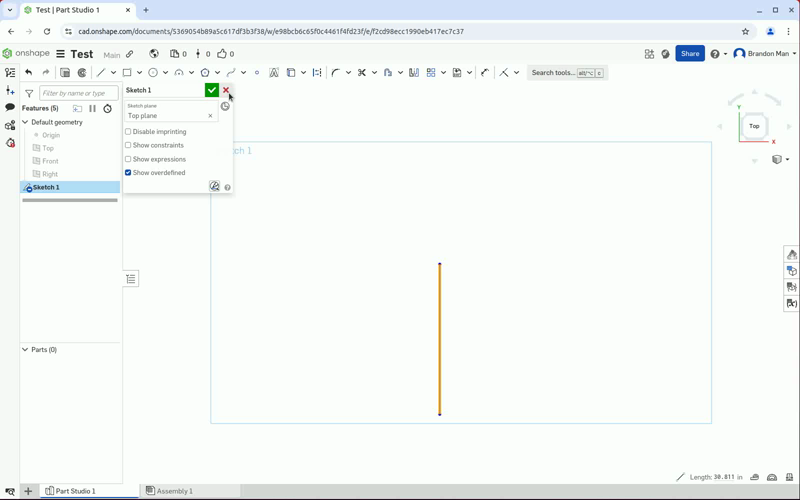
key(shift+h)
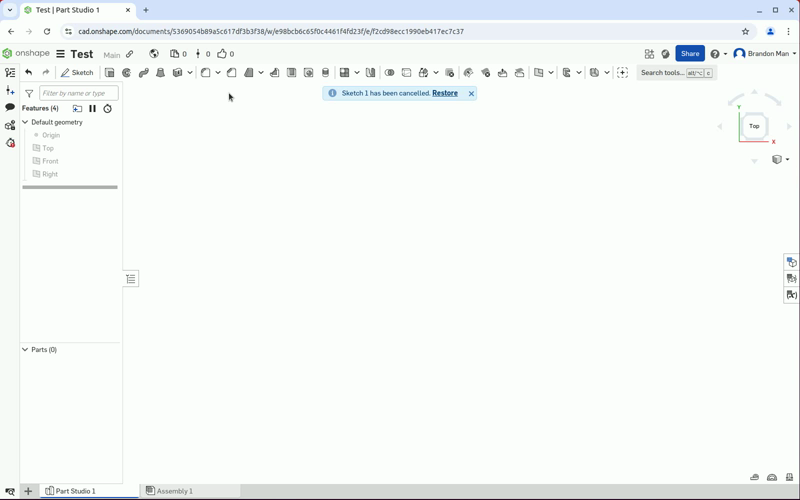
mouse_move(73, 352)
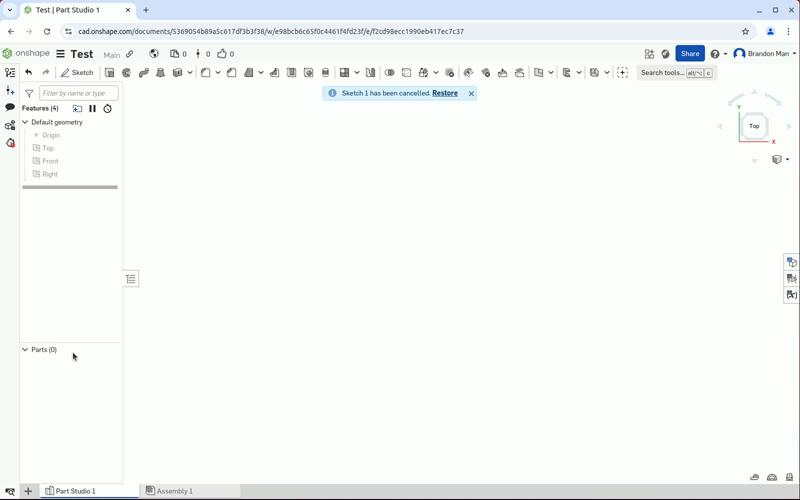
key(y)
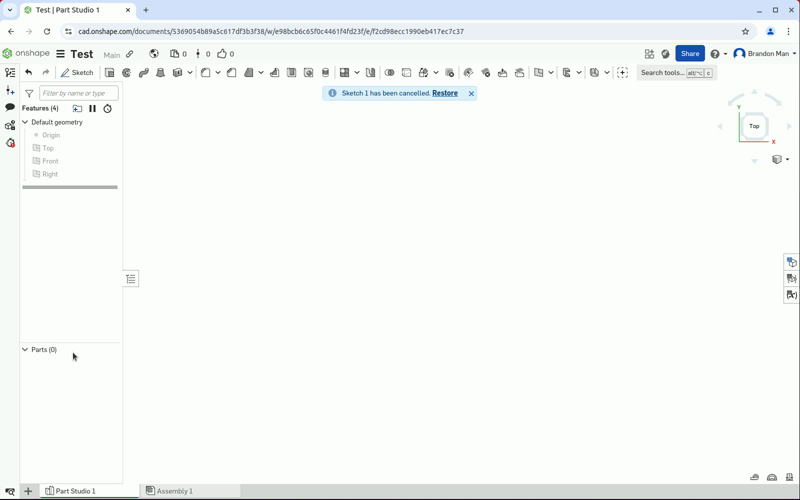
key(shift+p)
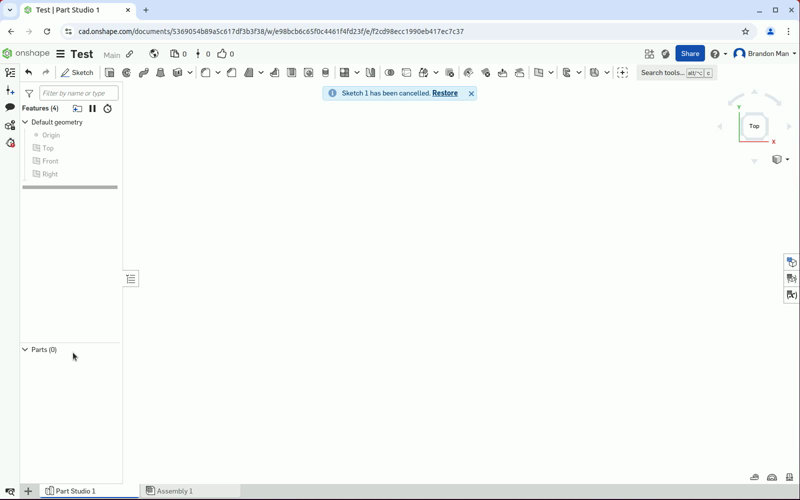
key(space)
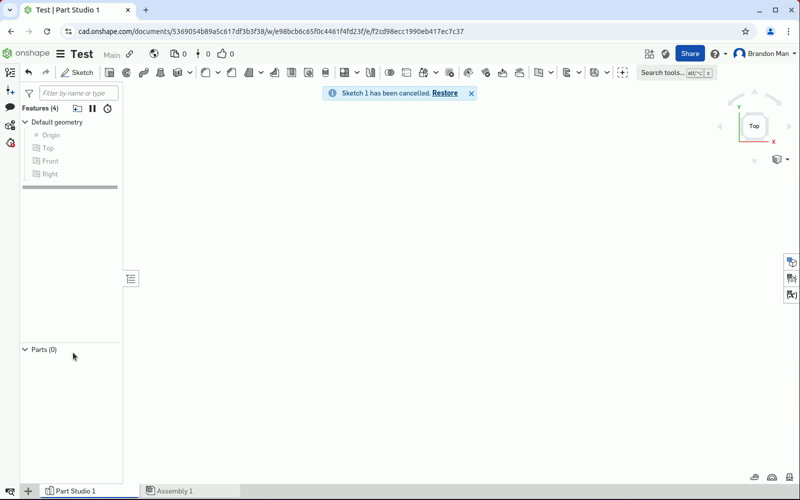
key_down(shift)
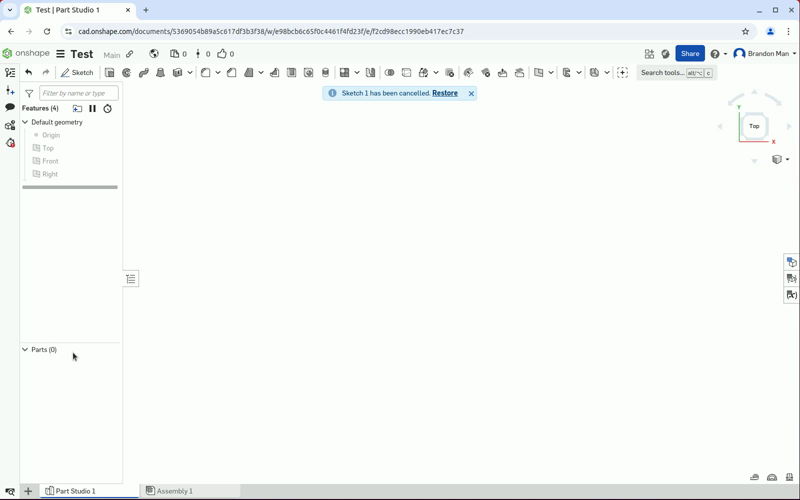
key(up)
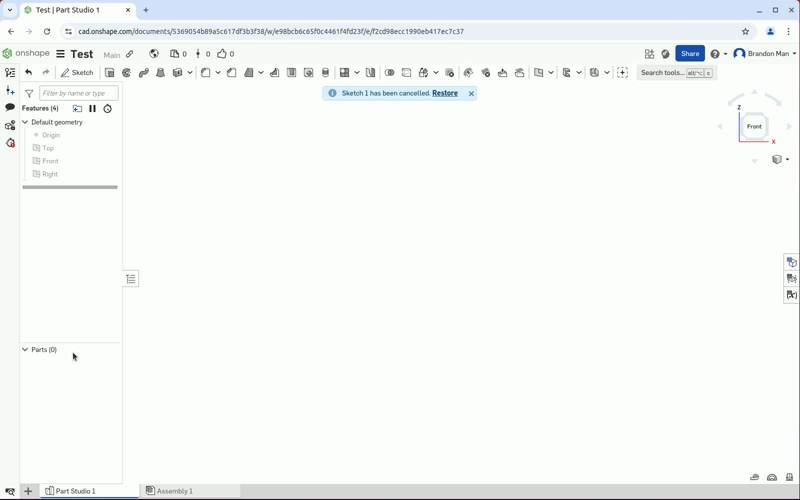
key_up(shift)
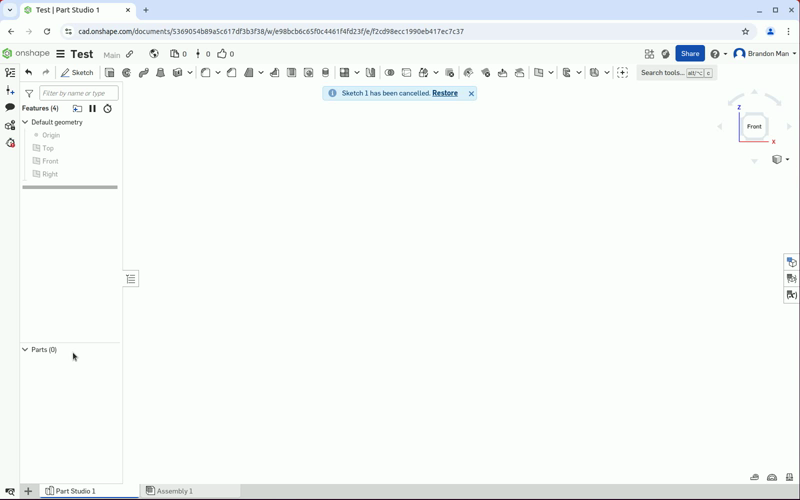
key(space)
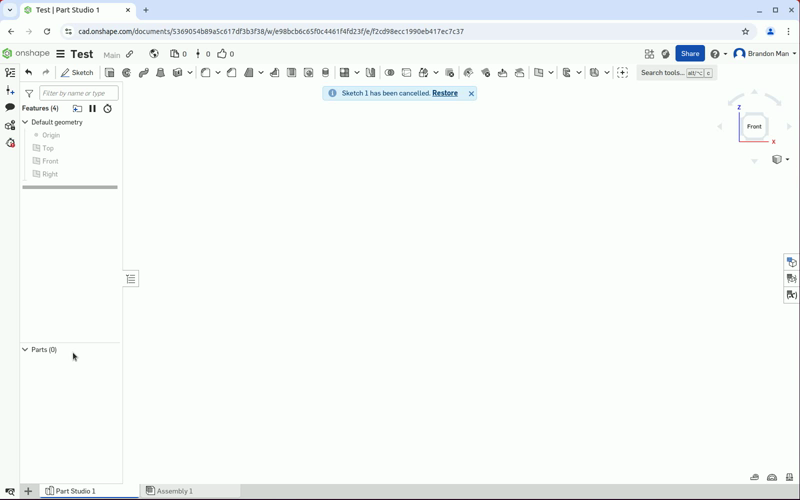
key_down(shift)
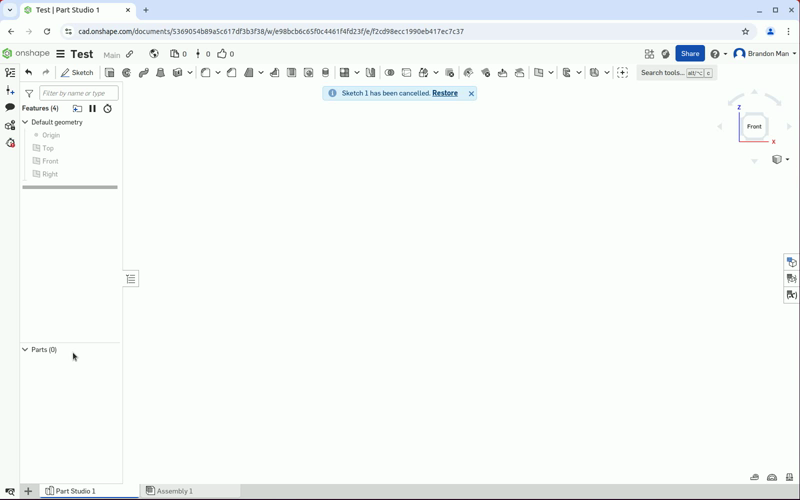
key(left)
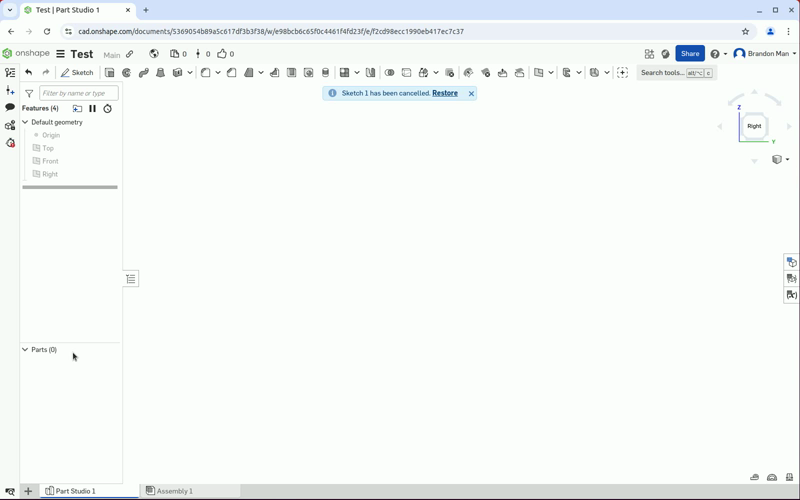
key_up(shift)
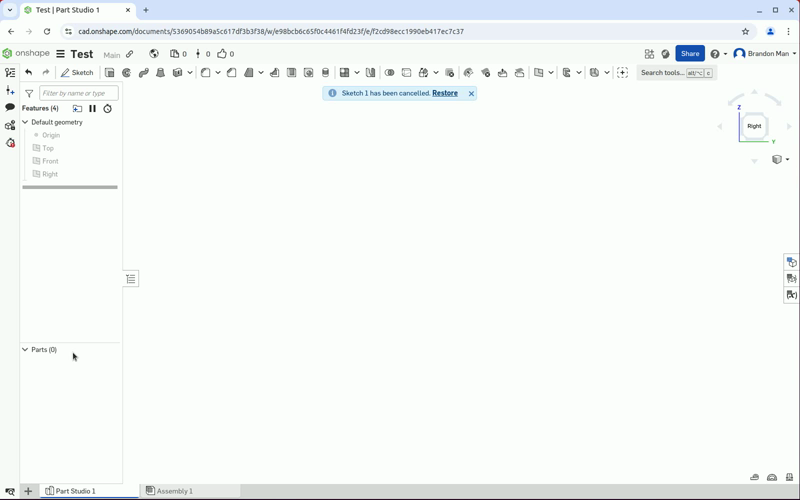
mouse_move(73, 352)
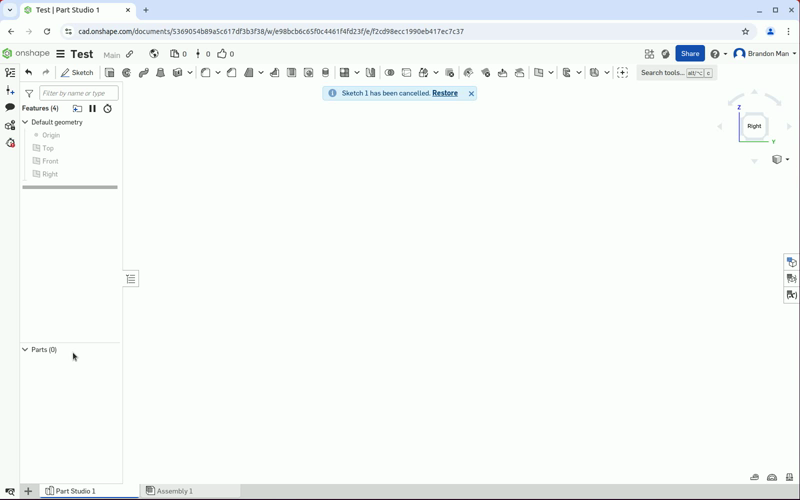
key(shift+y)
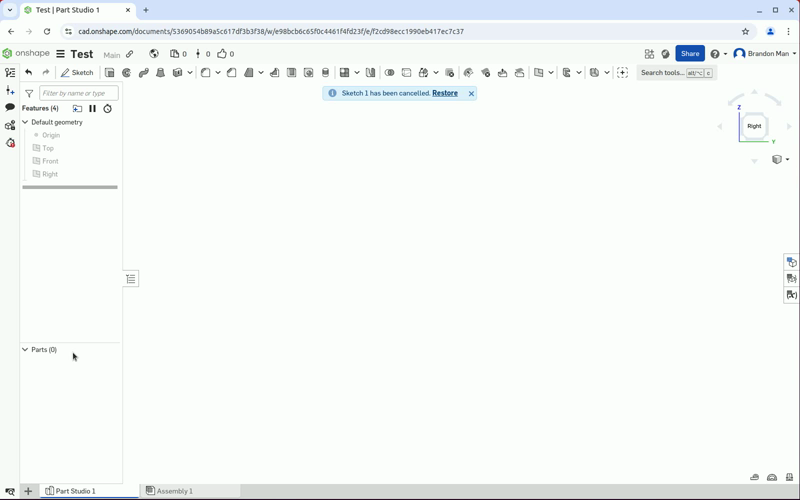
key(shift+s)
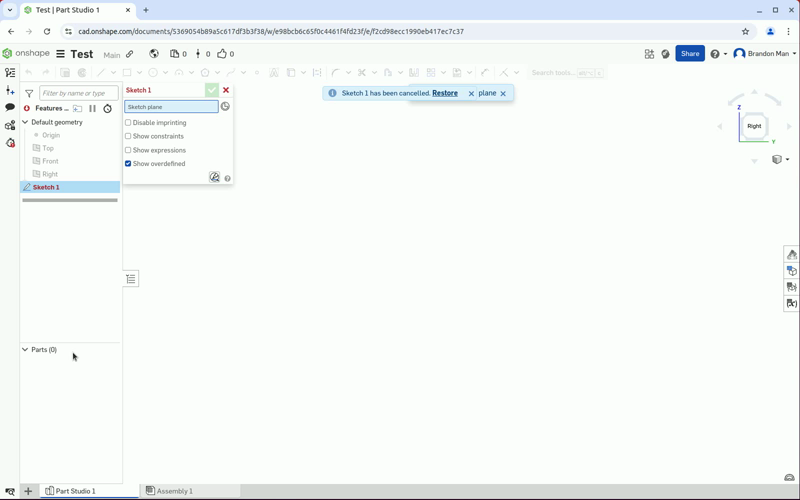
mouse_move(73, 176)
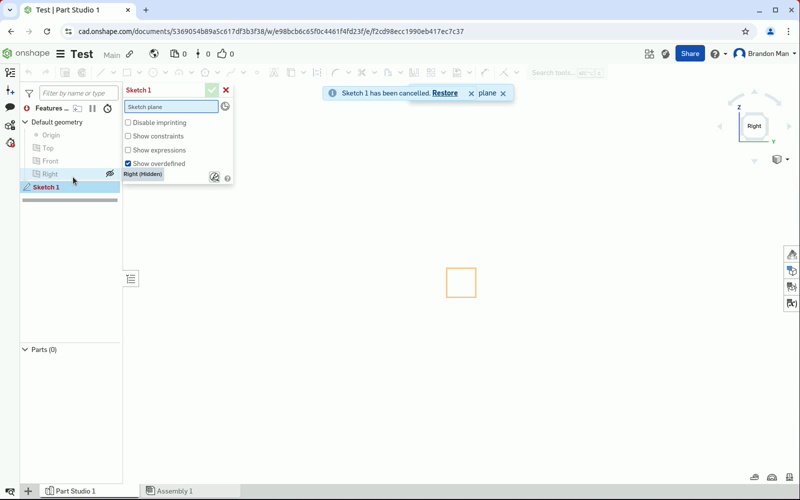
click(73, 176)
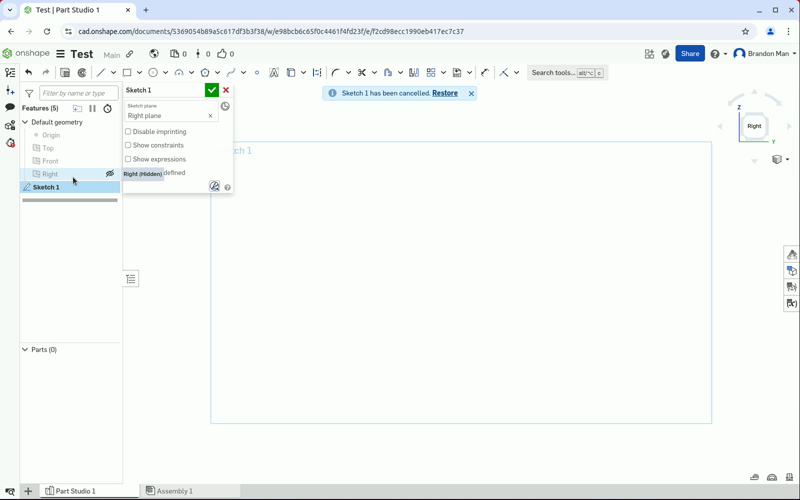
mouse_move(73, 352)
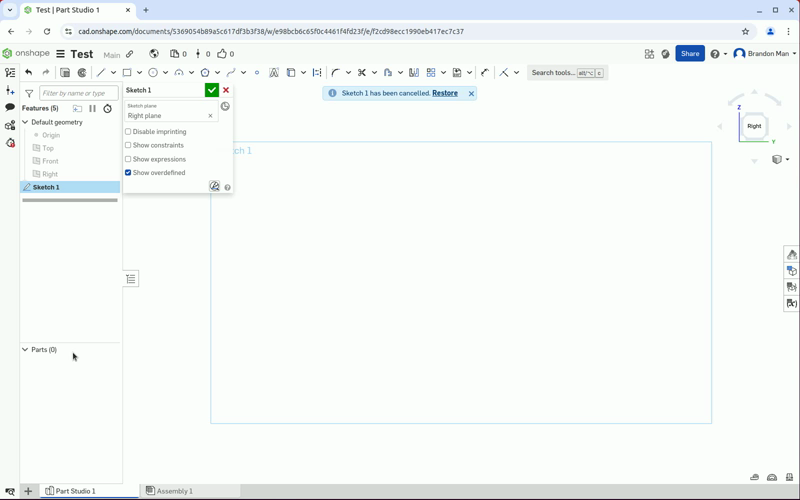
key(y)
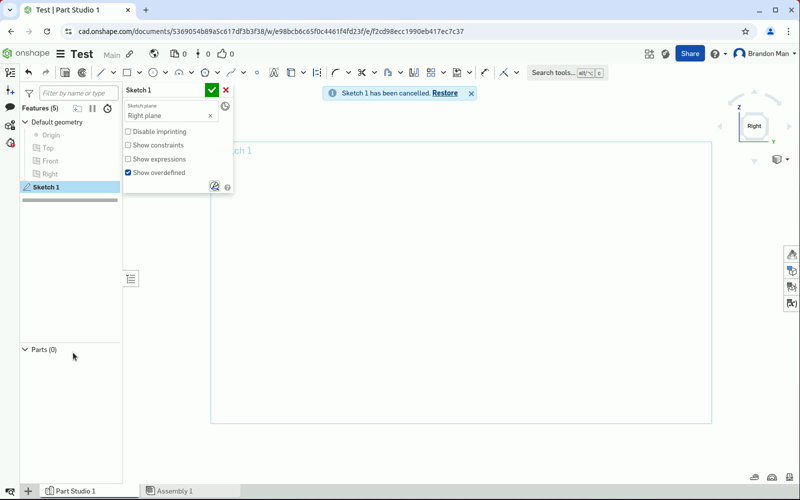
key(l)
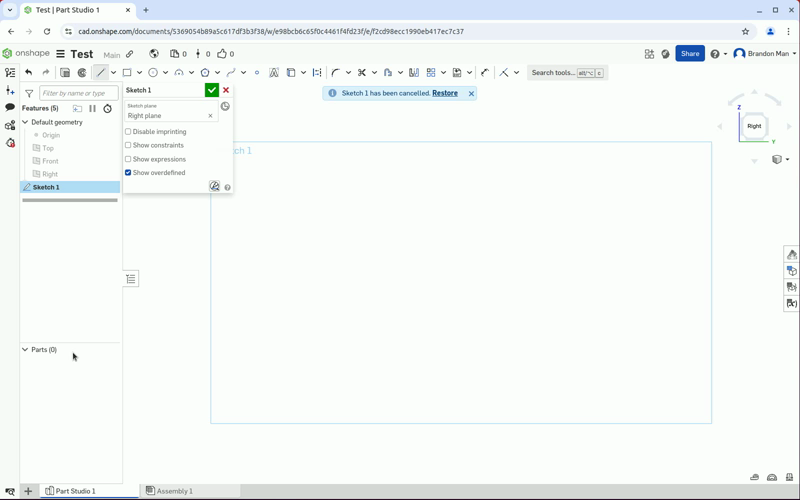
key_down(shift)
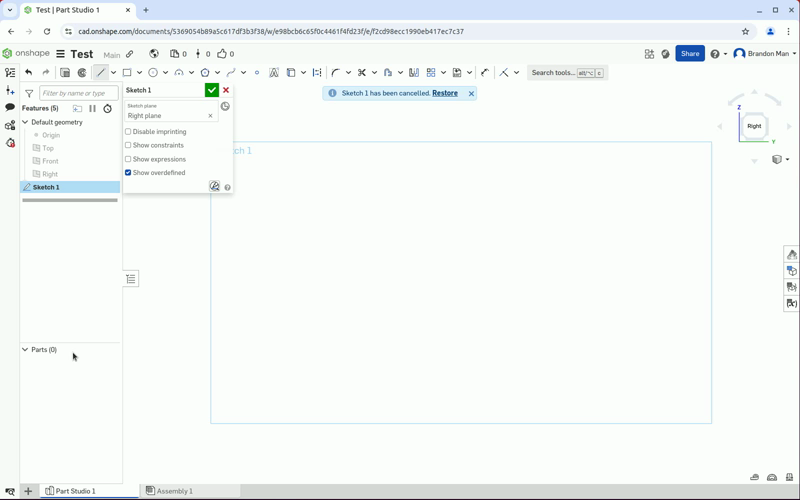
mouse_move(452, 351)
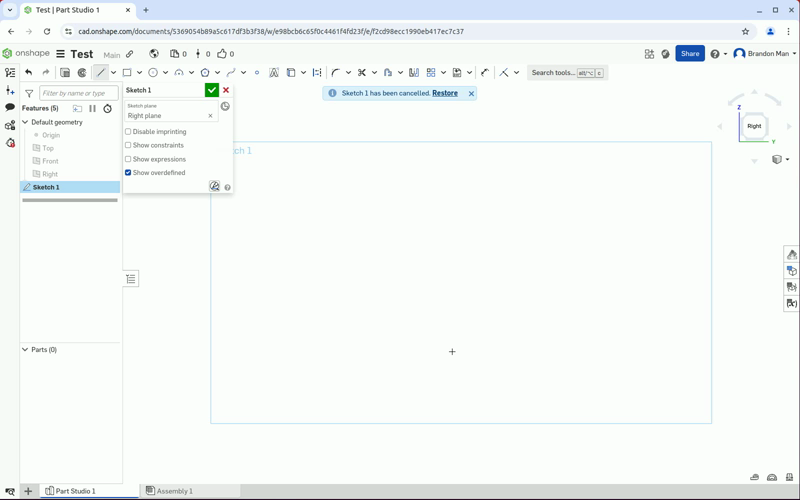
click(452, 351)
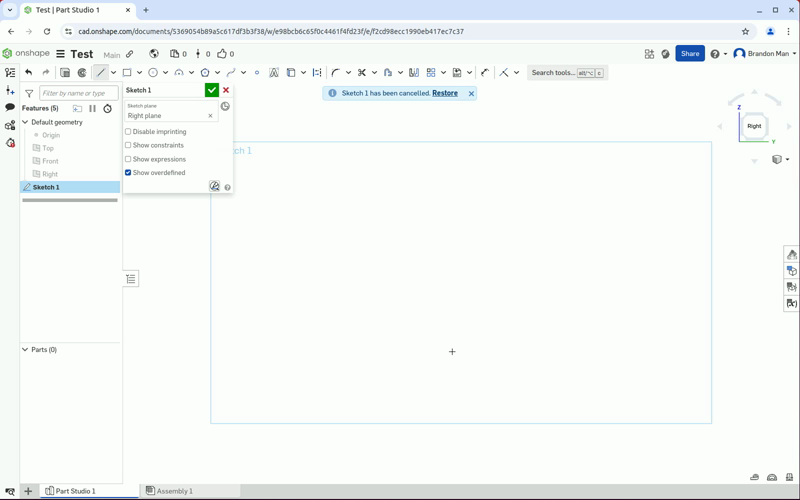
key_up(shift)
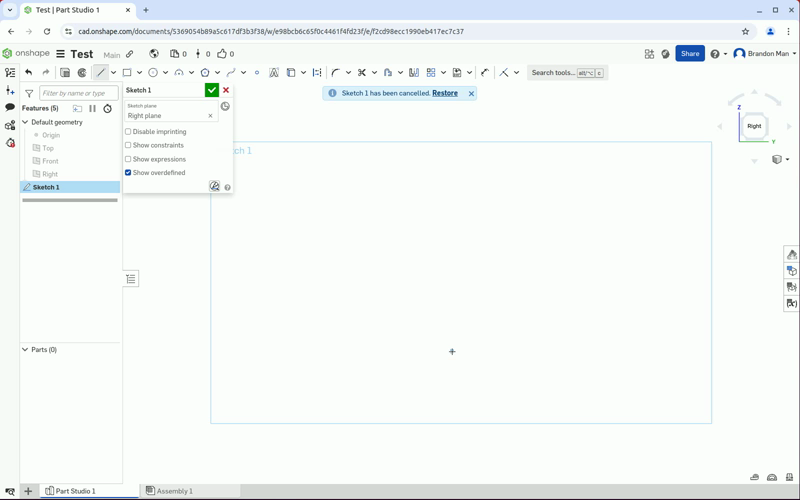
key_down(shift)
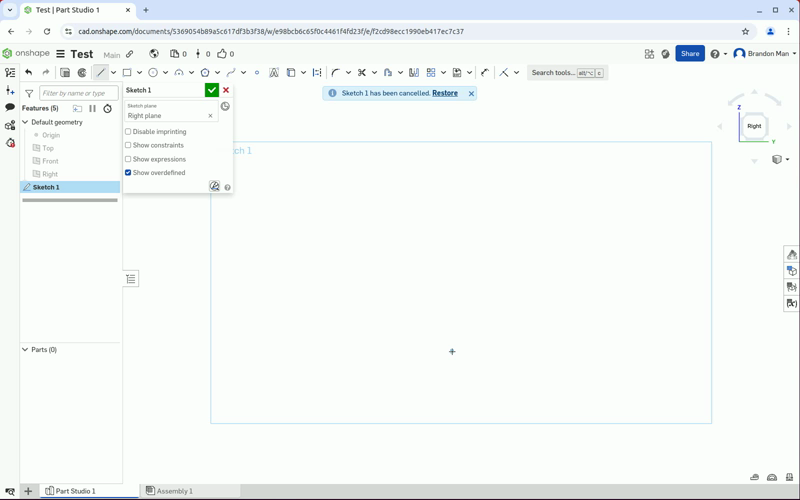
mouse_move(482, 351)
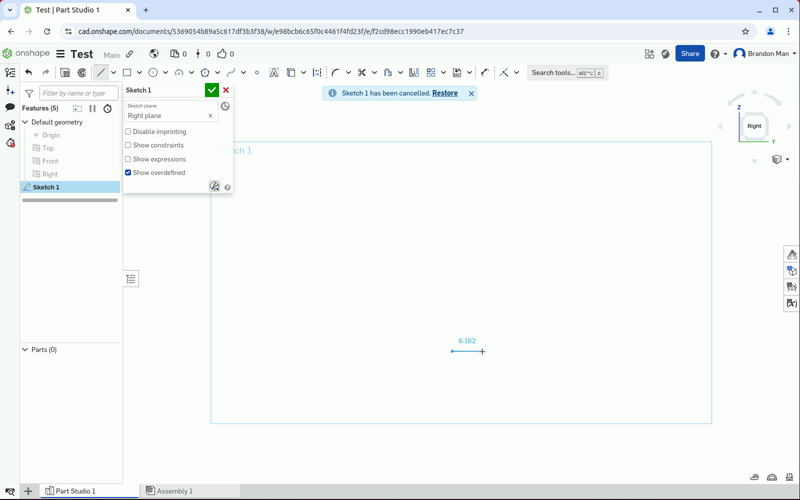
mouse_move(460, 351)
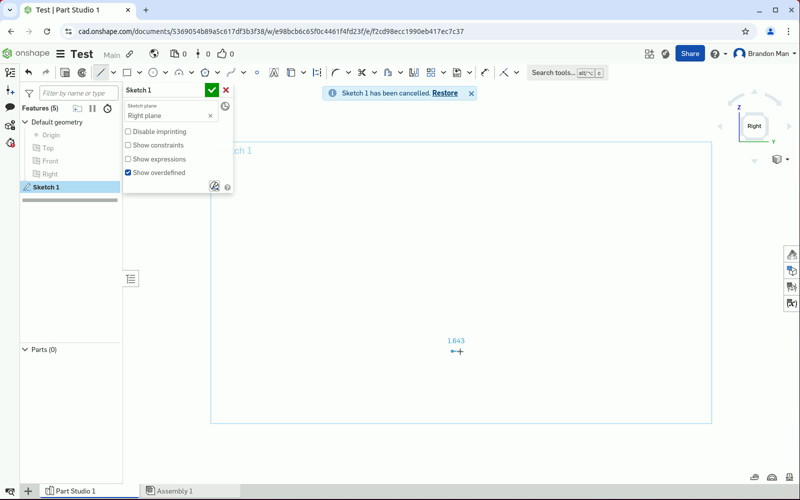
click(460, 351)
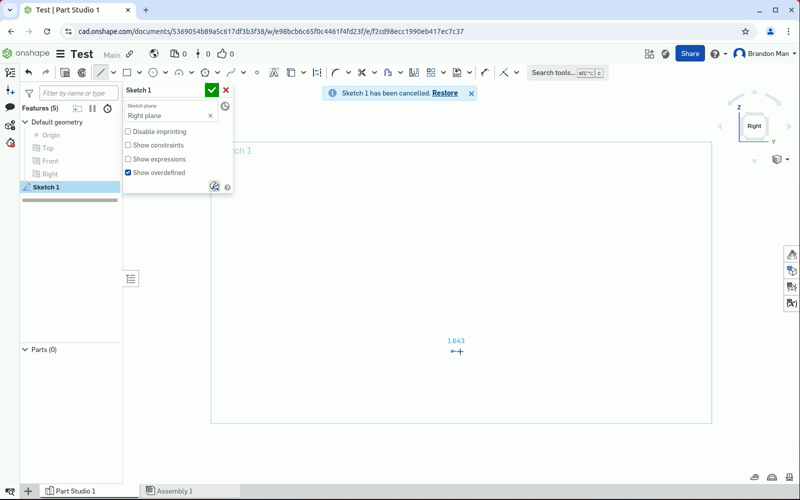
key_up(shift)
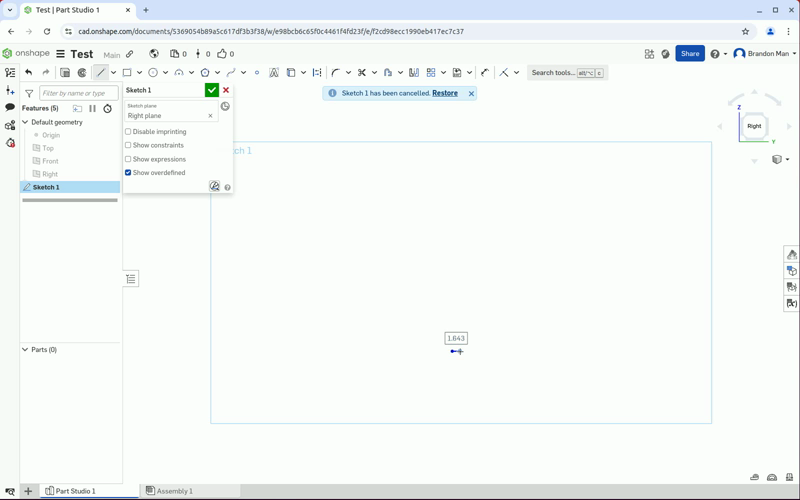
key_down(shift)
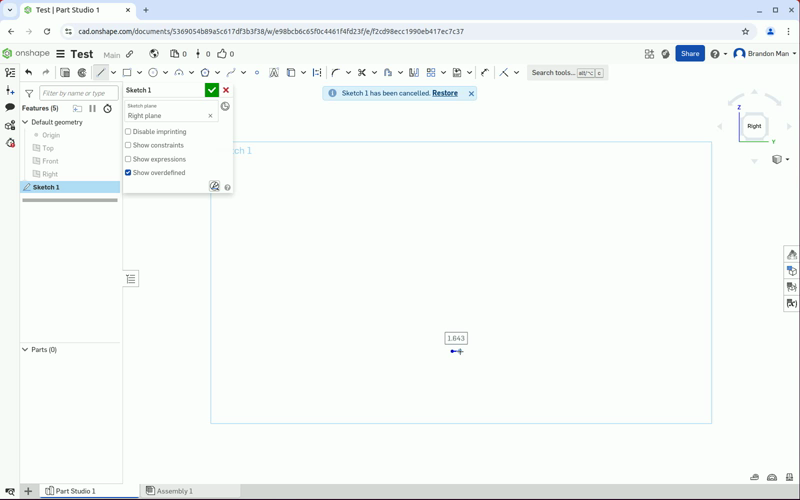
mouse_move(490, 351)
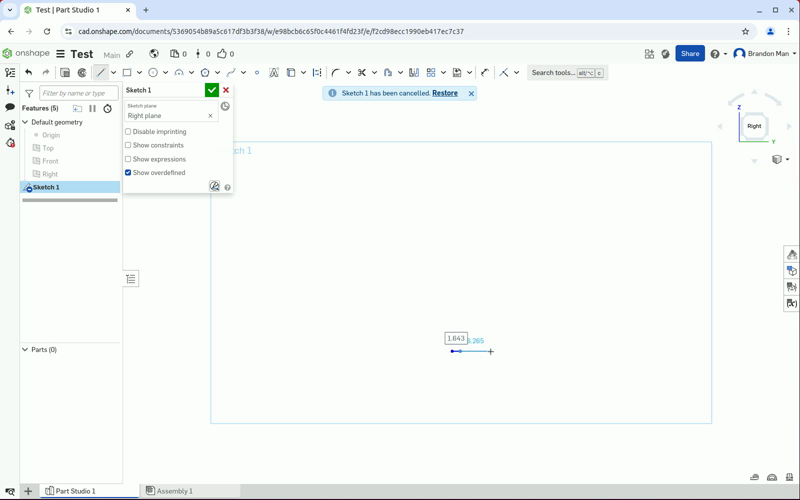
mouse_move(480, 351)
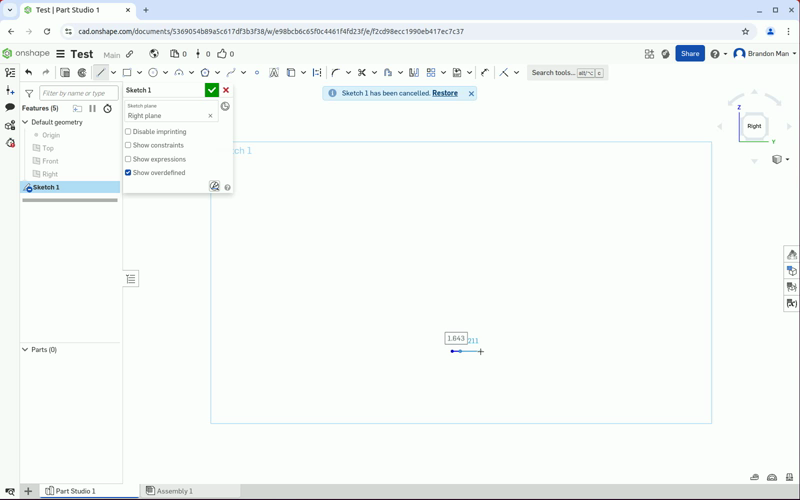
click(480, 351)
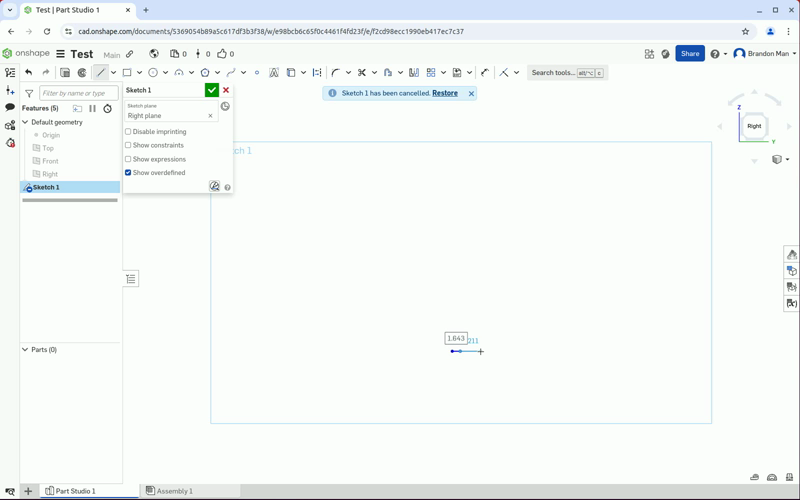
key_up(shift)
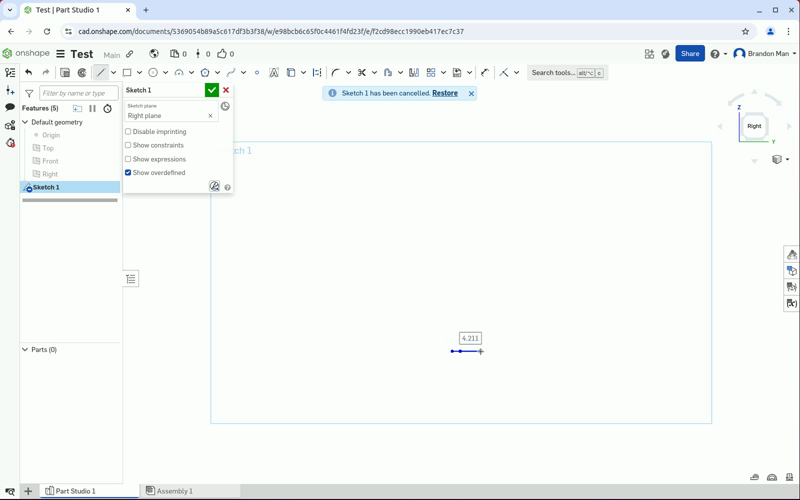
key_down(shift)
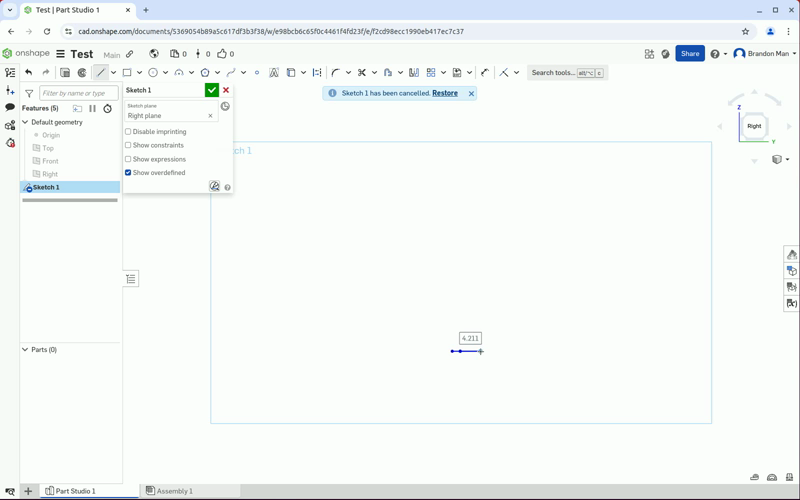
mouse_move(510, 351)
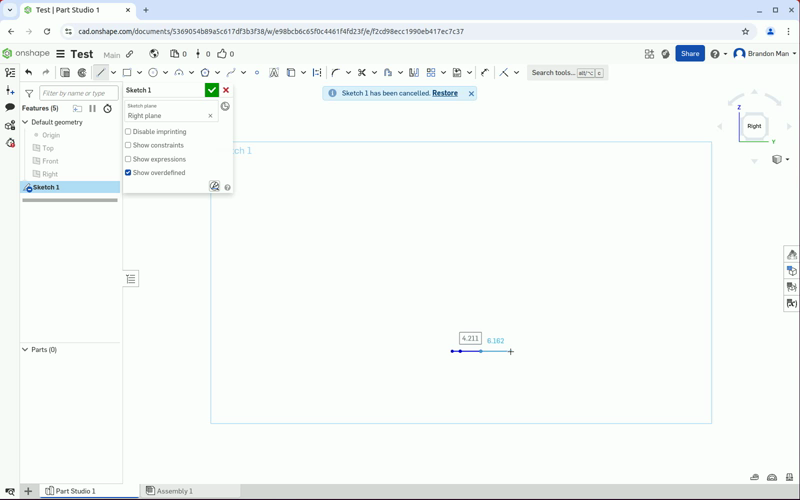
mouse_move(480, 396)
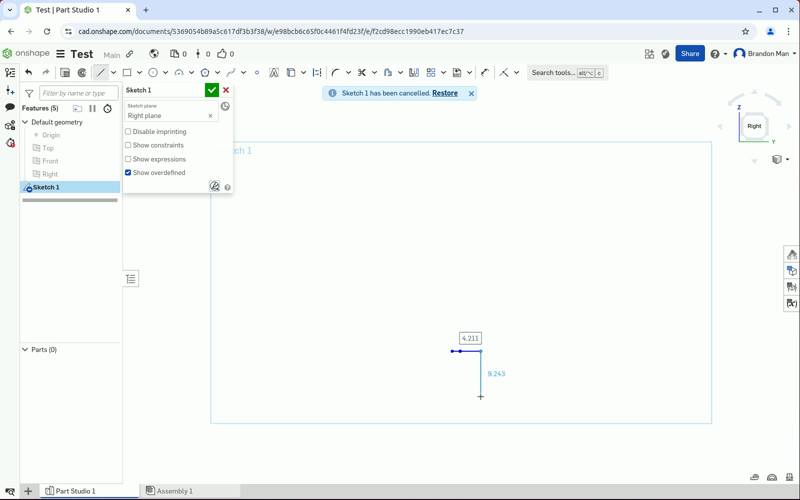
click(480, 396)
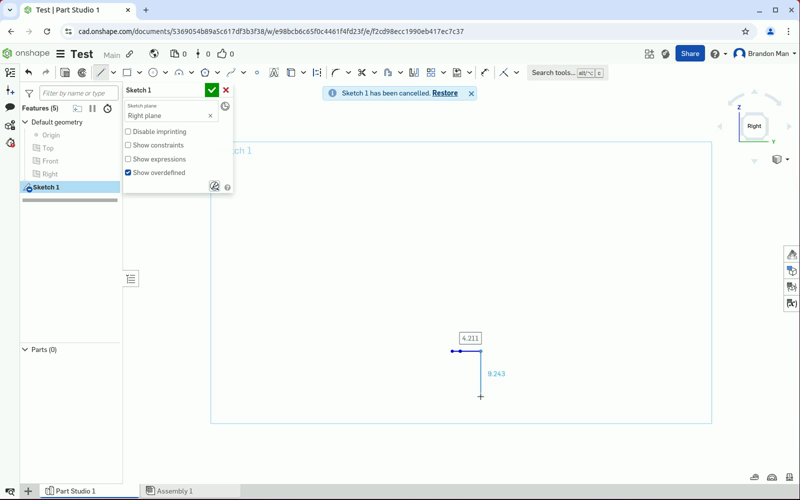
key_up(shift)
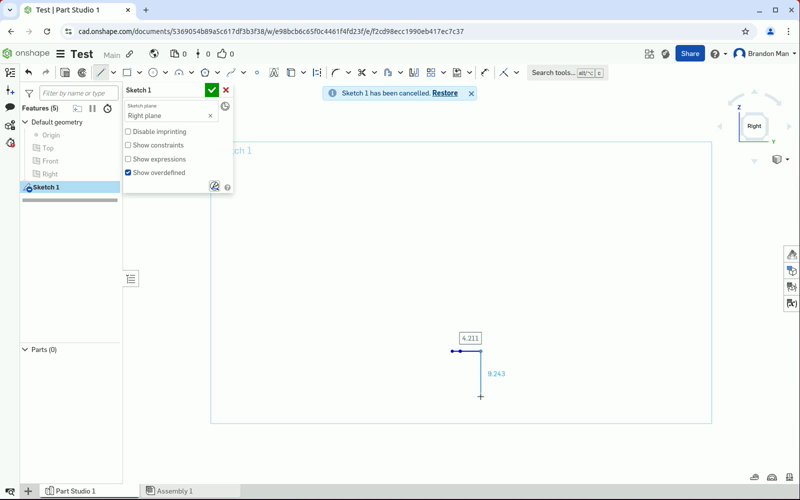
key_down(shift)
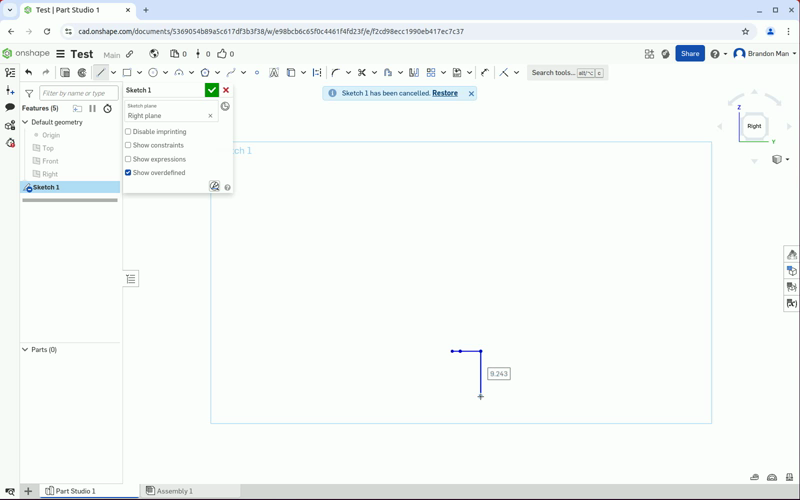
mouse_move(510, 396)
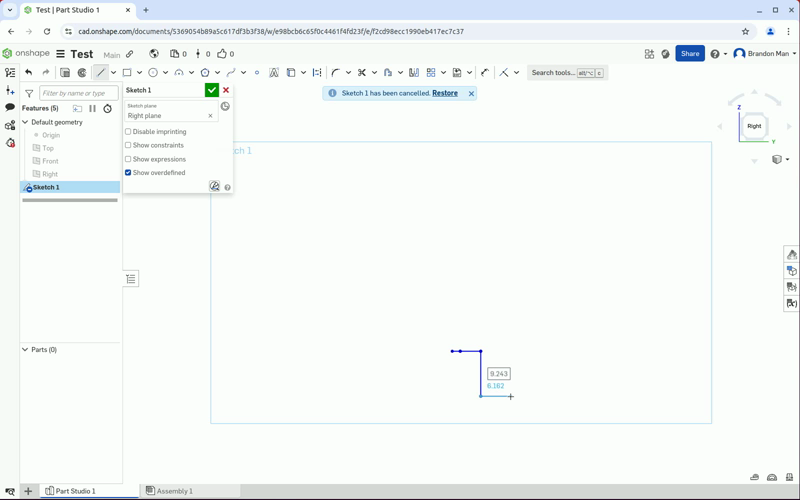
mouse_move(484, 396)
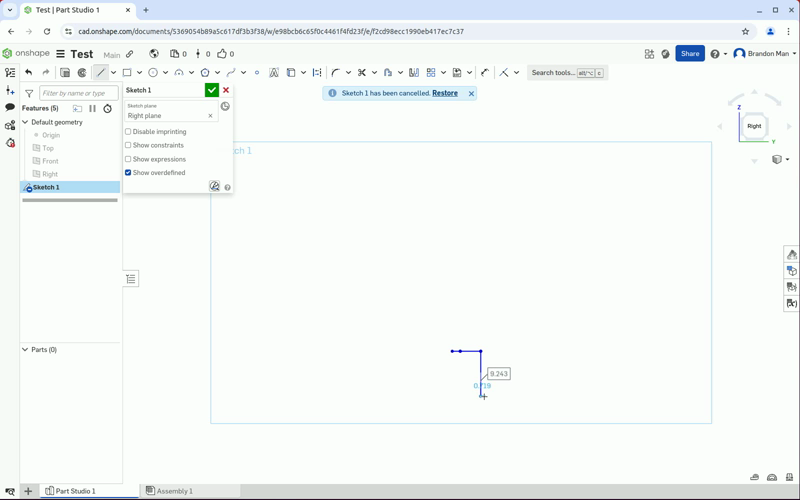
scroll(6)
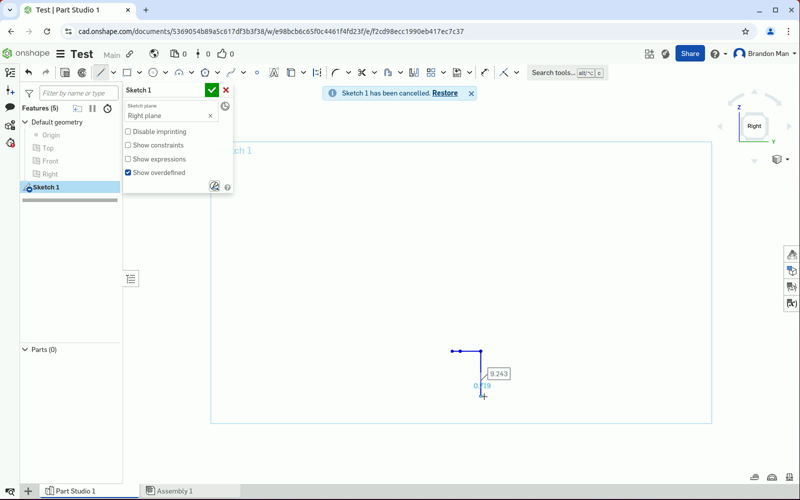
scroll(6)
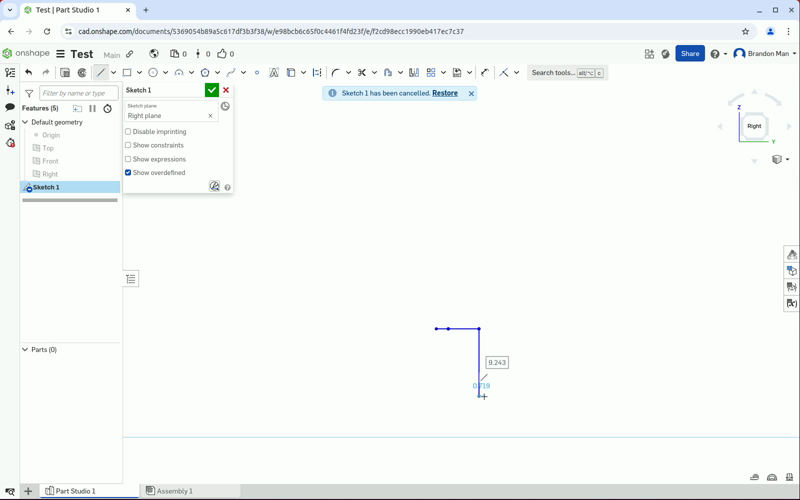
scroll(6)
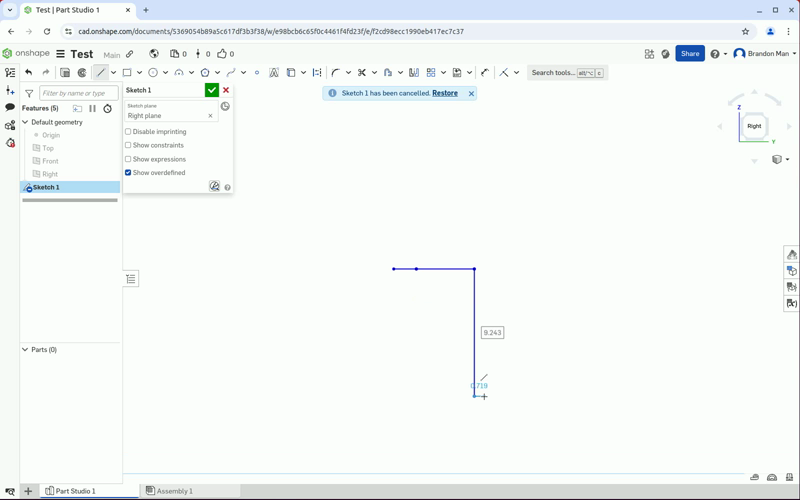
scroll(6)
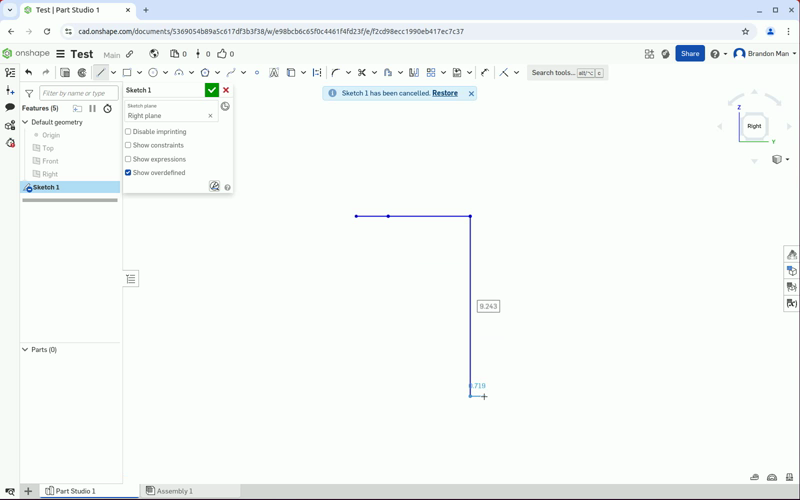
scroll(6)
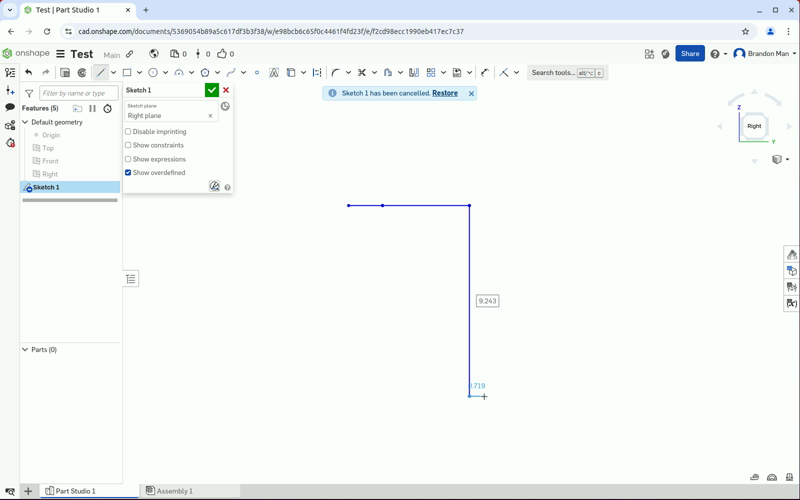
scroll(6)
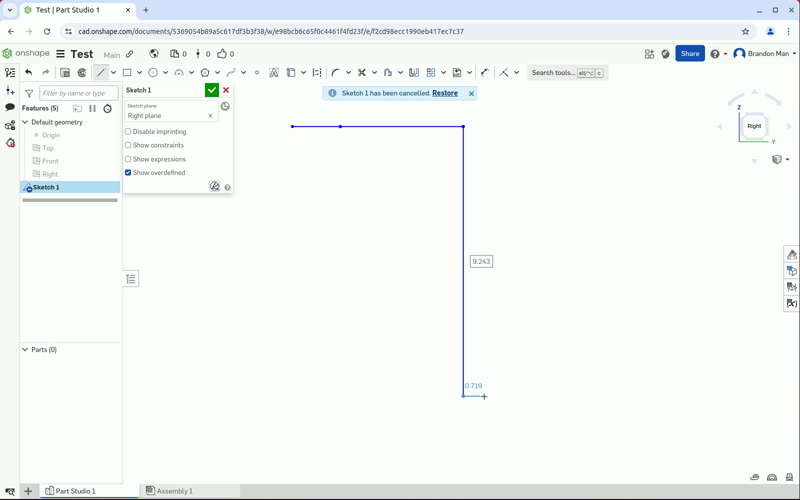
scroll(6)
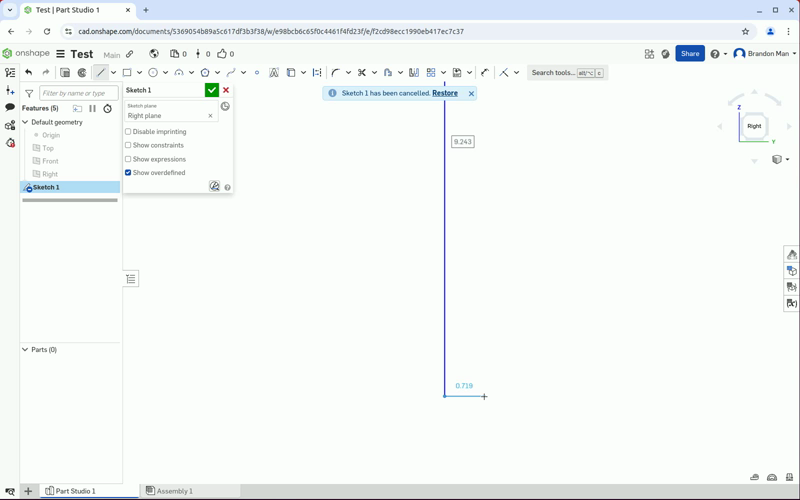
click(484, 396)
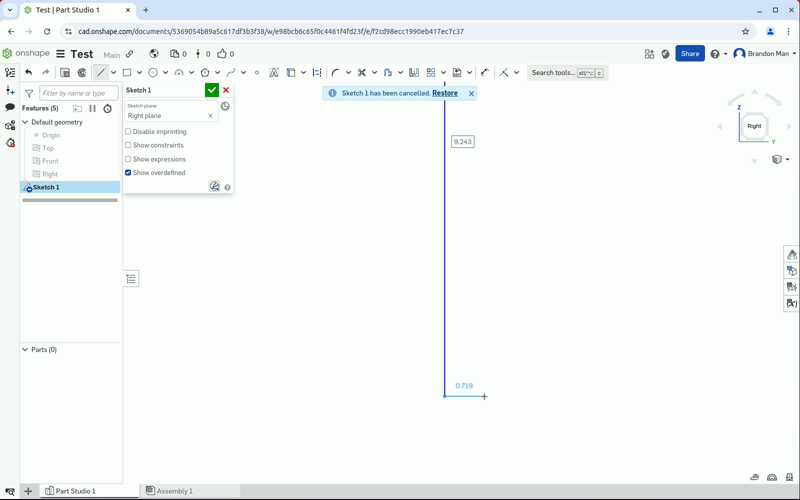
scroll(-6)
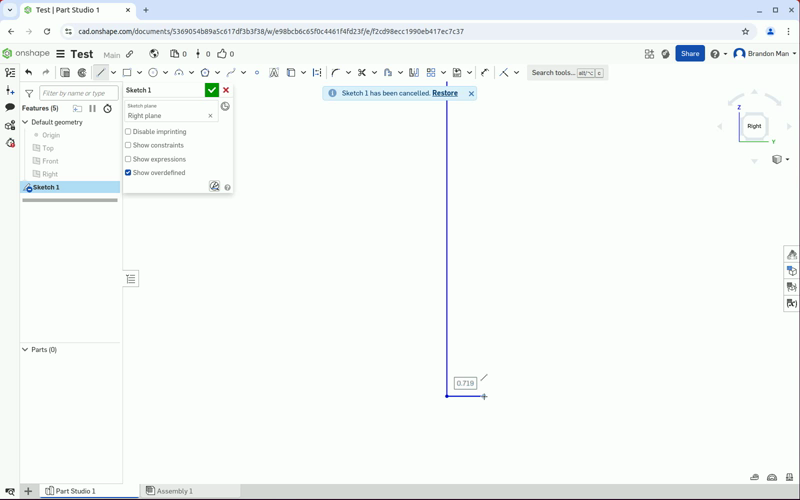
scroll(-6)
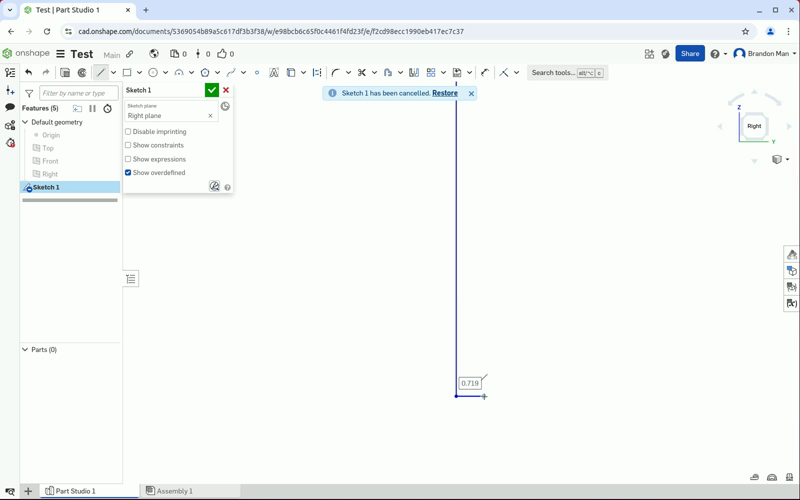
scroll(-6)
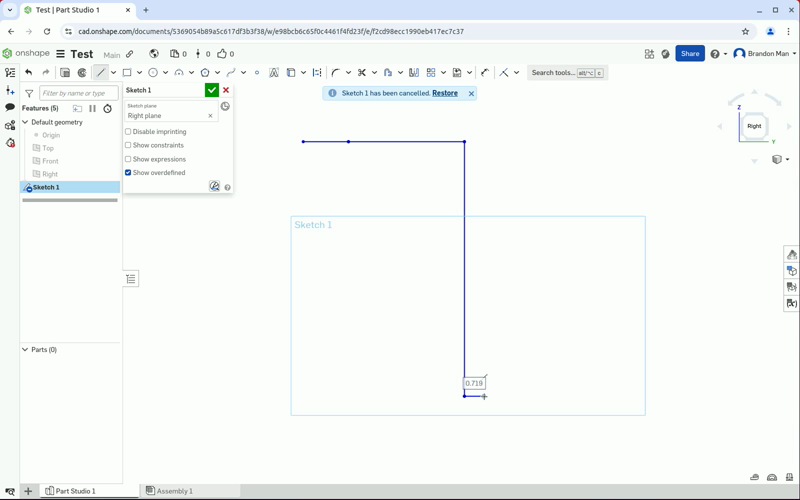
scroll(-6)
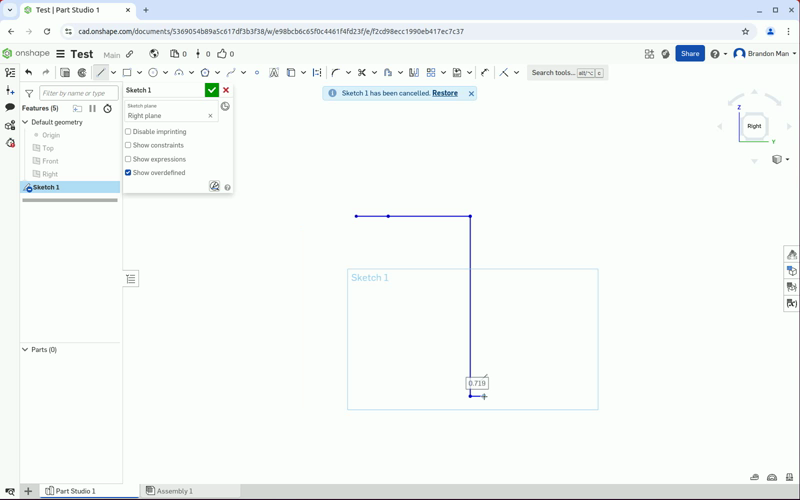
scroll(-6)
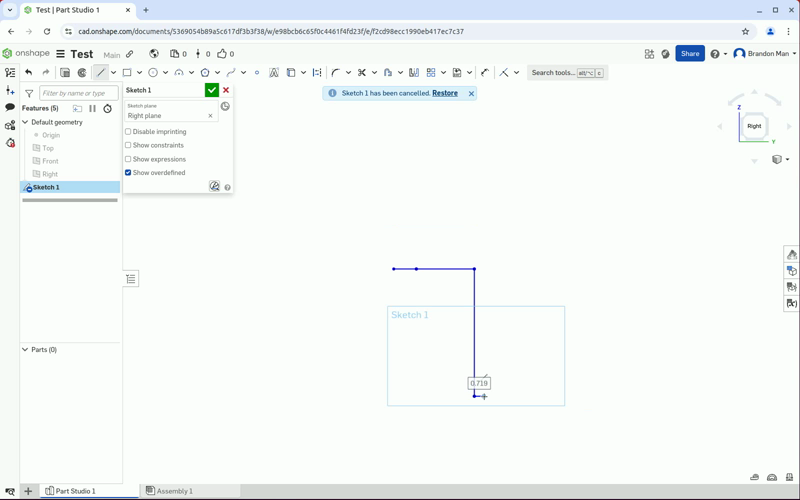
scroll(-6)
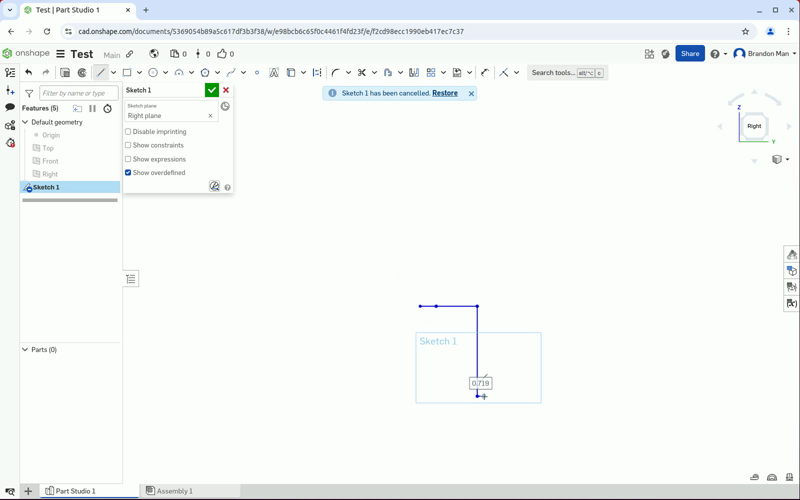
scroll(-6)
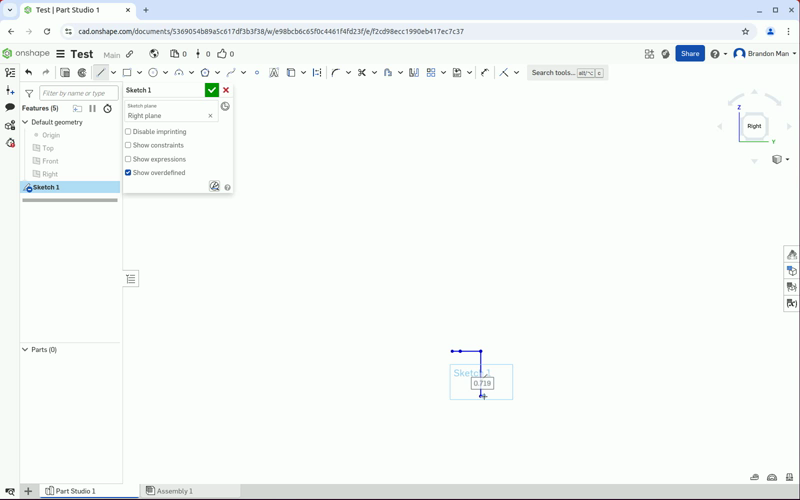
key_up(shift)
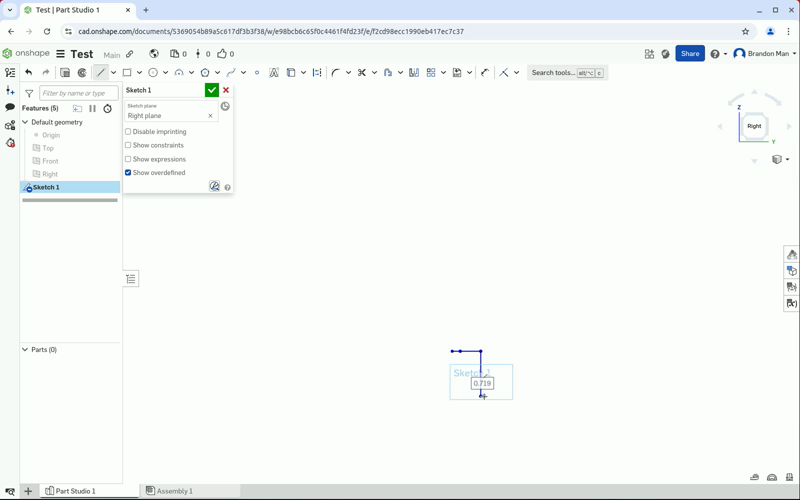
key_down(shift)
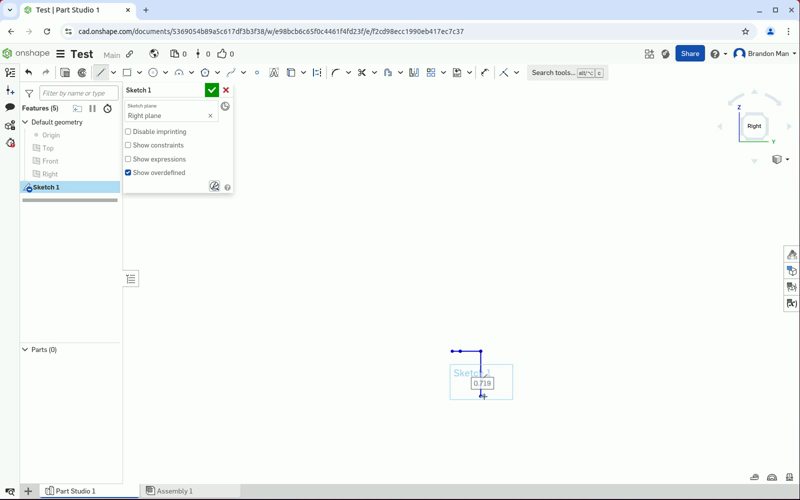
mouse_move(514, 396)
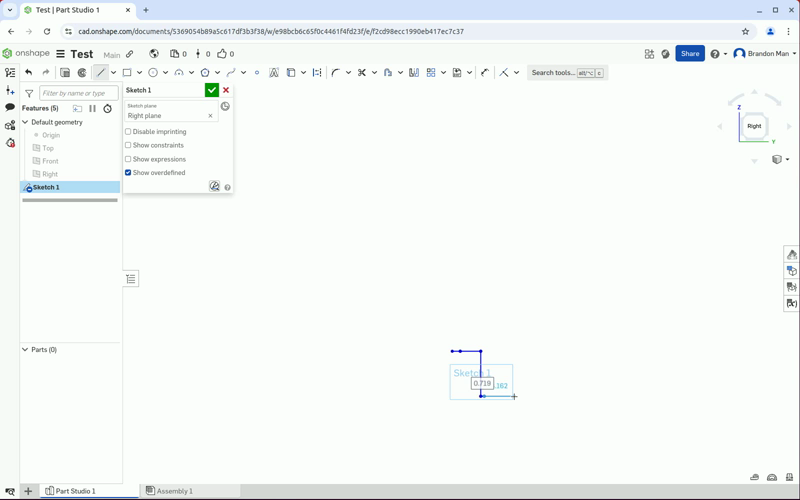
mouse_move(489, 396)
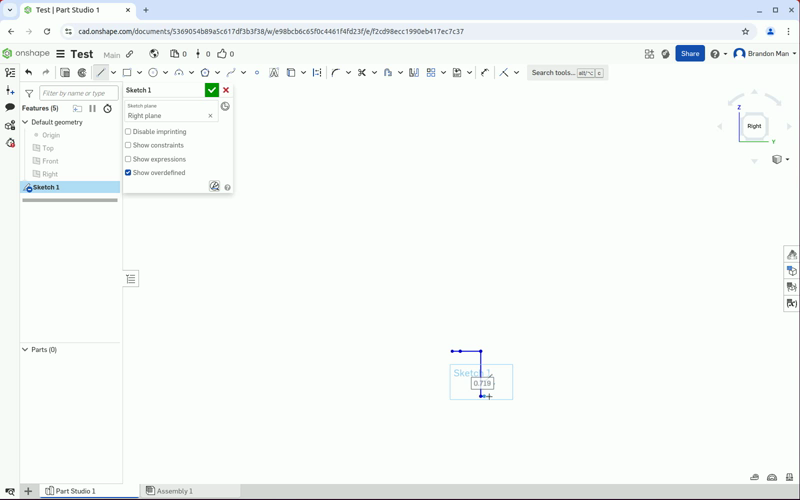
scroll(6)
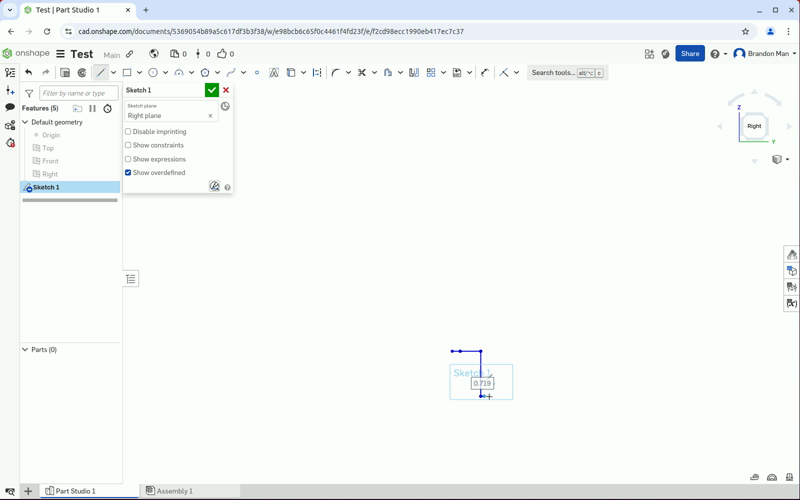
scroll(6)
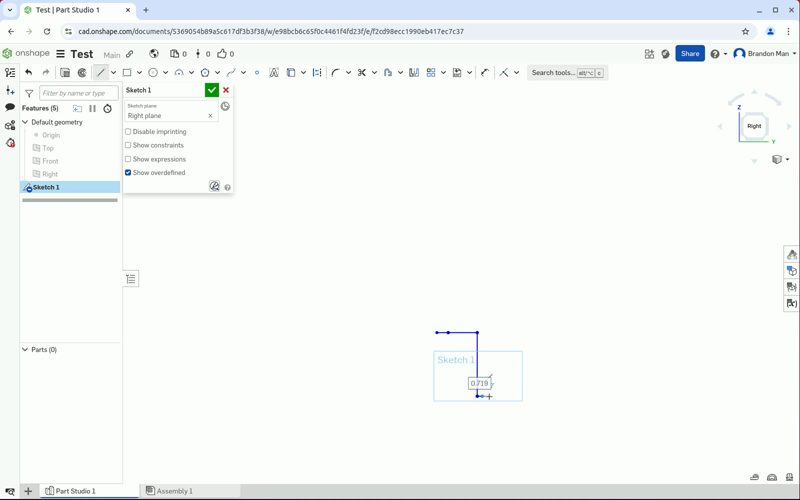
scroll(6)
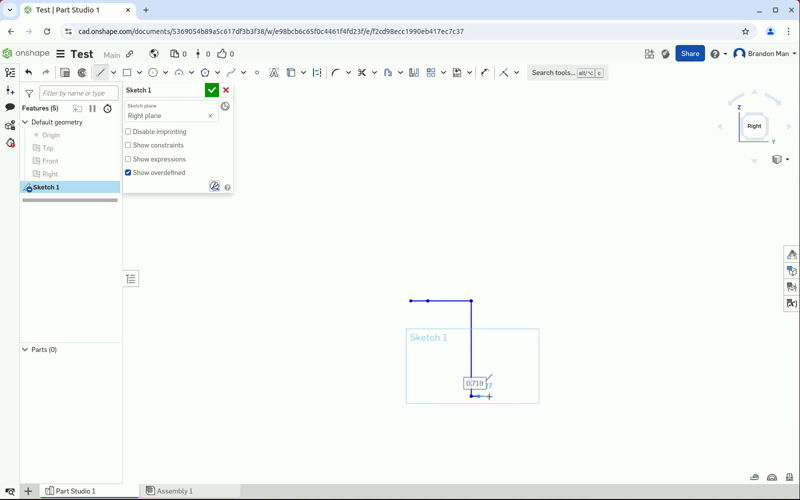
scroll(6)
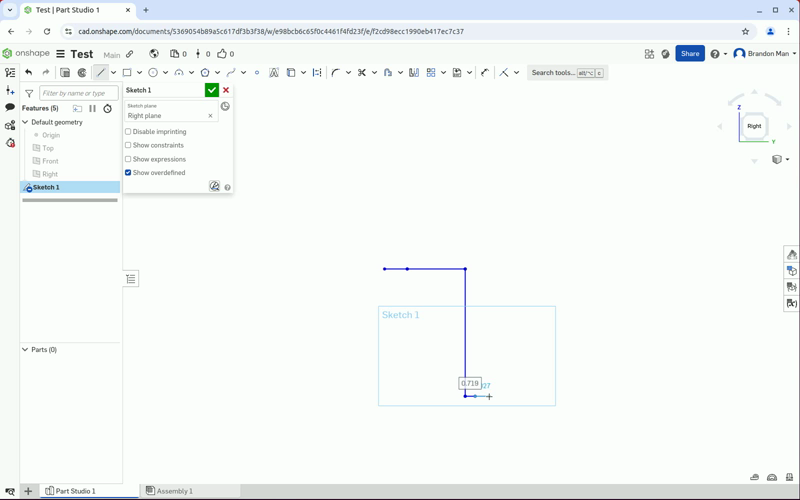
scroll(6)
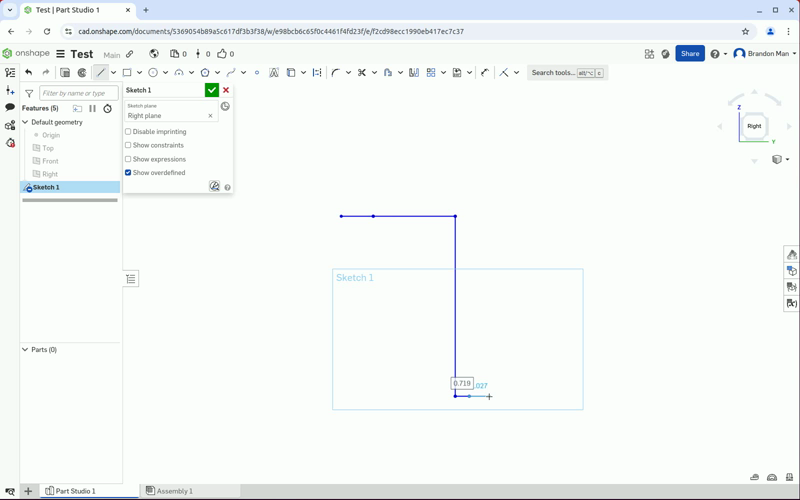
scroll(6)
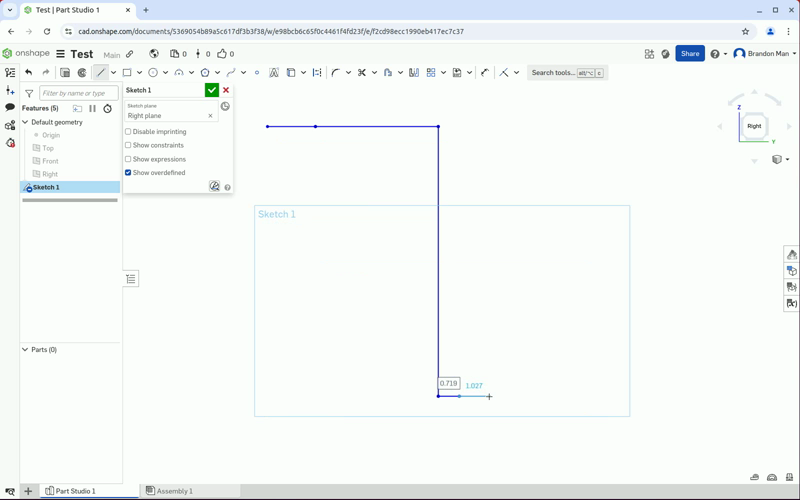
scroll(6)
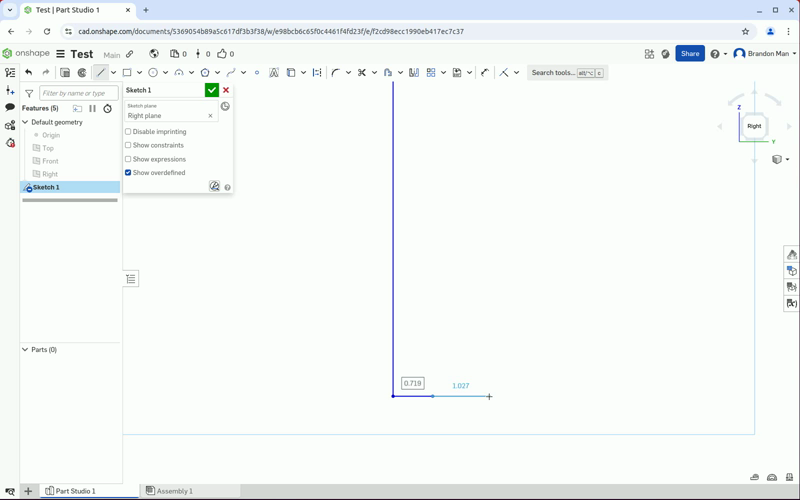
click(489, 396)
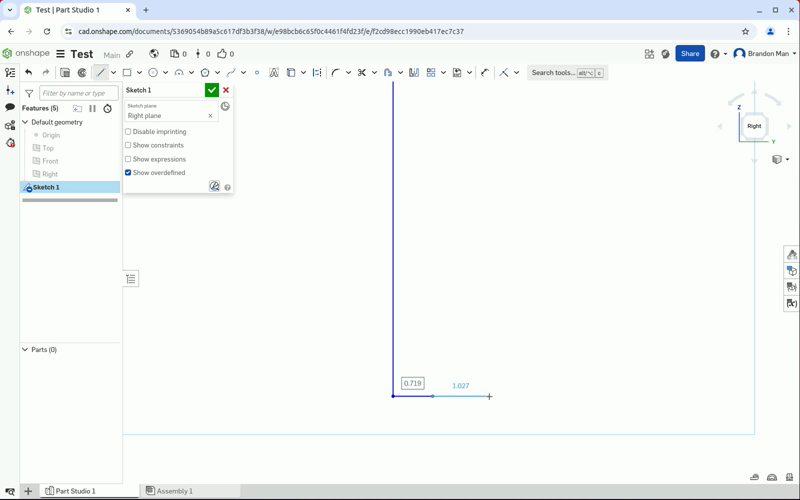
scroll(-6)
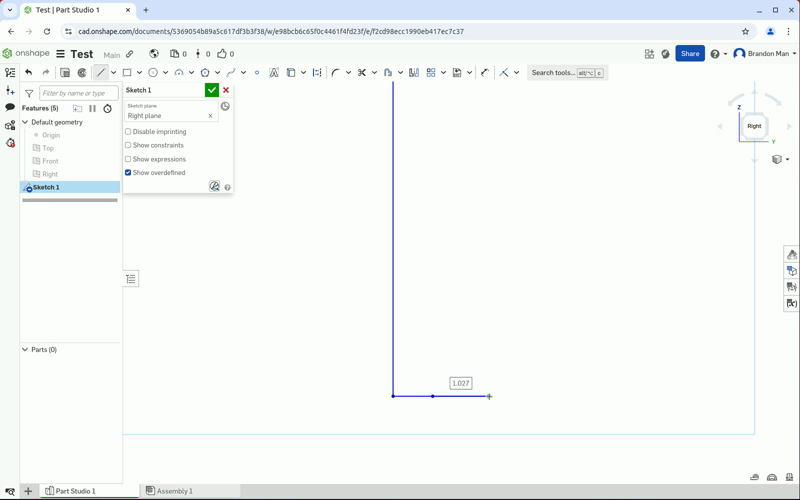
scroll(-6)
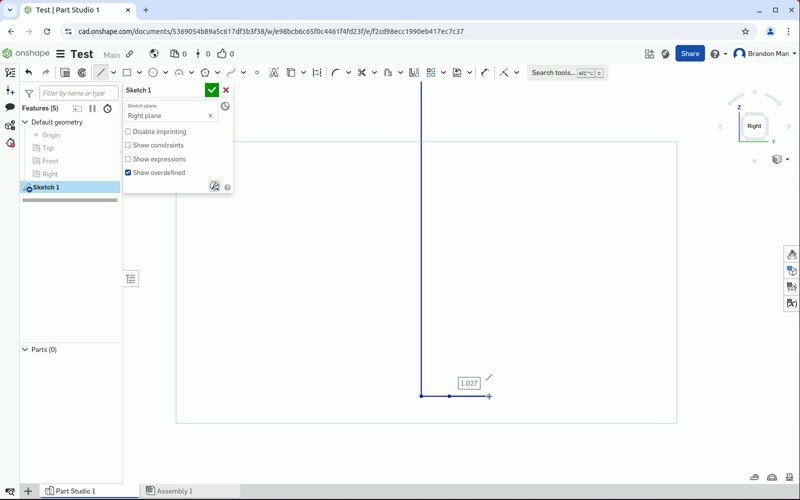
scroll(-6)
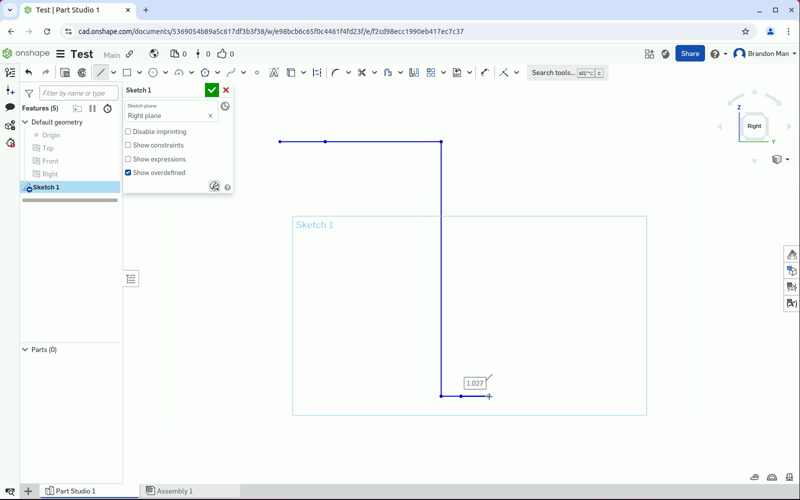
scroll(-6)
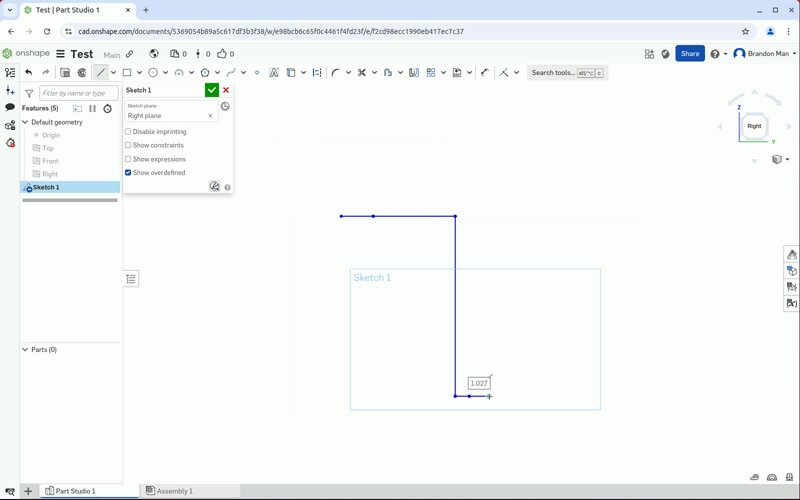
scroll(-6)
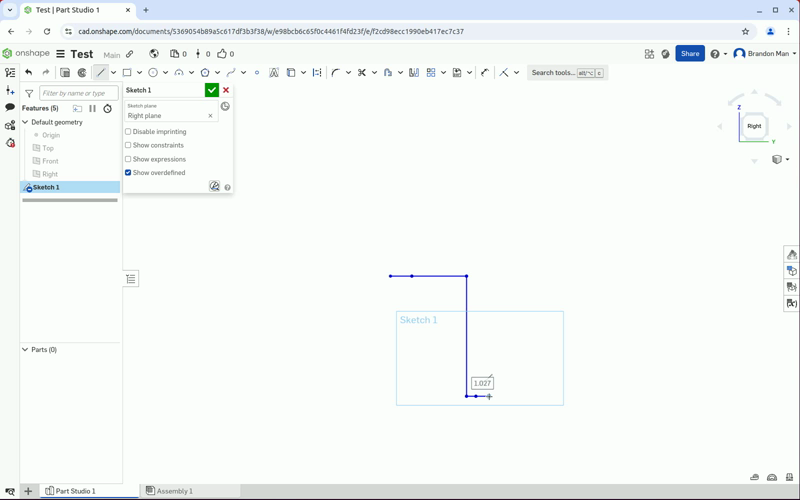
scroll(-6)
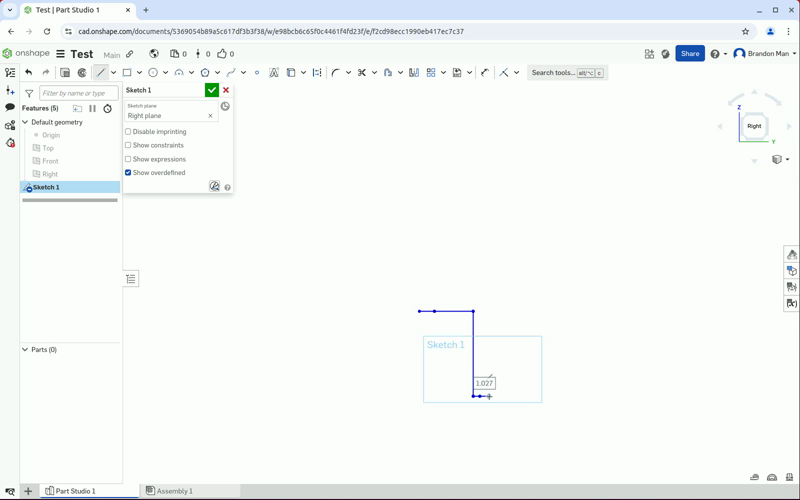
scroll(-6)
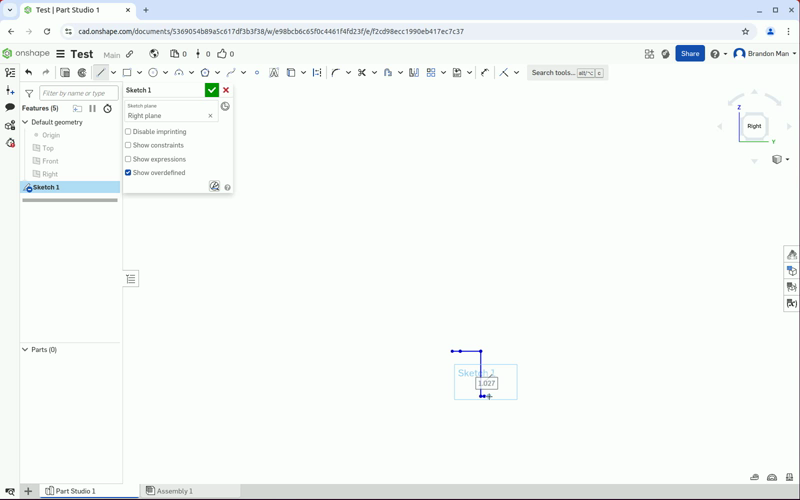
key_up(shift)
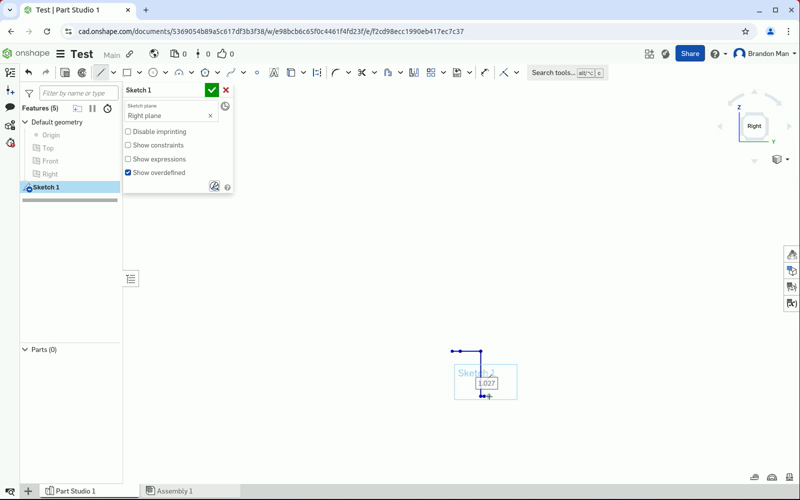
key_down(shift)
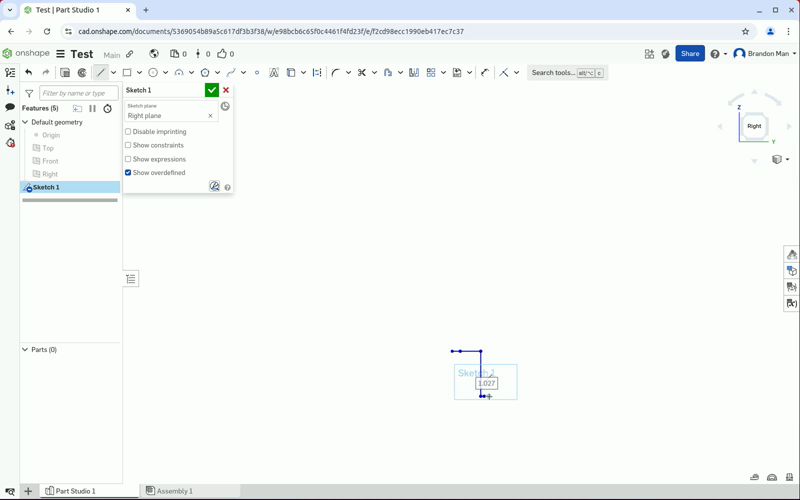
mouse_move(519, 396)
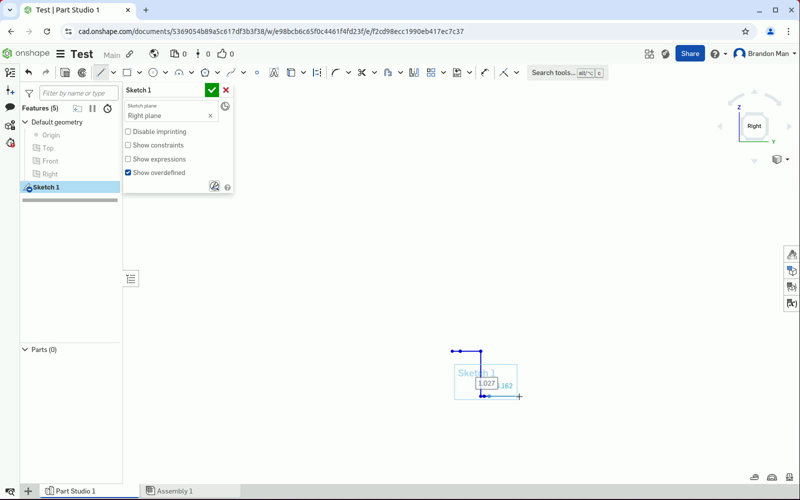
mouse_move(492, 396)
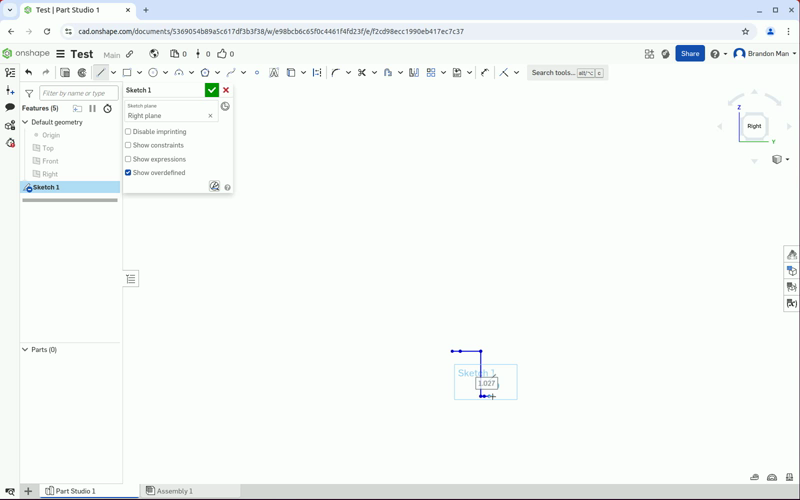
scroll(6)
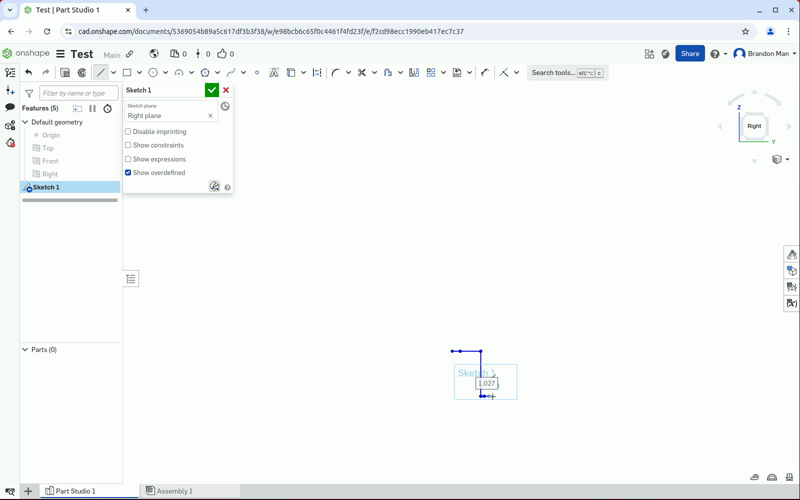
scroll(6)
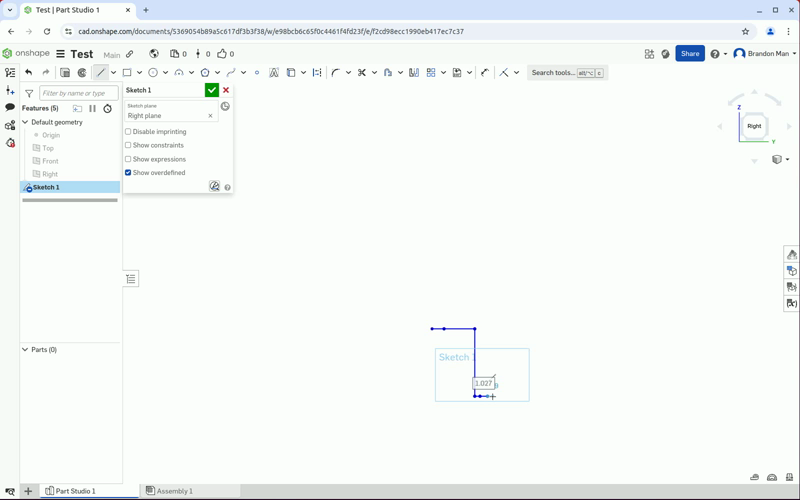
scroll(6)
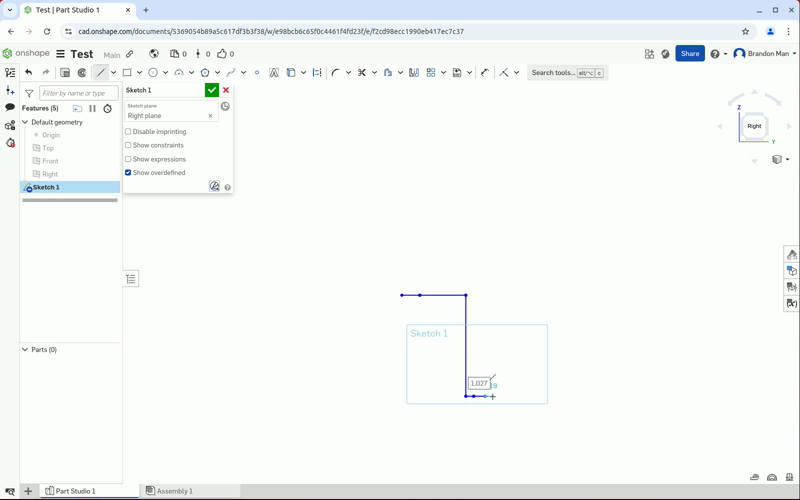
scroll(6)
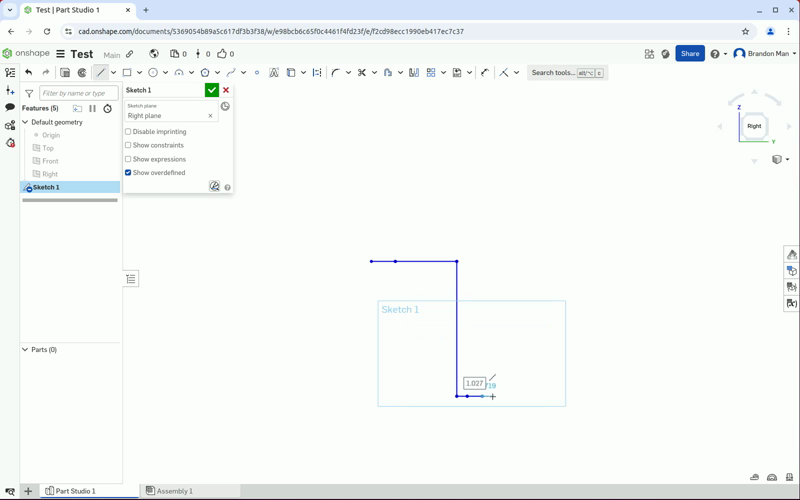
scroll(6)
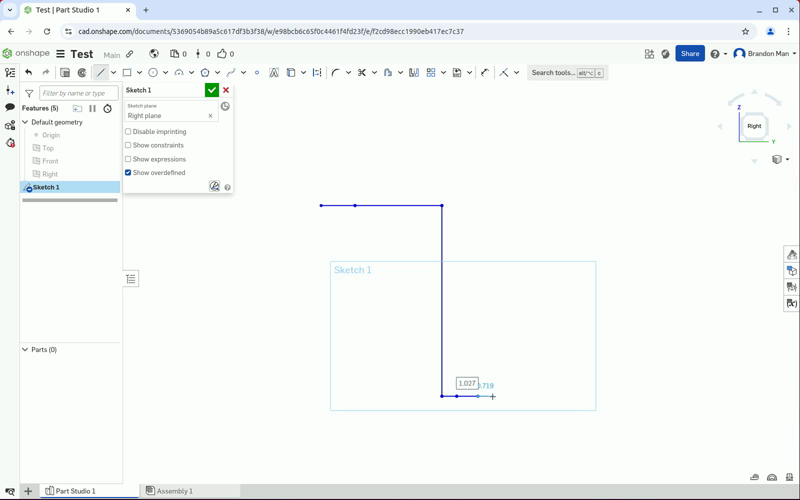
scroll(6)
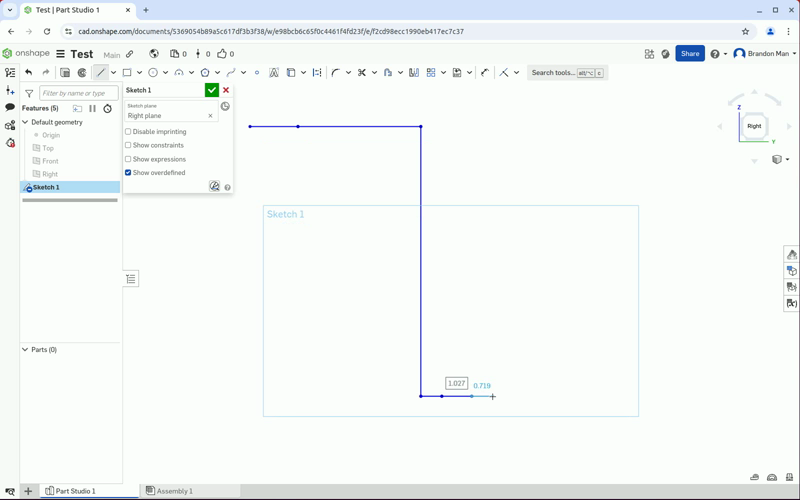
scroll(6)
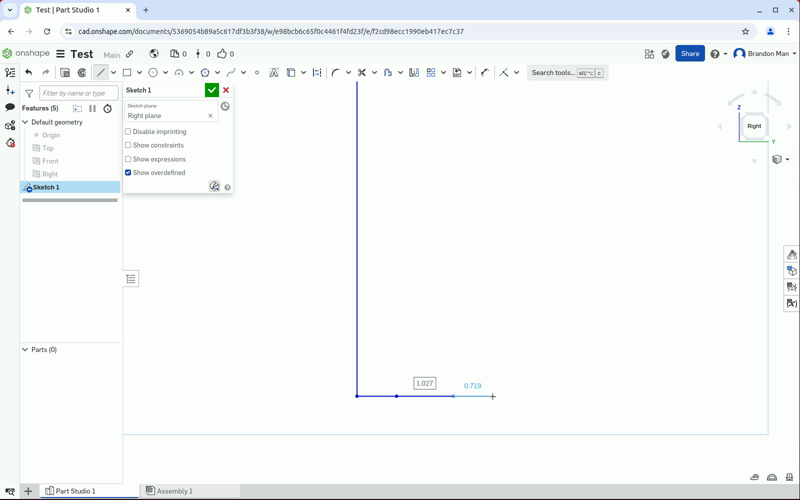
click(492, 396)
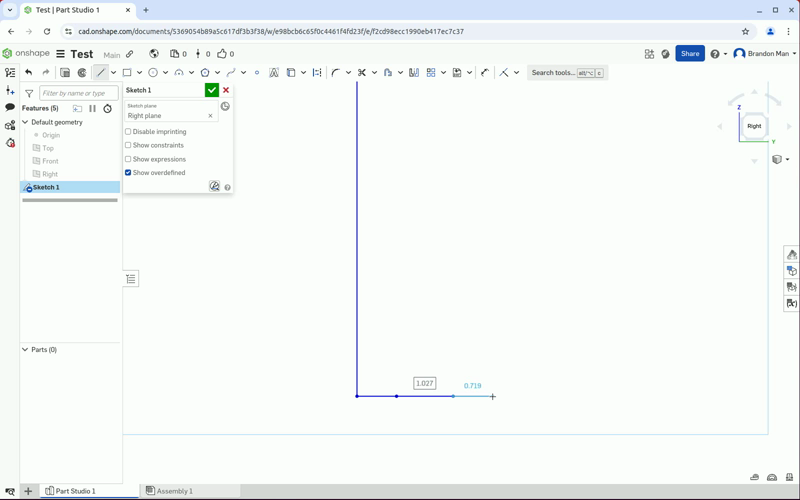
scroll(-6)
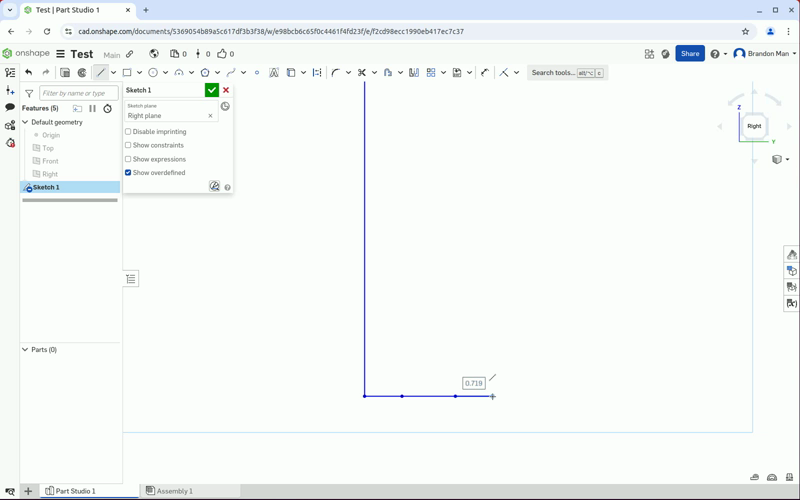
scroll(-6)
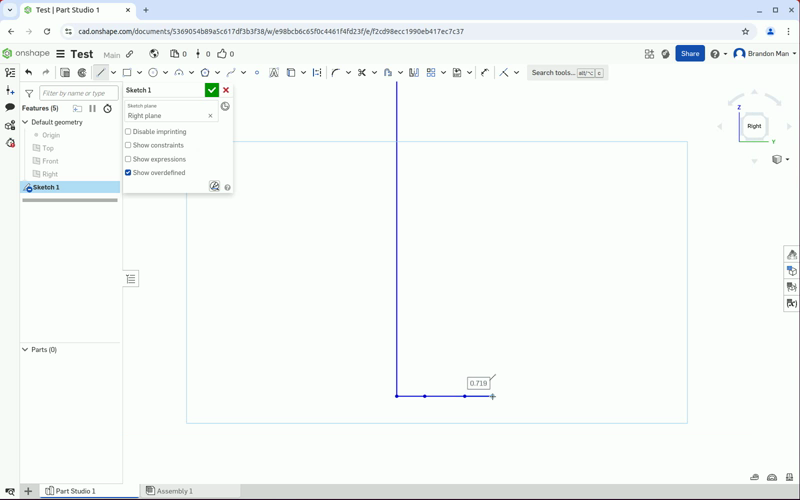
scroll(-6)
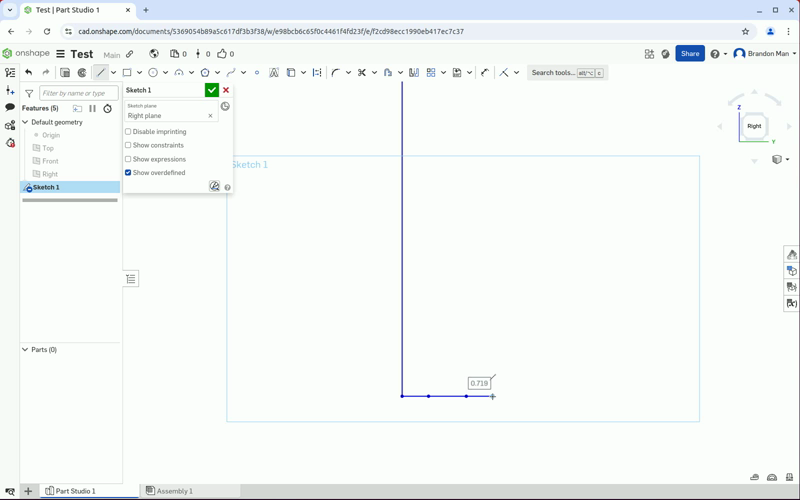
scroll(-6)
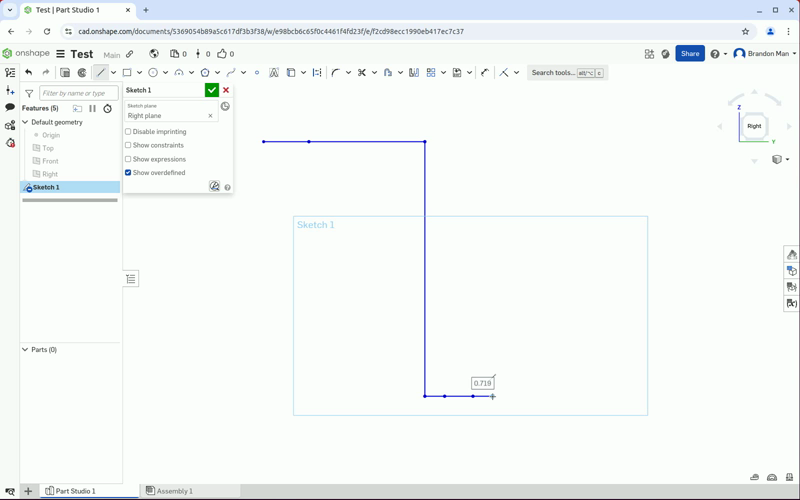
scroll(-6)
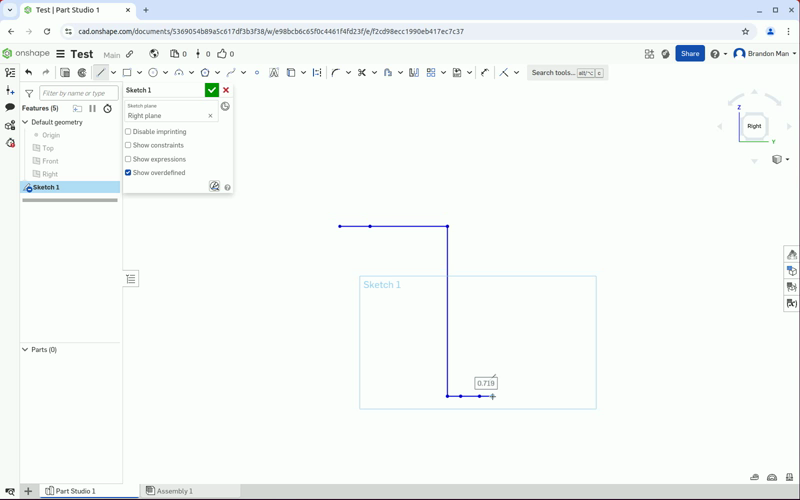
scroll(-6)
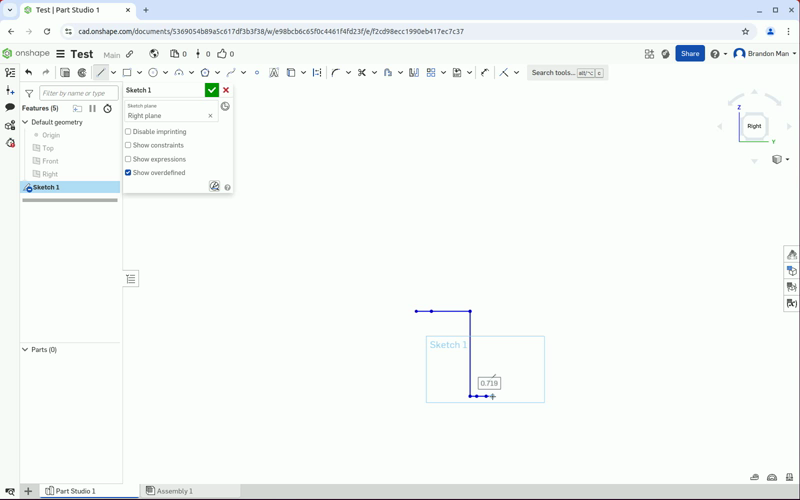
scroll(-6)
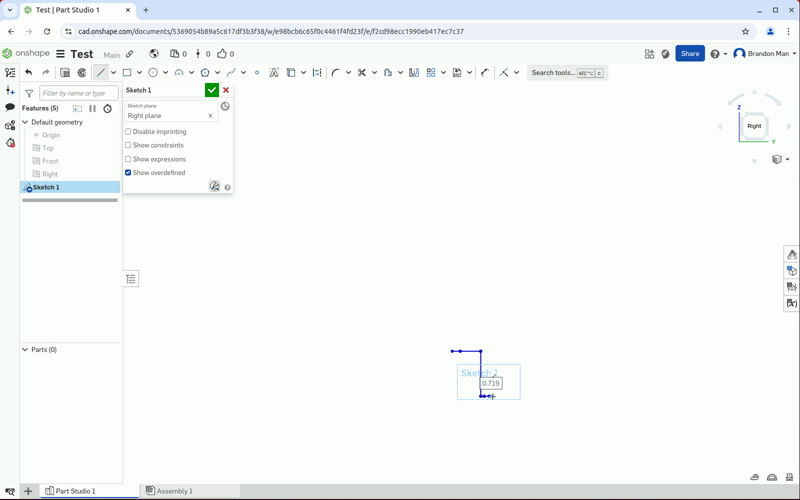
key_up(shift)
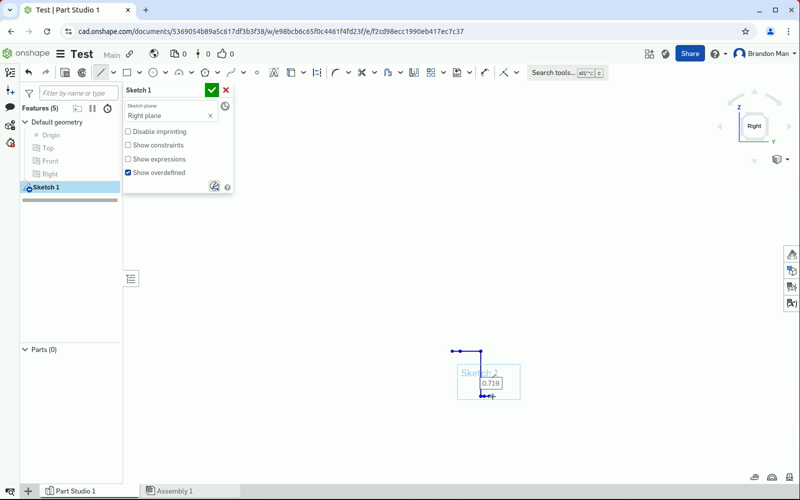
key_down(shift)
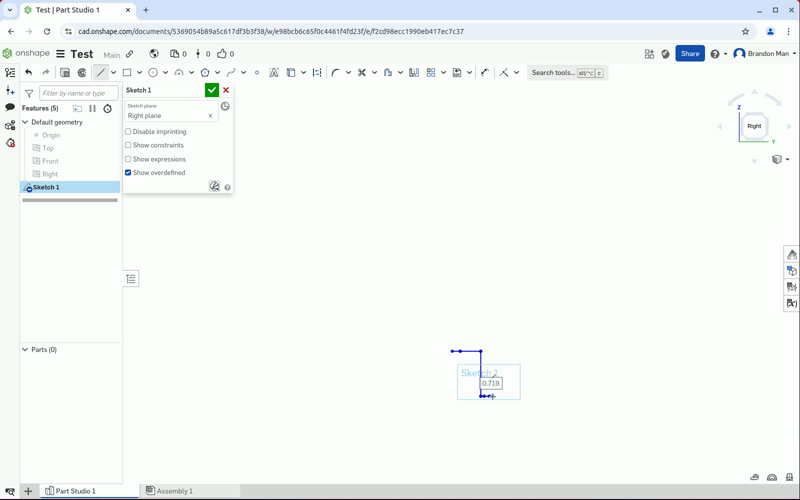
mouse_move(522, 396)
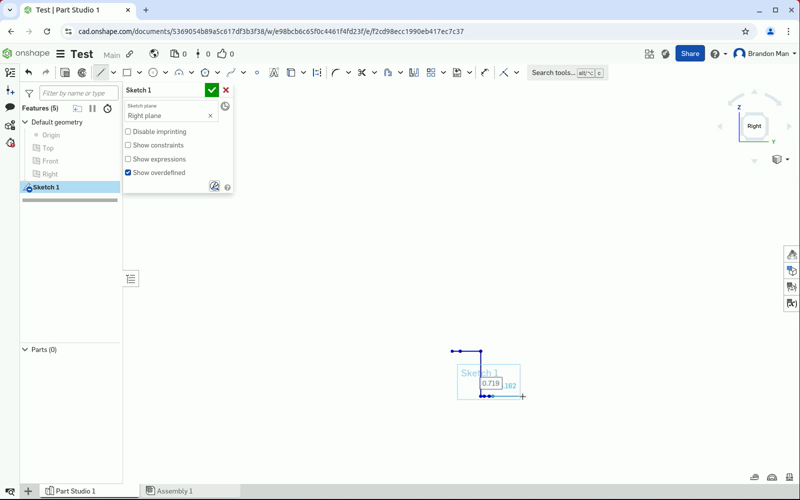
mouse_move(492, 351)
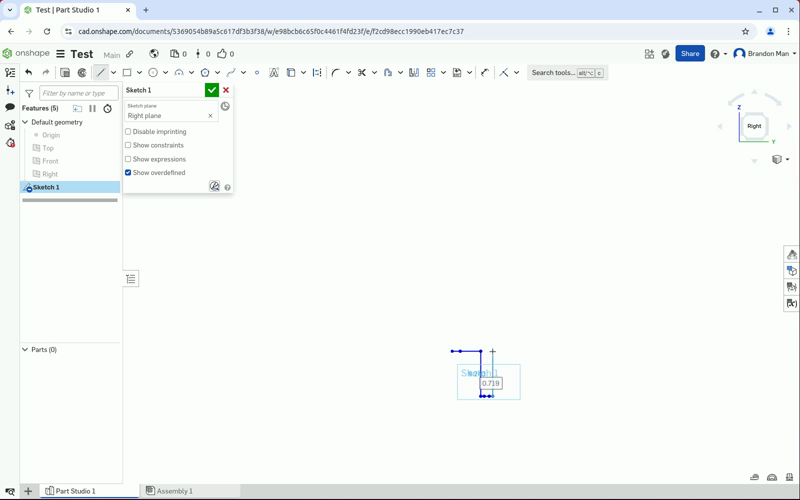
click(492, 351)
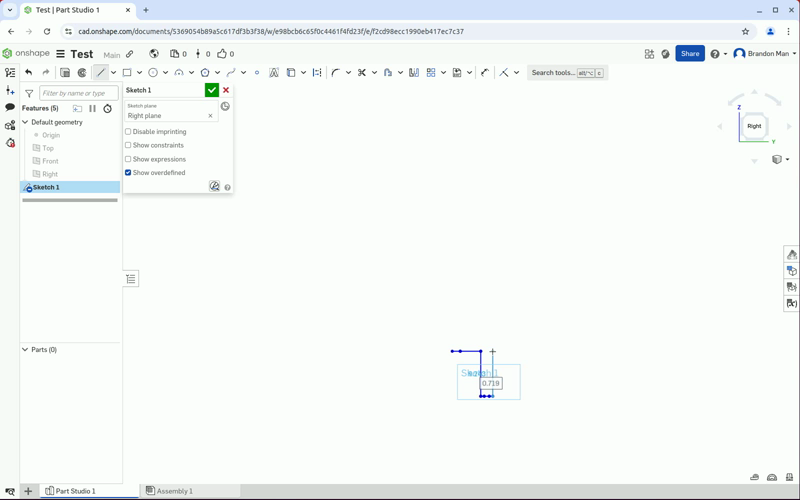
key_up(shift)
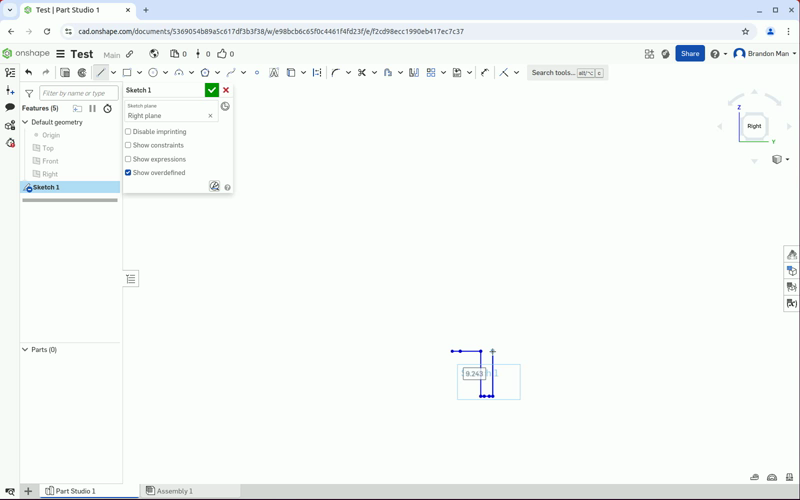
key_down(shift)
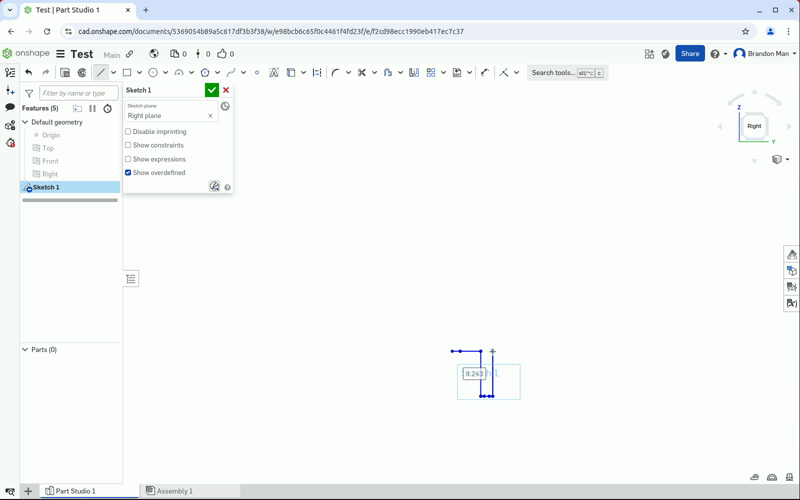
mouse_move(522, 351)
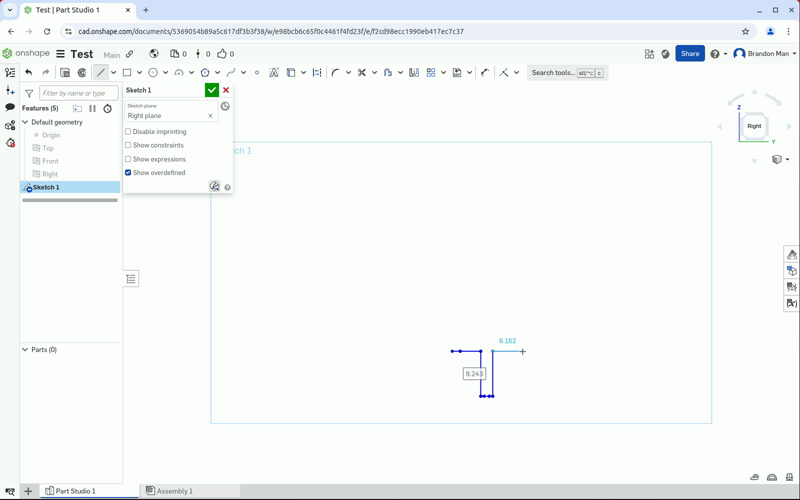
mouse_move(513, 351)
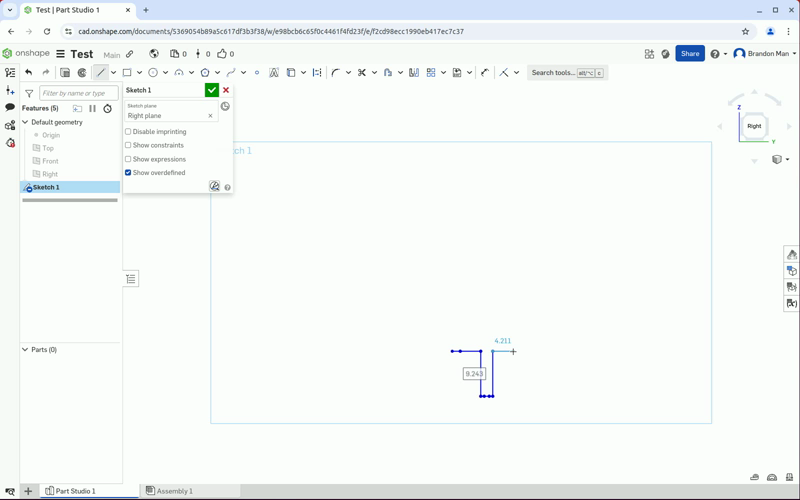
click(513, 351)
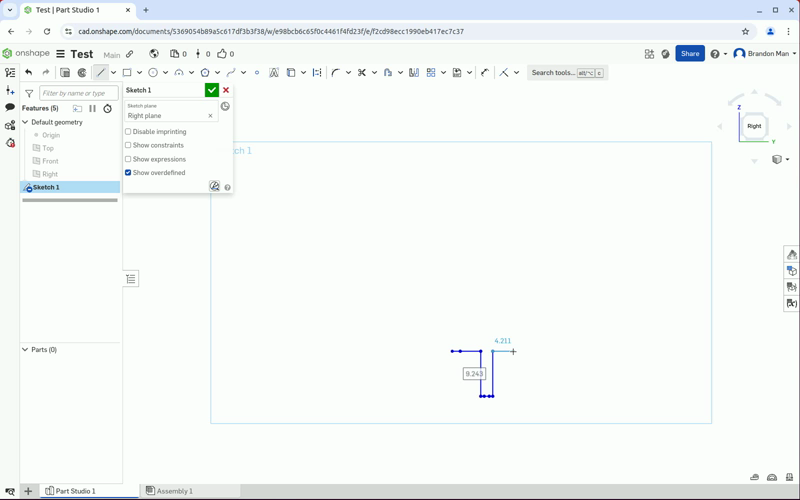
key_up(shift)
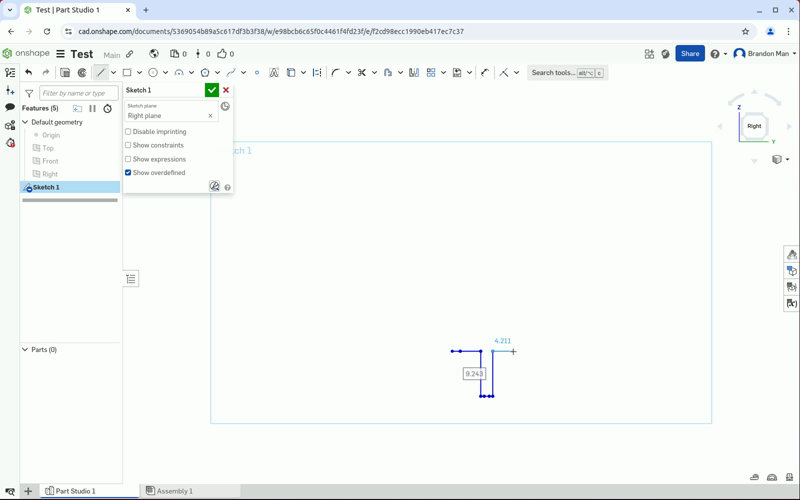
key_down(shift)
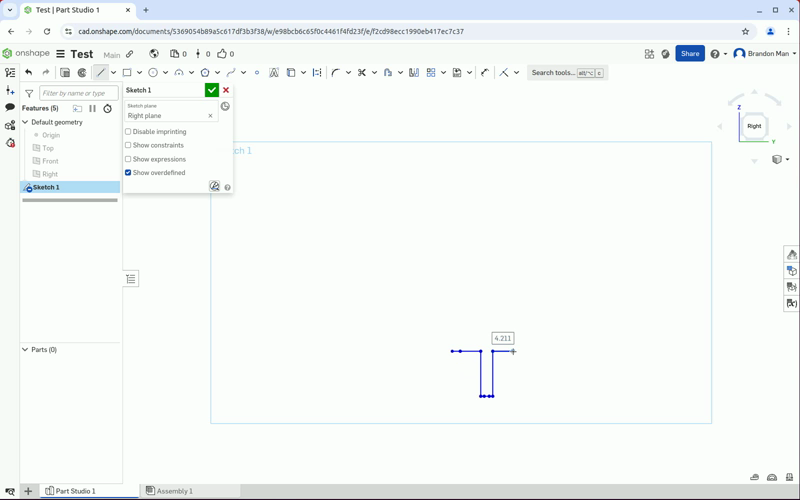
mouse_move(543, 351)
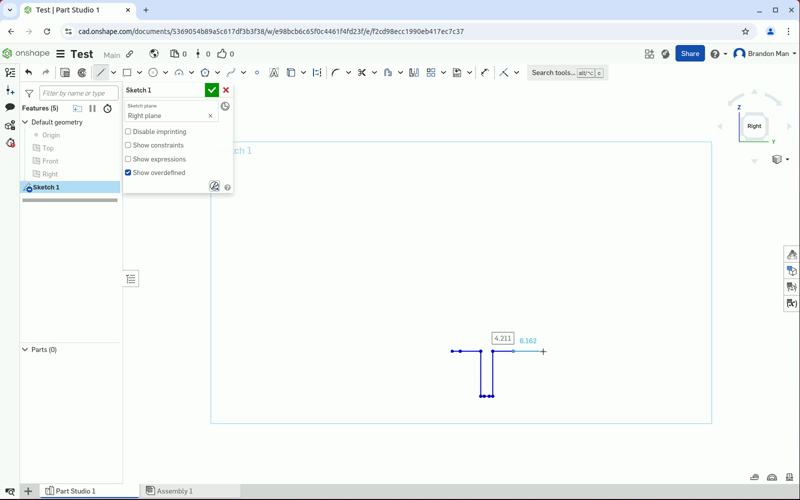
mouse_move(521, 351)
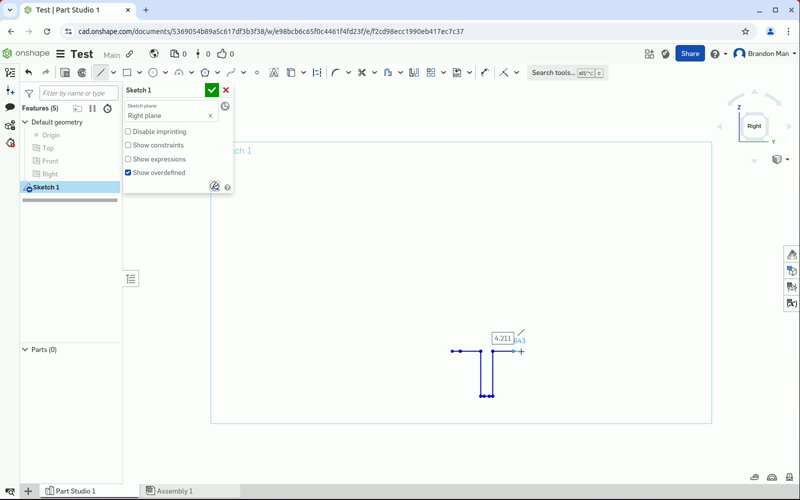
click(521, 351)
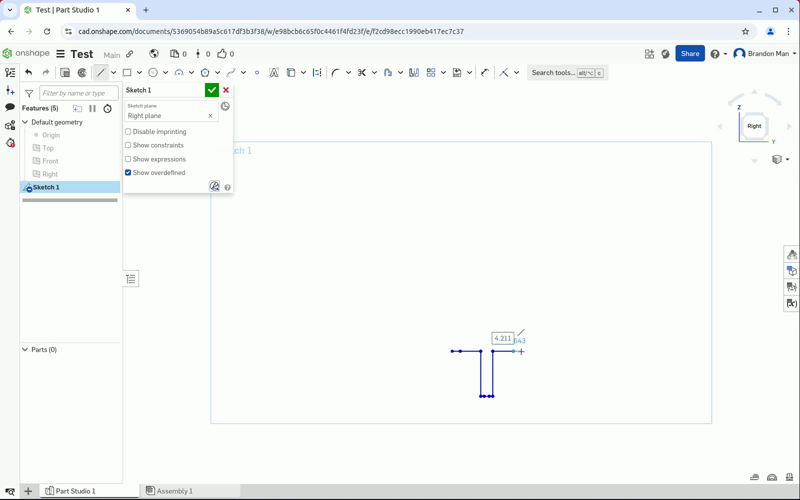
key_up(shift)
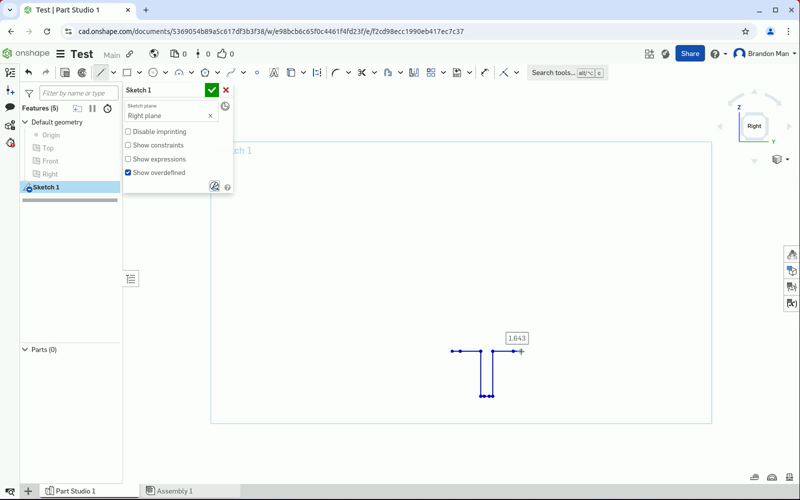
key_down(shift)
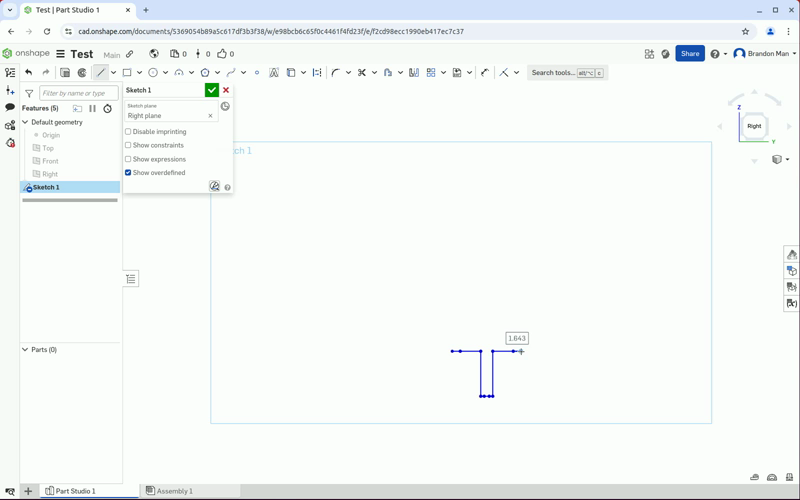
mouse_move(521, 282)
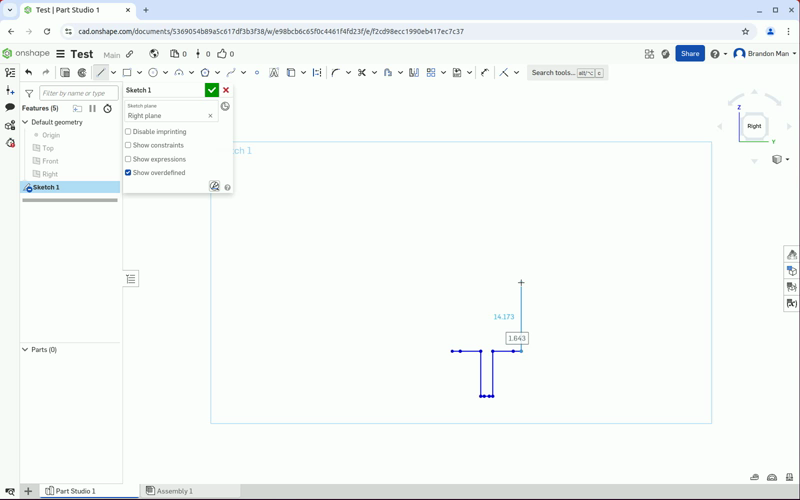
click(521, 282)
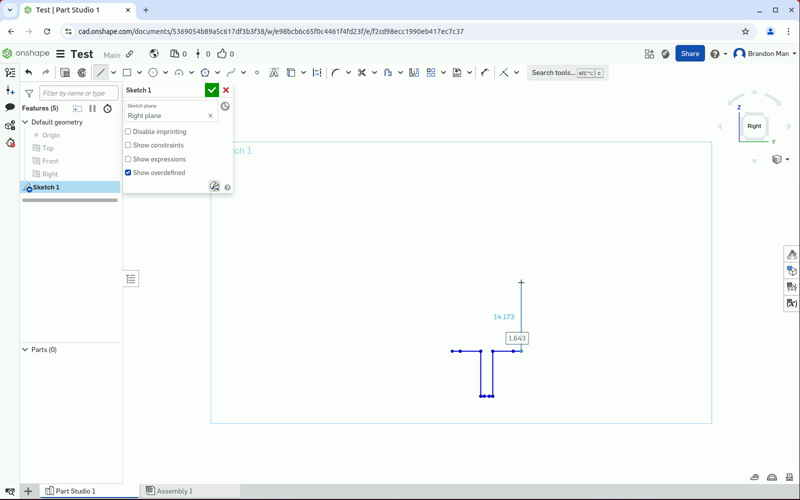
key_up(shift)
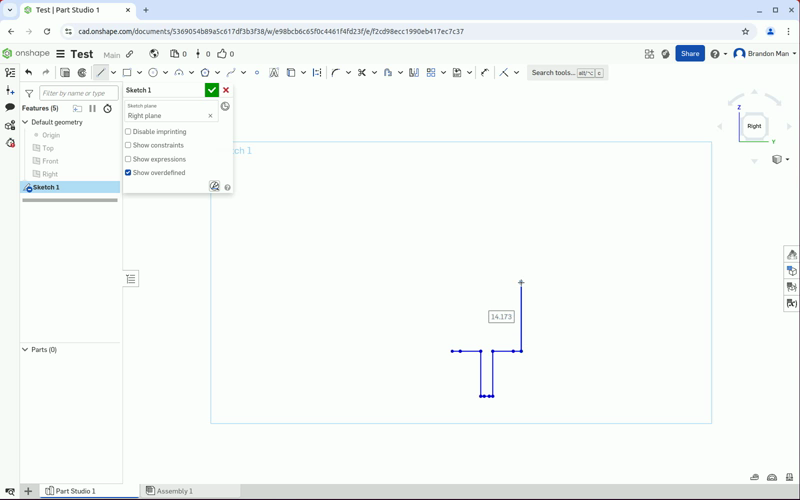
key_down(shift)
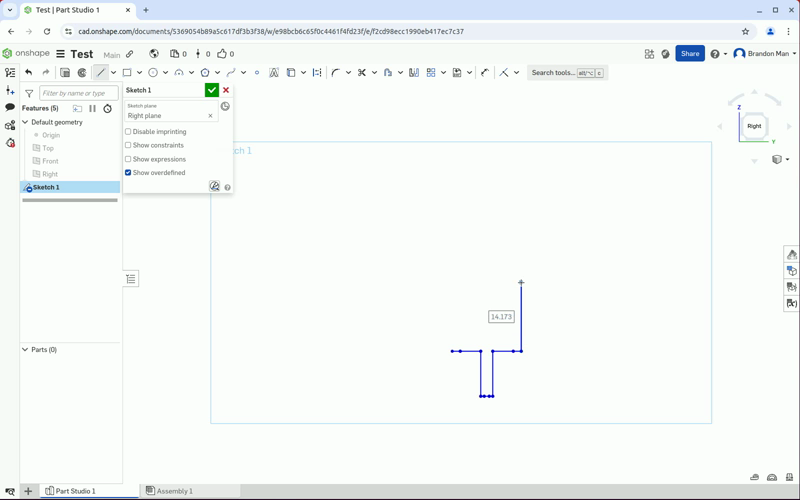
mouse_move(551, 282)
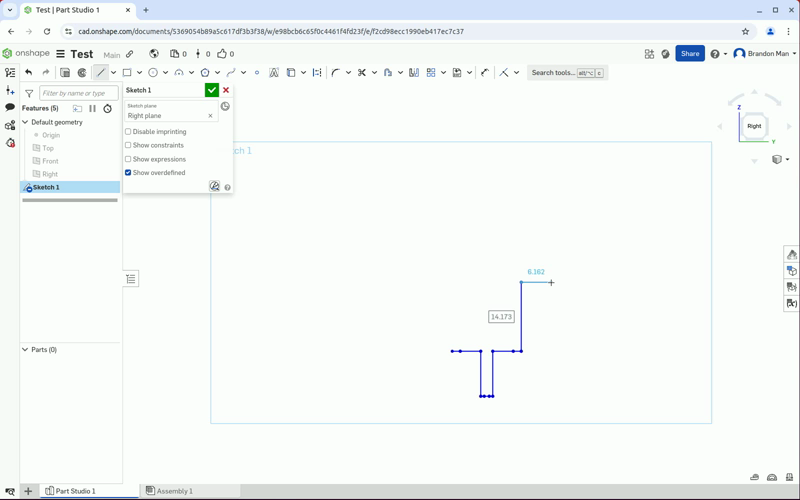
mouse_move(513, 282)
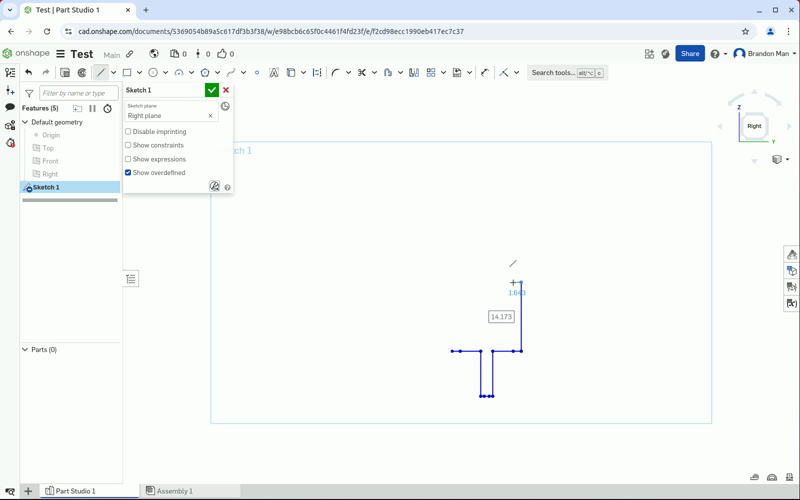
click(513, 282)
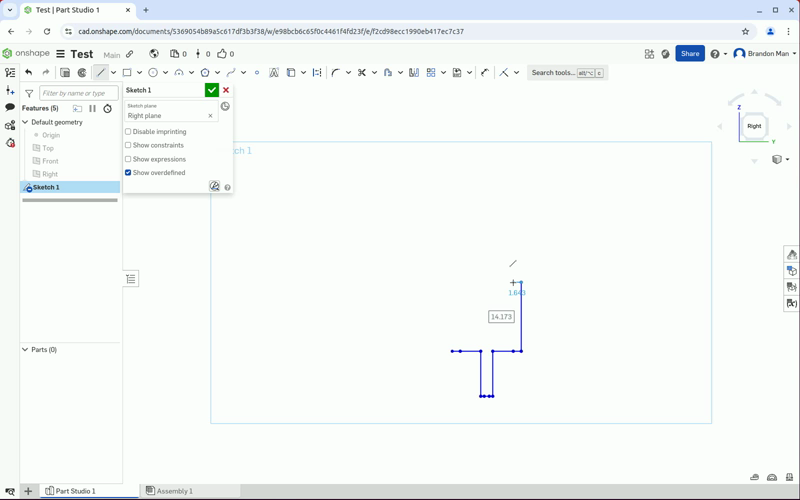
key_up(shift)
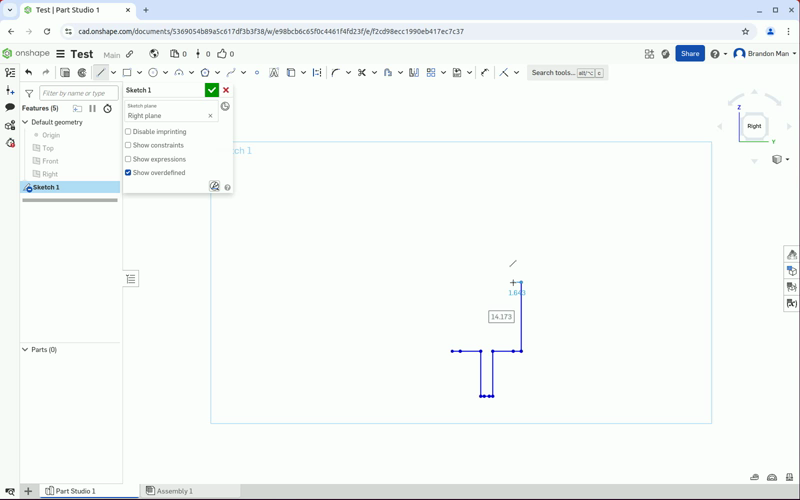
key_down(shift)
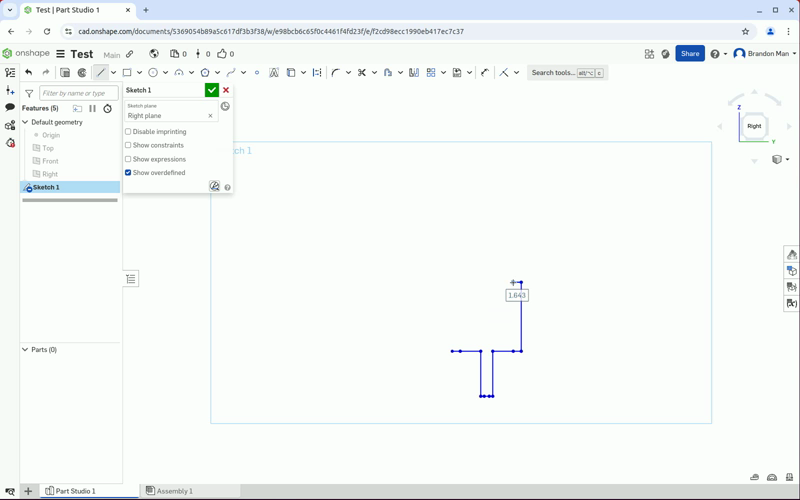
mouse_move(543, 282)
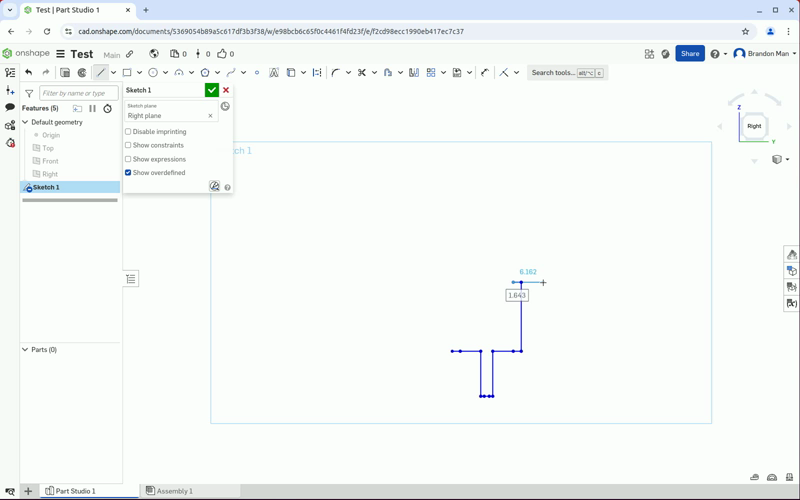
mouse_move(460, 282)
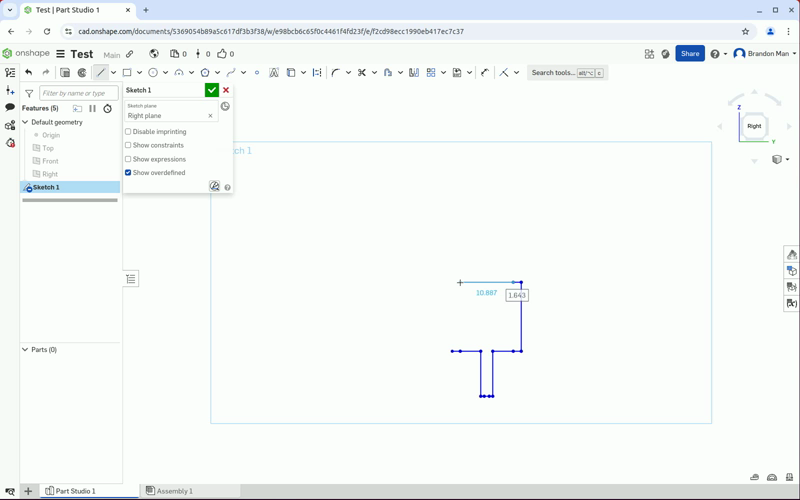
click(460, 282)
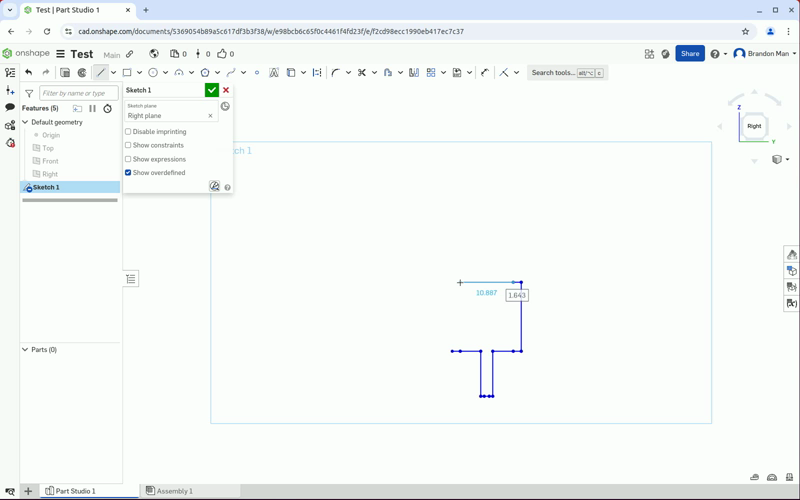
key_up(shift)
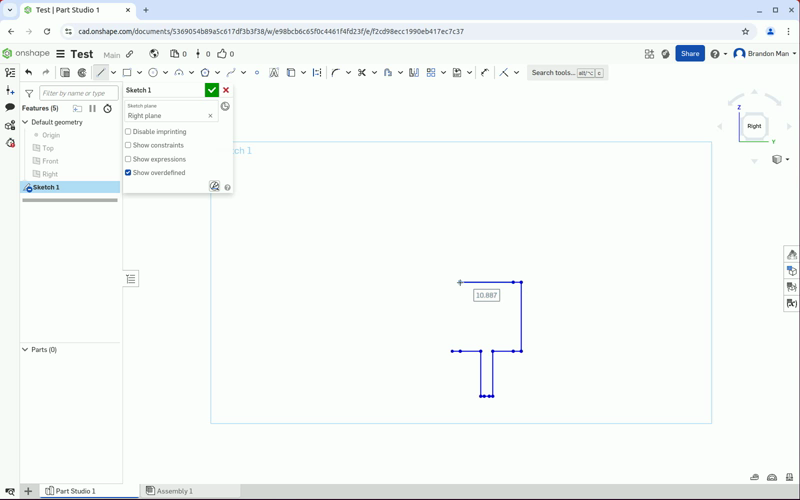
key_down(shift)
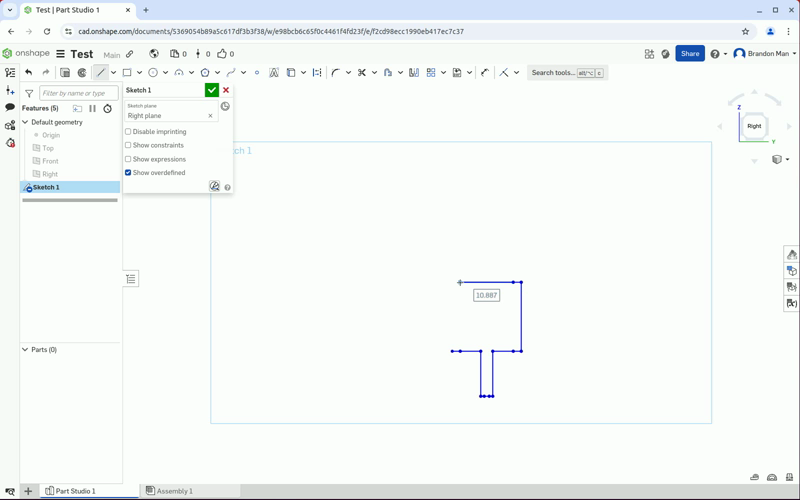
mouse_move(490, 282)
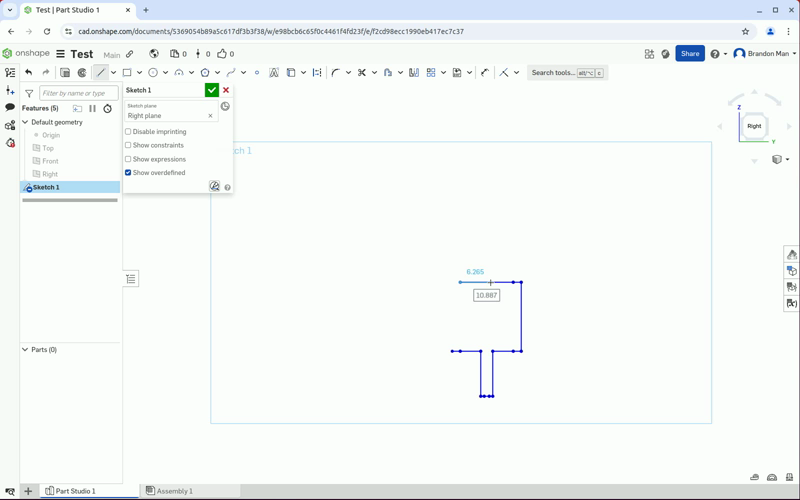
mouse_move(452, 282)
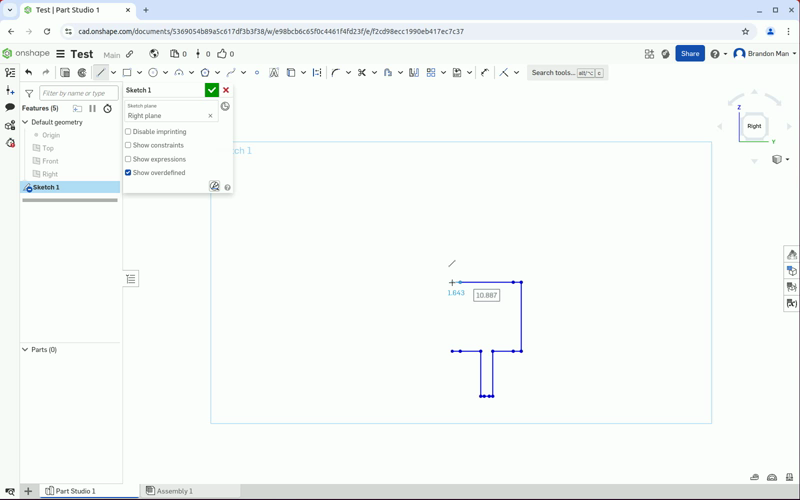
click(452, 282)
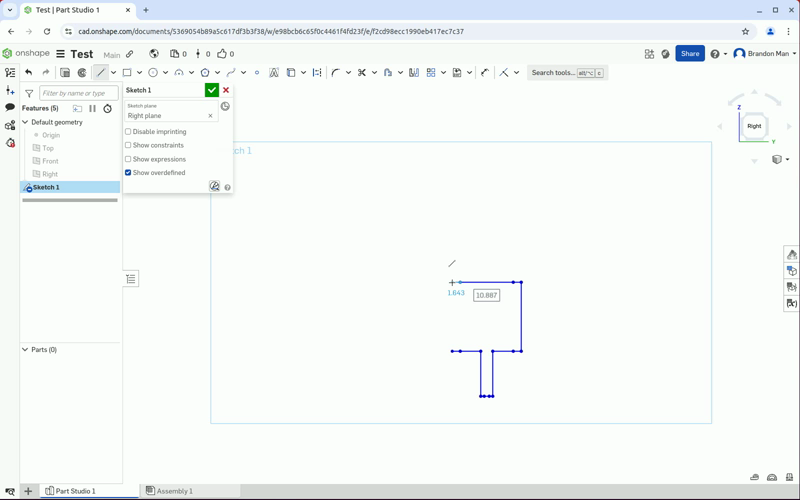
key_up(shift)
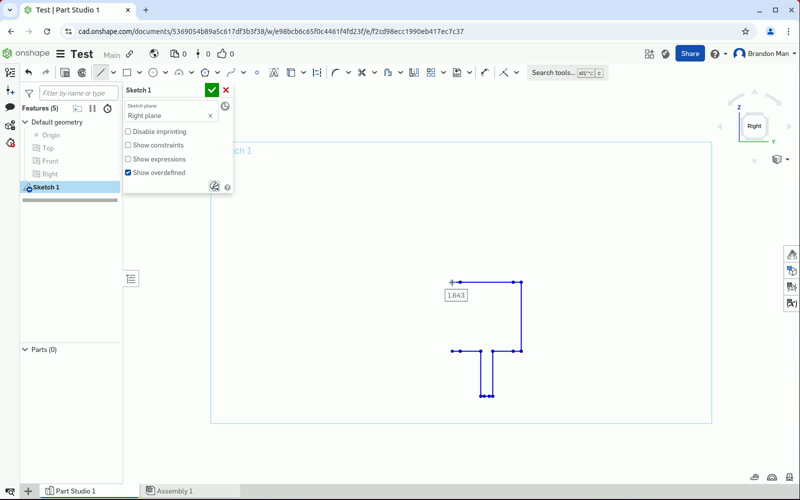
key_down(shift)
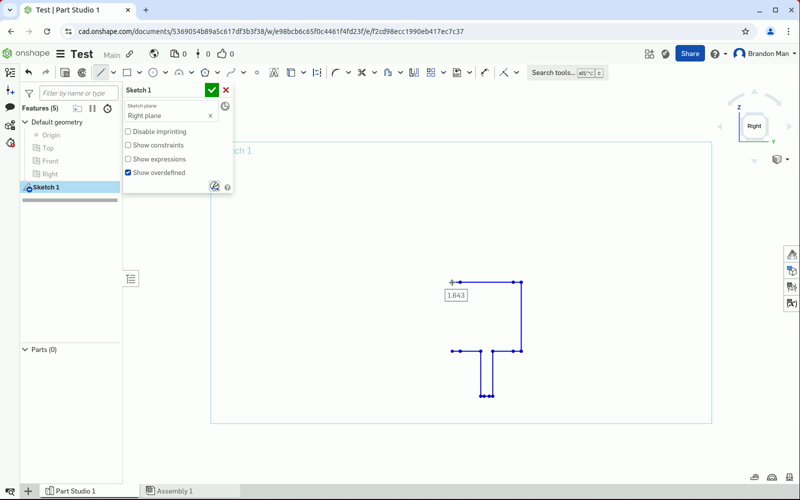
mouse_move(452, 351)
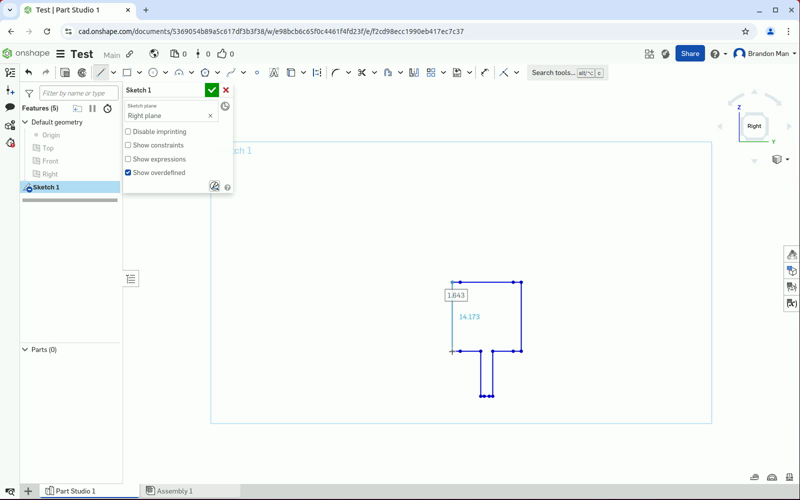
key_up(shift)
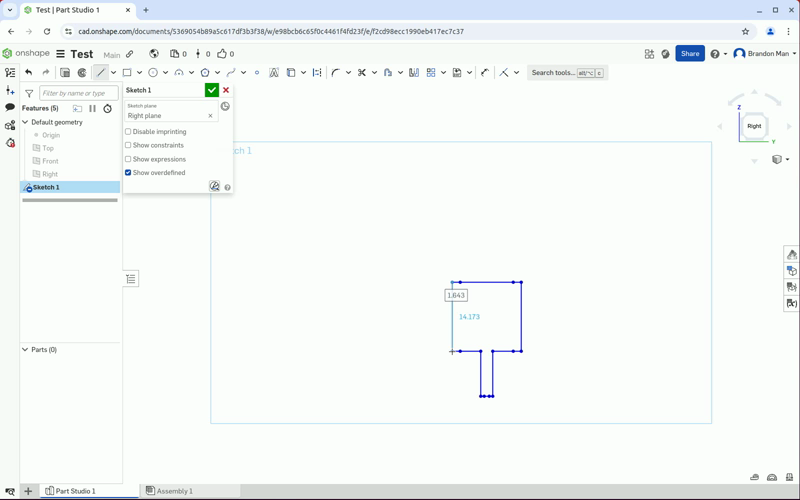
click(452, 351)
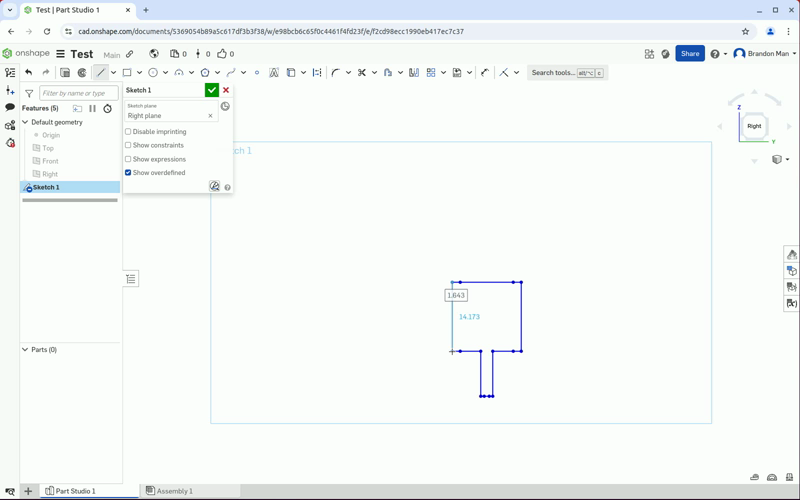
key(esc)
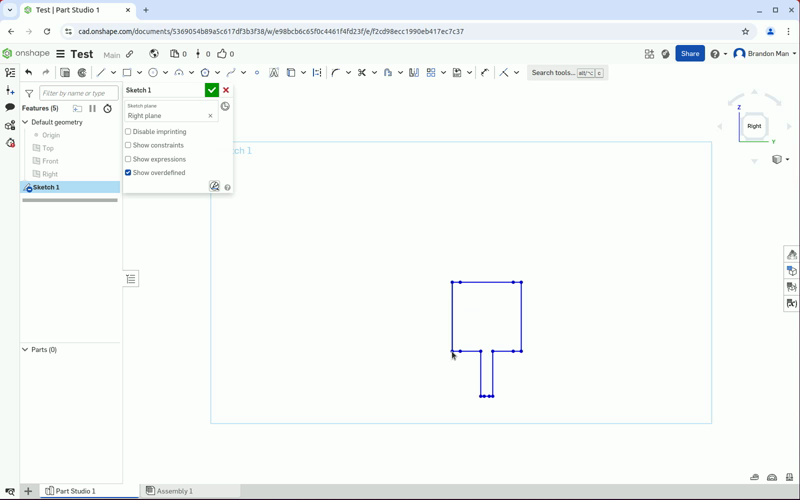
mouse_move(514, 305)
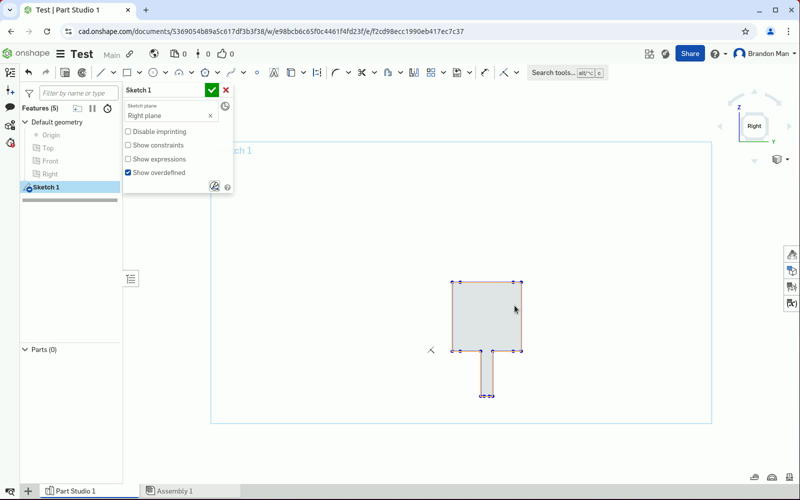
click(514, 305)
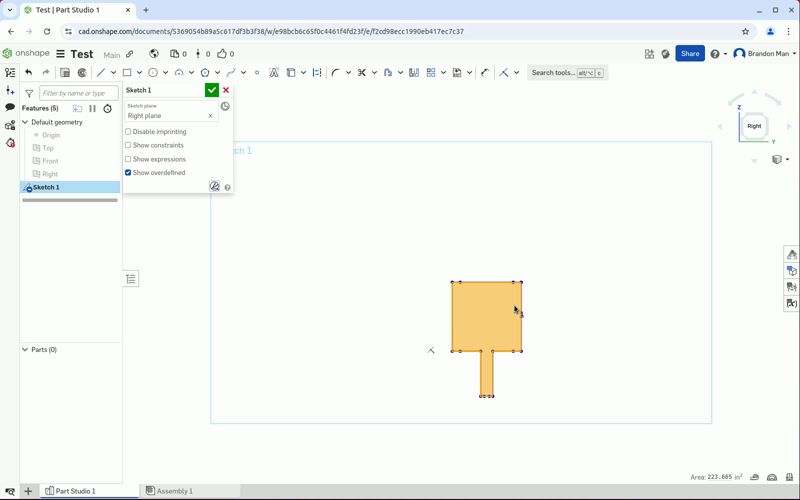
mouse_move(73, 352)
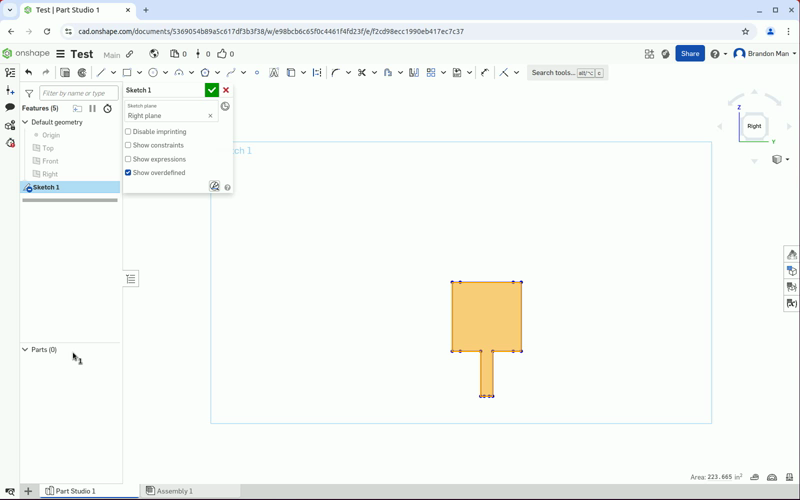
key(shift+y)
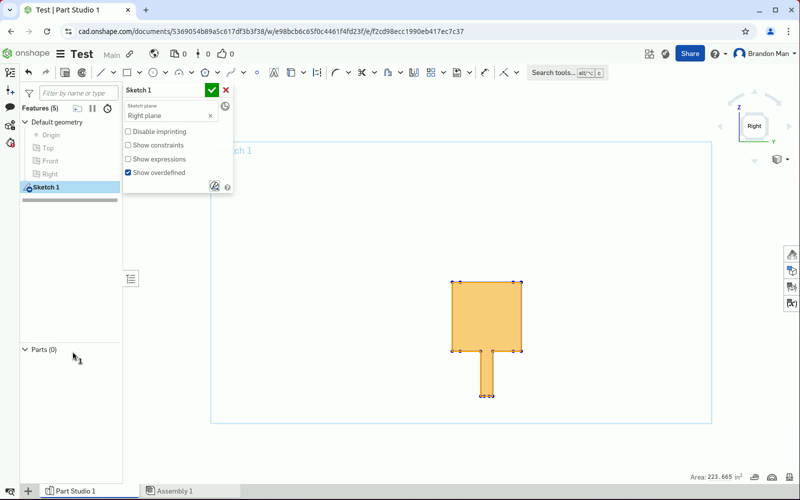
key(shift+e)
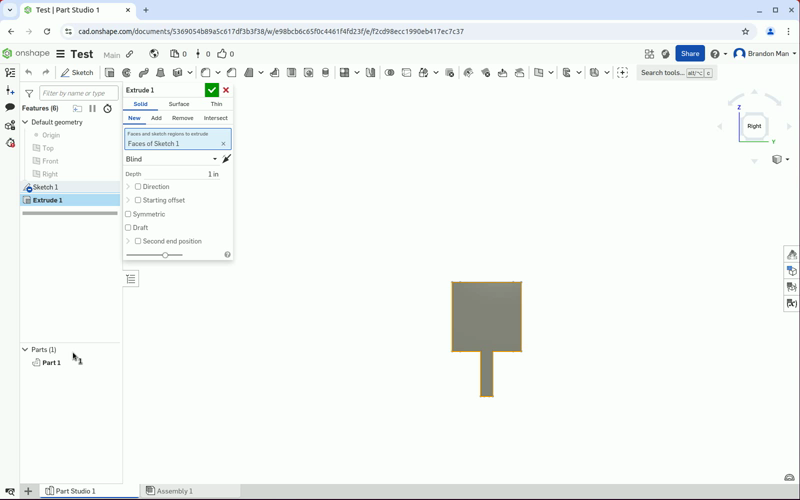
mouse_move(143, 106)
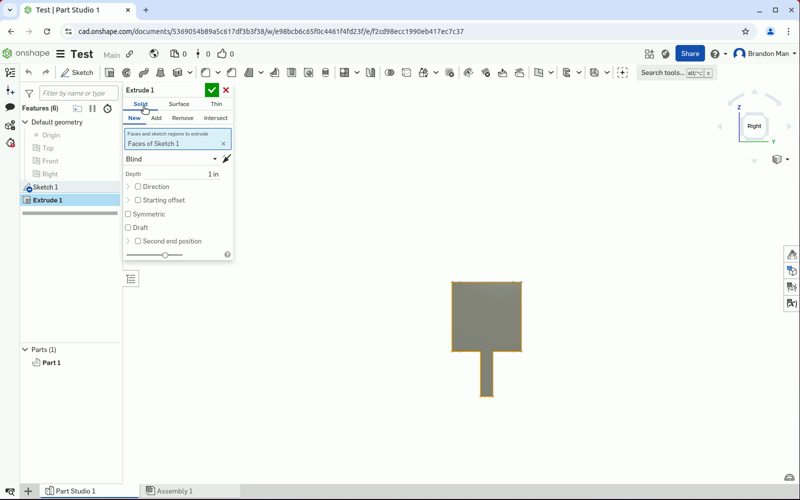
click(143, 106)
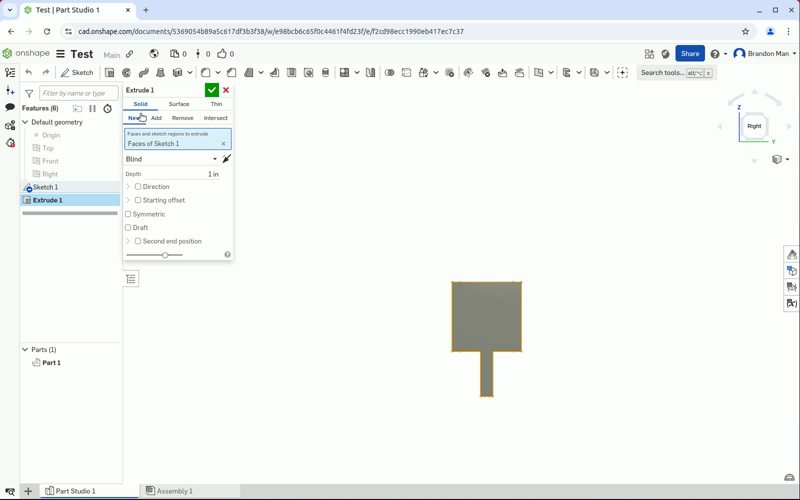
mouse_move(137, 120)
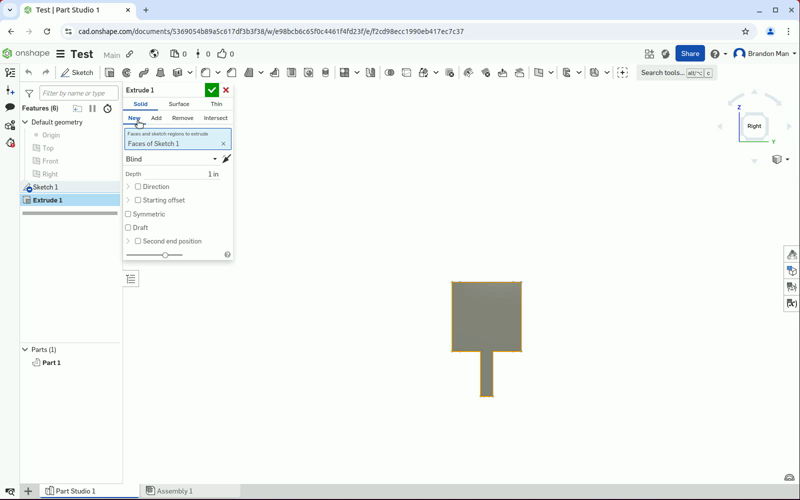
click(137, 120)
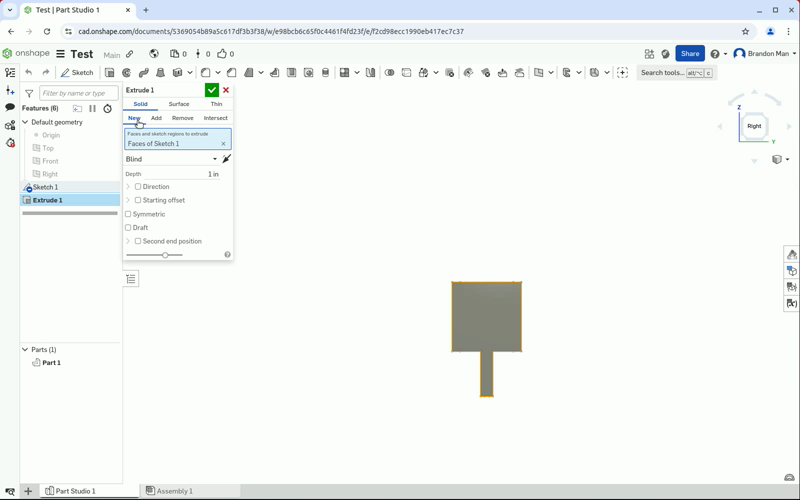
key(tab, 4)
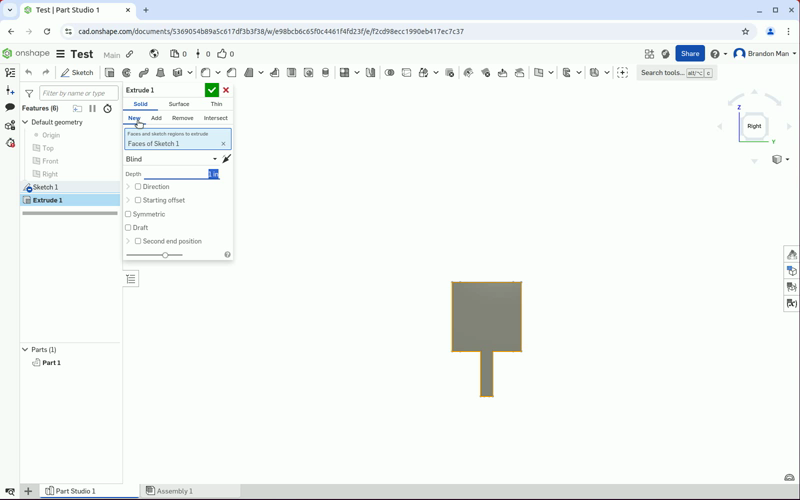
text(0.963)
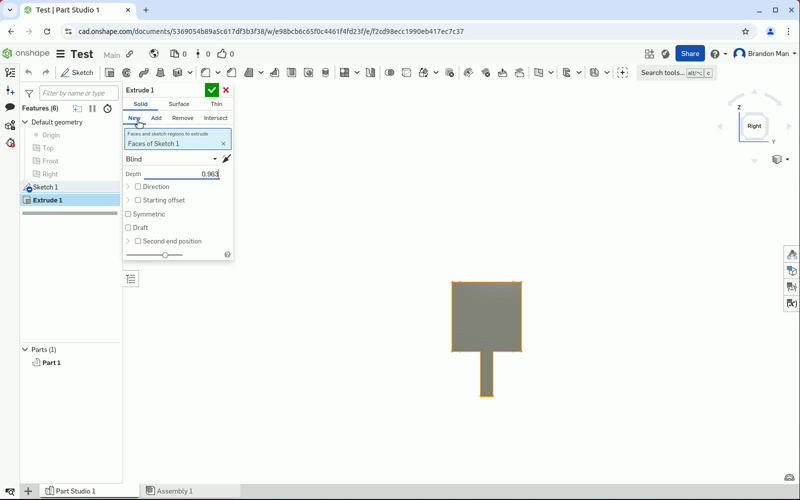
key(enter)
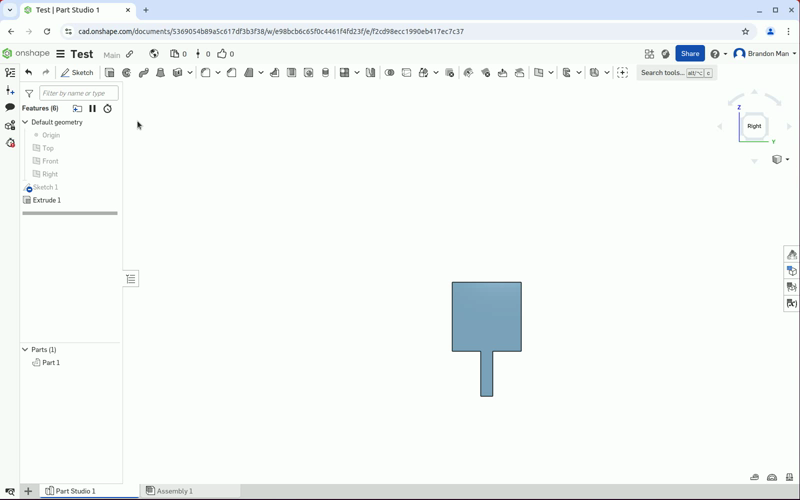
key(shift+h)
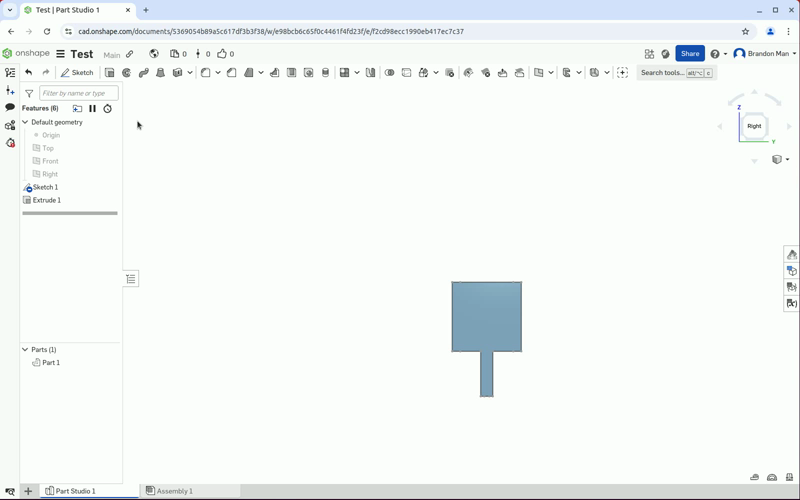
key(shift+h)
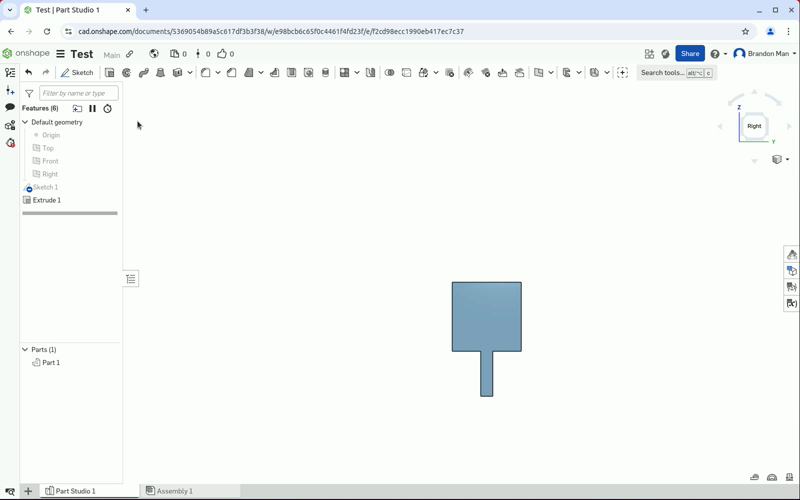
mouse_move(73, 189)
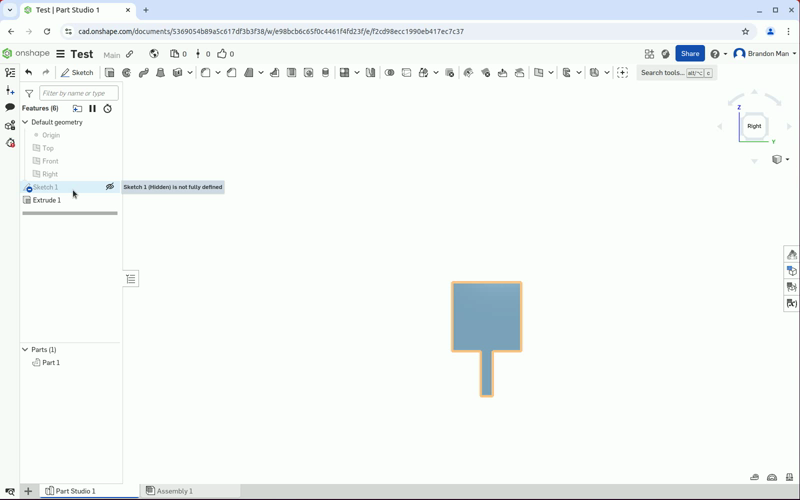
click(73, 189)
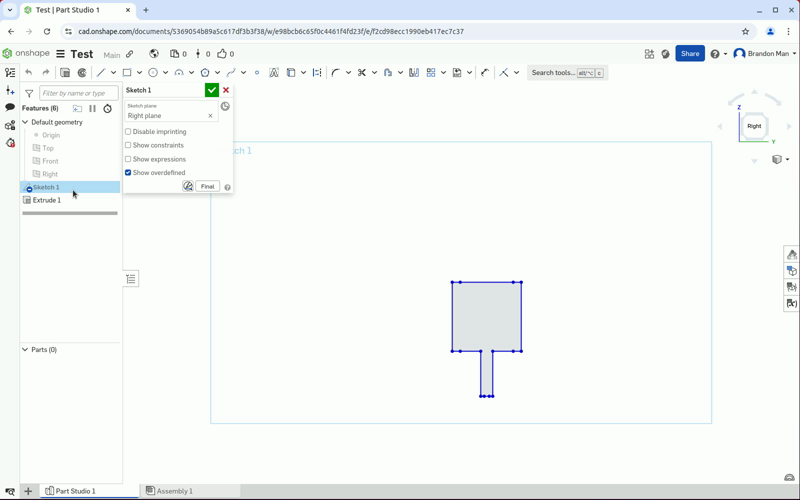
mouse_move(229, 92)
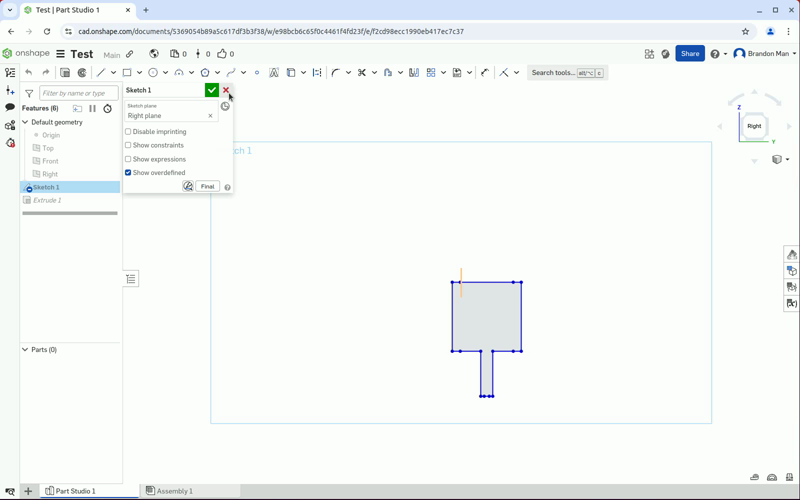
click(229, 92)
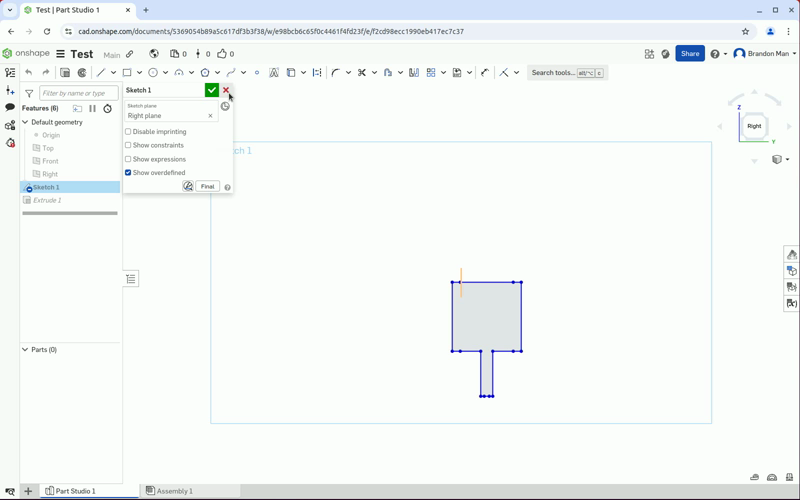
key(shift+s)
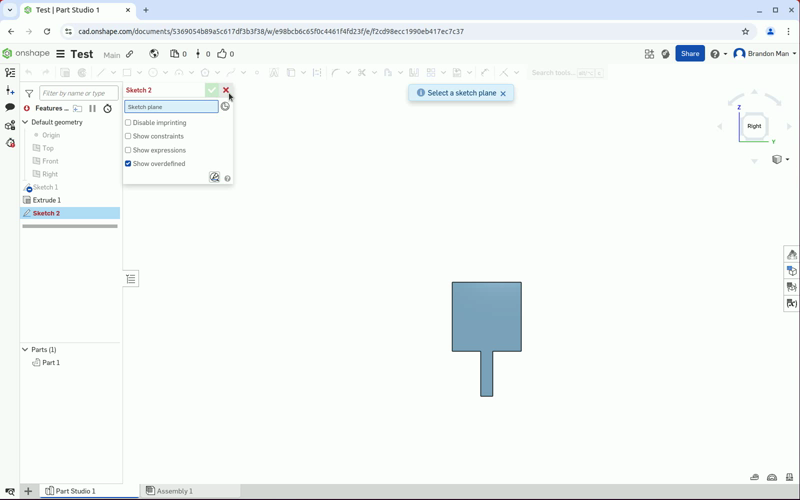
mouse_move(73, 176)
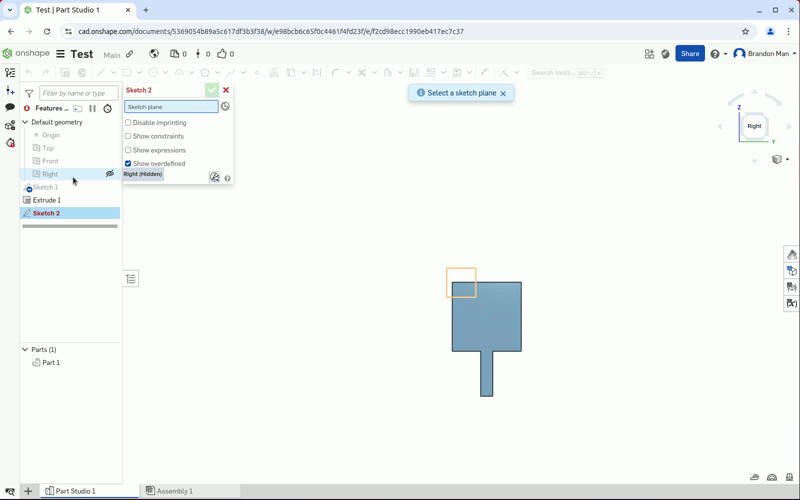
click(73, 176)
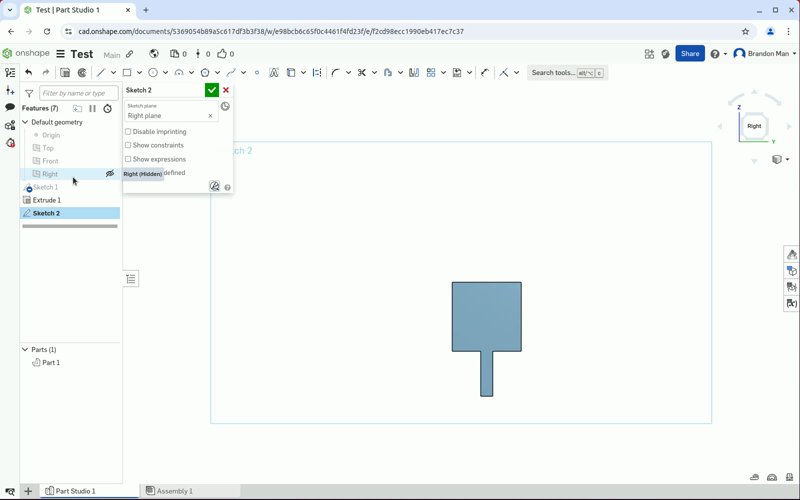
mouse_move(73, 352)
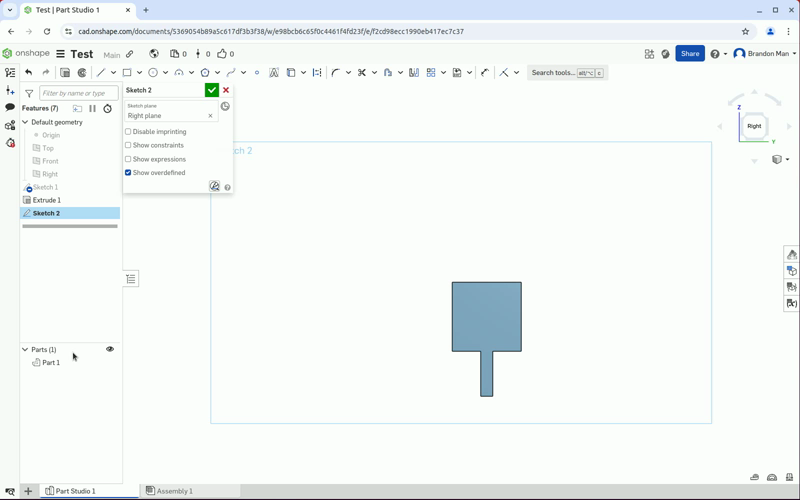
key(y)
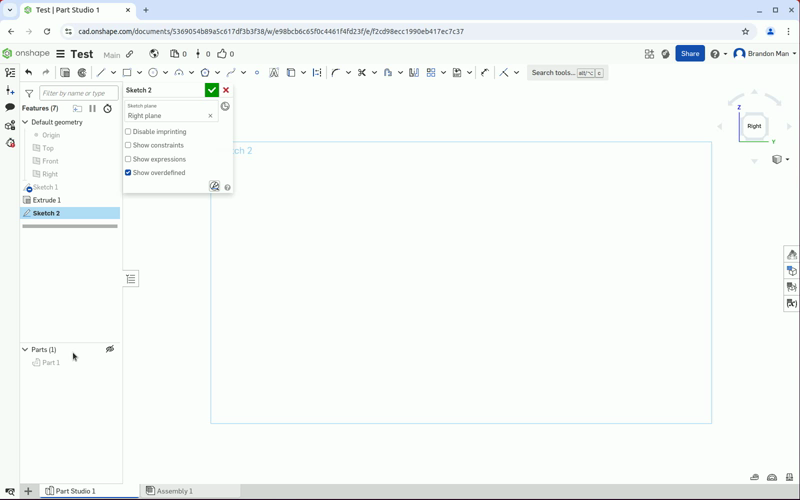
key(l)
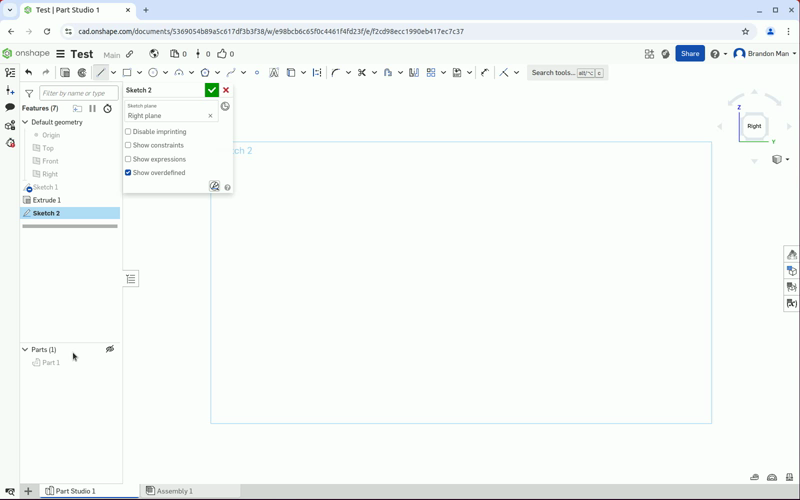
key_down(shift)
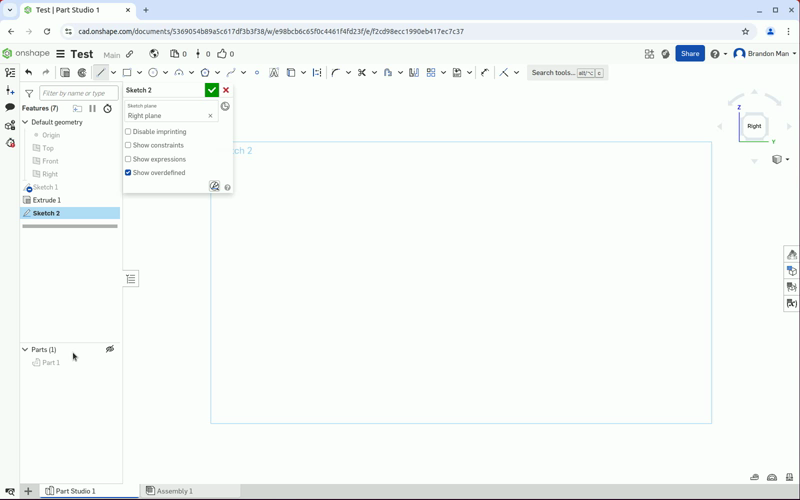
mouse_move(492, 268)
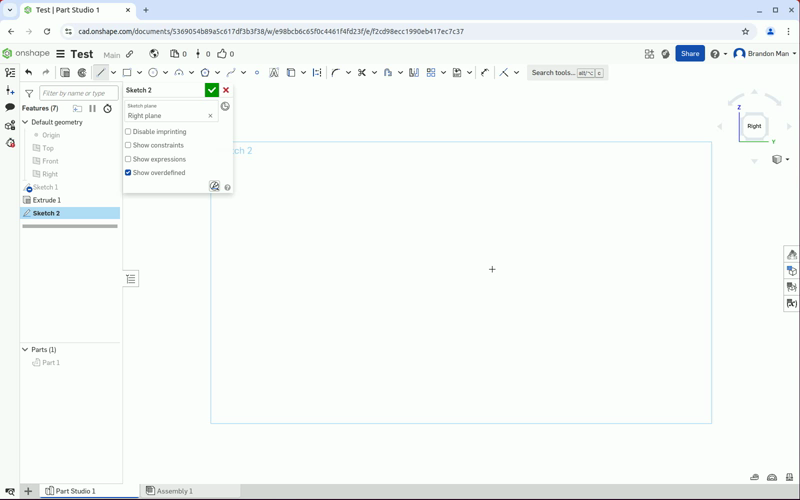
click(492, 268)
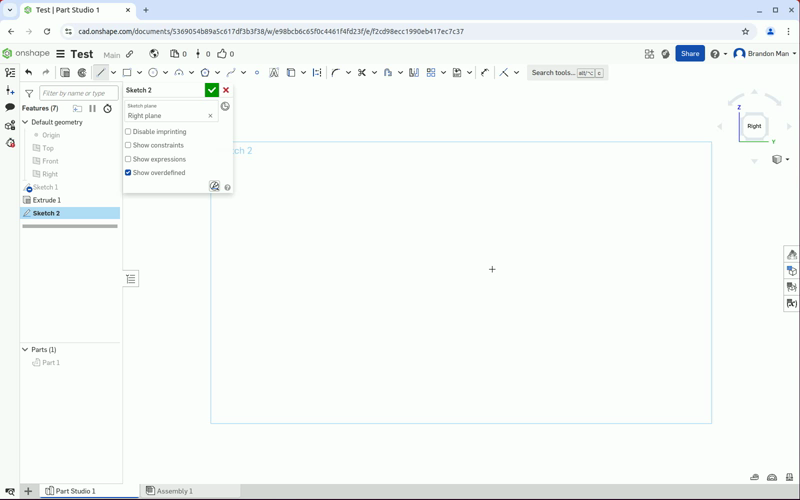
key_up(shift)
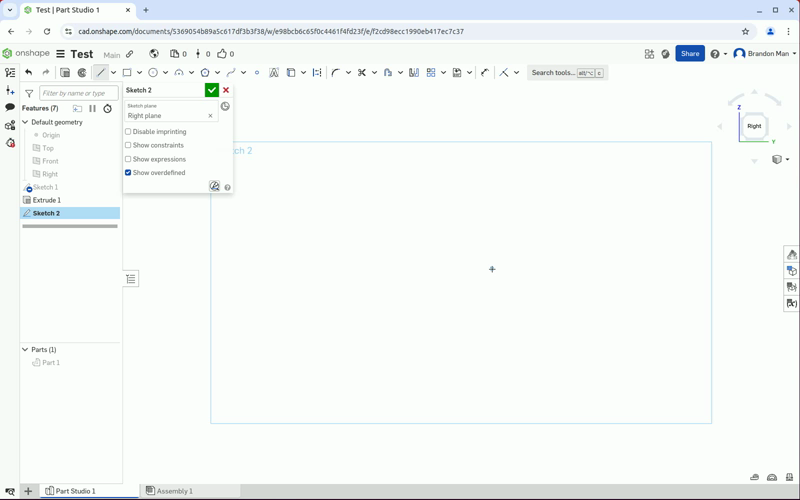
key_down(shift)
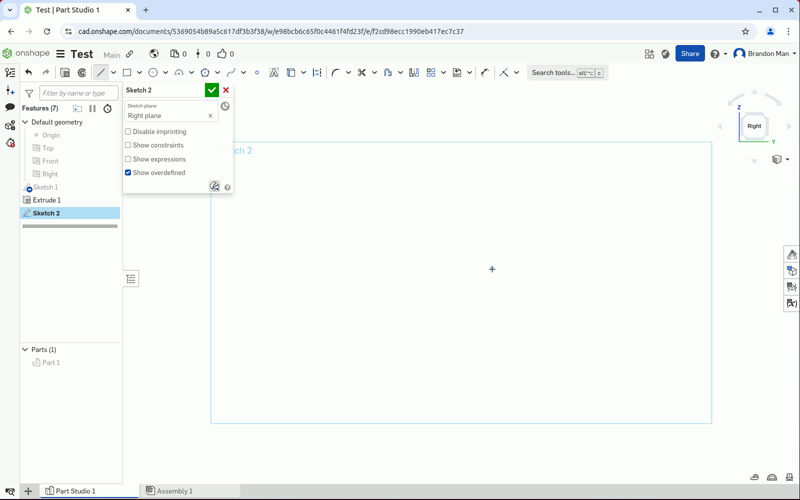
mouse_move(522, 268)
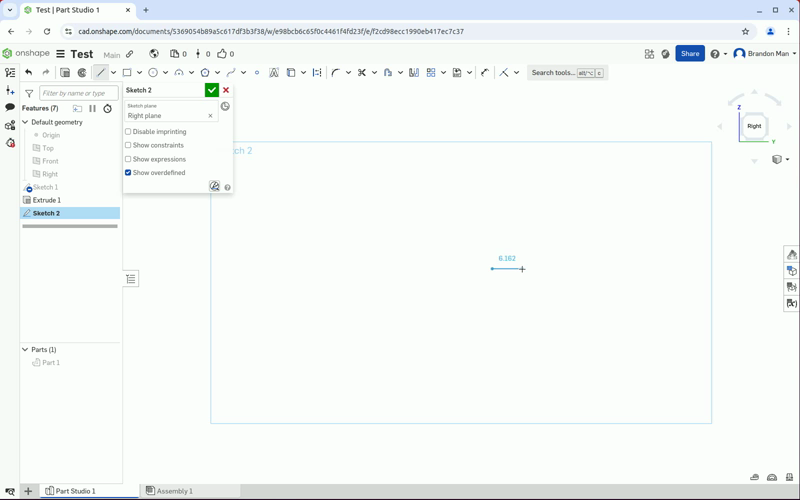
mouse_move(498, 268)
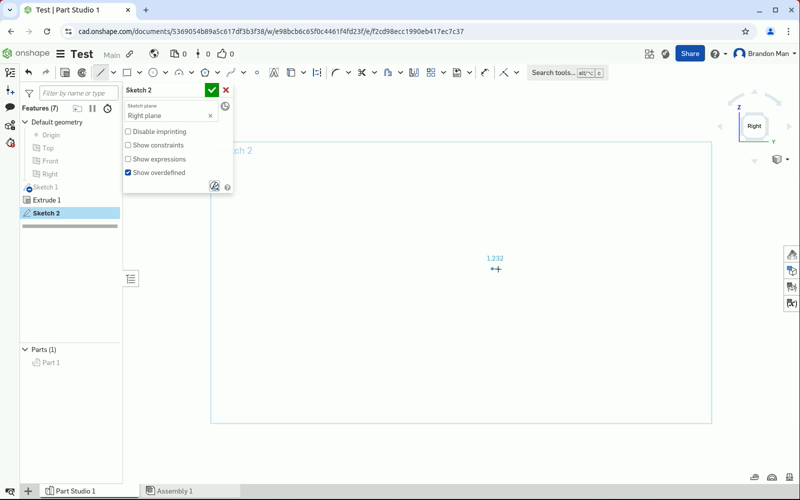
scroll(6)
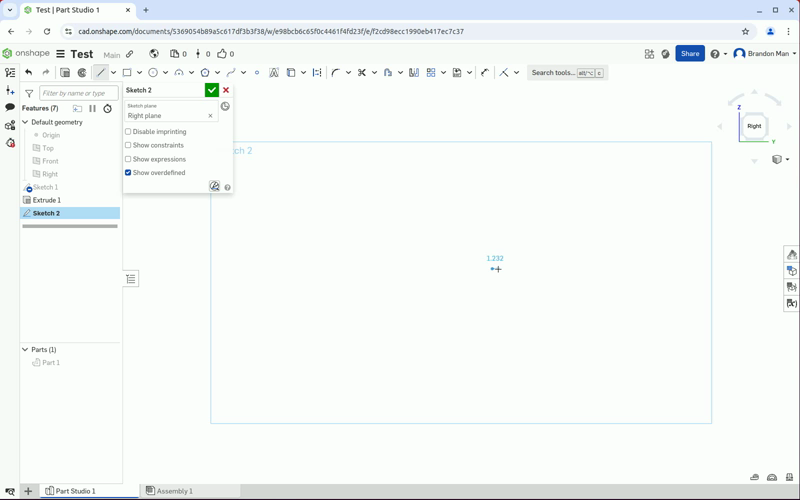
scroll(6)
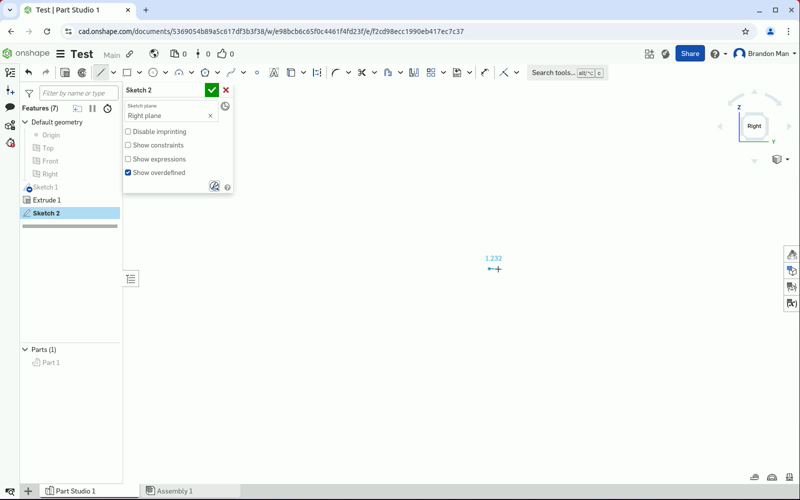
scroll(6)
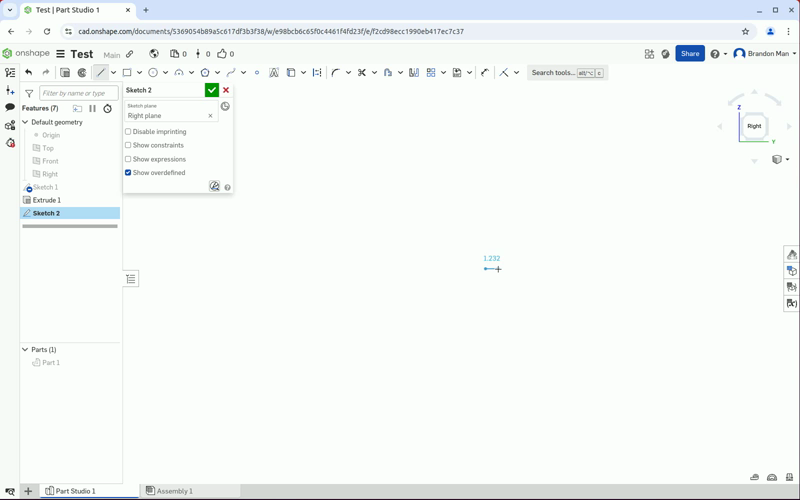
scroll(6)
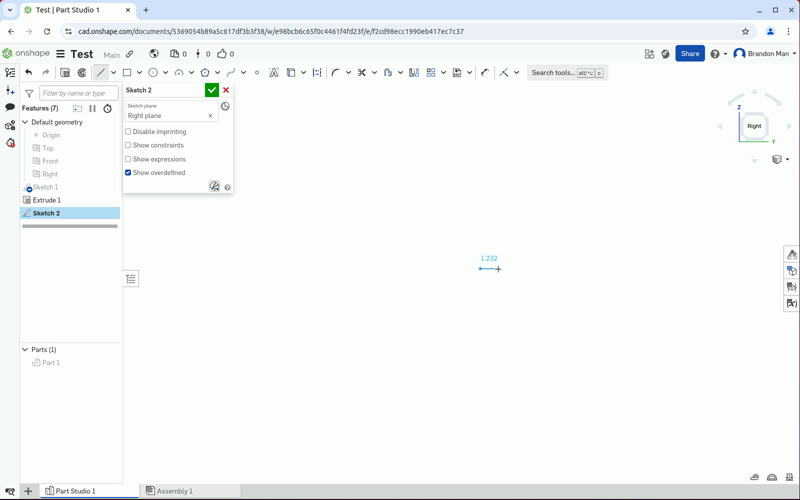
scroll(6)
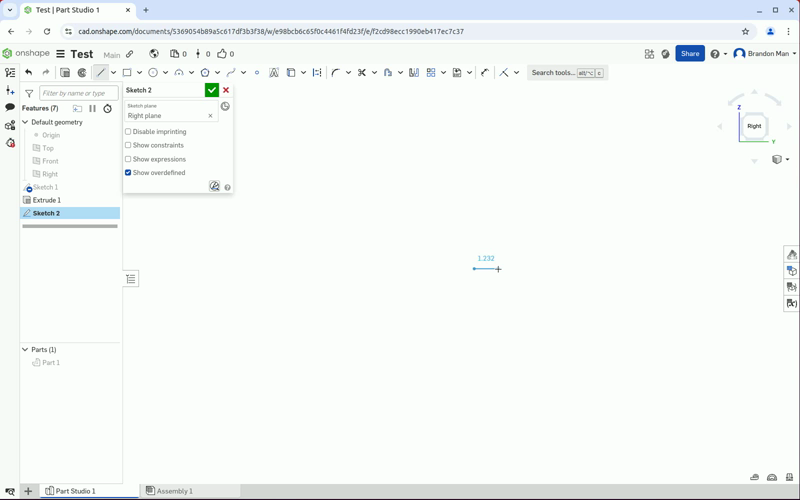
scroll(6)
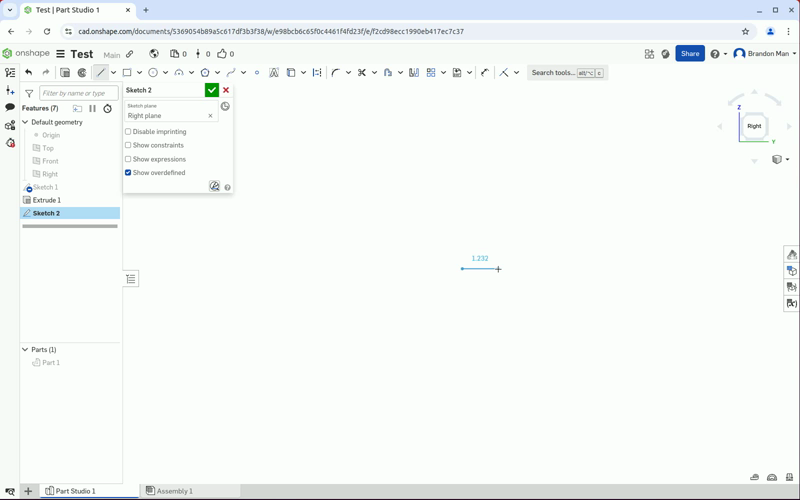
scroll(6)
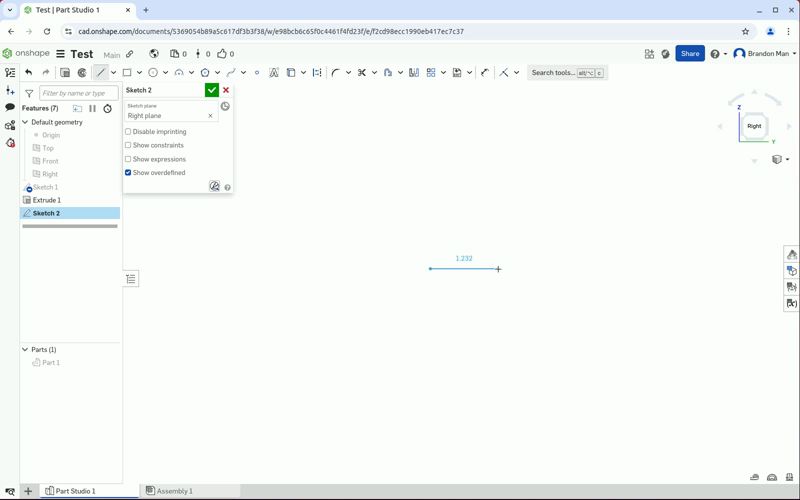
click(498, 268)
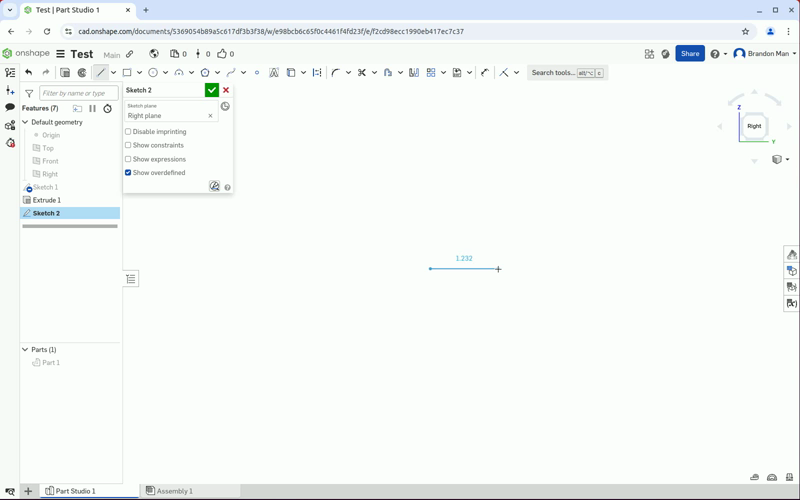
scroll(-6)
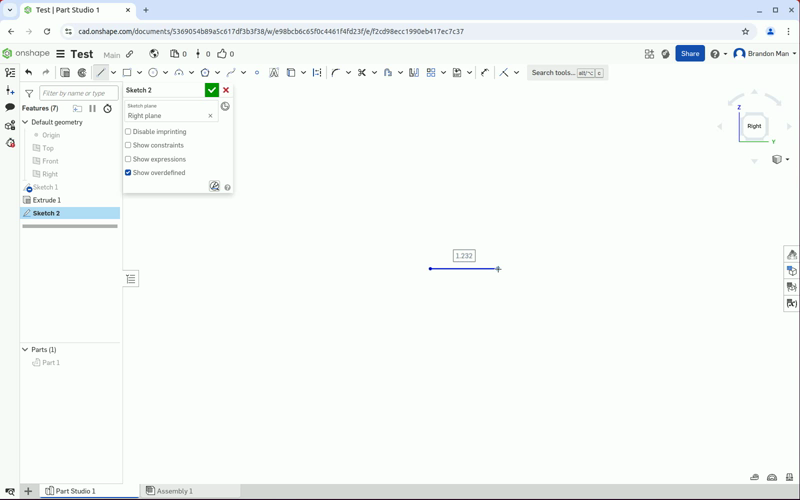
scroll(-6)
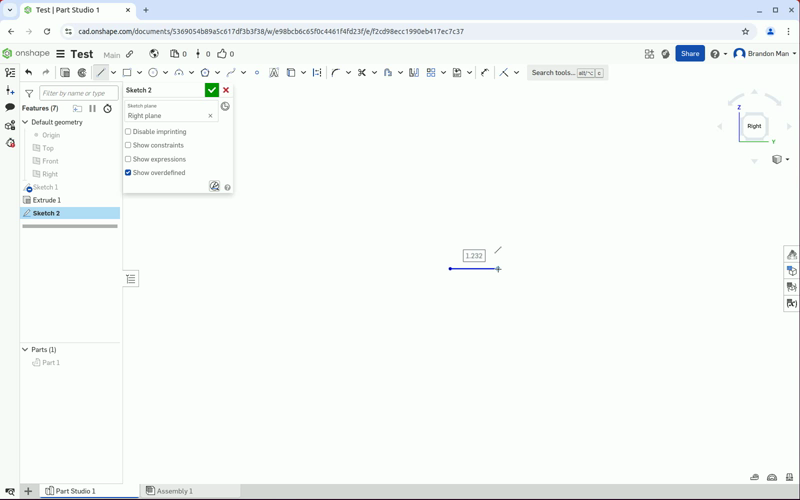
scroll(-6)
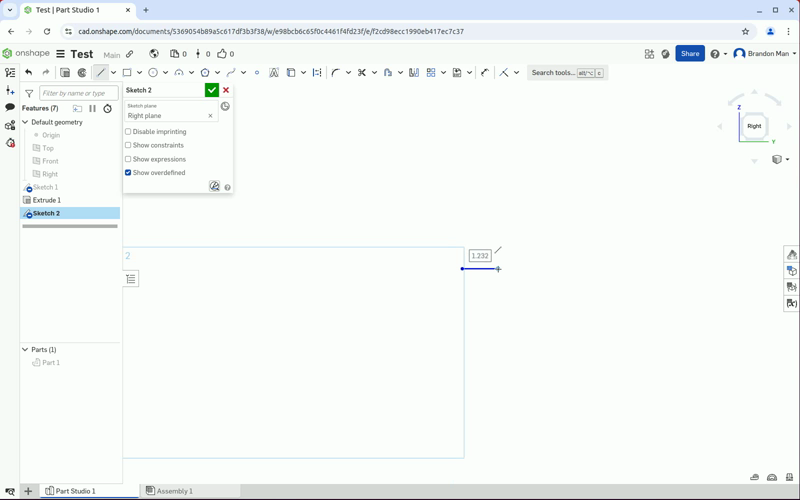
scroll(-6)
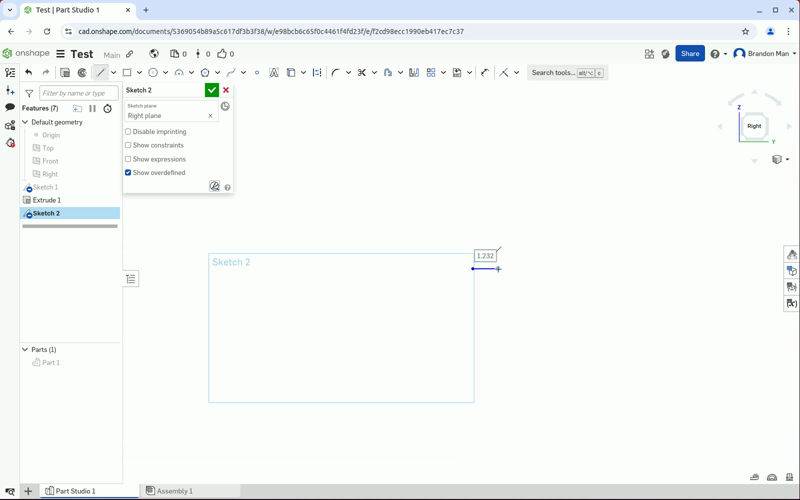
scroll(-6)
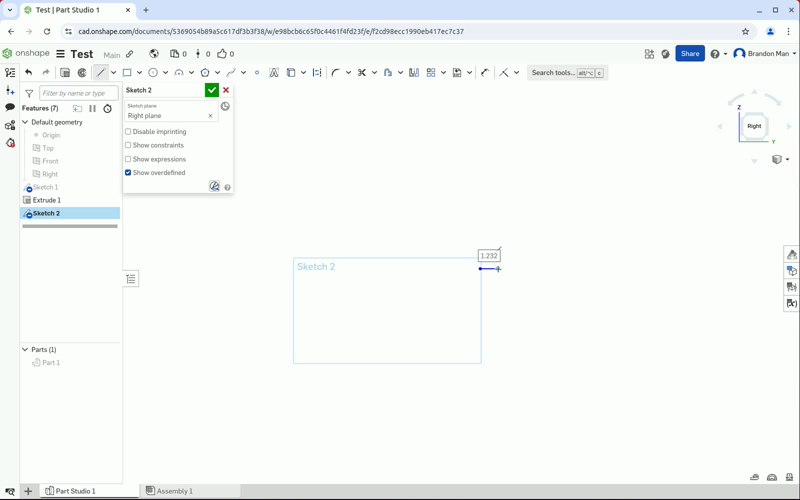
scroll(-6)
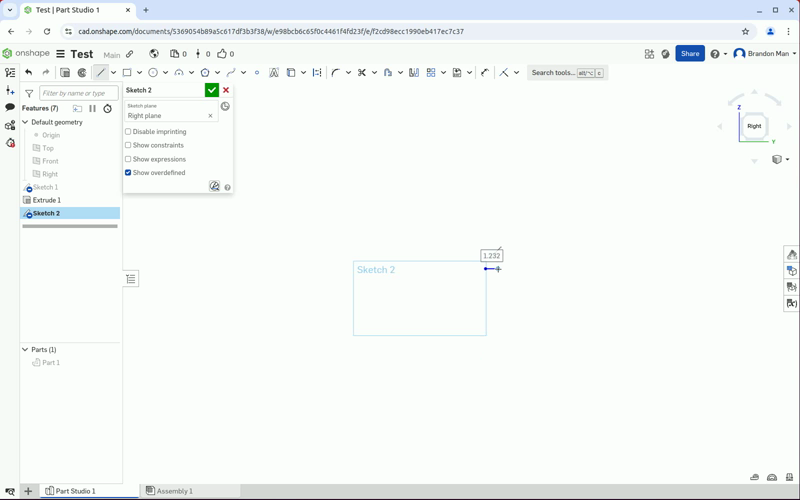
scroll(-6)
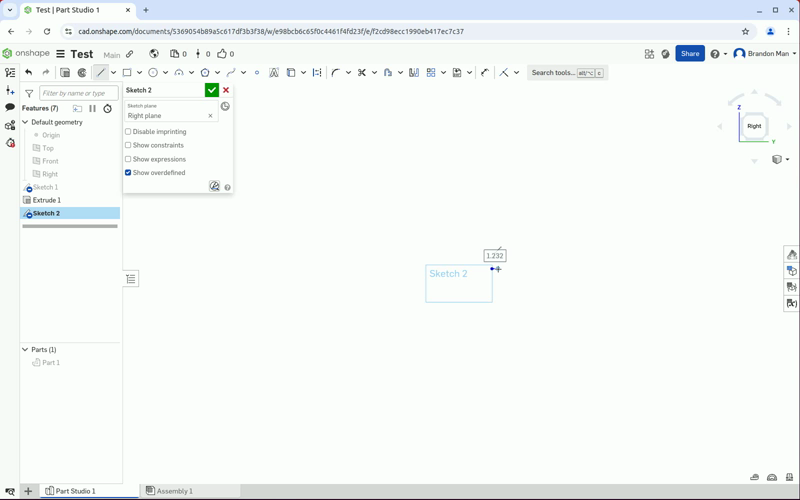
key_up(shift)
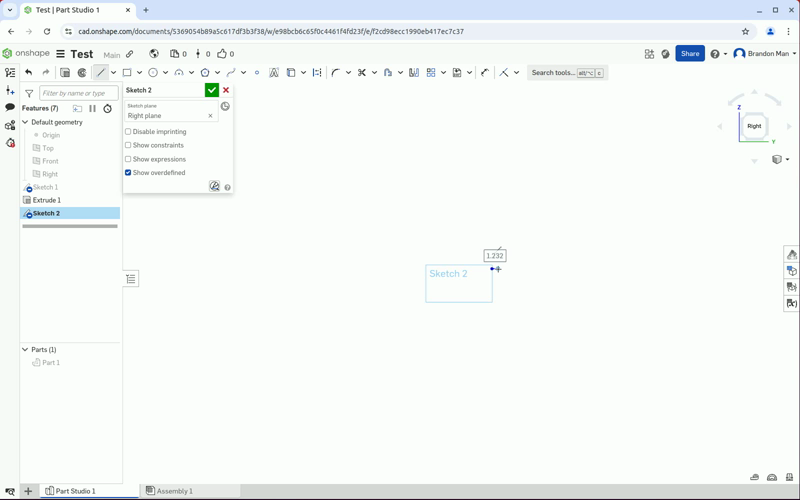
key_down(shift)
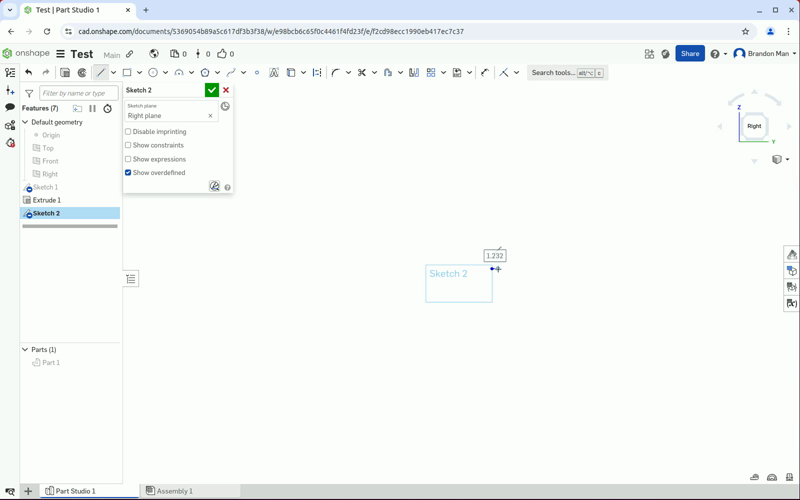
mouse_move(528, 268)
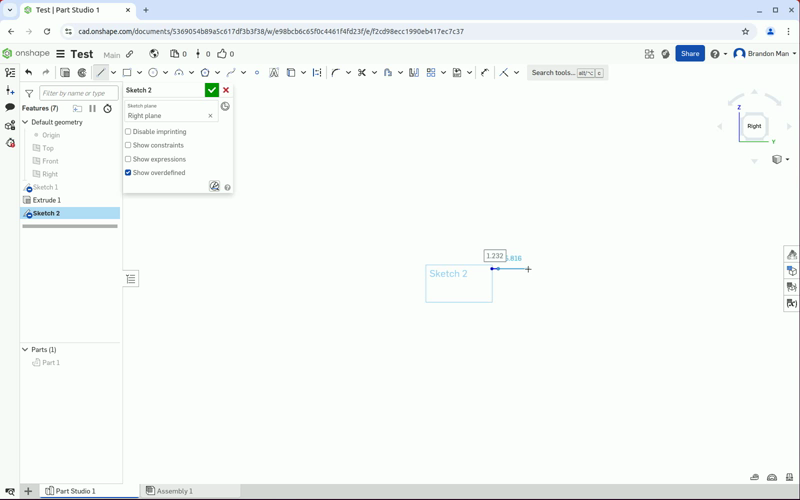
mouse_move(513, 268)
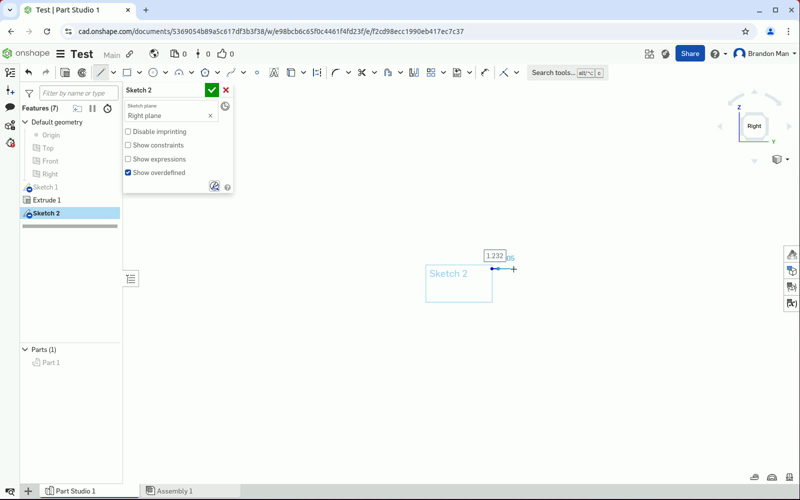
click(513, 268)
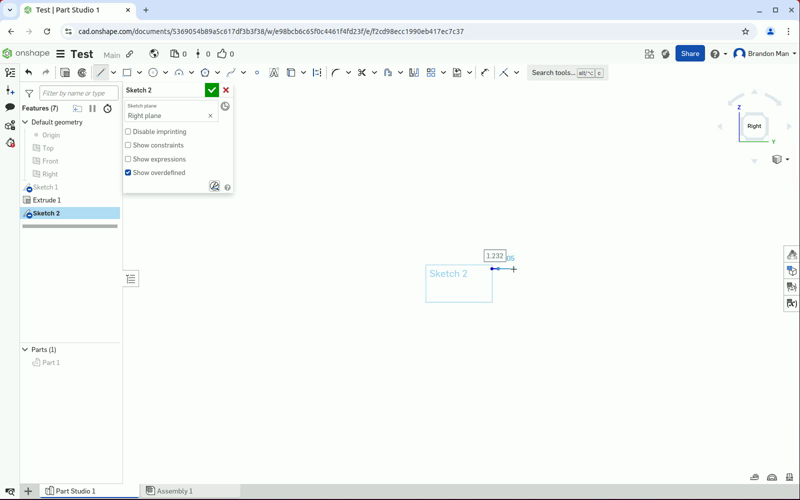
key_up(shift)
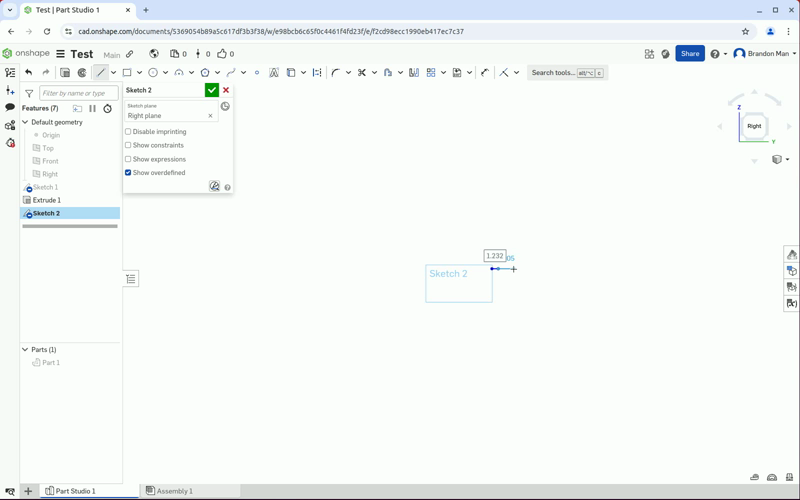
key_down(shift)
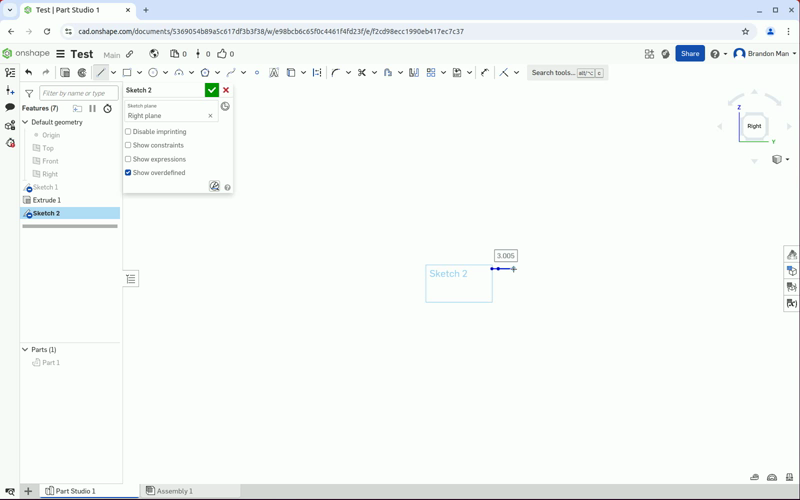
mouse_move(543, 268)
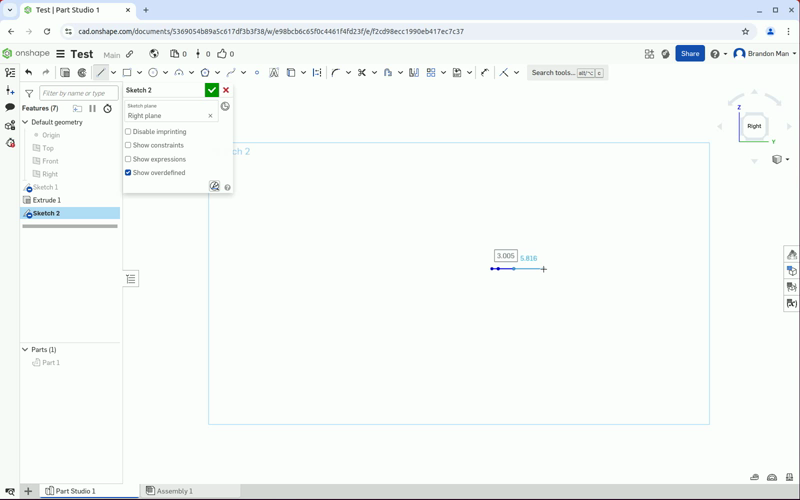
mouse_move(518, 268)
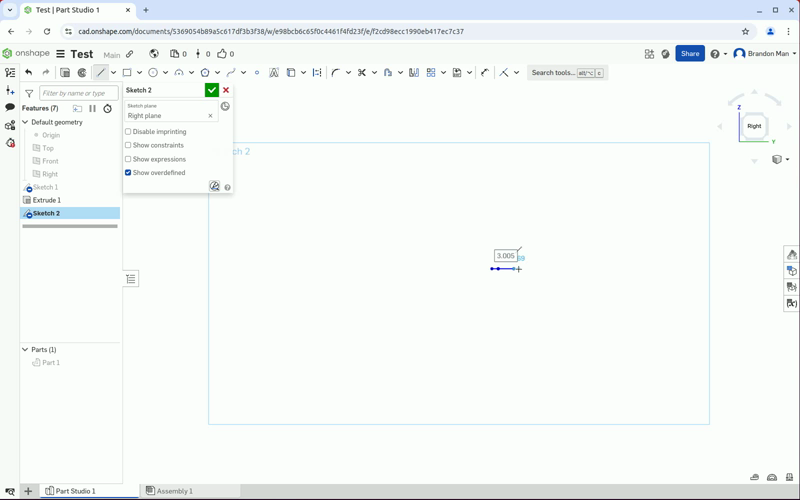
scroll(6)
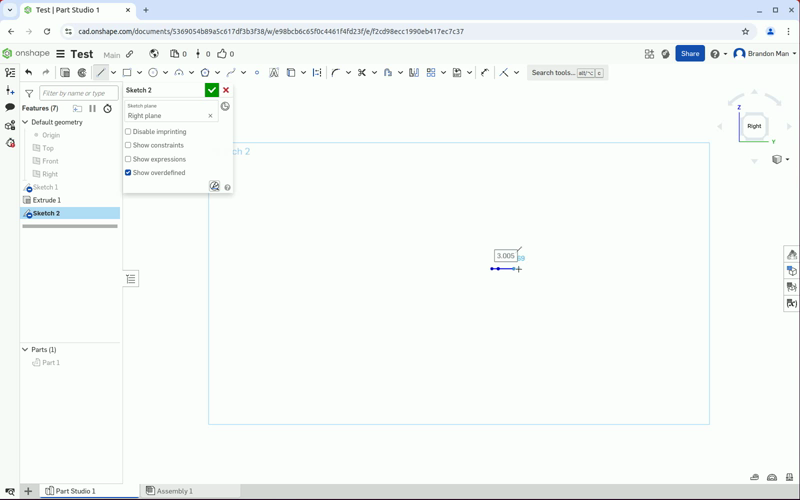
scroll(6)
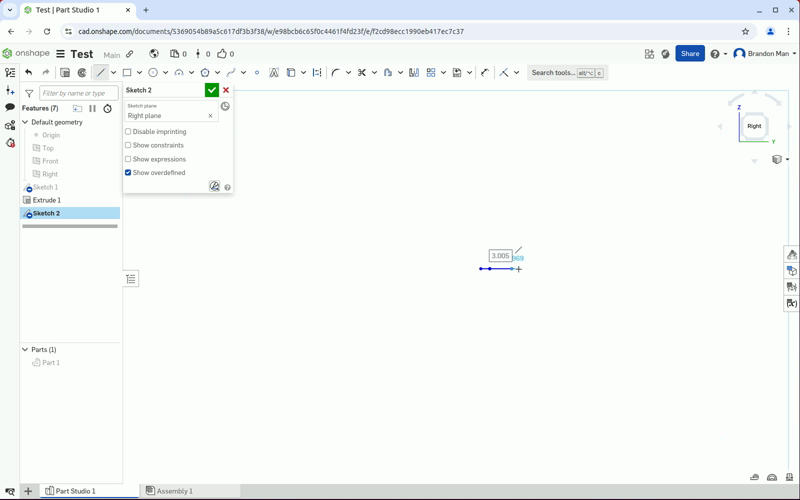
scroll(6)
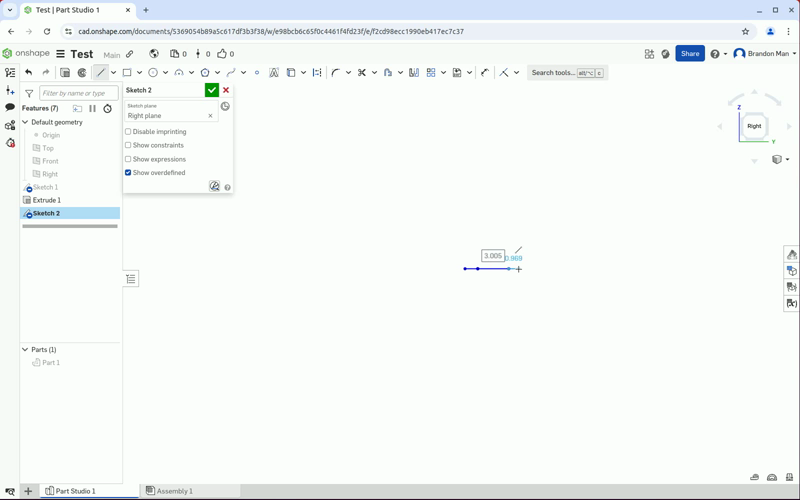
scroll(6)
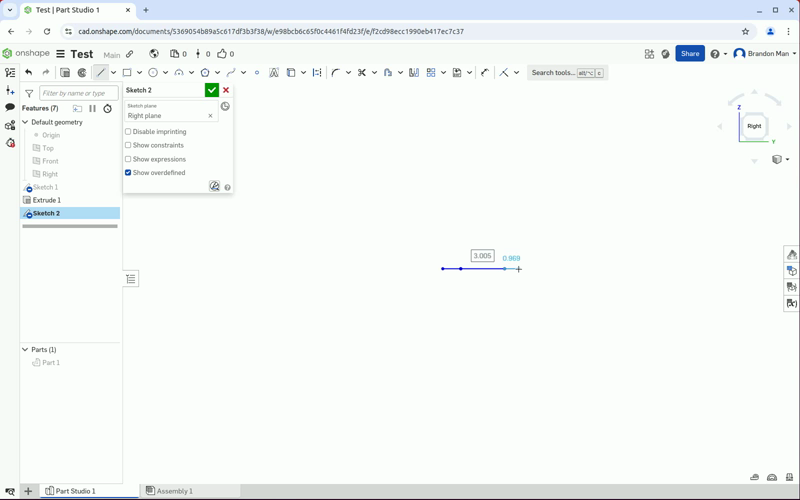
scroll(6)
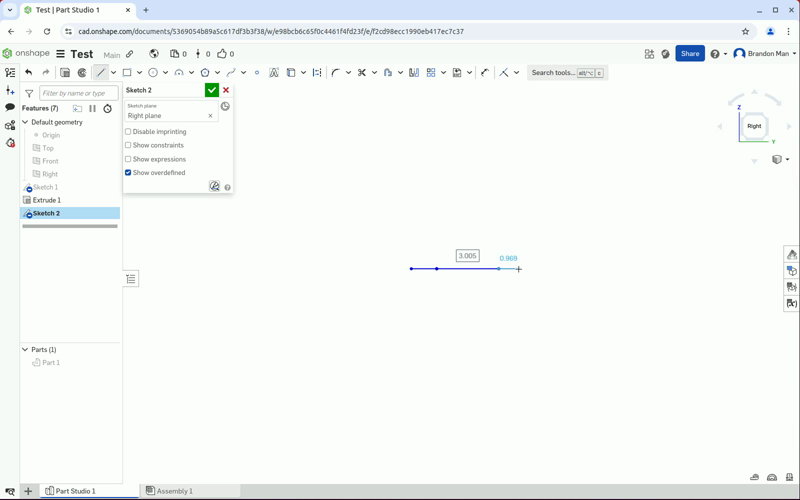
scroll(6)
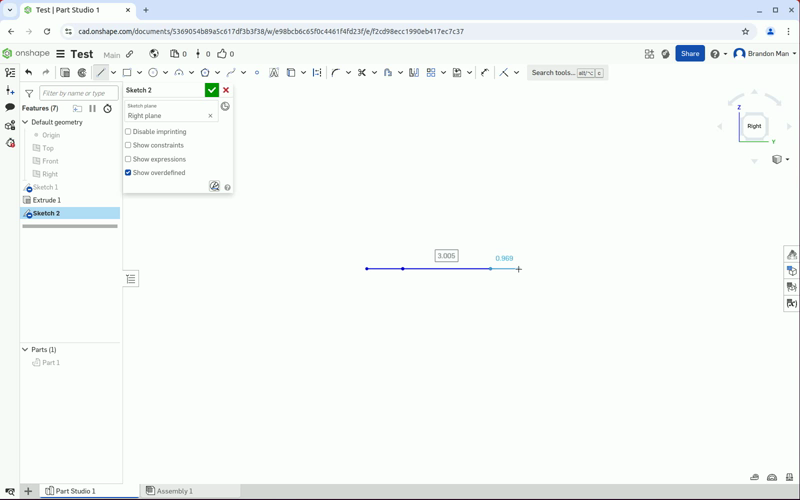
scroll(6)
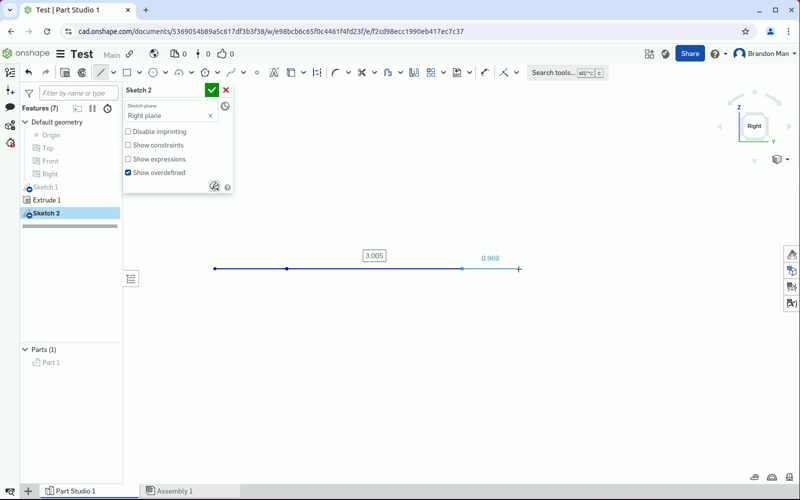
click(518, 268)
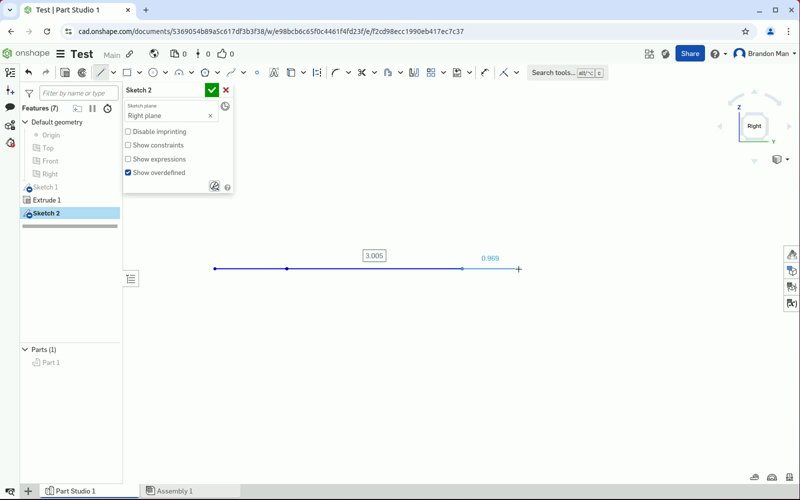
scroll(-6)
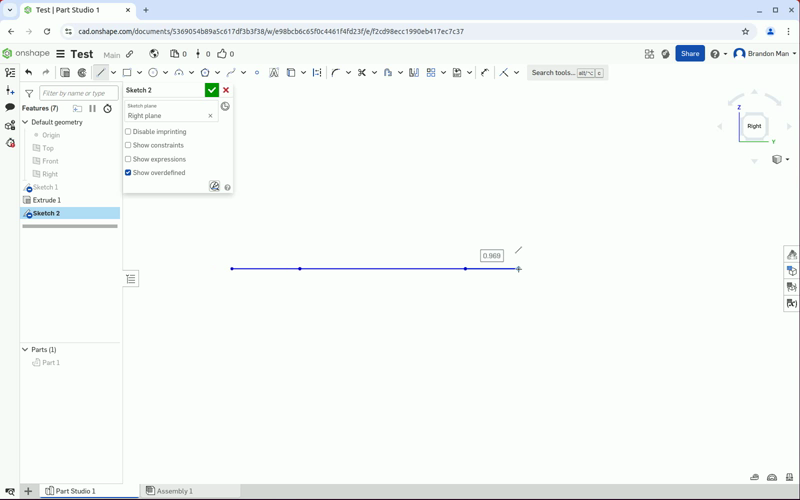
scroll(-6)
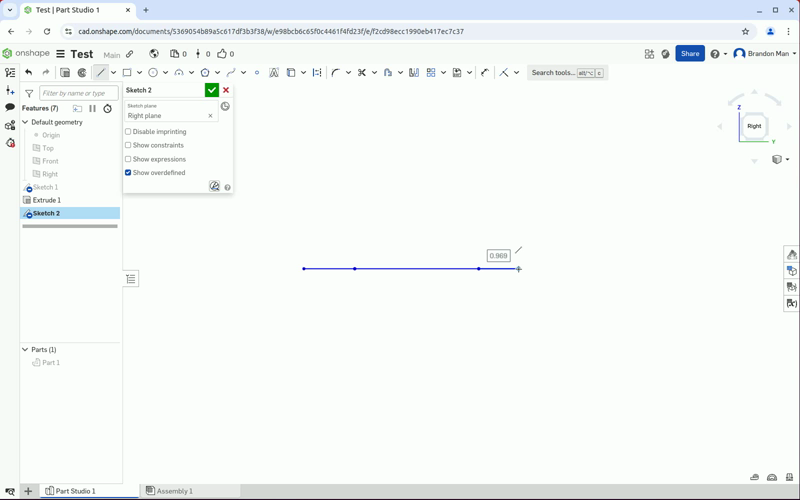
scroll(-6)
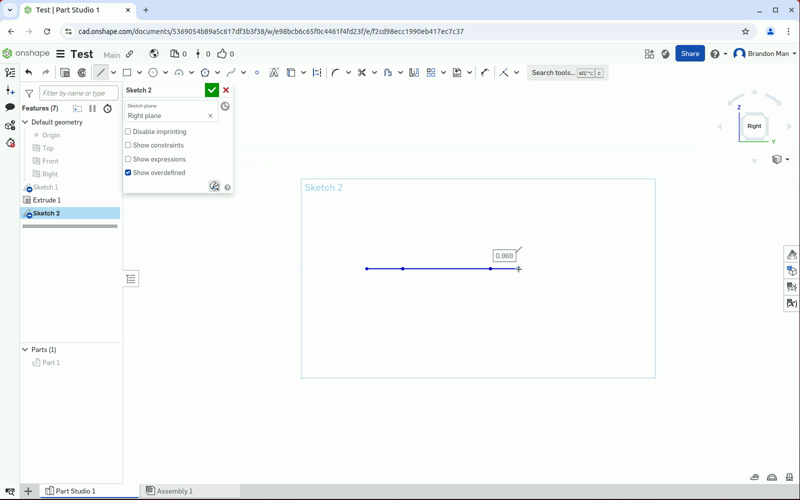
scroll(-6)
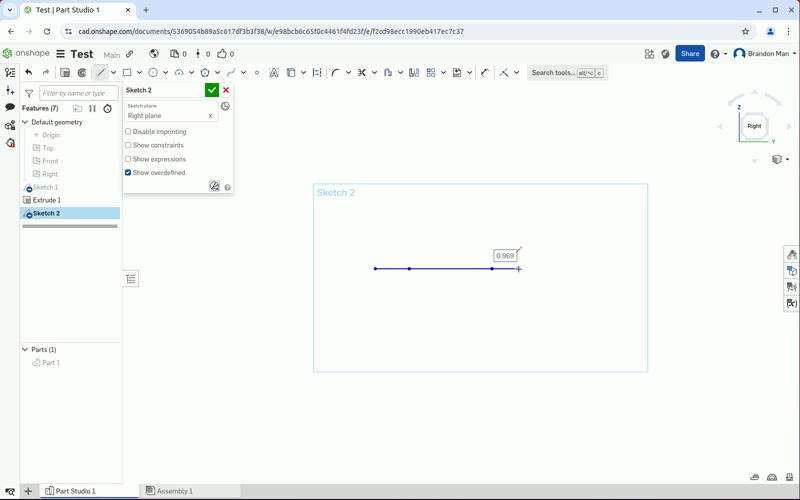
scroll(-6)
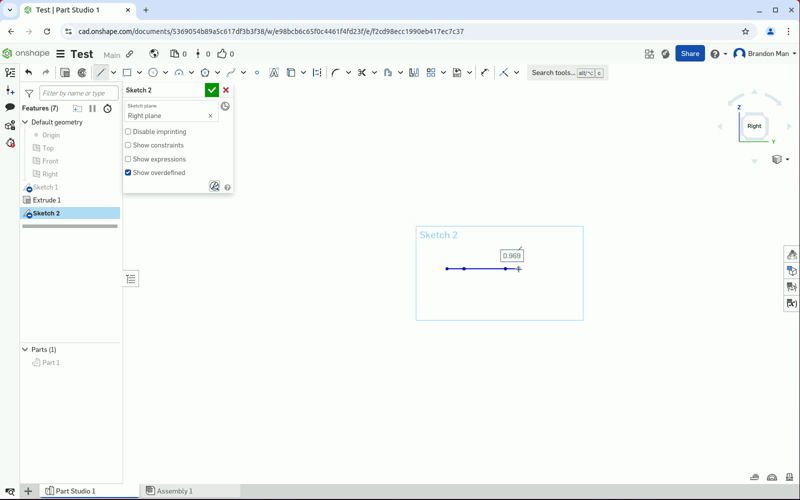
scroll(-6)
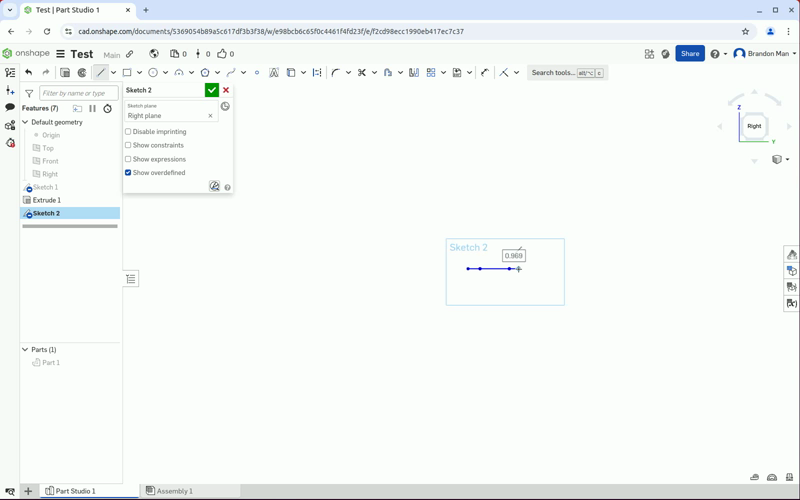
scroll(-6)
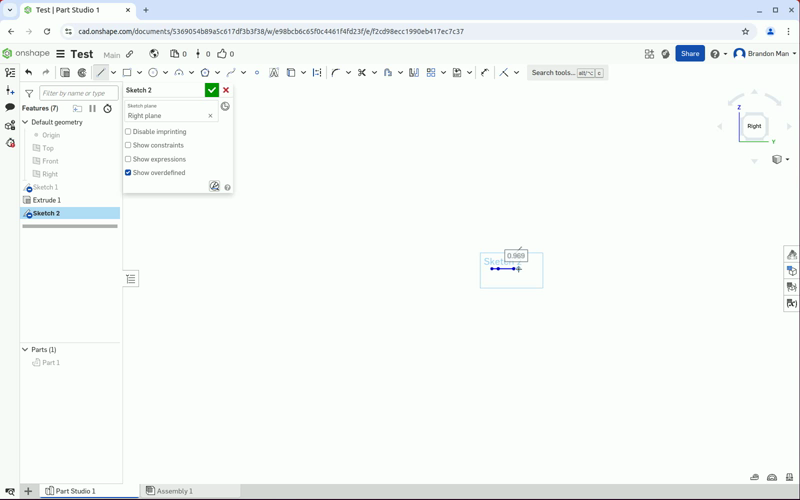
key_up(shift)
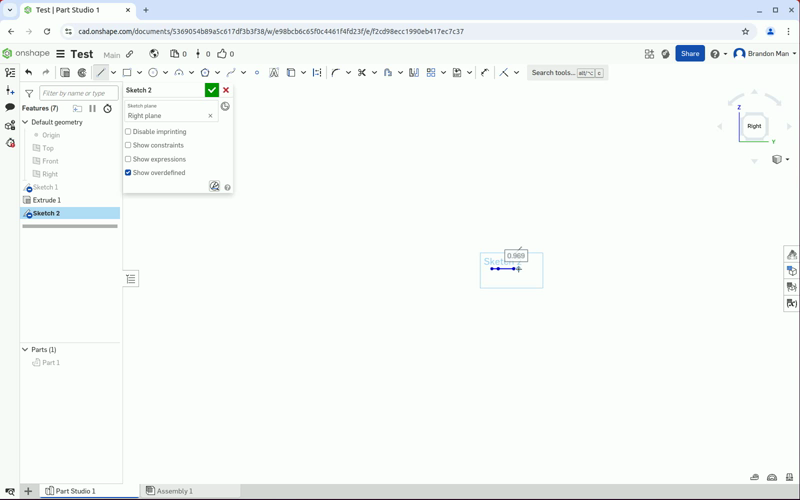
key_down(shift)
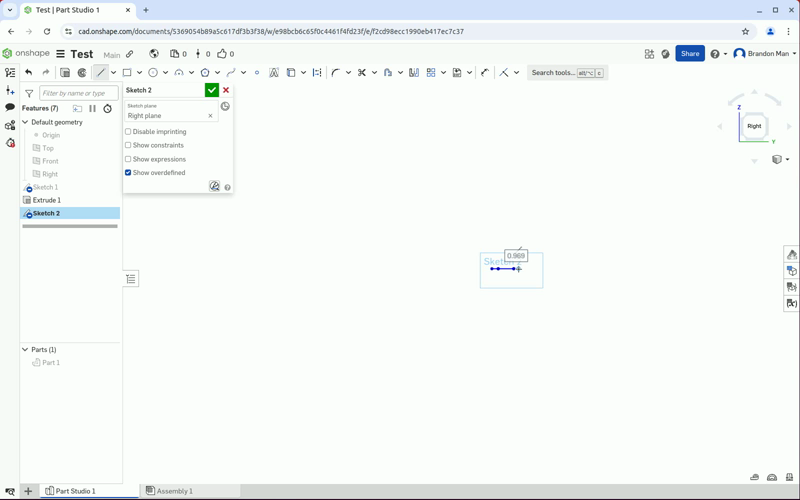
mouse_move(548, 268)
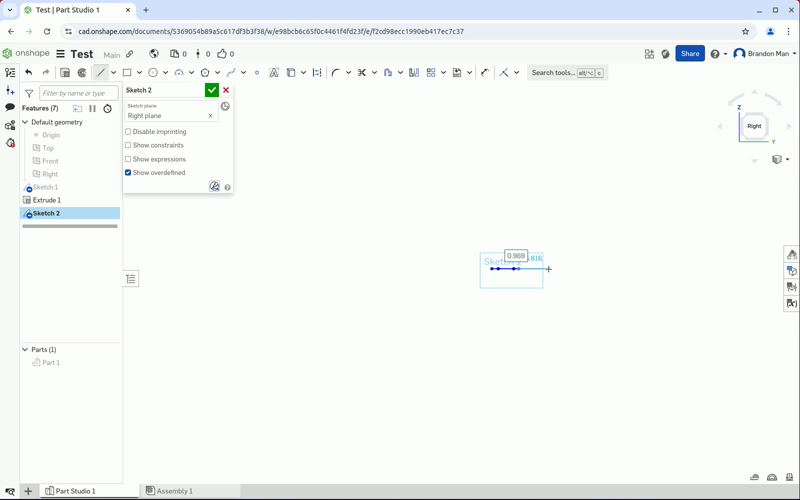
mouse_move(518, 227)
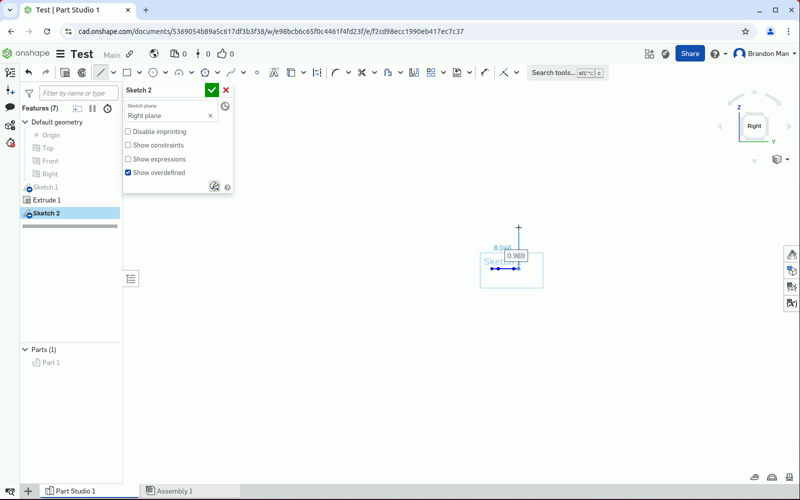
click(518, 227)
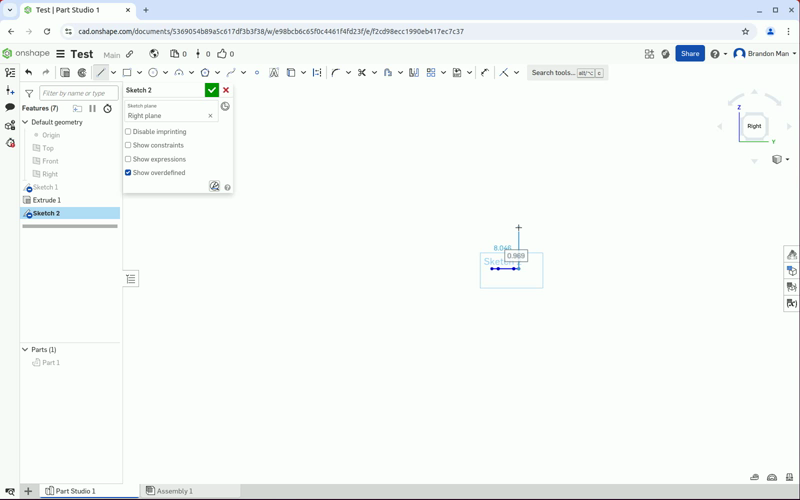
key_up(shift)
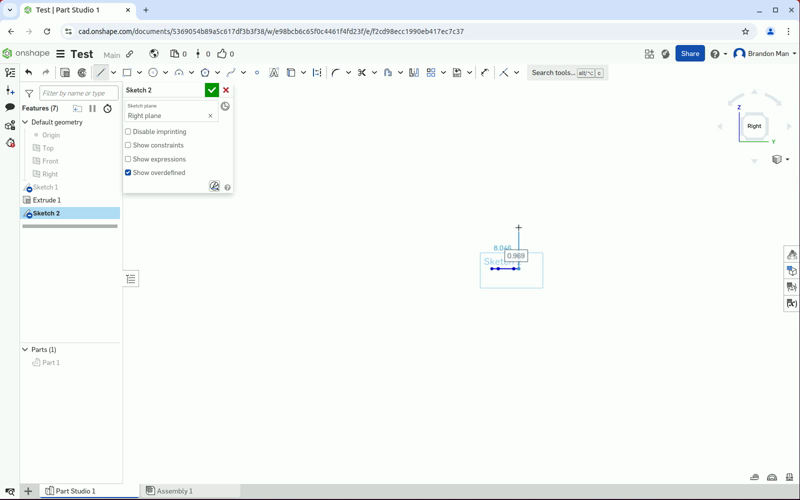
key_down(shift)
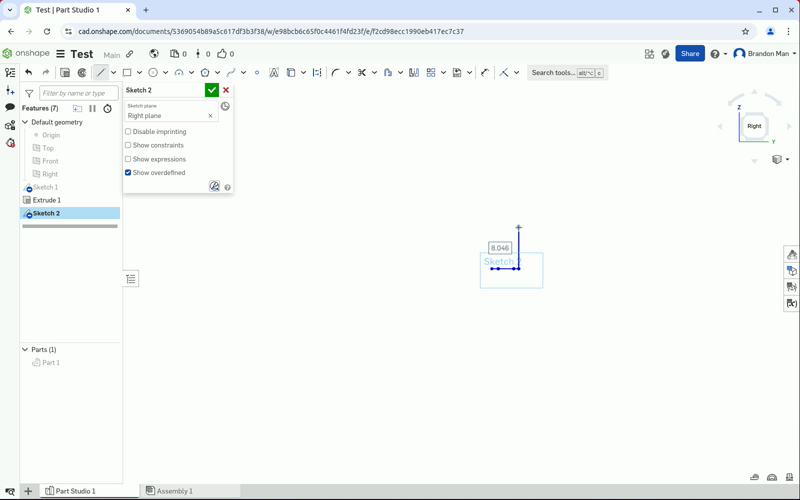
mouse_move(548, 227)
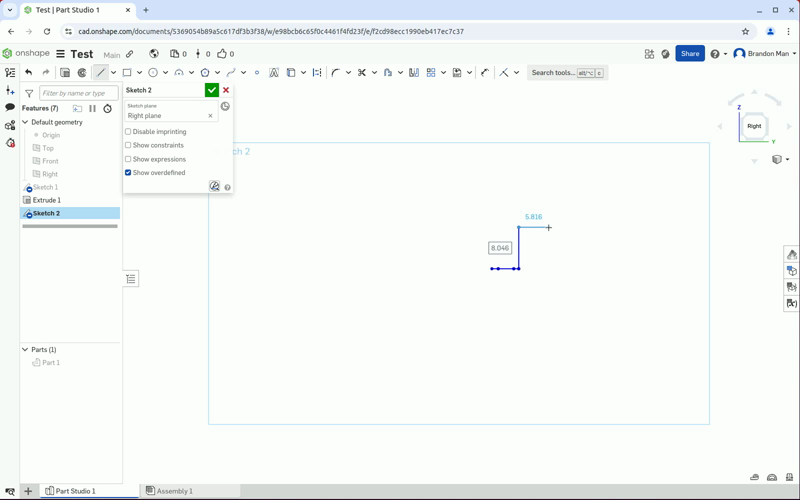
mouse_move(498, 227)
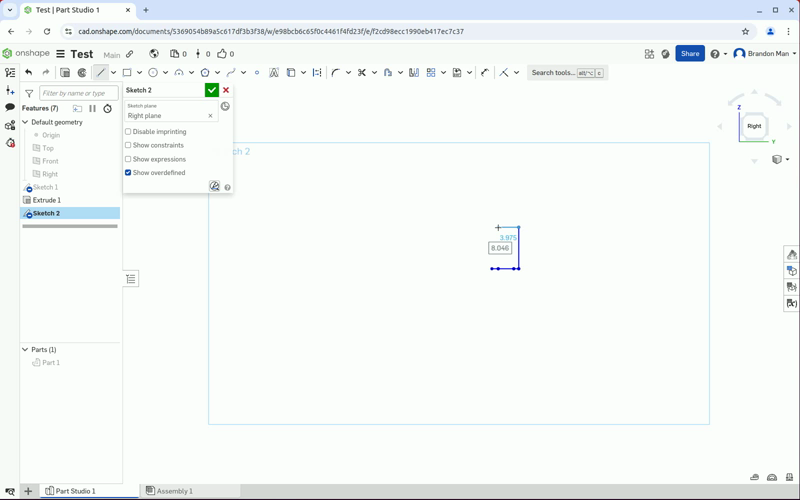
click(498, 227)
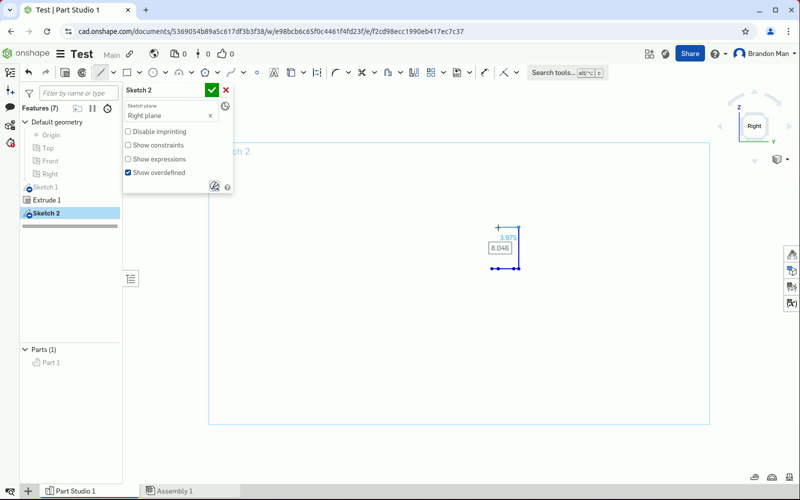
key_up(shift)
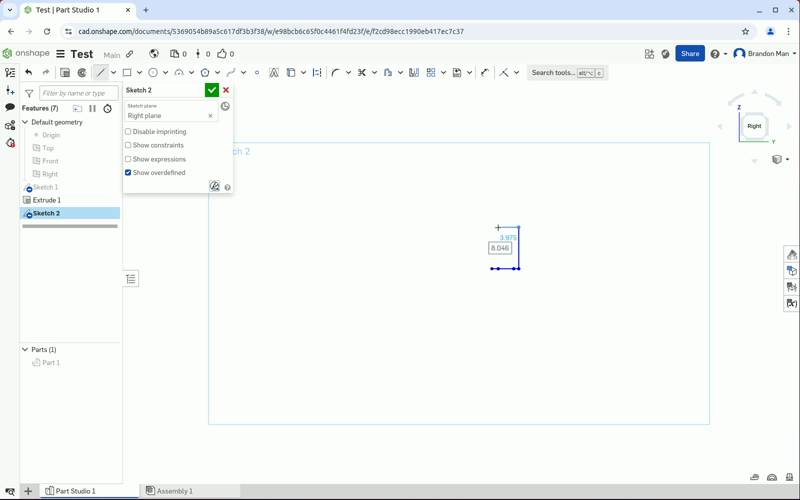
key_down(shift)
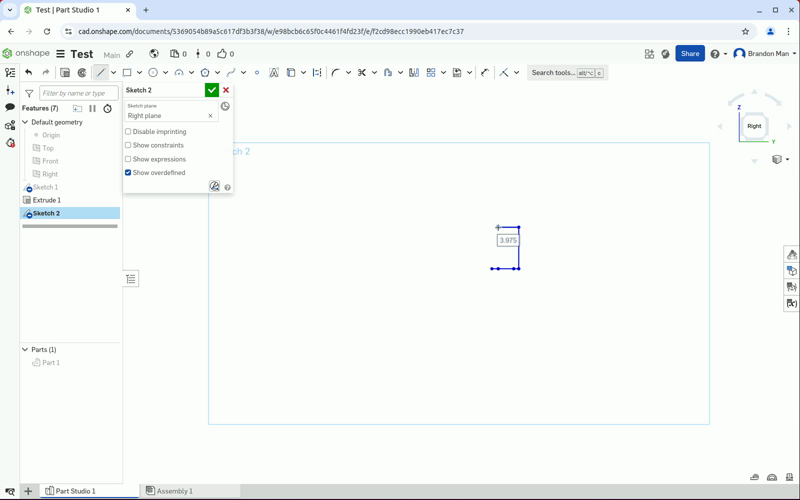
mouse_move(528, 227)
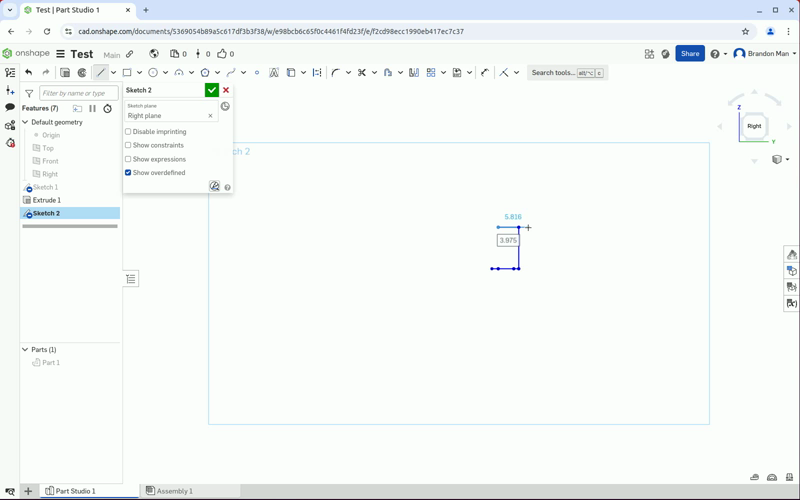
mouse_move(492, 227)
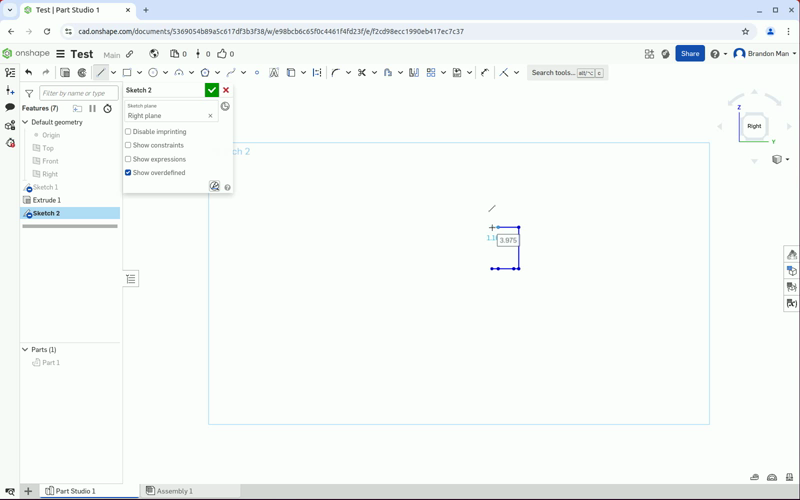
scroll(6)
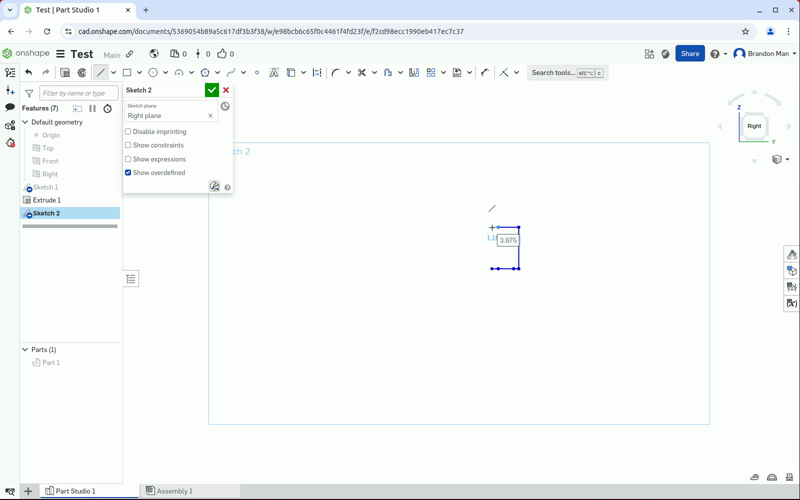
scroll(6)
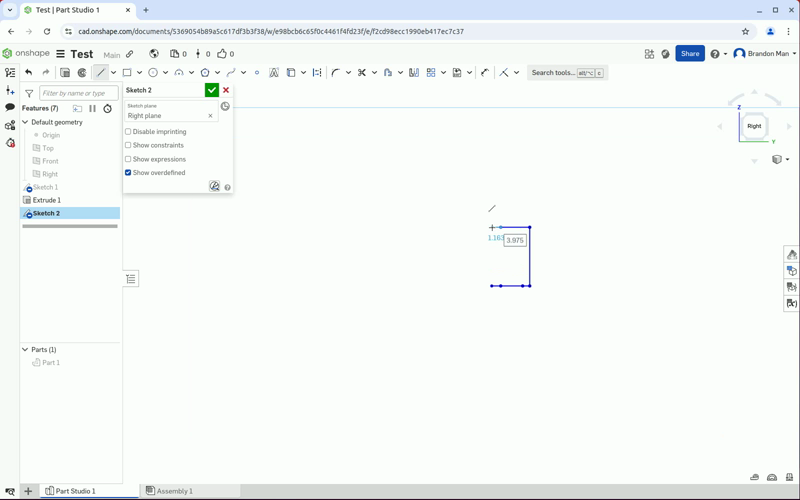
scroll(6)
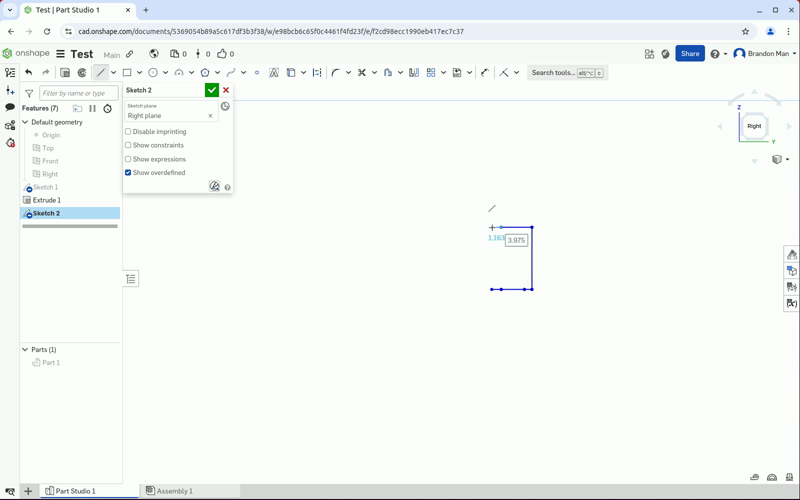
scroll(6)
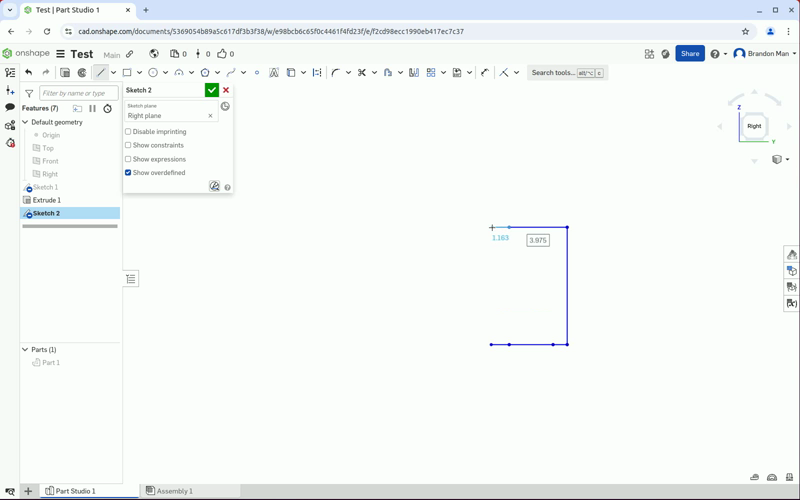
scroll(6)
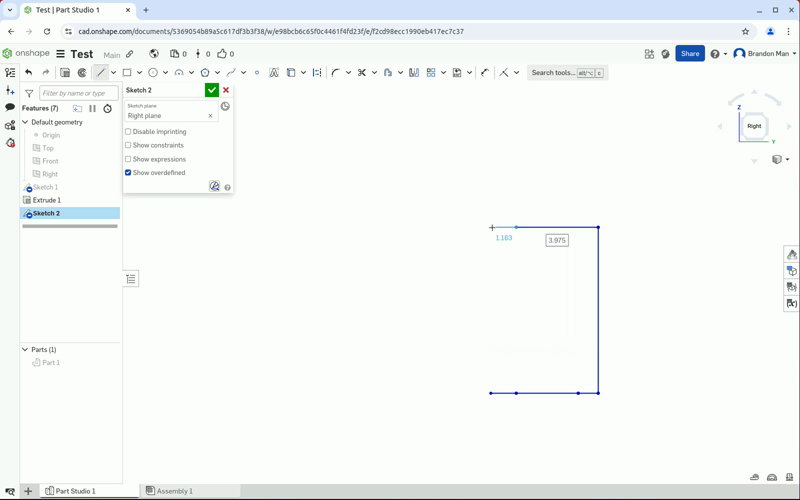
scroll(6)
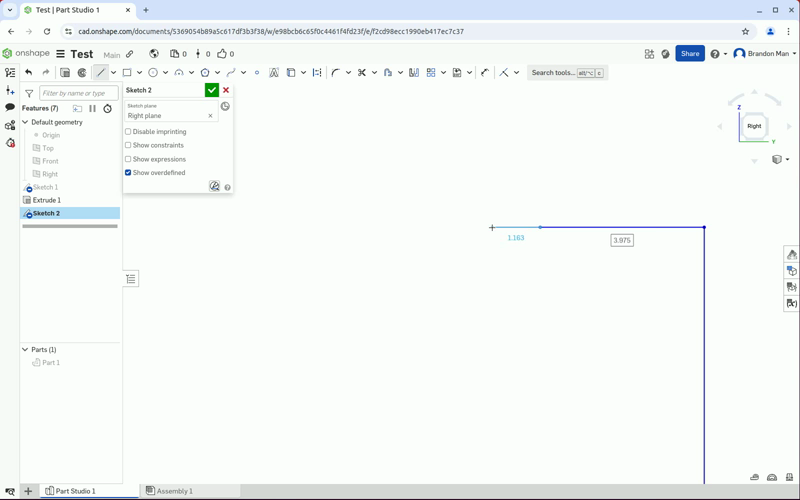
scroll(6)
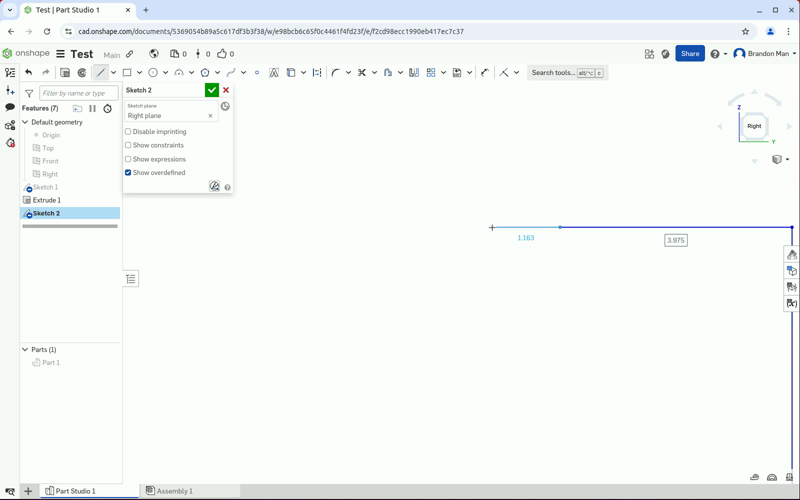
click(492, 227)
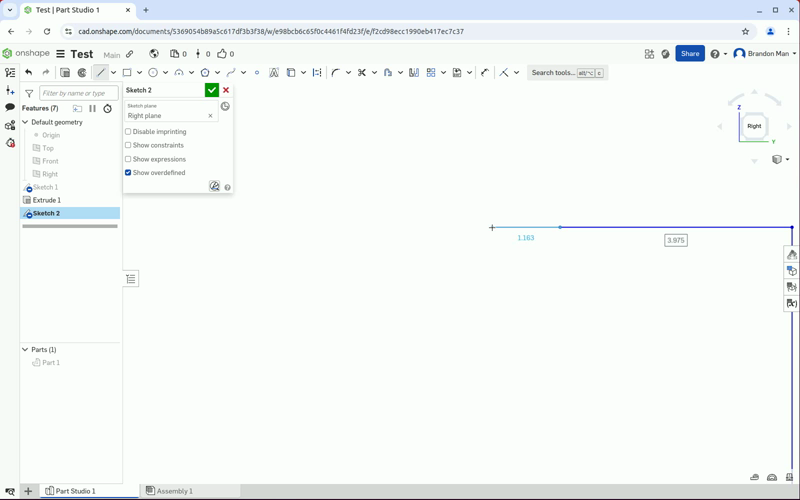
scroll(-6)
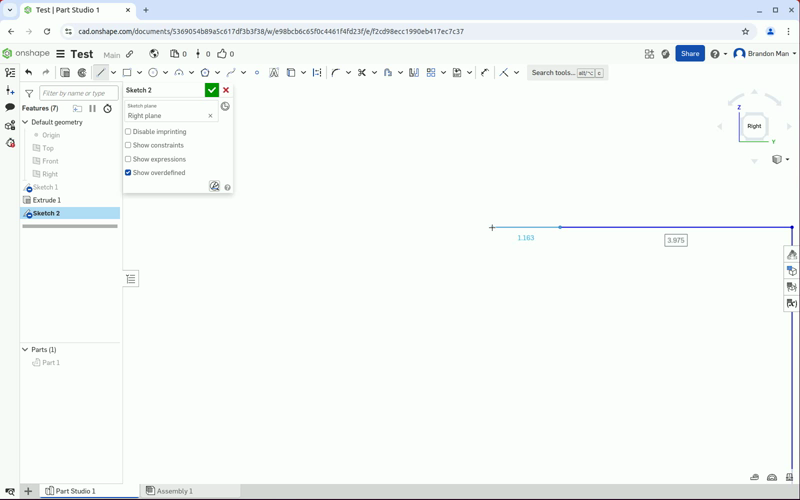
scroll(-6)
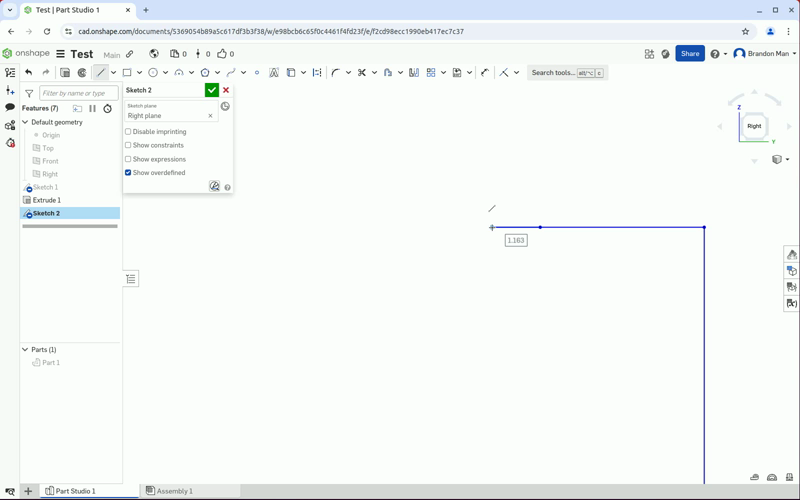
scroll(-6)
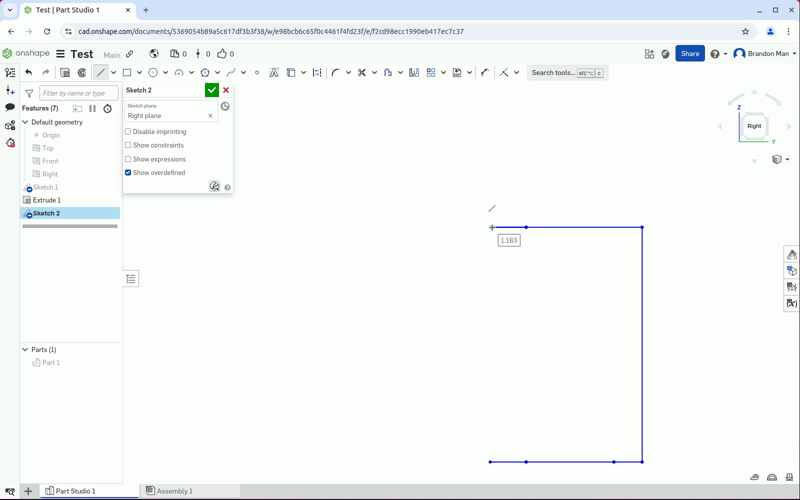
scroll(-6)
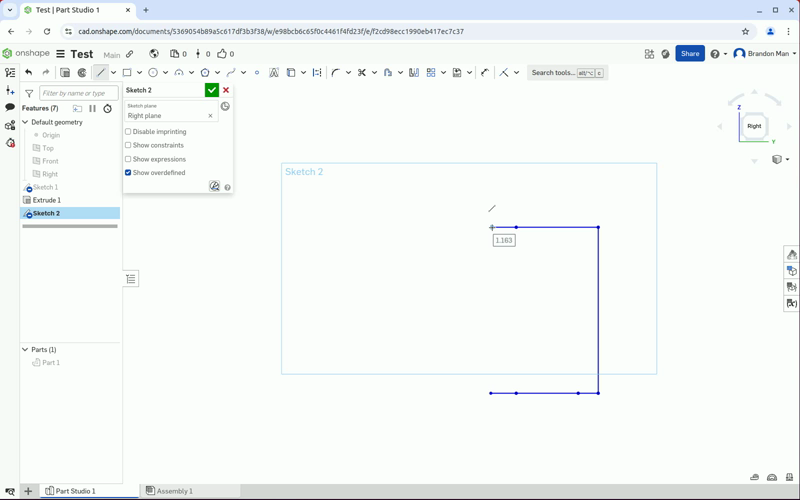
scroll(-6)
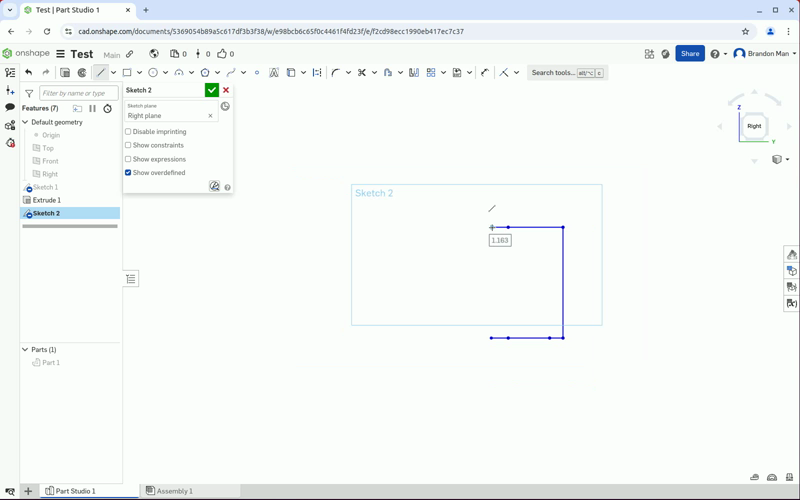
scroll(-6)
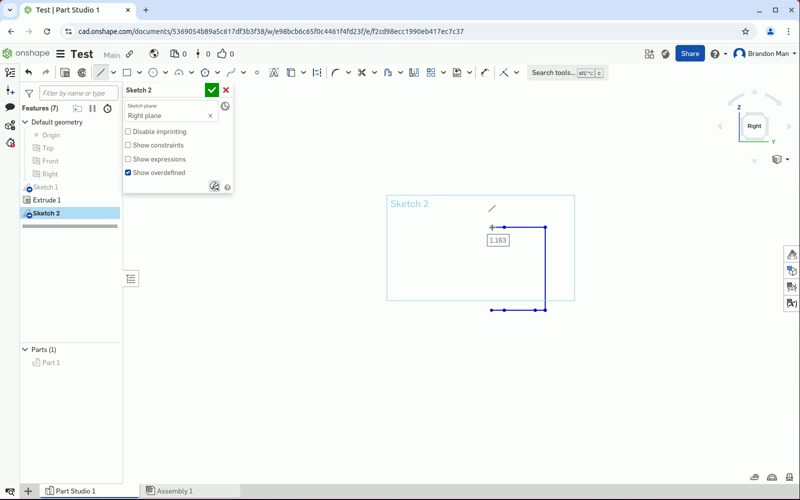
scroll(-6)
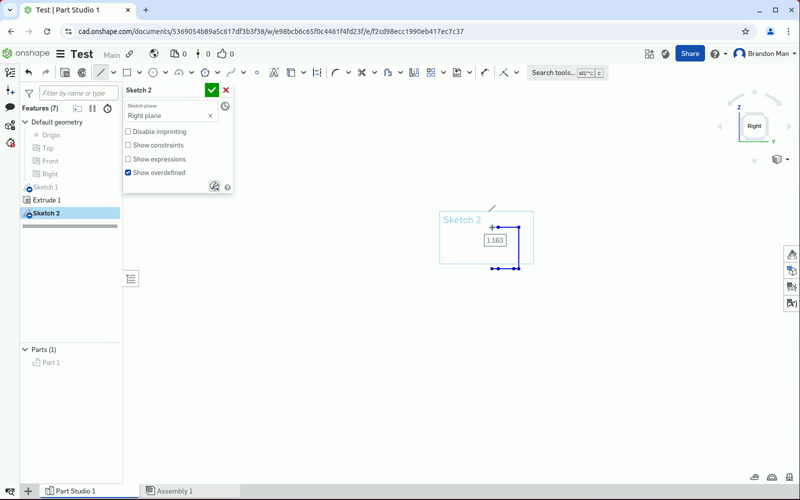
key_up(shift)
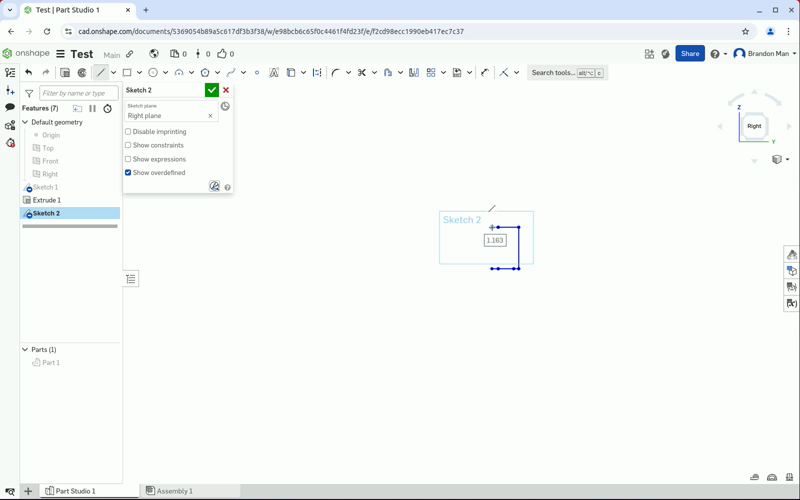
mouse_move(522, 227)
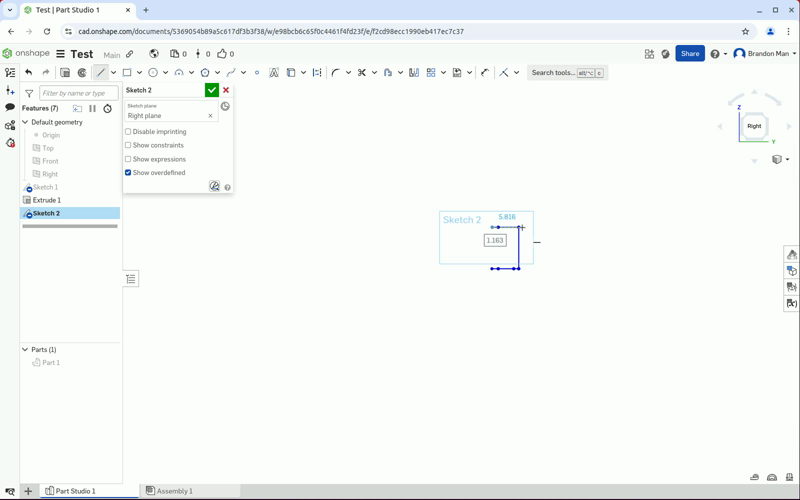
key_down(shift)
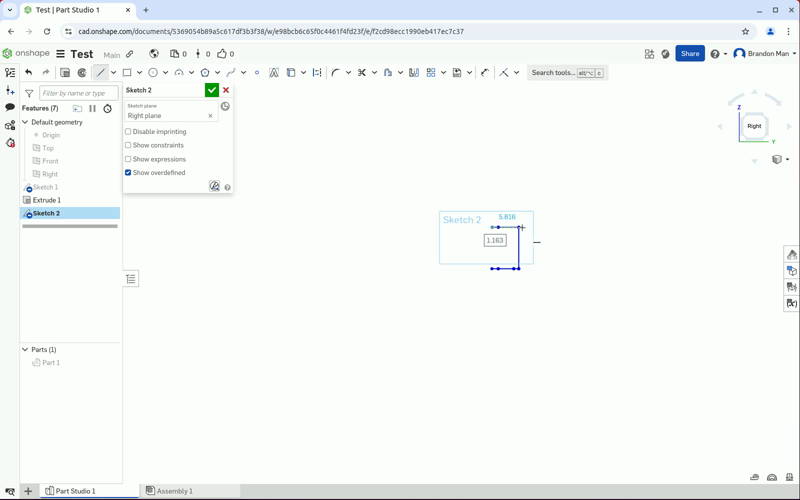
mouse_move(492, 268)
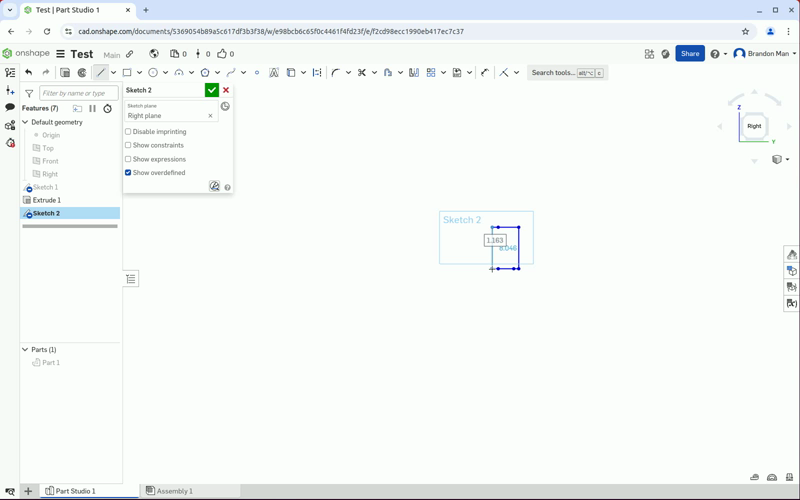
key_up(shift)
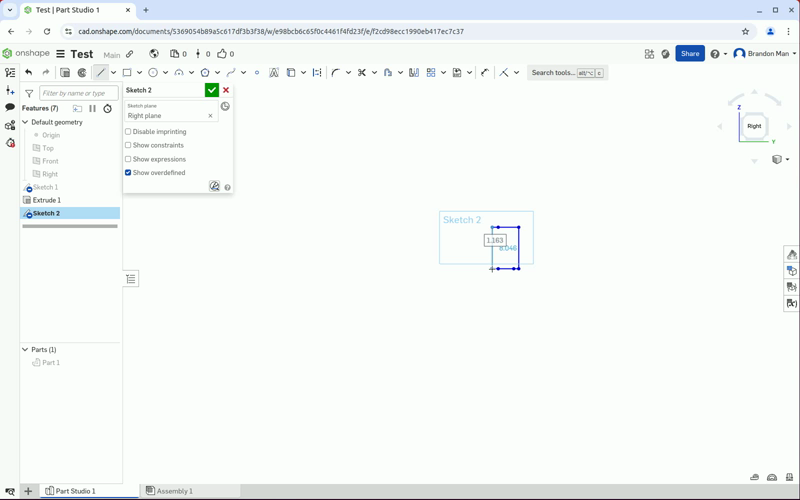
click(492, 268)
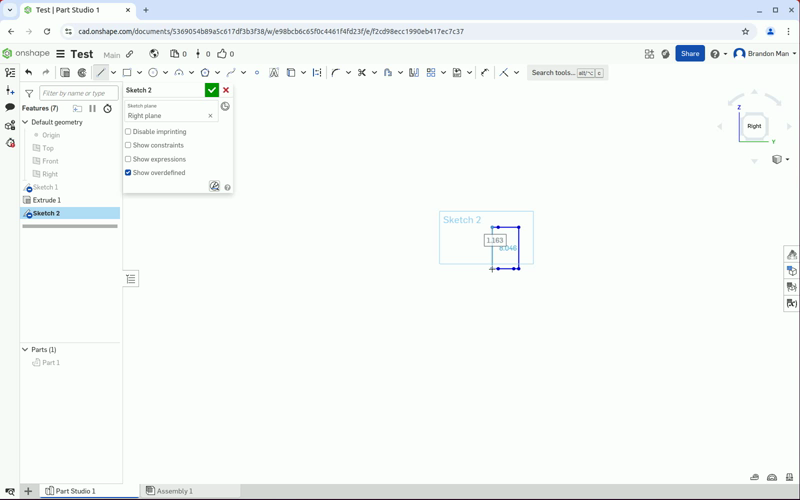
key(esc)
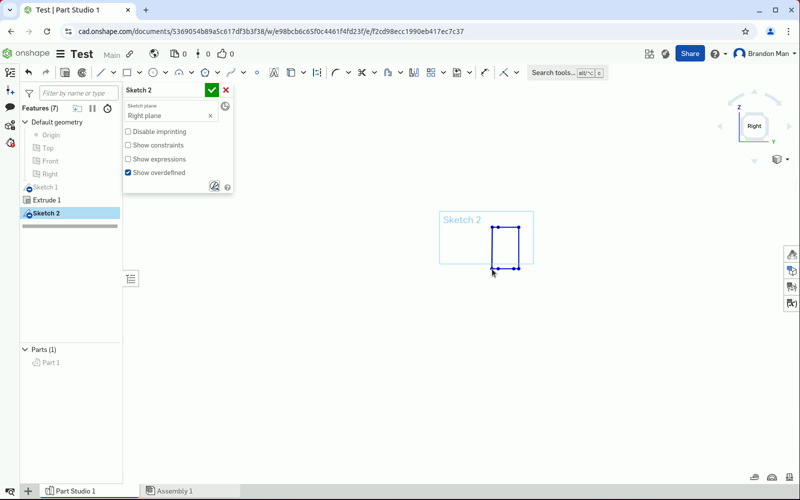
mouse_move(505, 259)
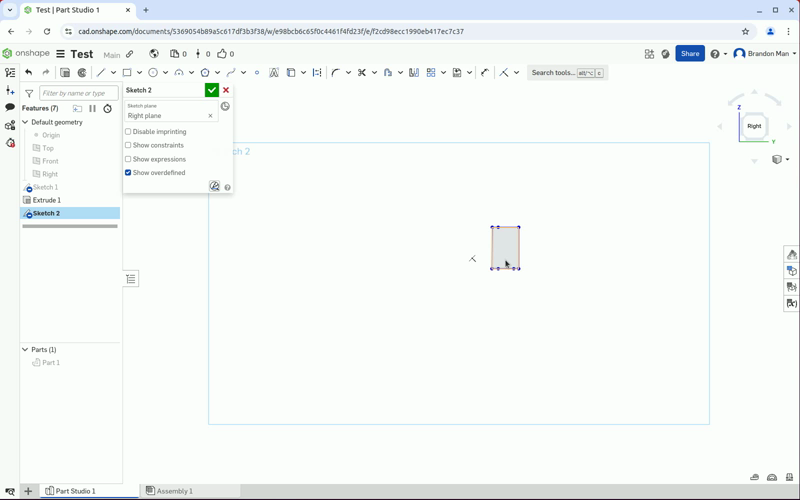
scroll(6)
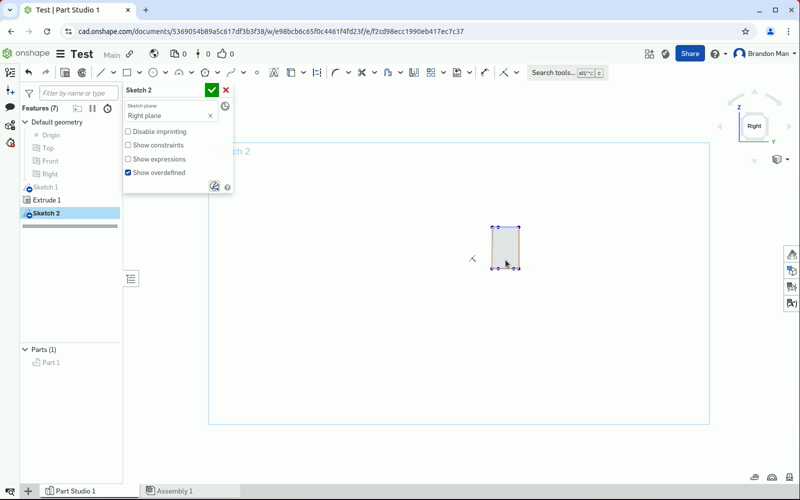
scroll(6)
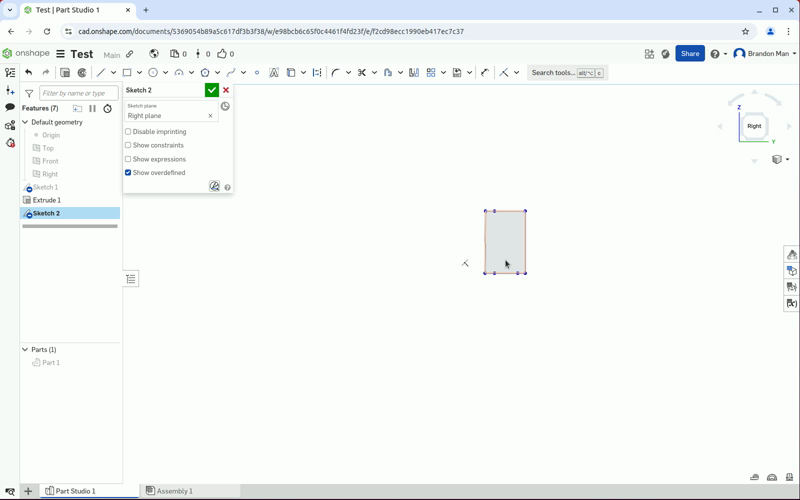
scroll(6)
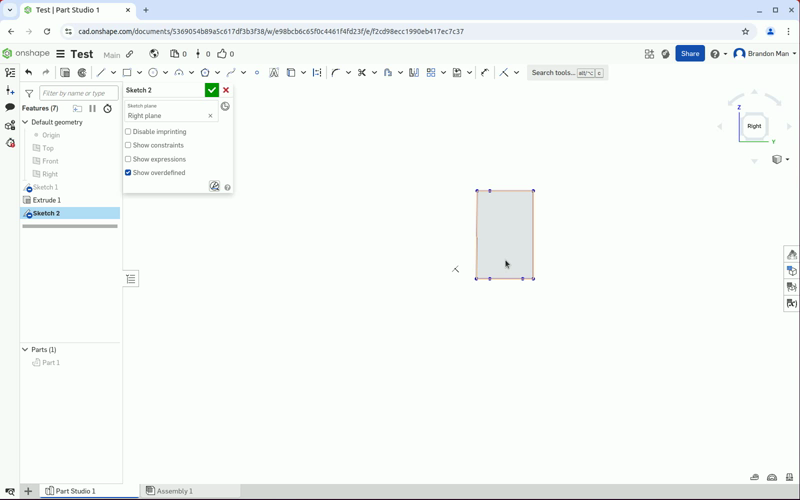
scroll(6)
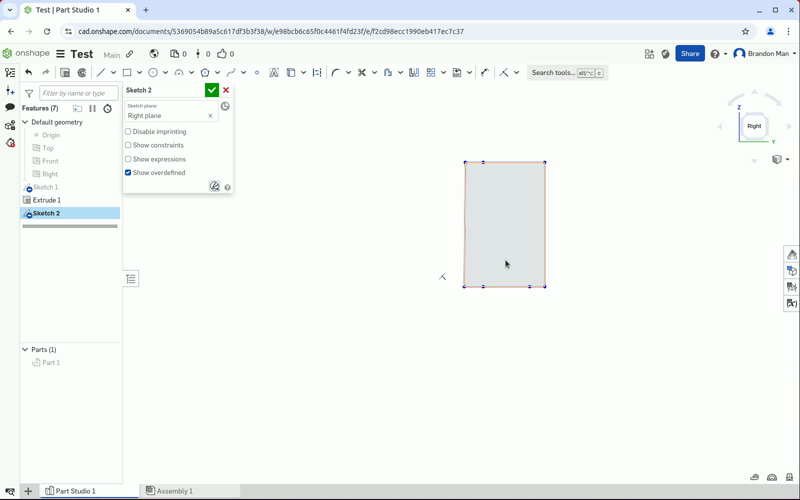
scroll(6)
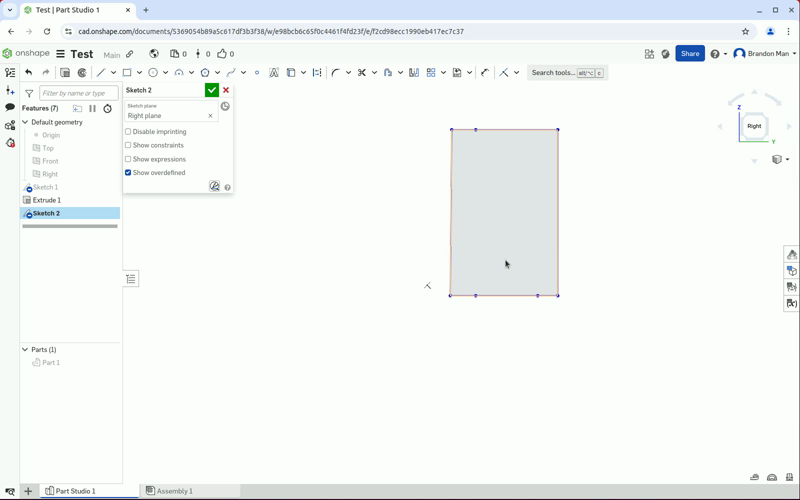
scroll(6)
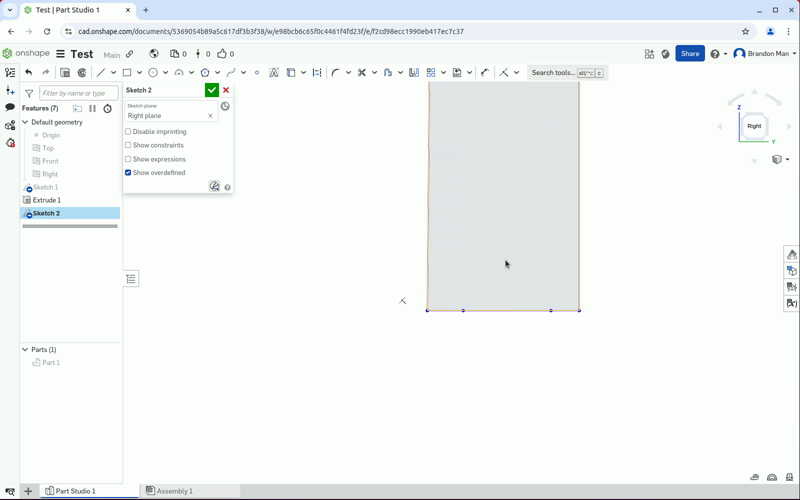
scroll(6)
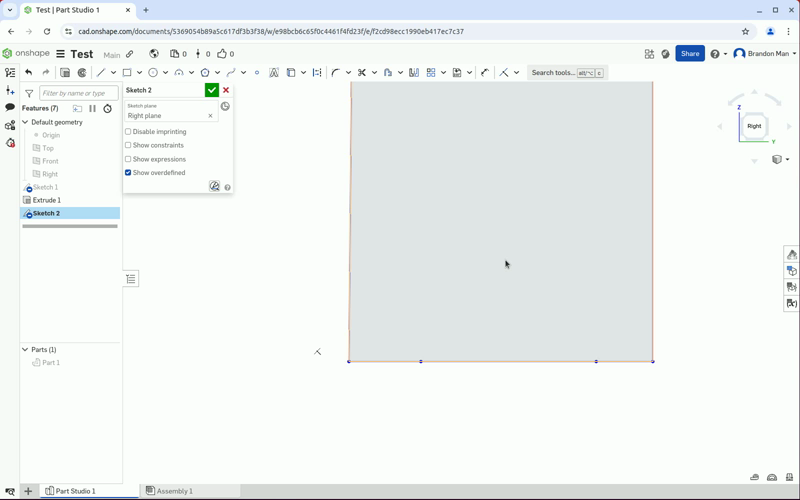
click(505, 259)
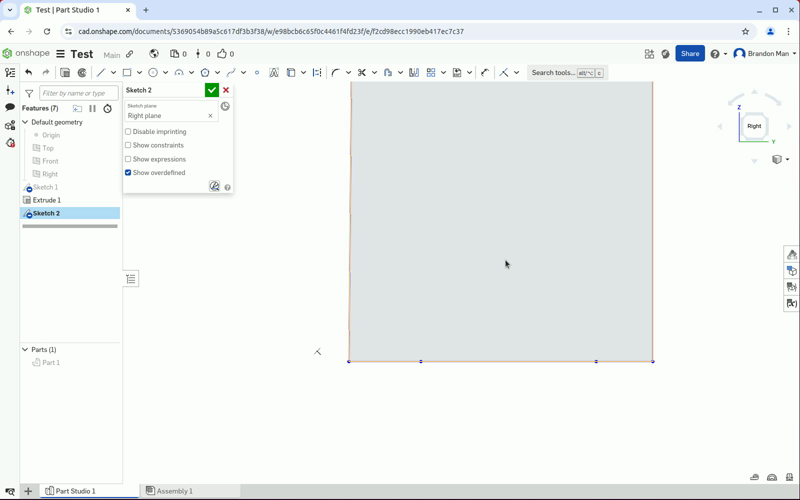
scroll(-6)
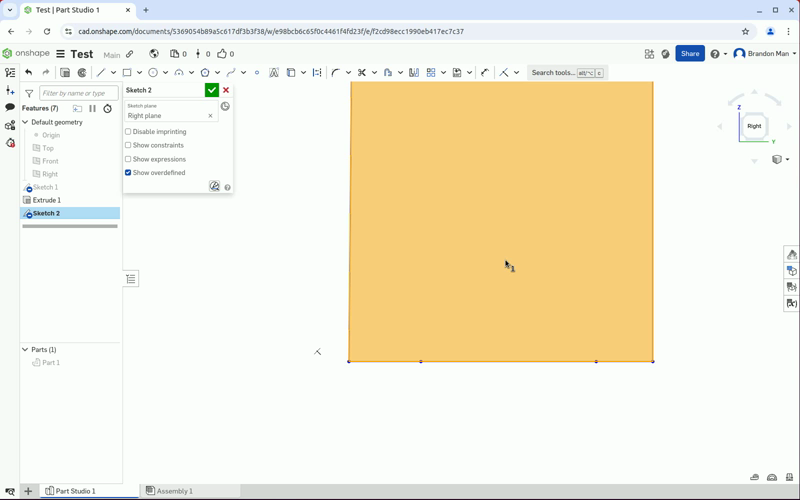
scroll(-6)
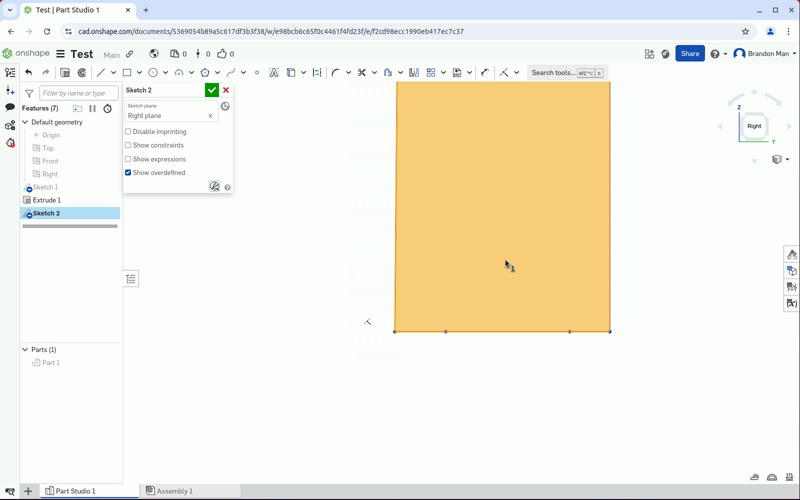
scroll(-6)
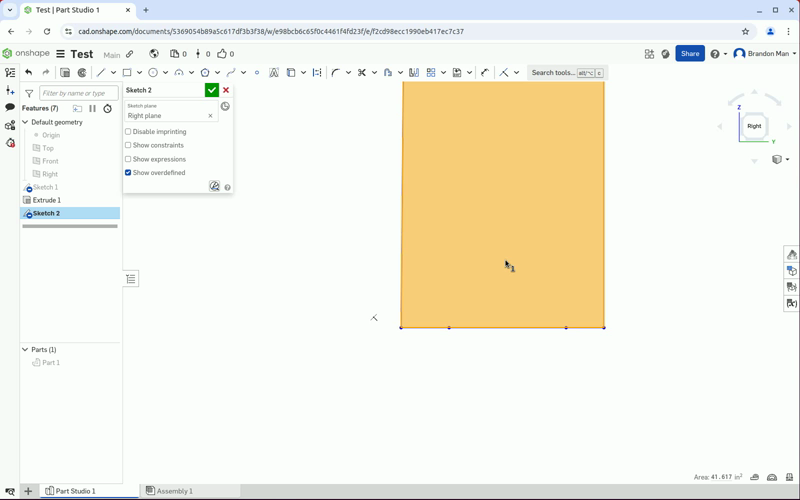
scroll(-6)
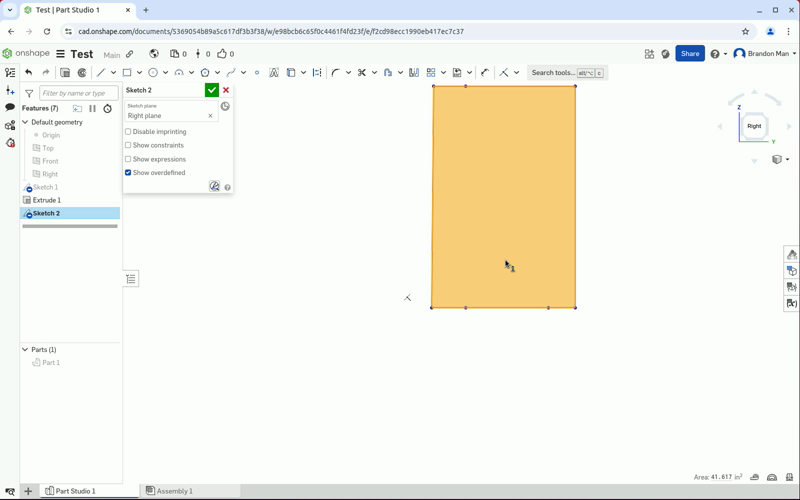
scroll(-6)
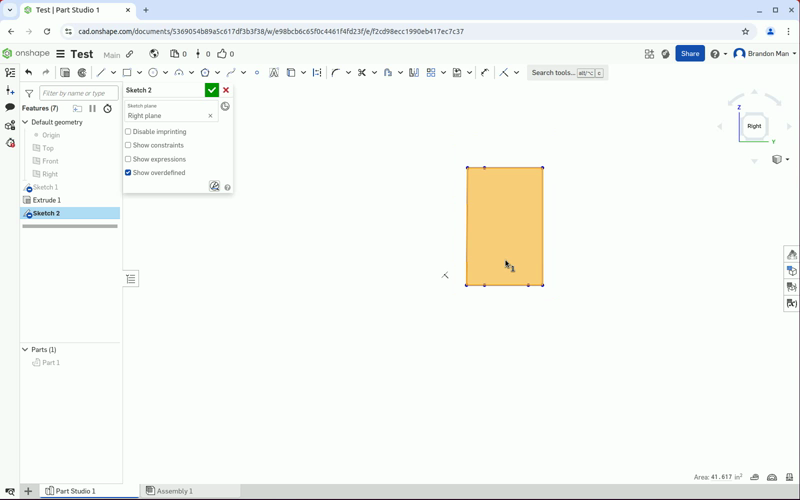
scroll(-6)
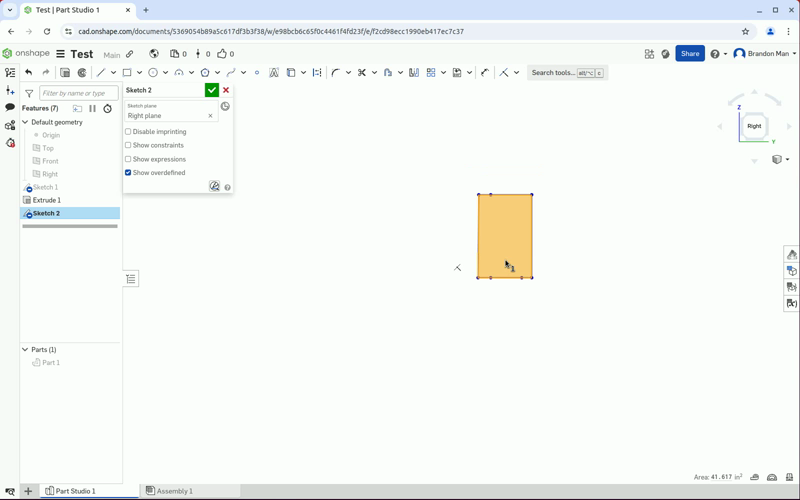
scroll(-6)
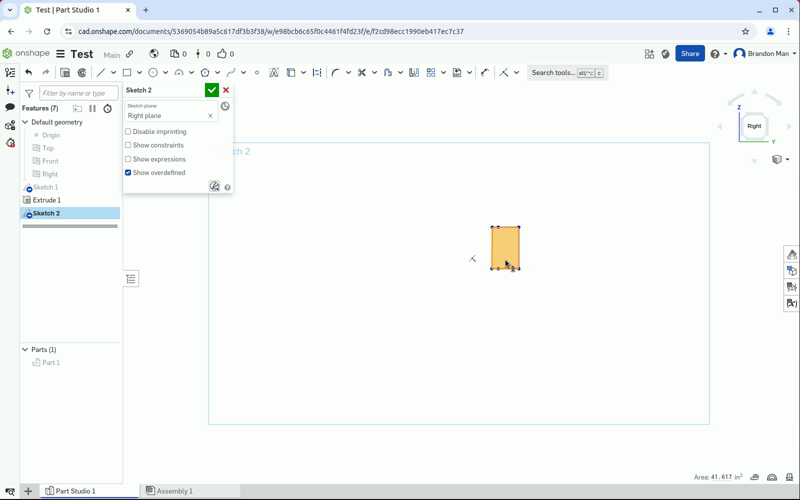
mouse_move(73, 352)
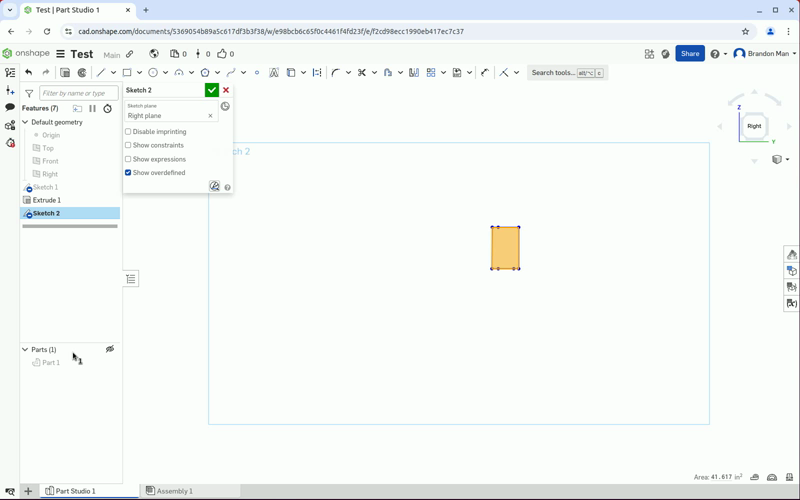
key(shift+y)
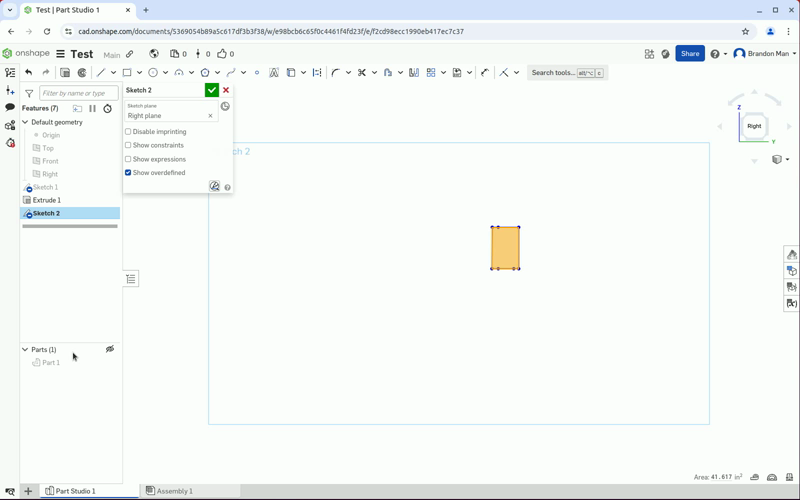
key(shift+e)
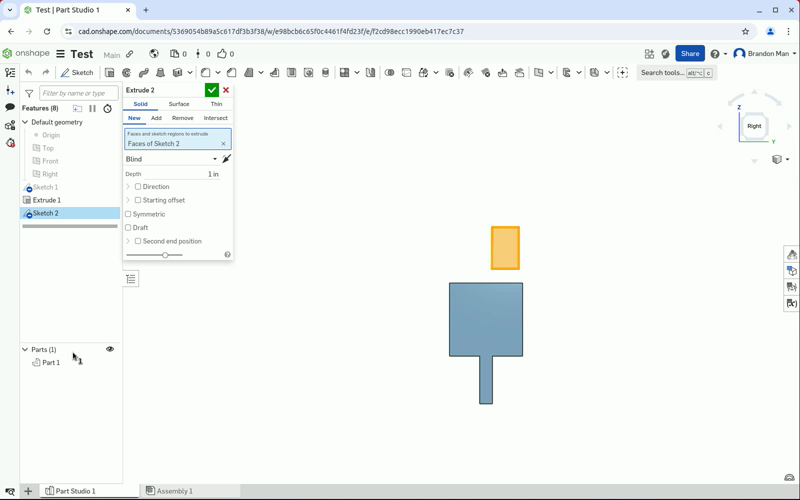
mouse_move(143, 106)
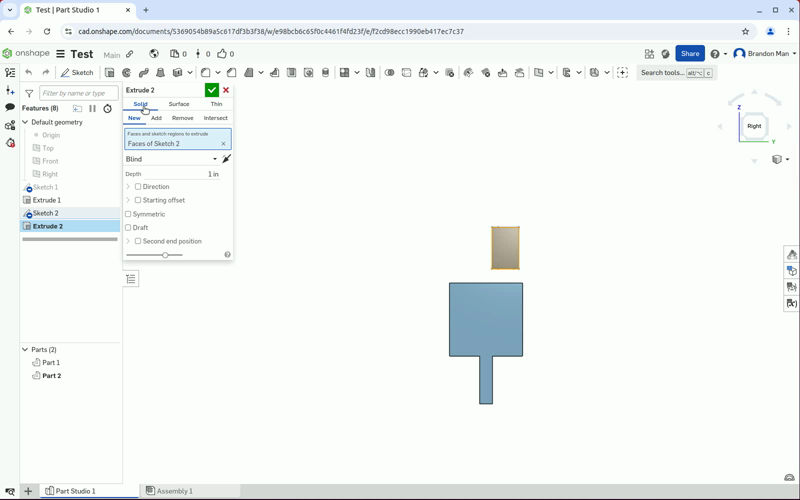
click(143, 106)
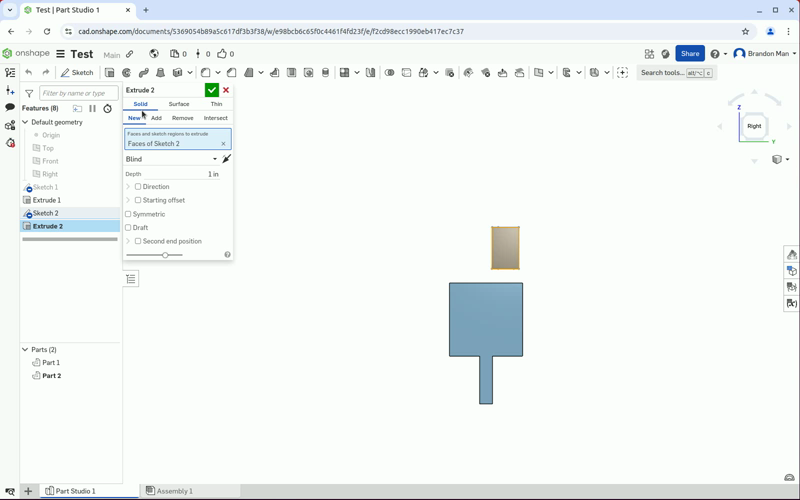
mouse_move(137, 120)
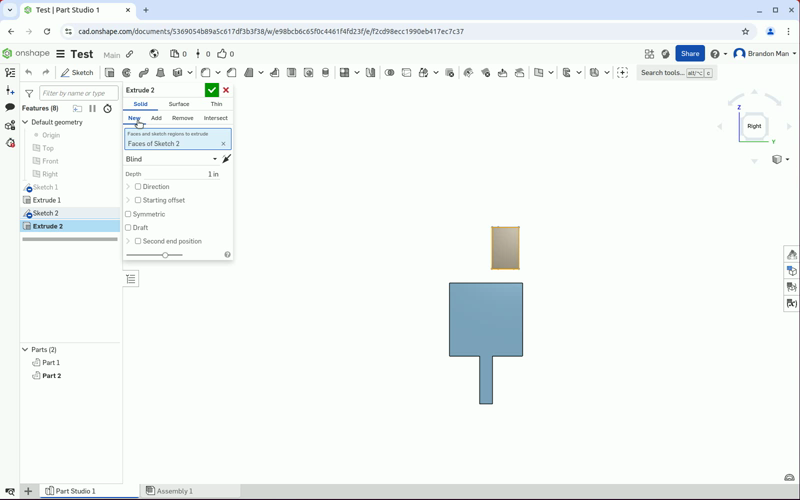
click(137, 120)
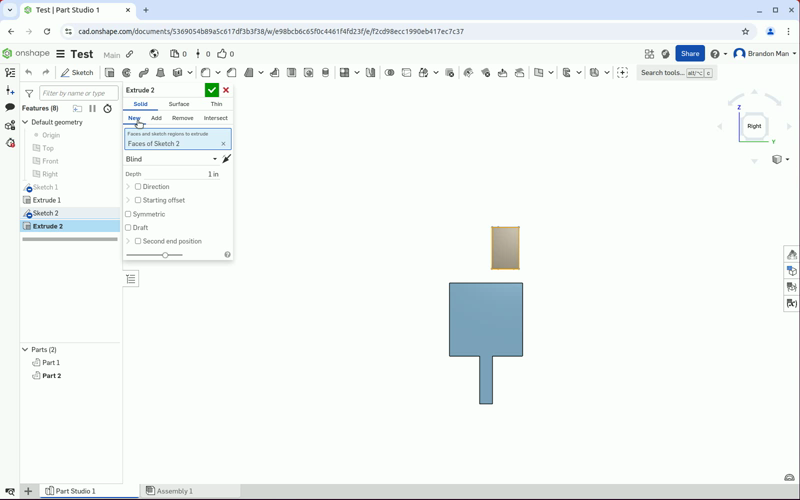
key(tab, 4)
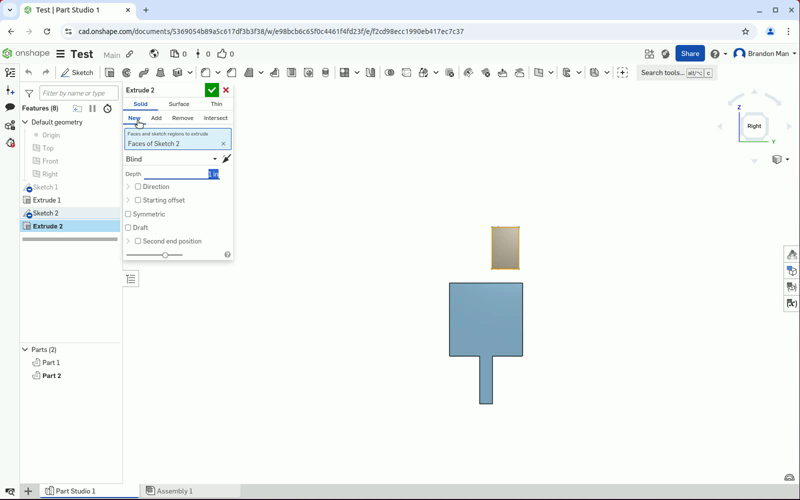
text(0.963)
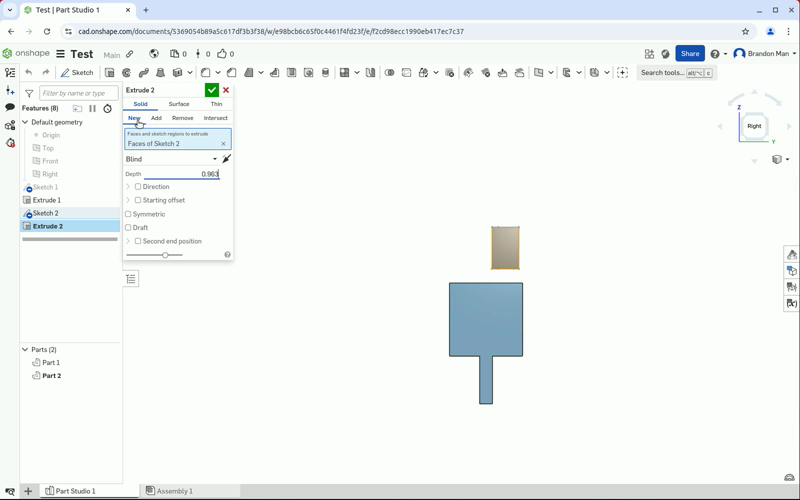
key(enter)
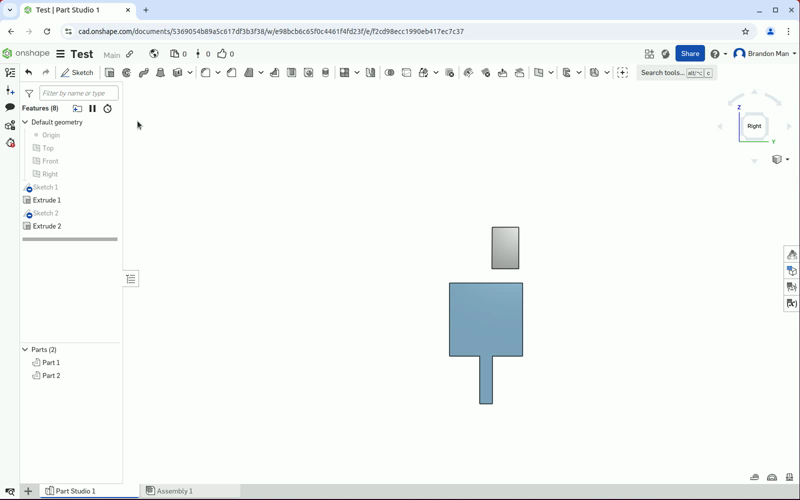
key(shift+h)
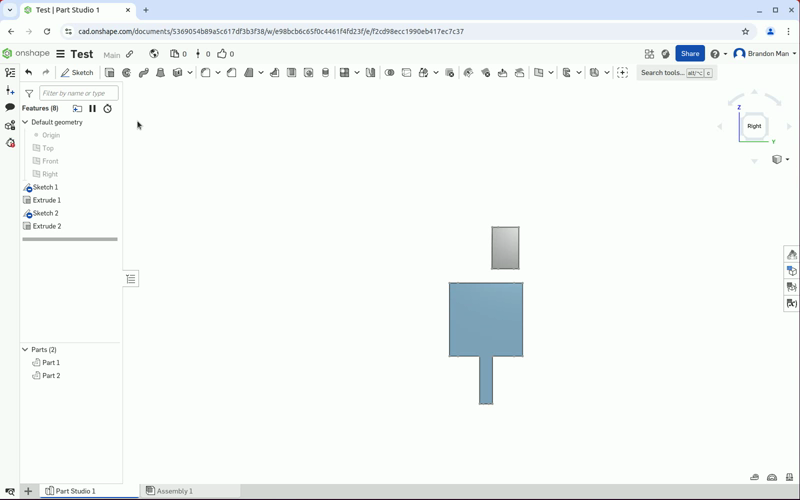
key(shift+h)
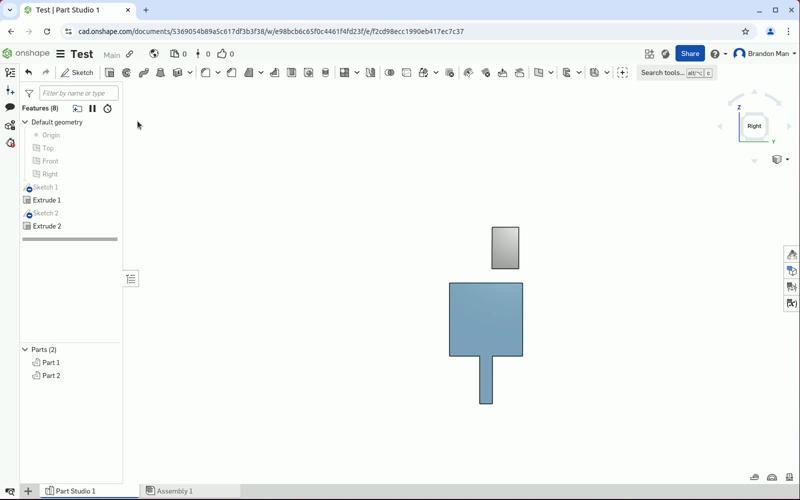
mouse_move(73, 189)
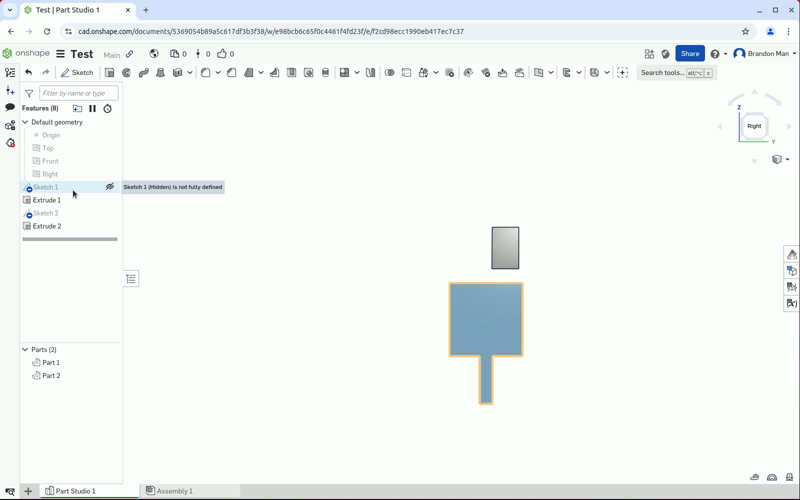
click(73, 189)
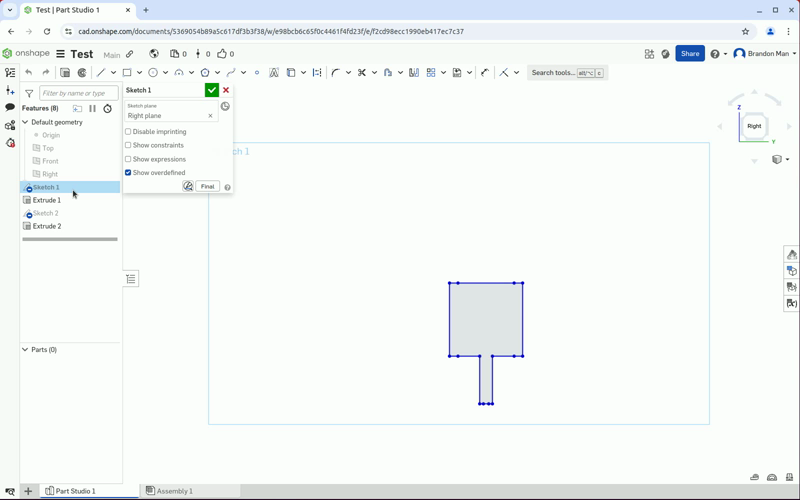
mouse_move(229, 92)
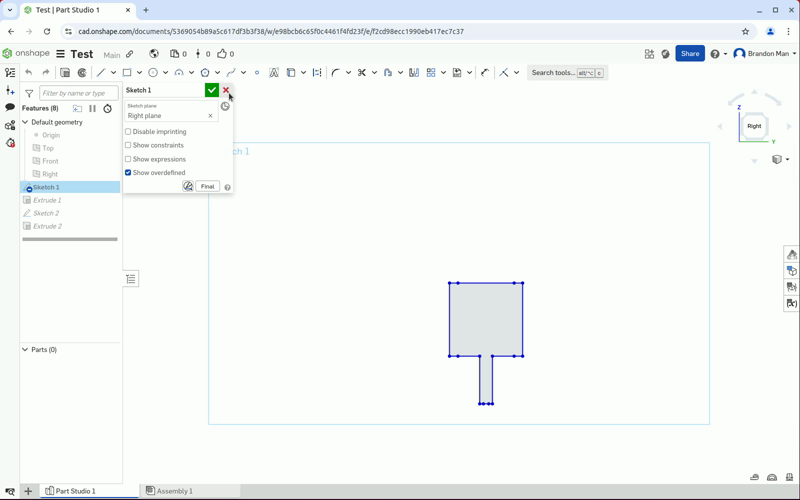
click(229, 92)
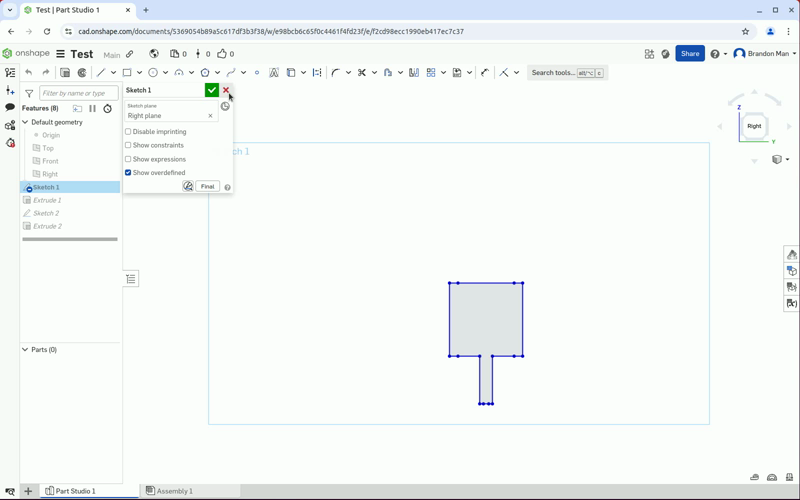
key(shift+s)
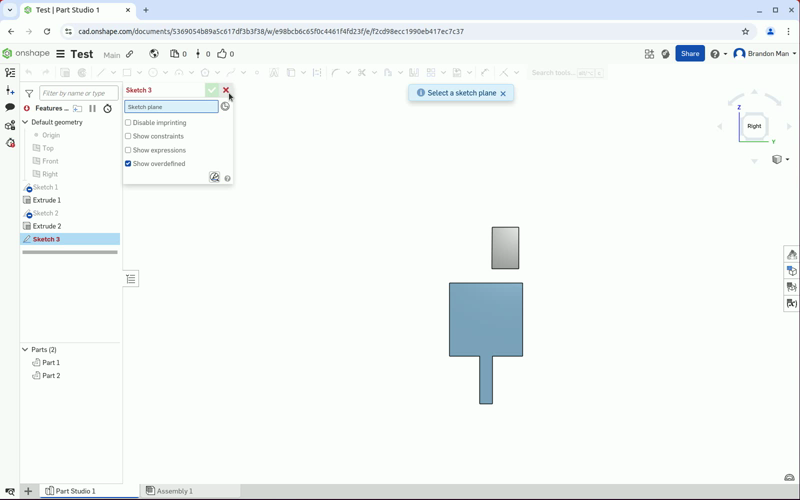
mouse_move(73, 176)
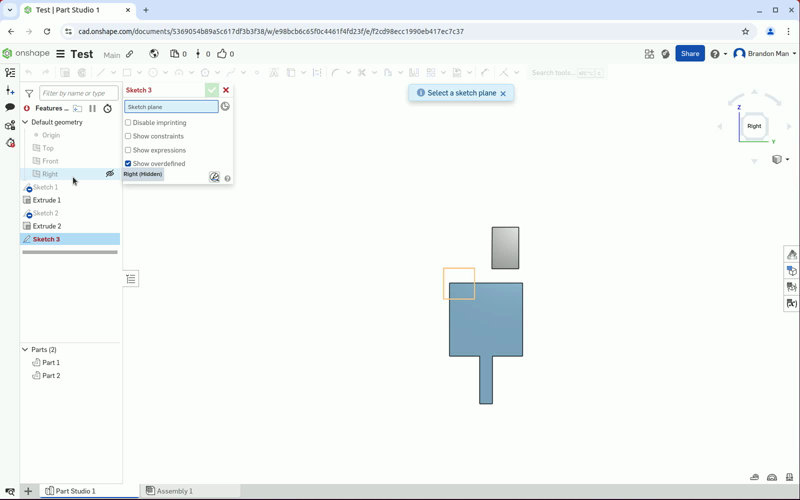
click(73, 176)
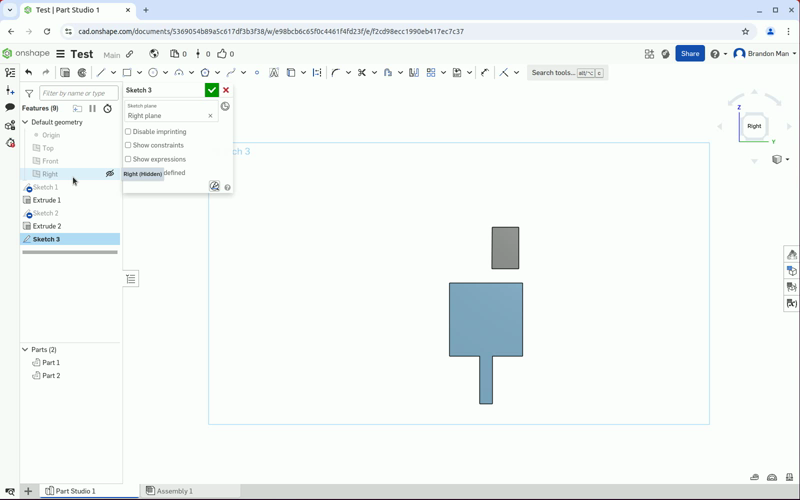
mouse_move(73, 352)
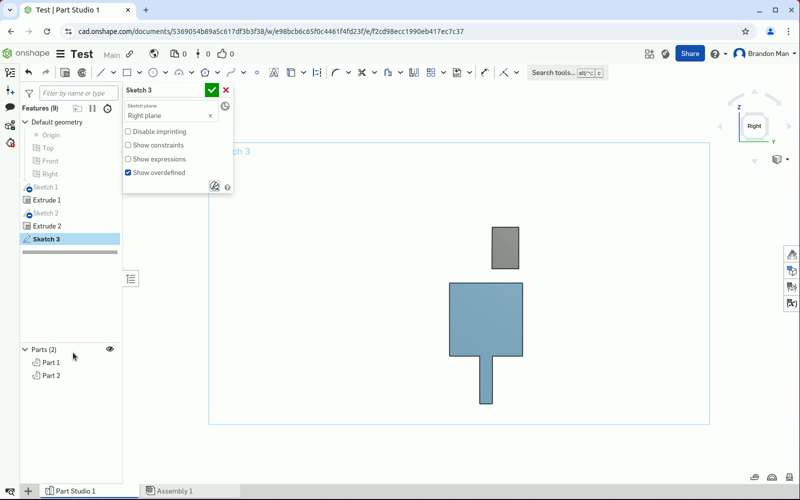
key(y)
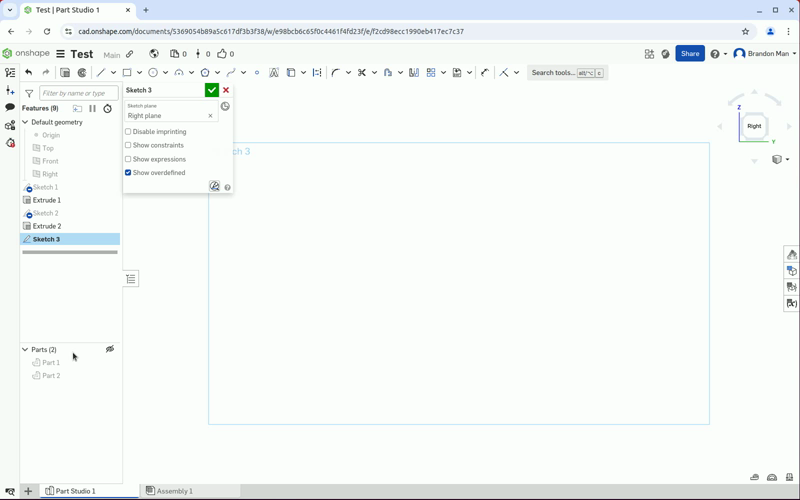
key(l)
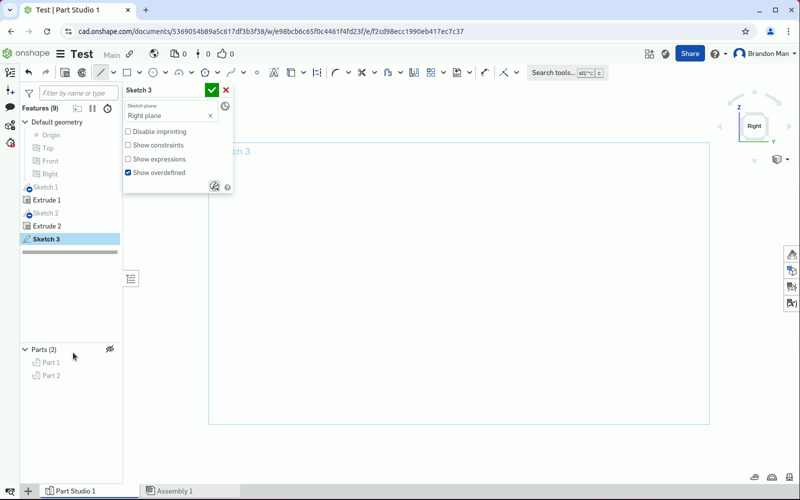
key_down(shift)
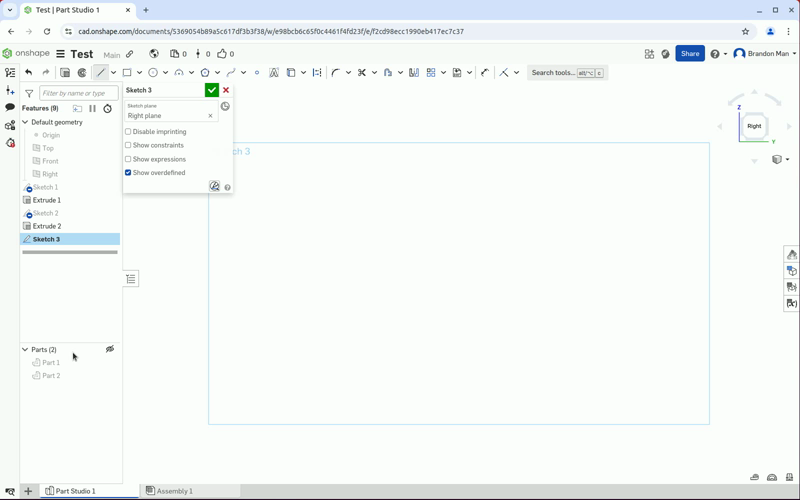
mouse_move(452, 351)
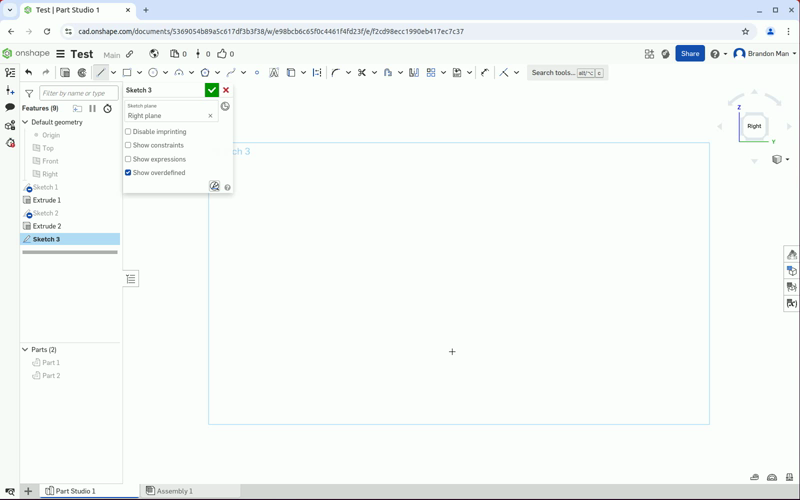
click(452, 351)
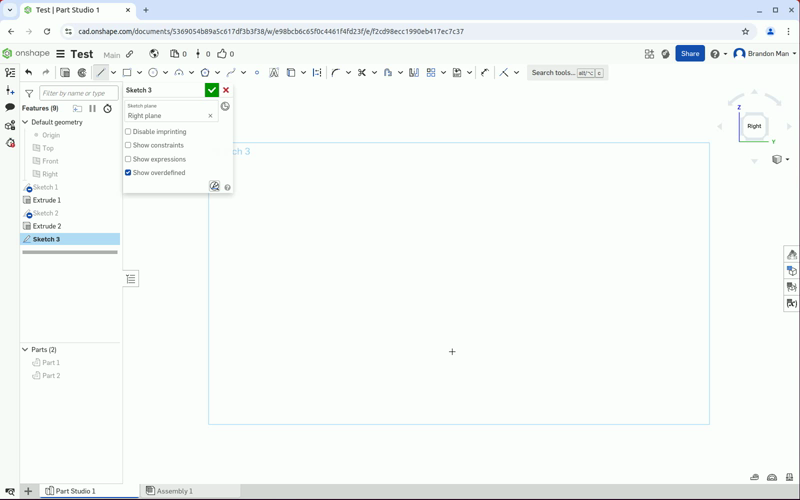
key_up(shift)
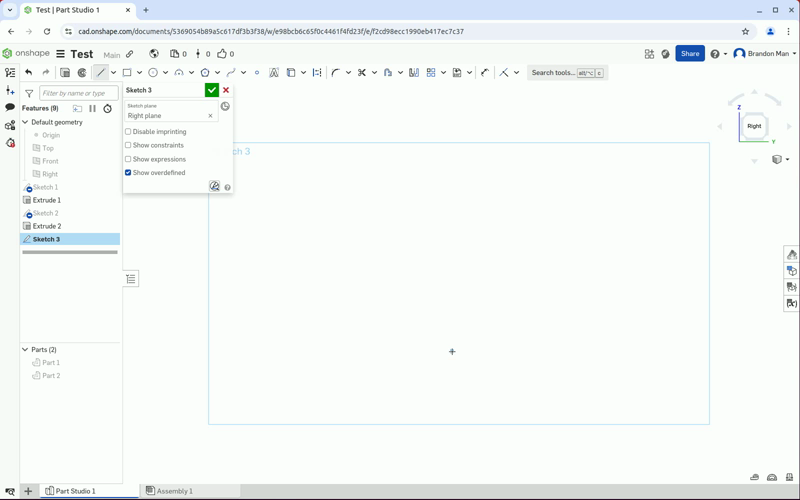
key_down(shift)
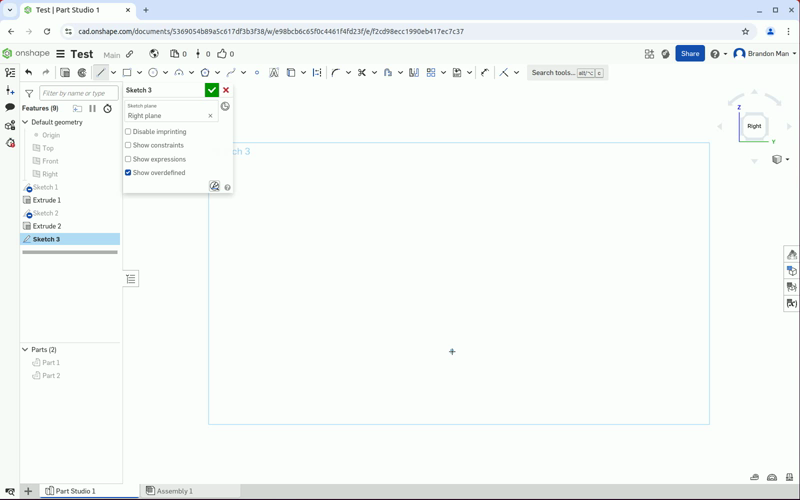
mouse_move(482, 351)
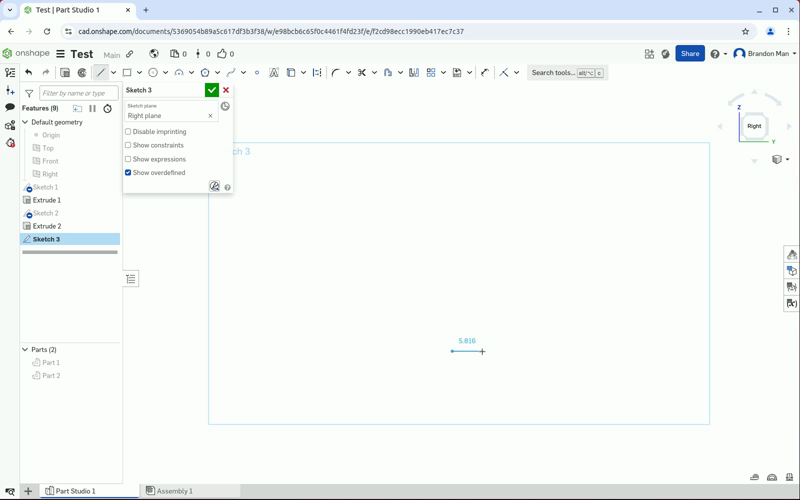
mouse_move(460, 351)
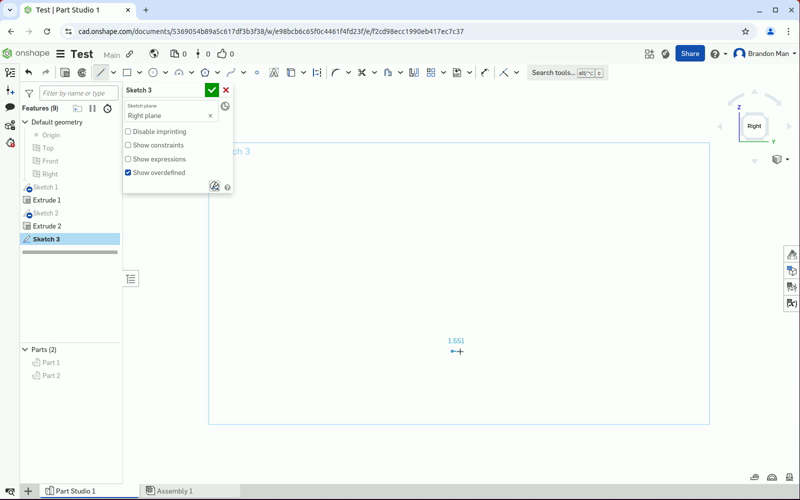
click(460, 351)
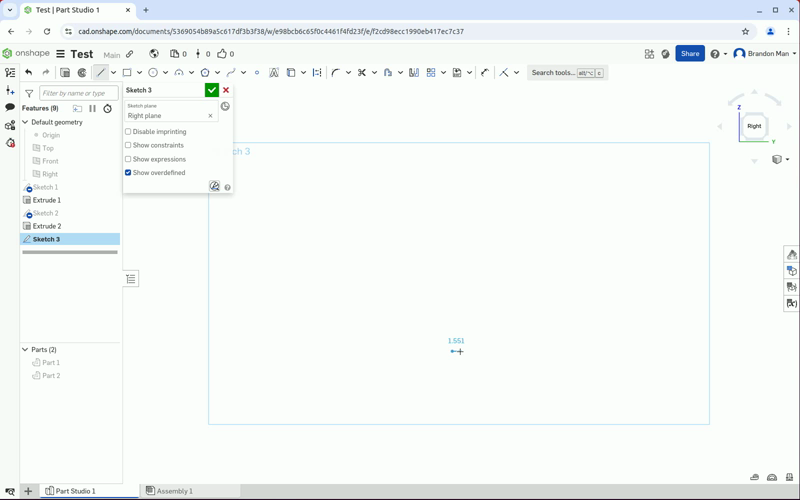
key_up(shift)
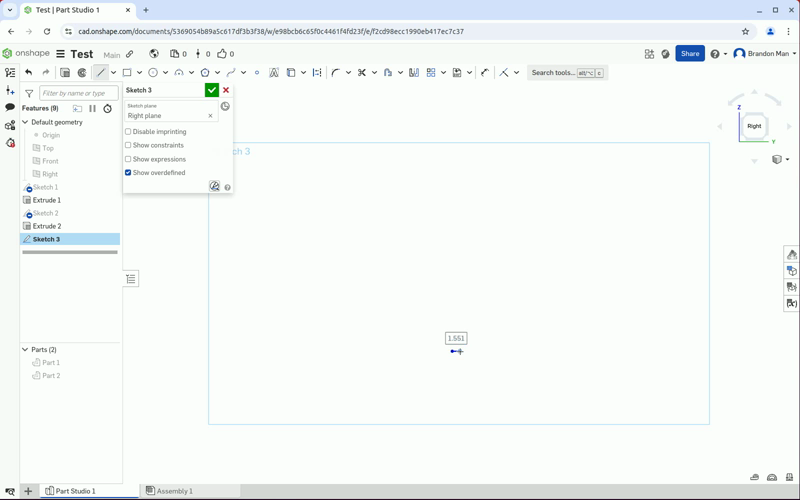
key_down(shift)
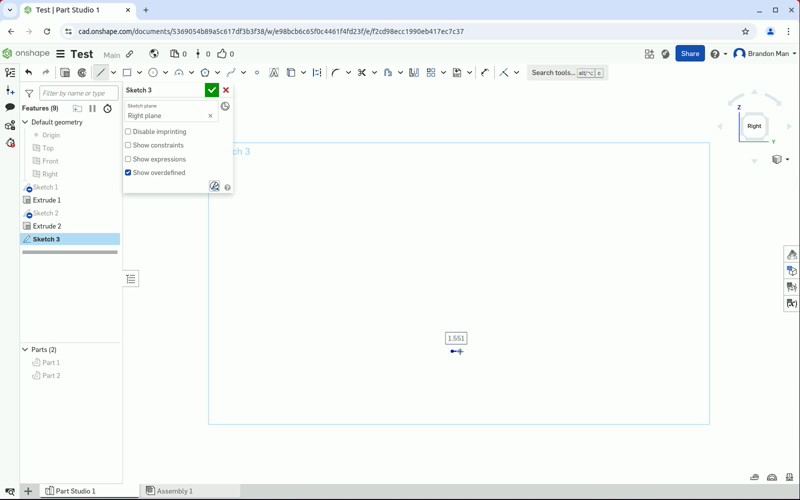
mouse_move(490, 351)
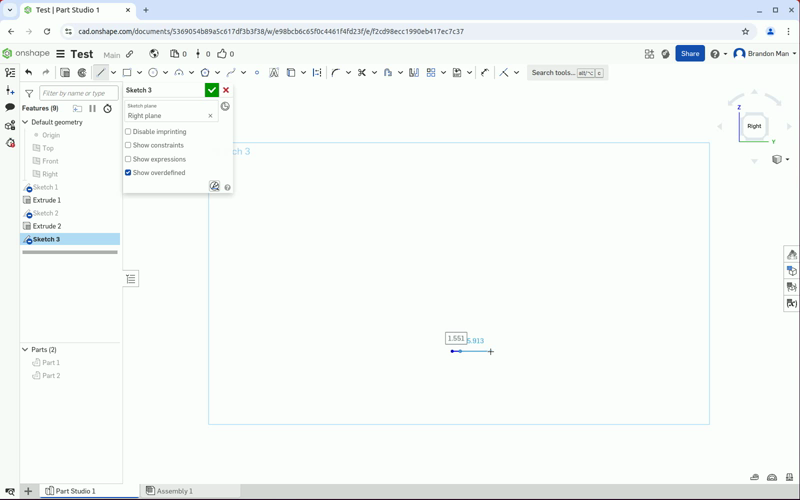
mouse_move(480, 351)
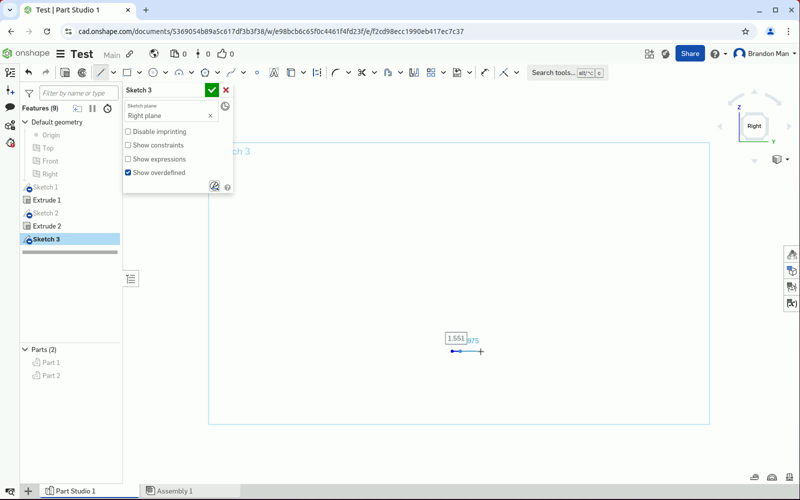
click(480, 351)
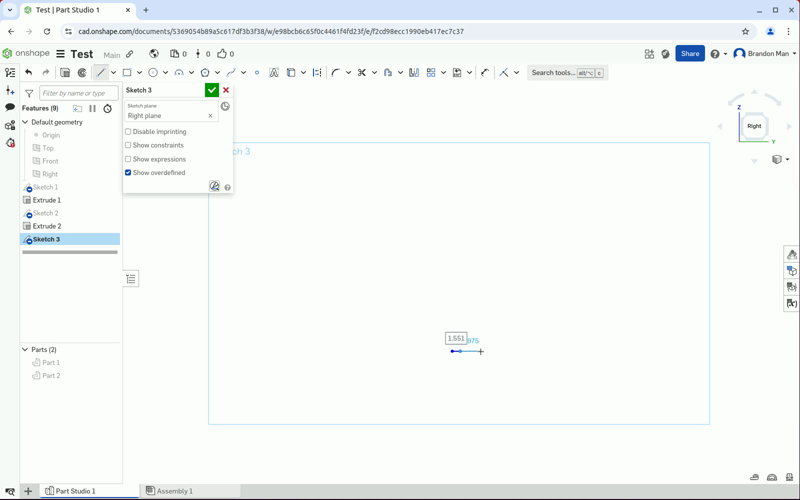
key_up(shift)
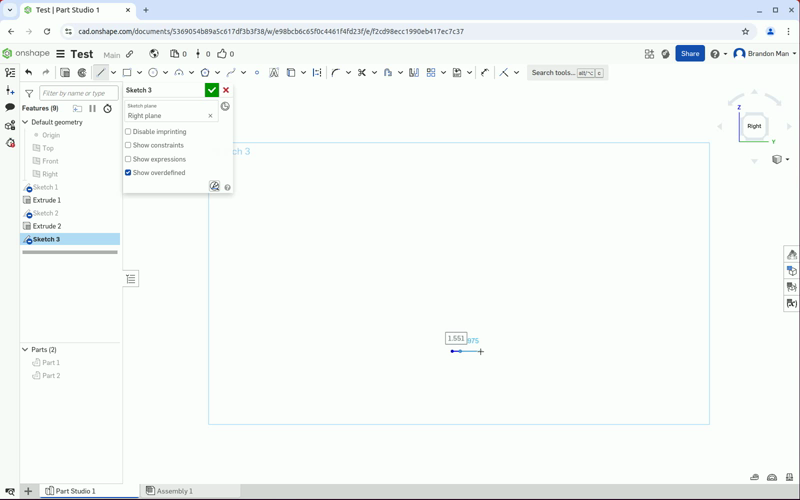
key_down(shift)
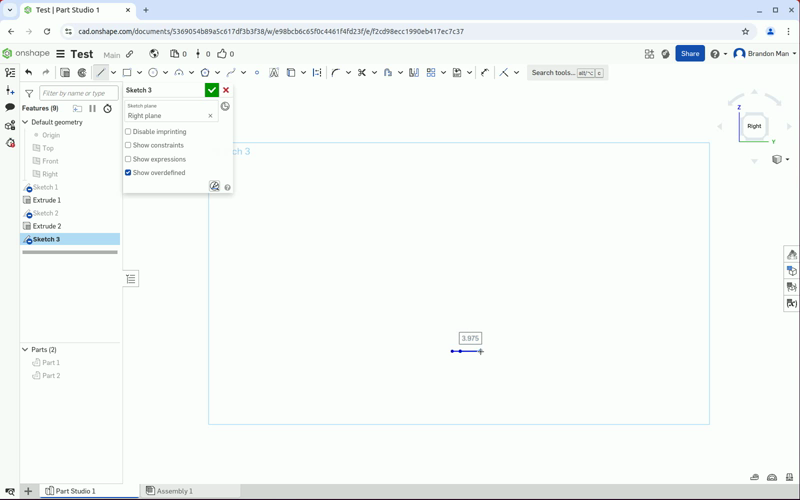
mouse_move(510, 351)
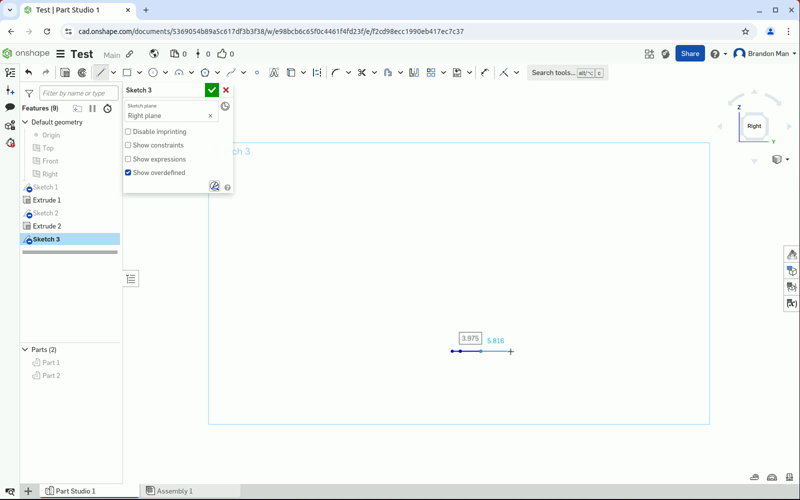
mouse_move(480, 396)
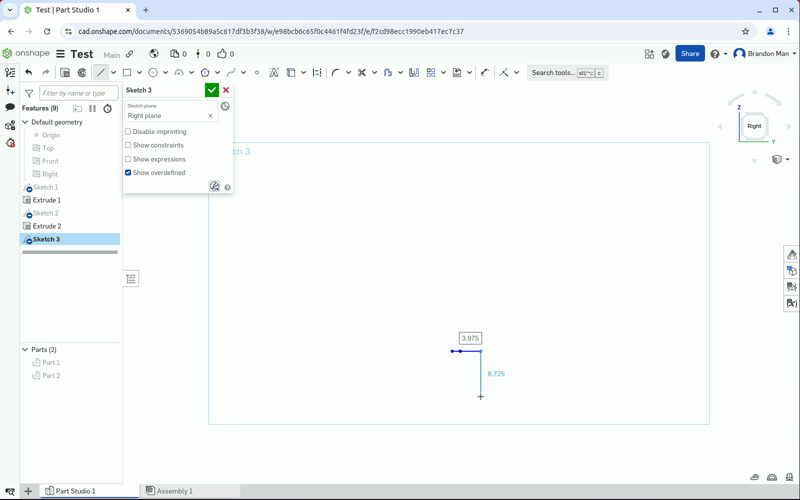
click(480, 396)
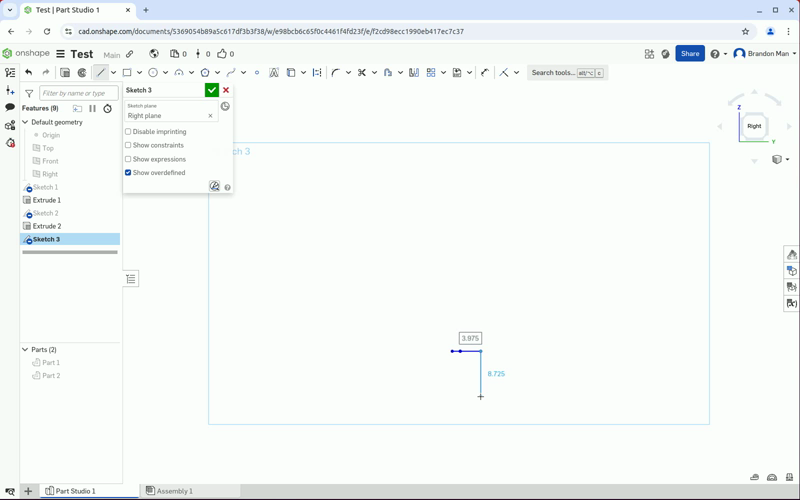
key_up(shift)
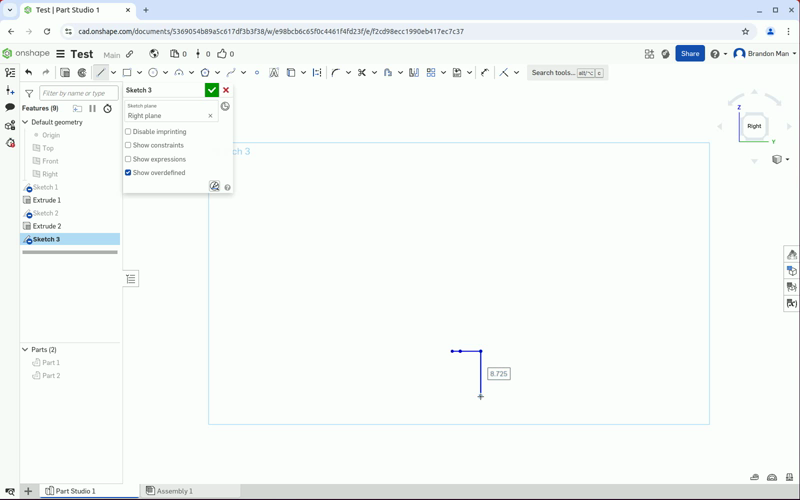
key_down(shift)
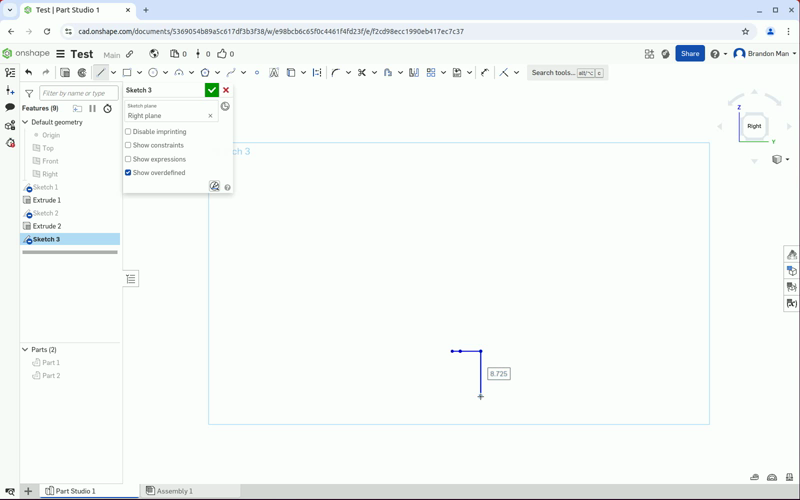
mouse_move(510, 396)
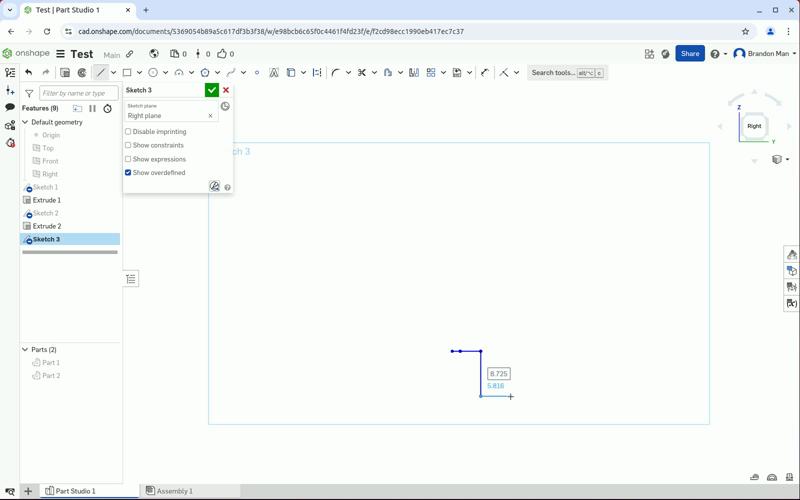
mouse_move(484, 396)
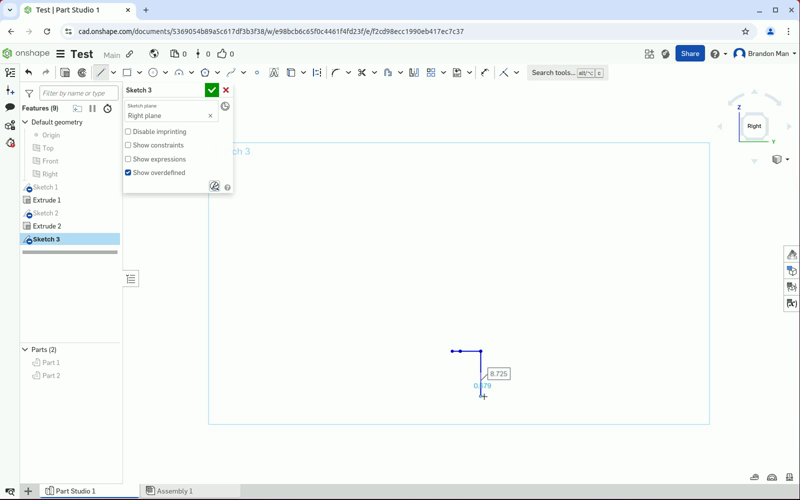
scroll(6)
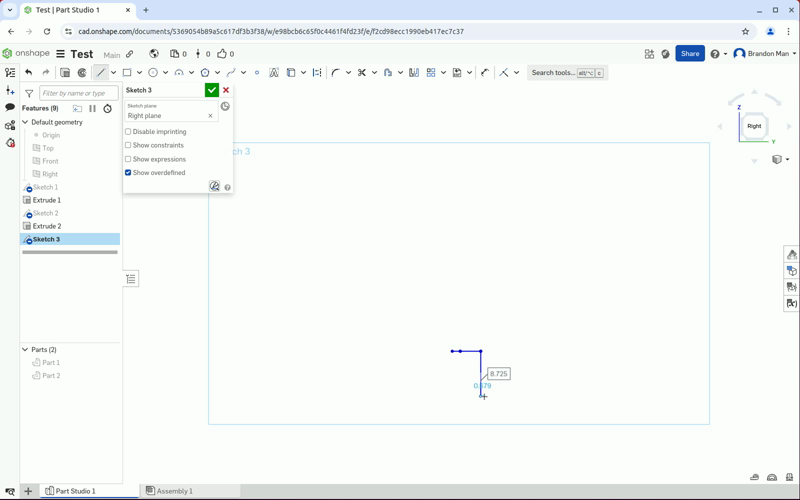
scroll(6)
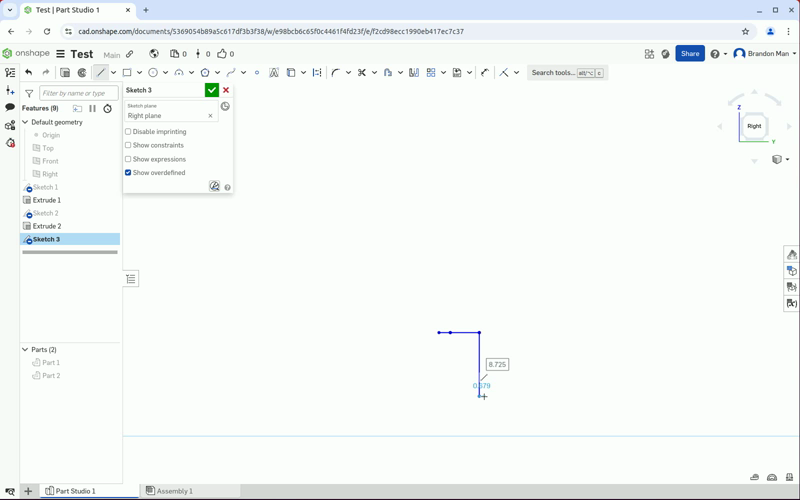
scroll(6)
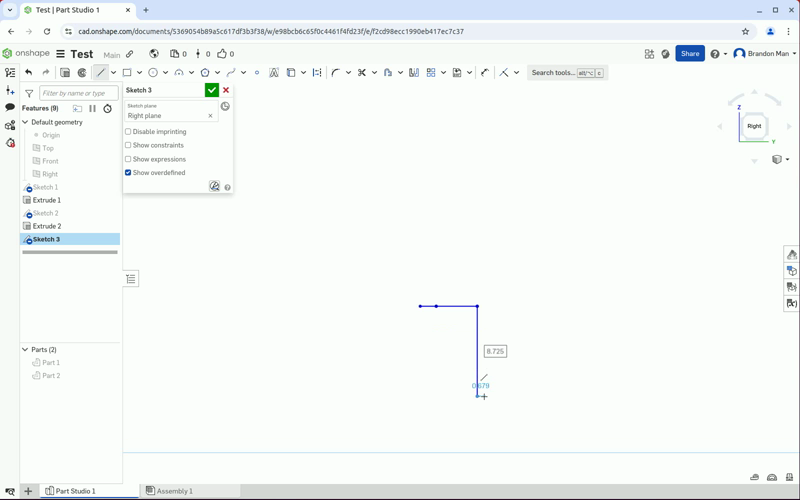
scroll(6)
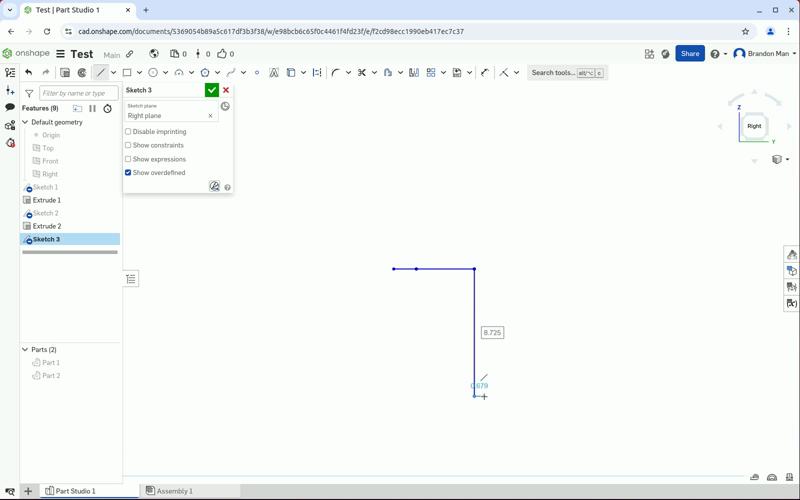
scroll(6)
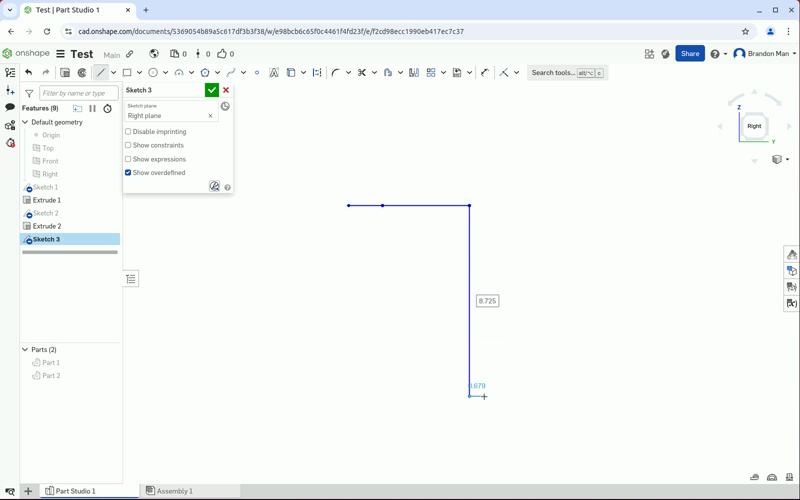
scroll(6)
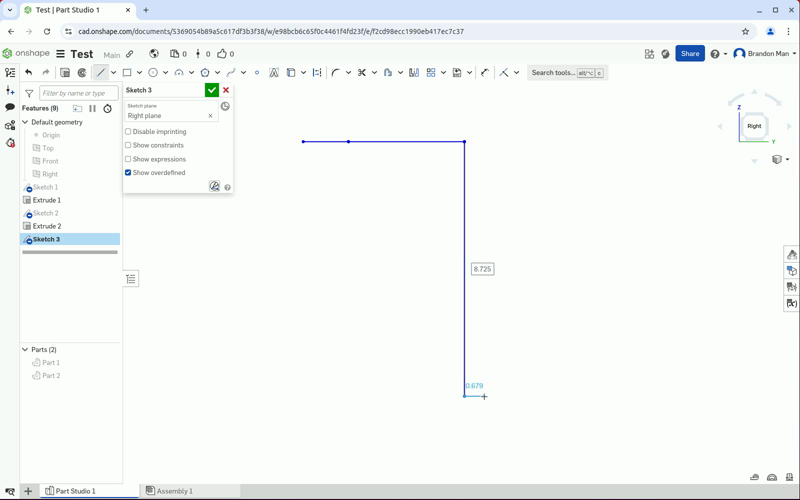
scroll(6)
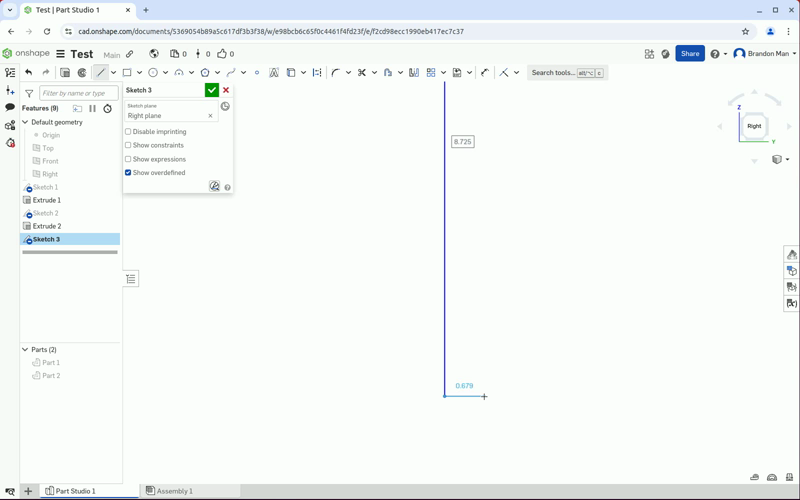
click(484, 396)
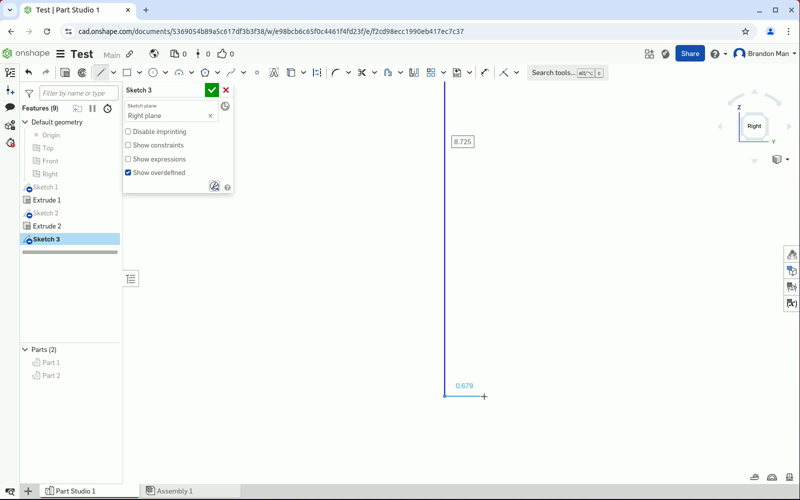
scroll(-6)
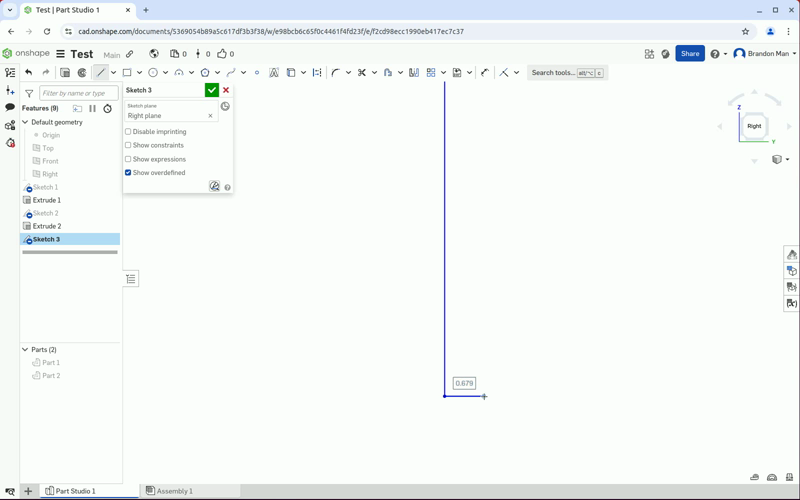
scroll(-6)
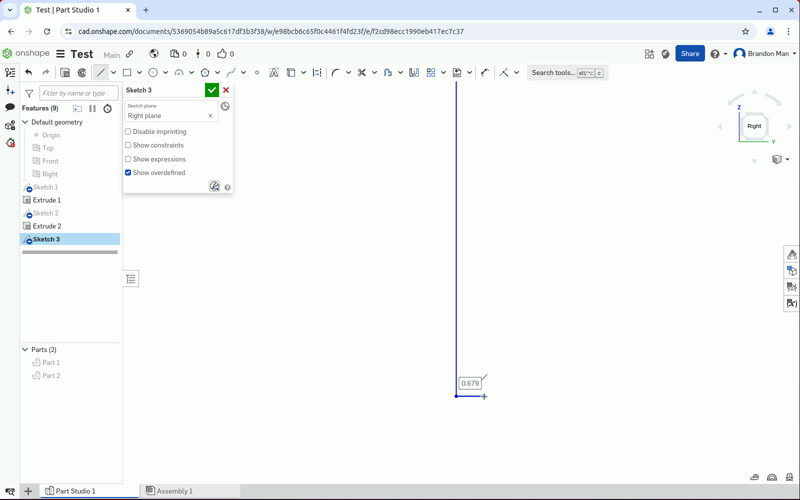
scroll(-6)
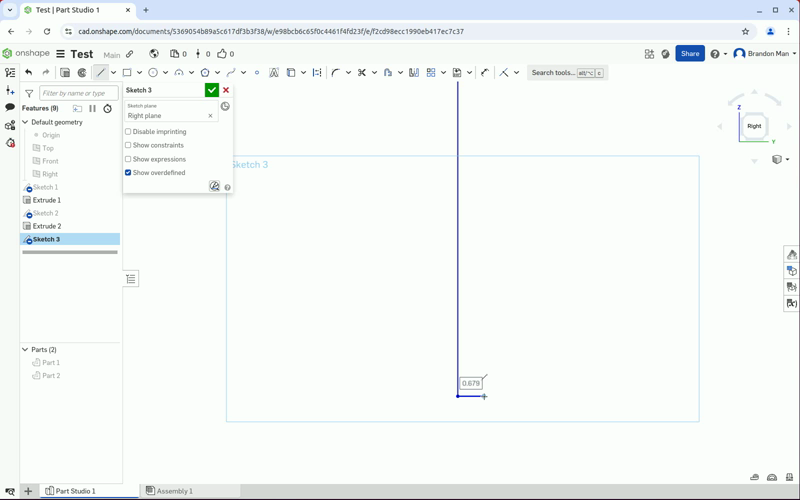
scroll(-6)
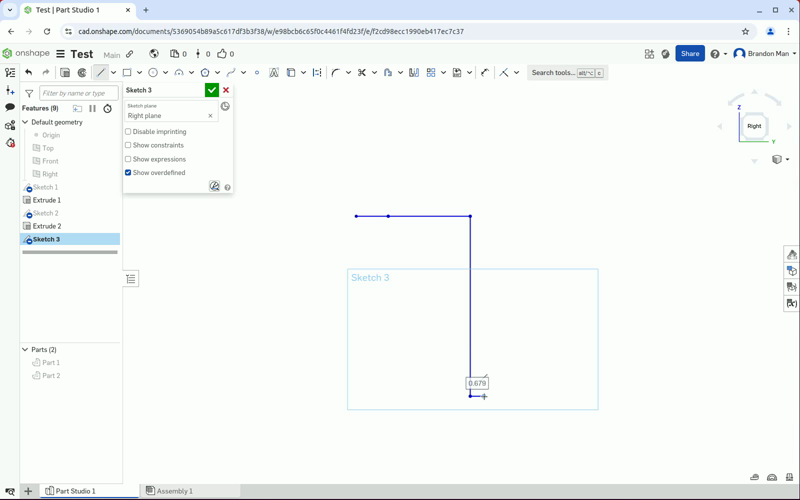
scroll(-6)
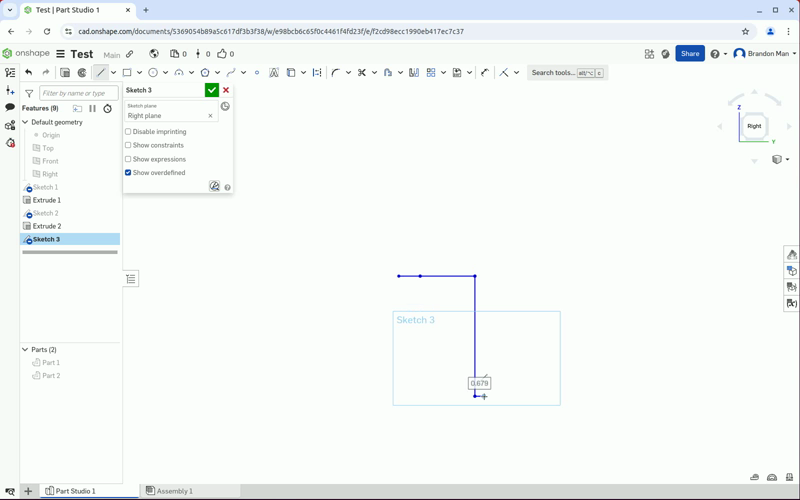
scroll(-6)
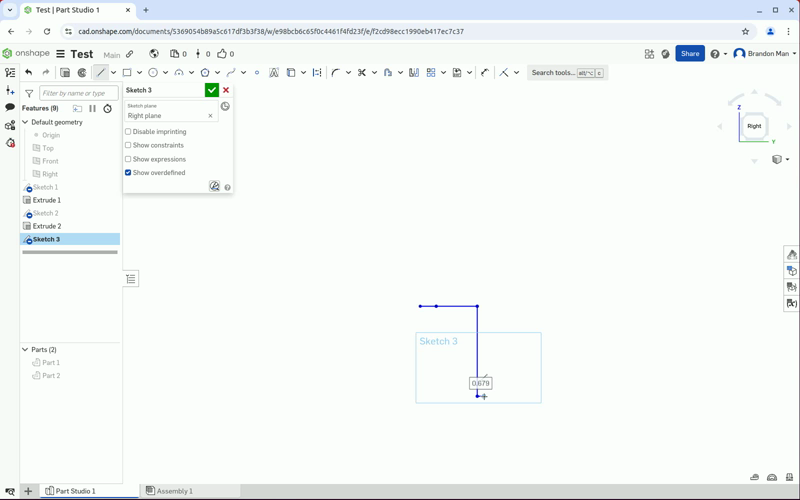
scroll(-6)
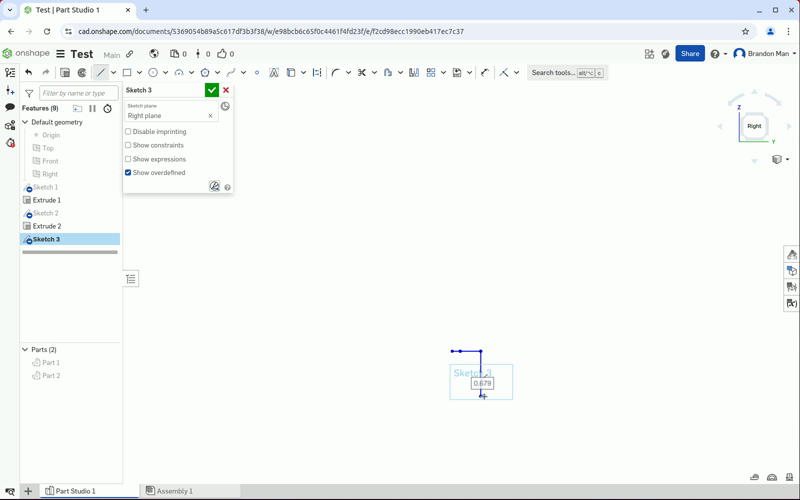
key_up(shift)
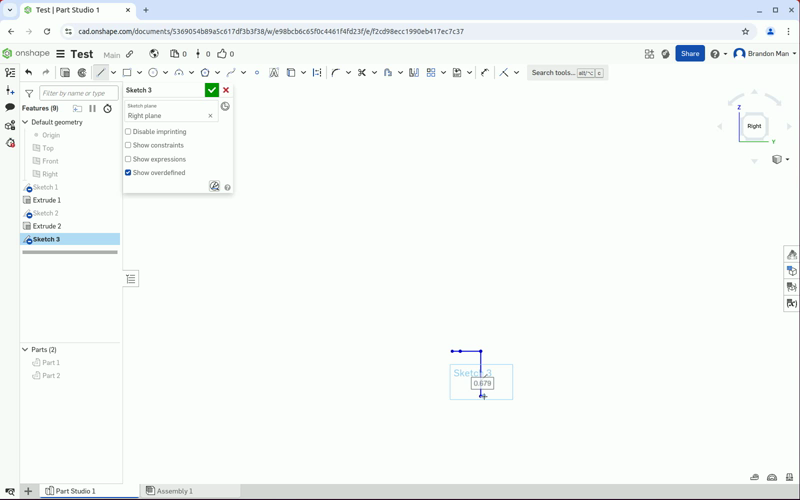
key_down(shift)
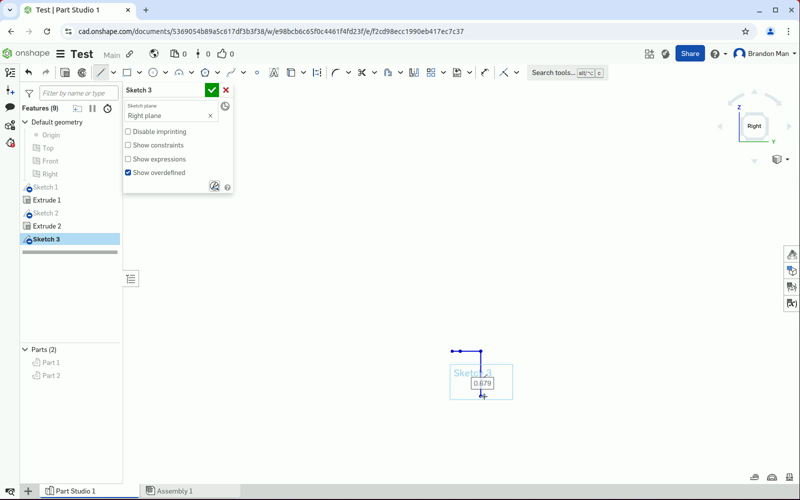
mouse_move(514, 396)
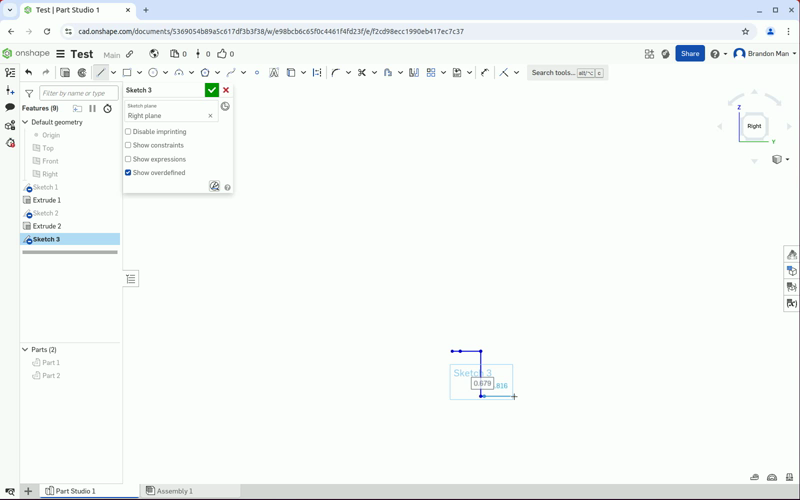
mouse_move(489, 396)
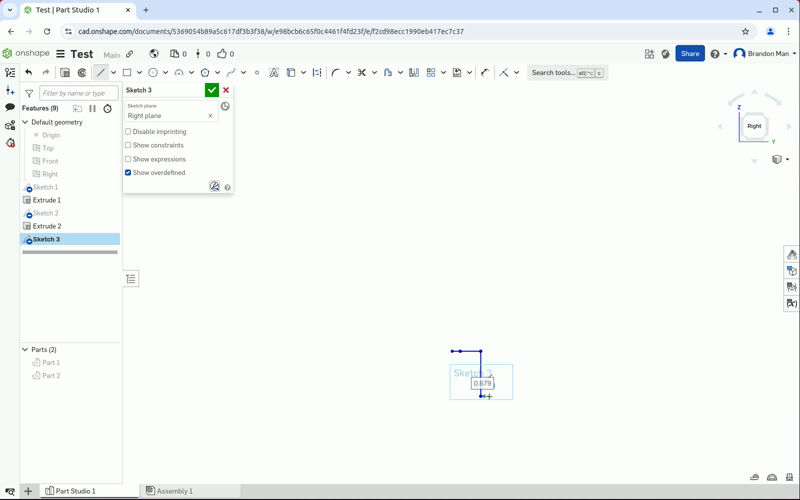
scroll(6)
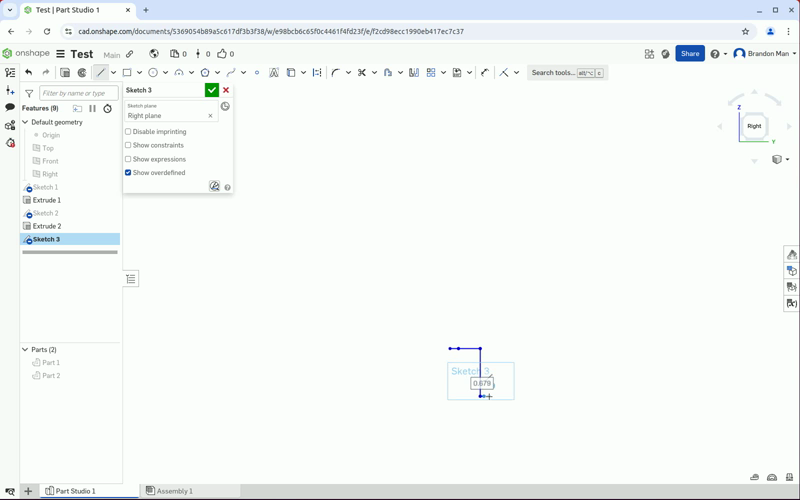
scroll(6)
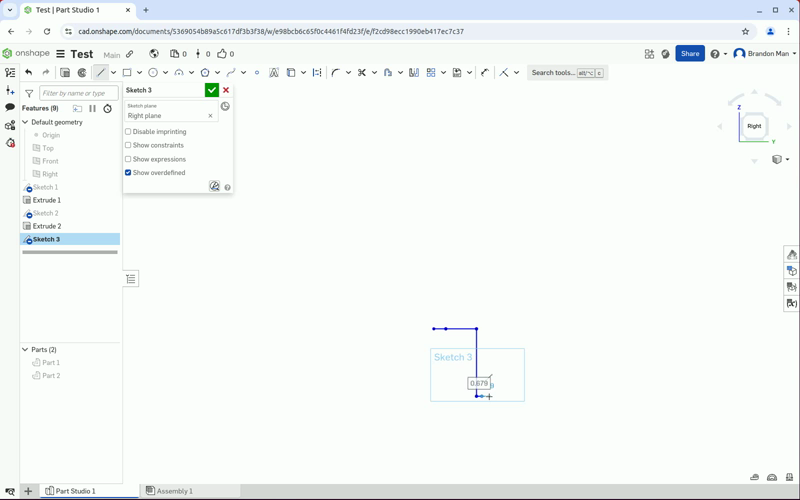
scroll(6)
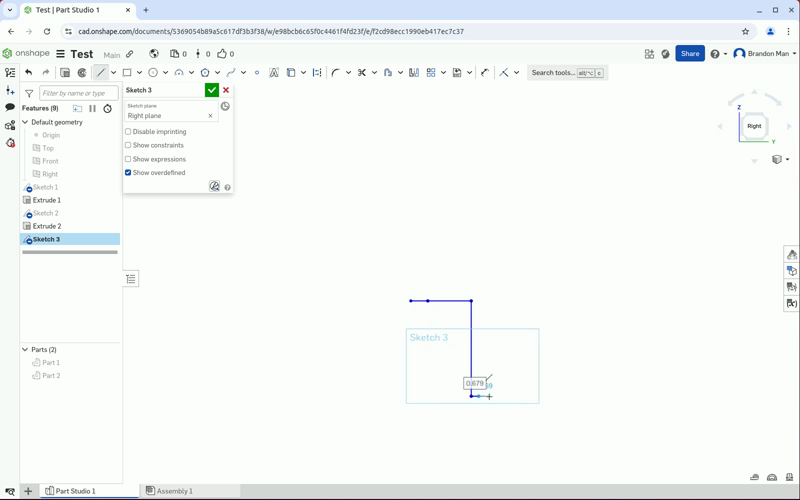
scroll(6)
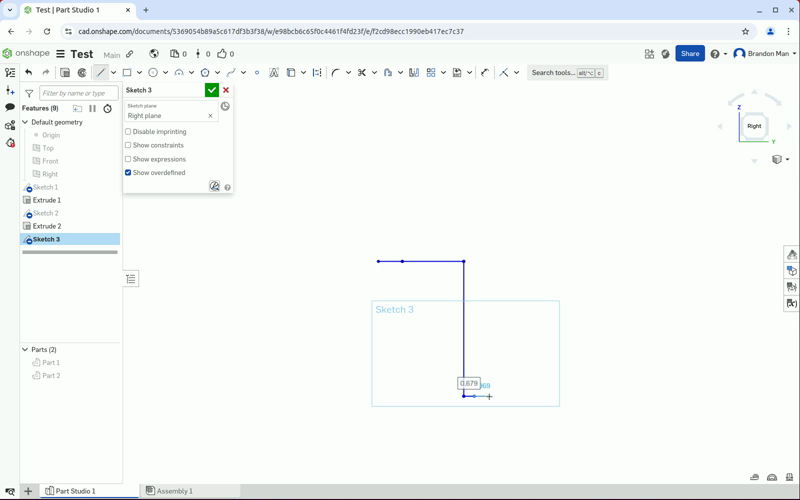
scroll(6)
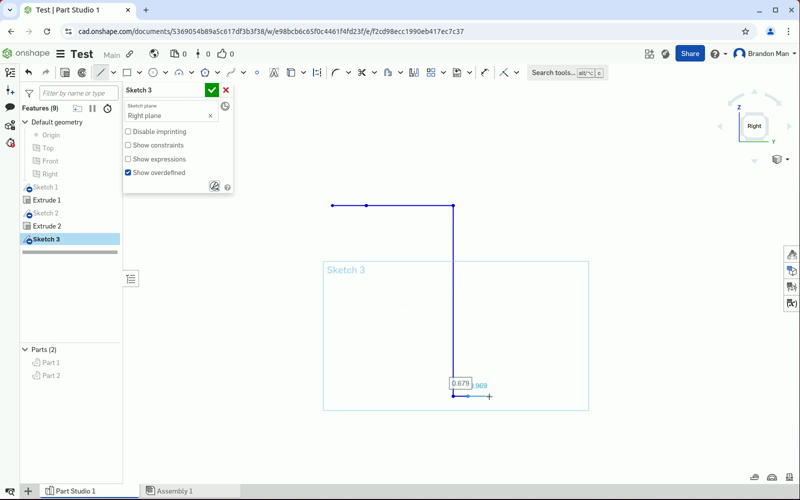
scroll(6)
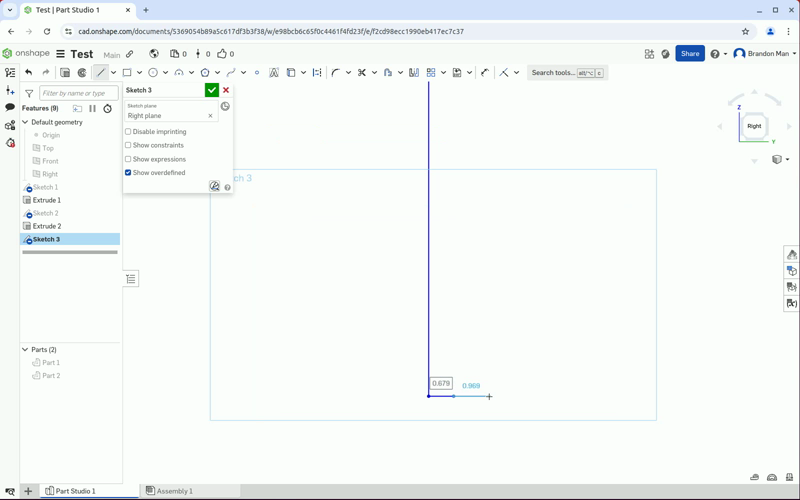
scroll(6)
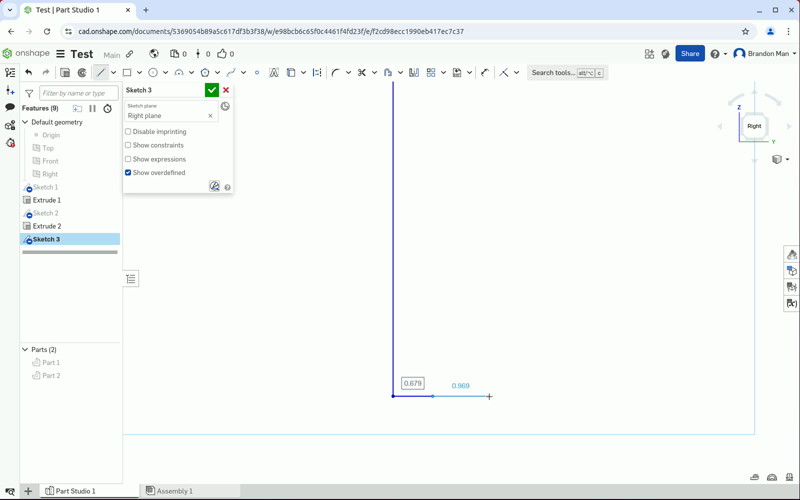
click(489, 396)
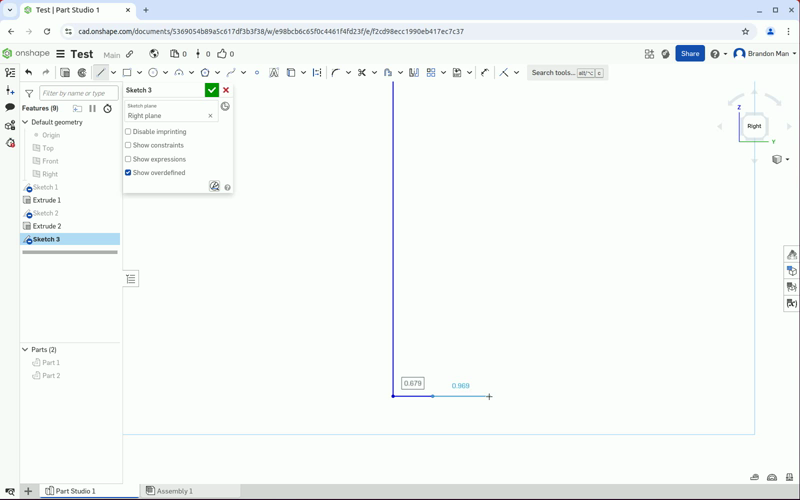
scroll(-6)
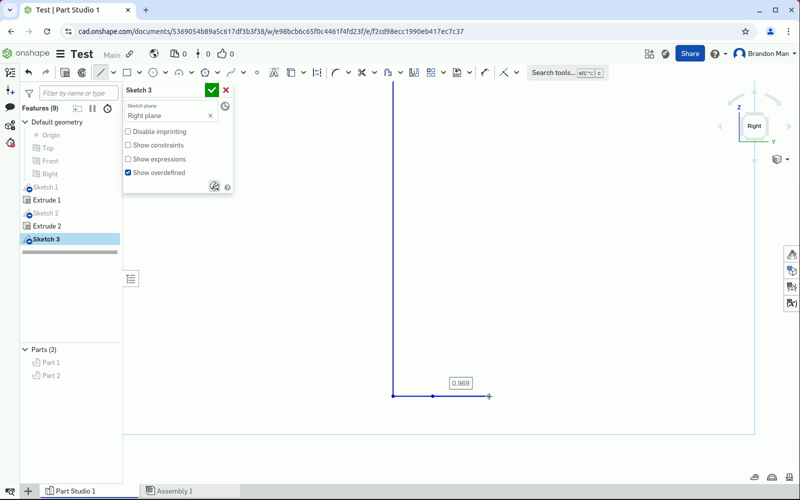
scroll(-6)
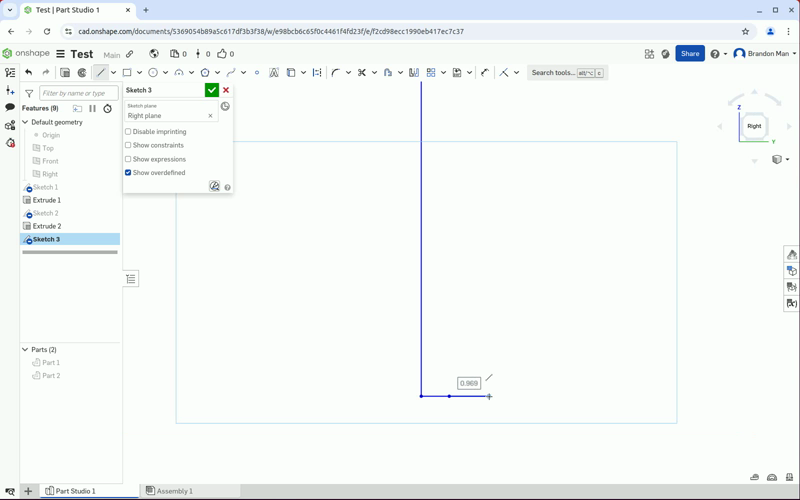
scroll(-6)
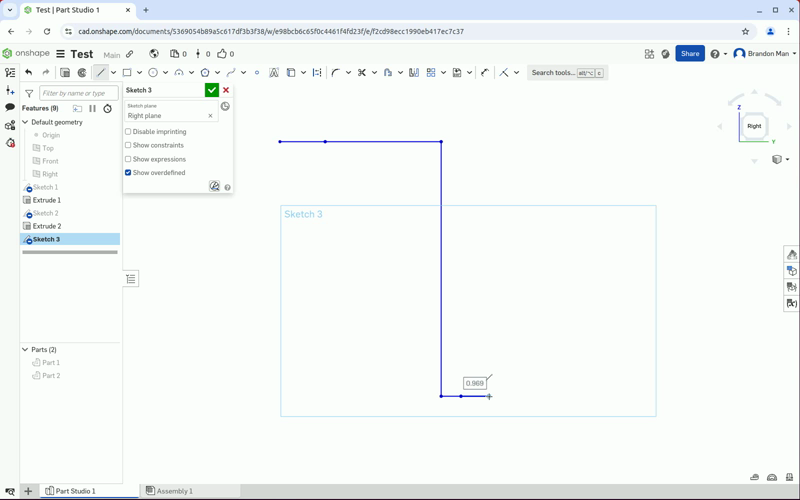
scroll(-6)
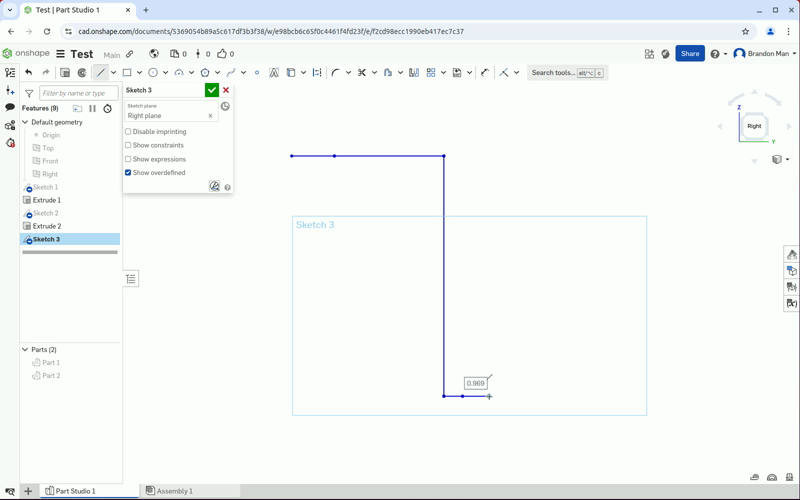
scroll(-6)
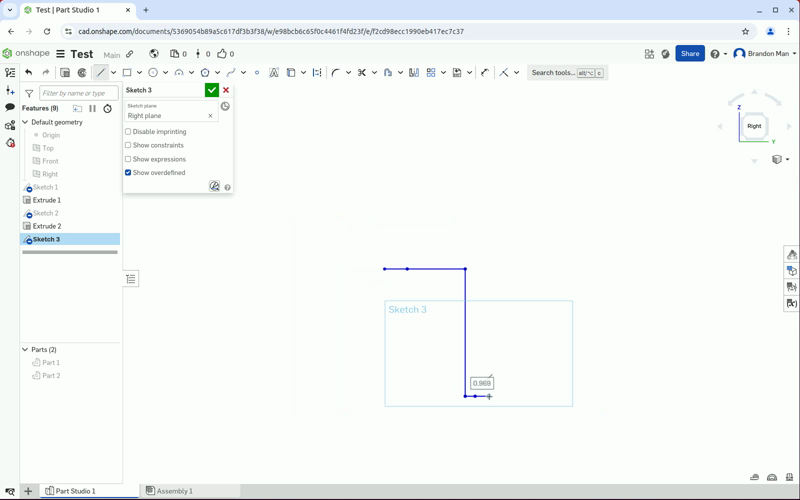
scroll(-6)
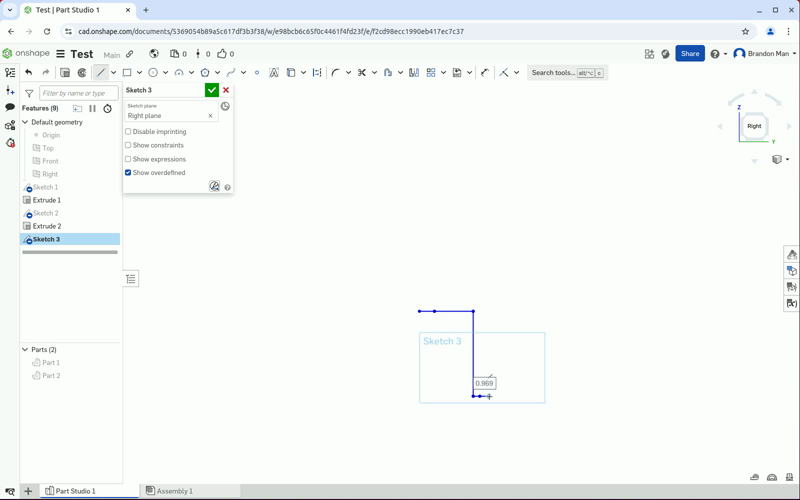
scroll(-6)
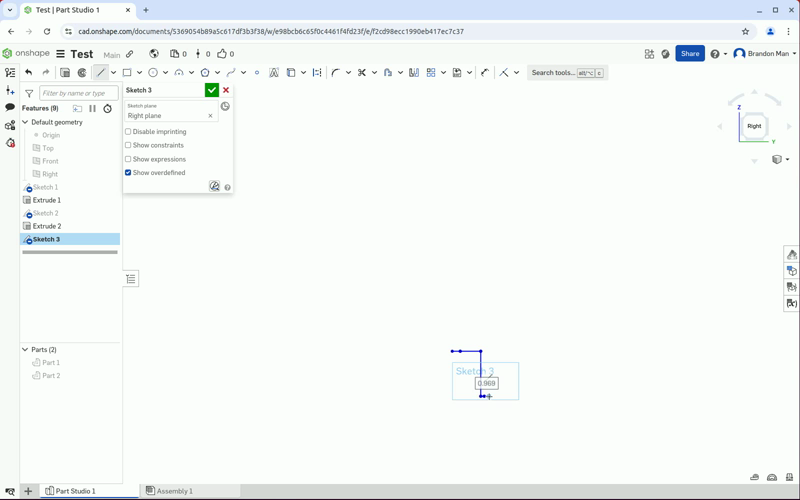
key_up(shift)
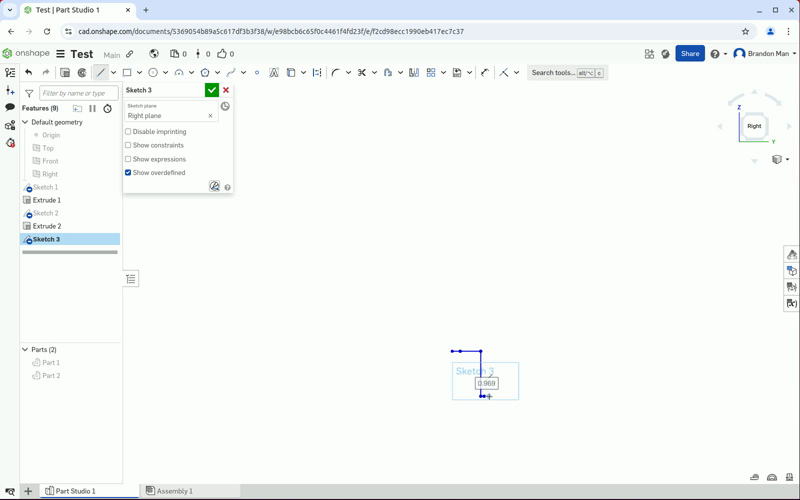
key_down(shift)
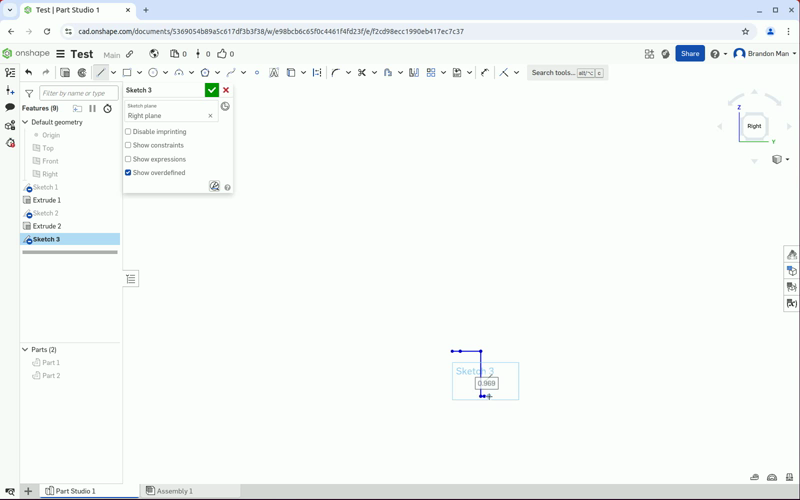
mouse_move(519, 396)
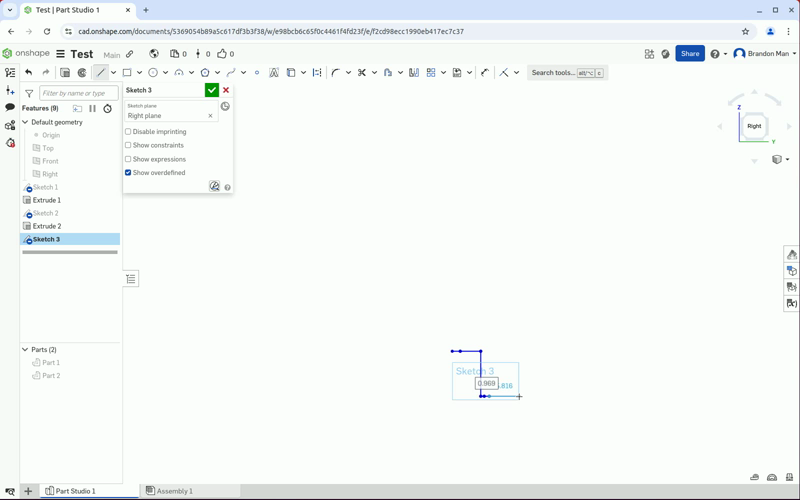
mouse_move(492, 396)
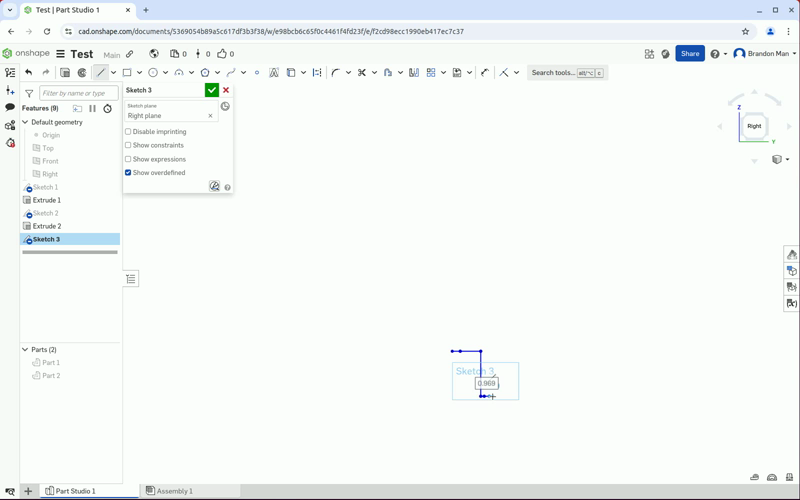
scroll(6)
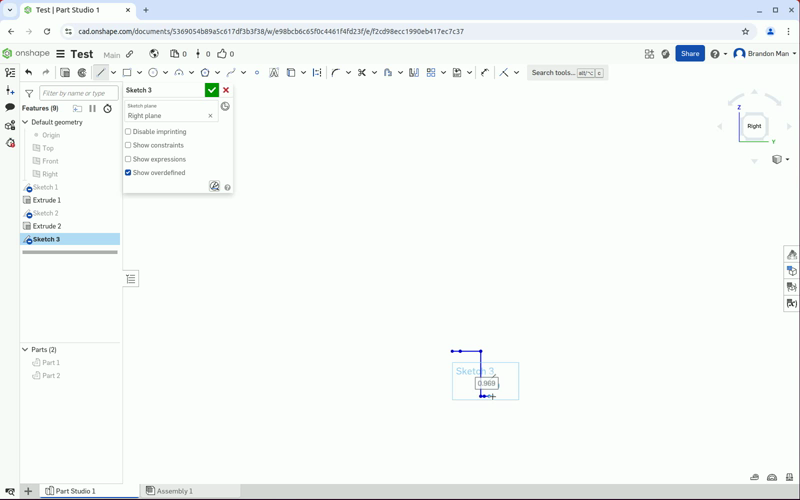
scroll(6)
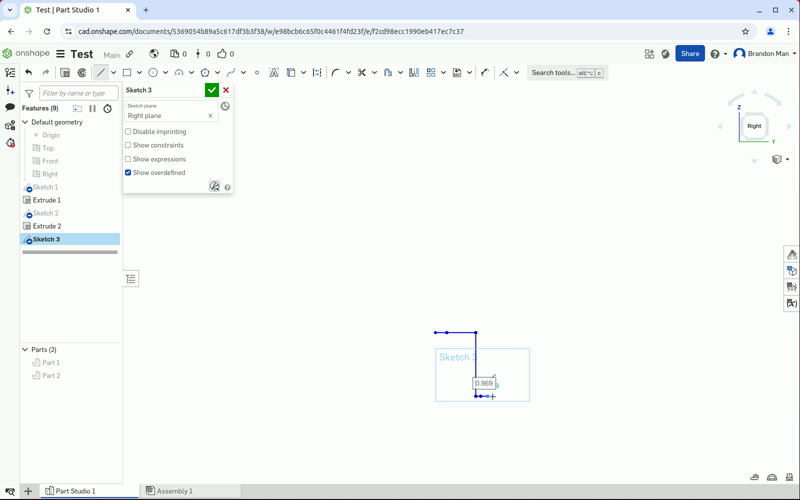
scroll(6)
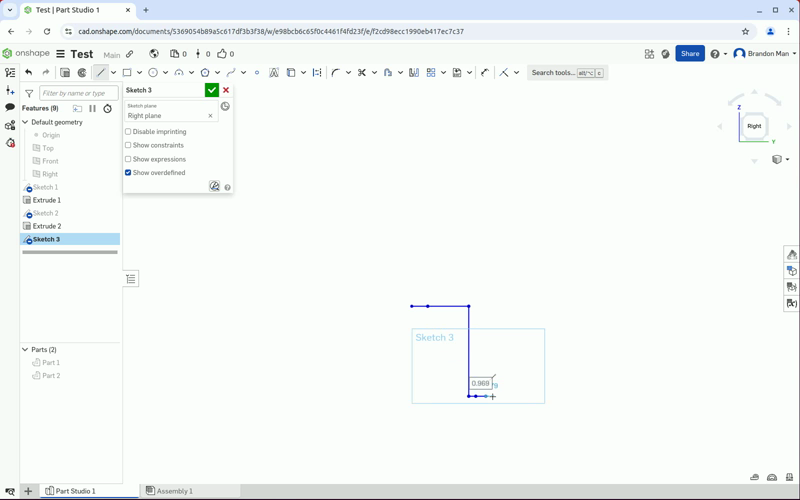
scroll(6)
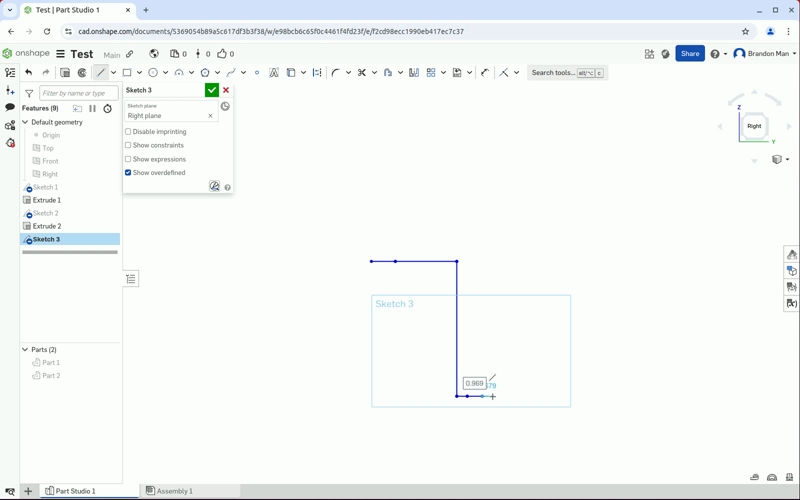
scroll(6)
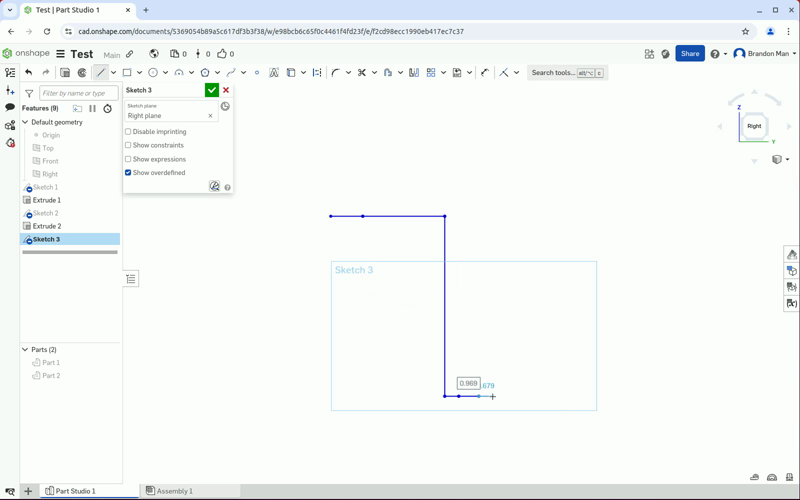
scroll(6)
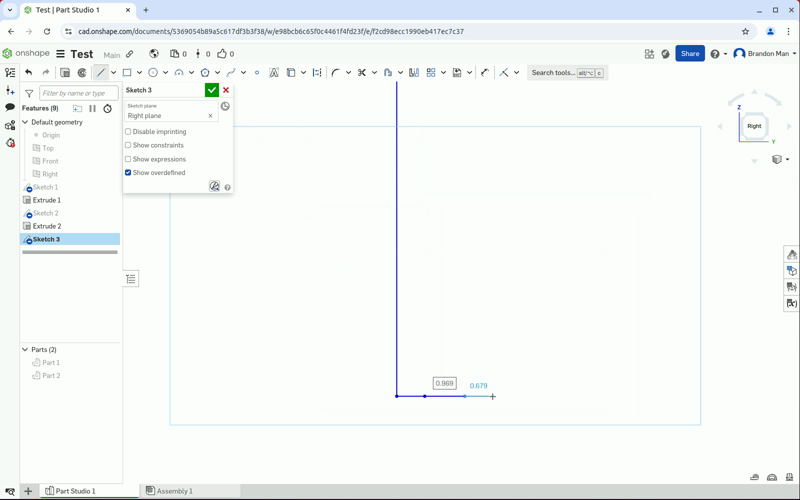
scroll(6)
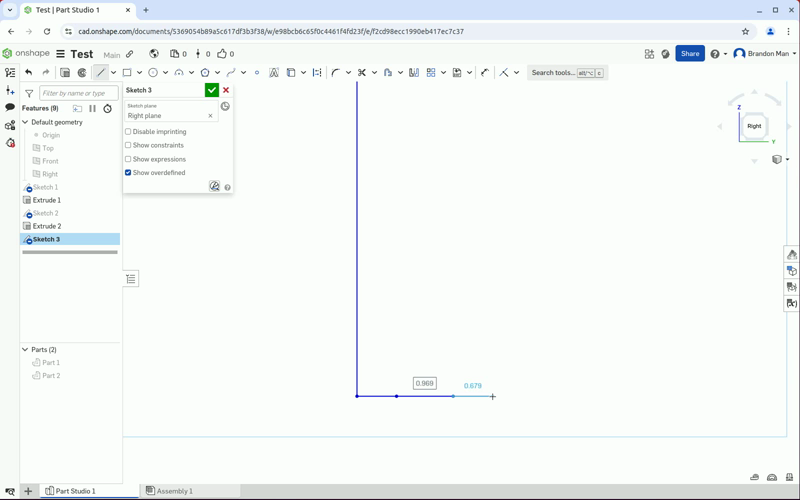
click(492, 396)
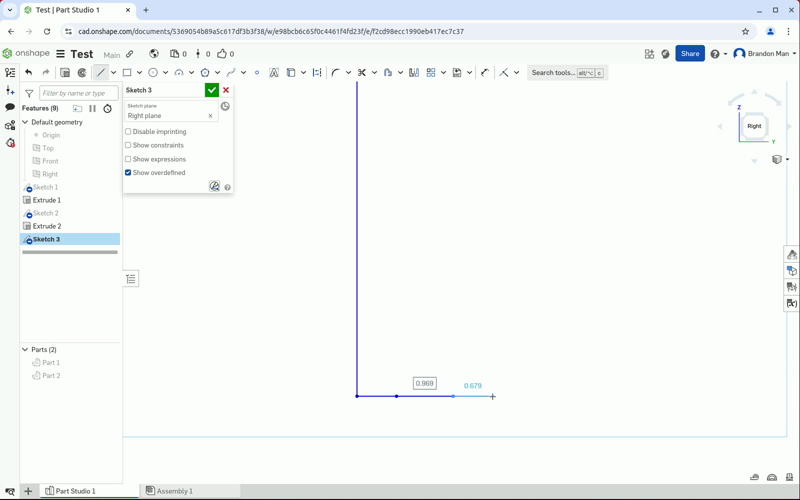
scroll(-6)
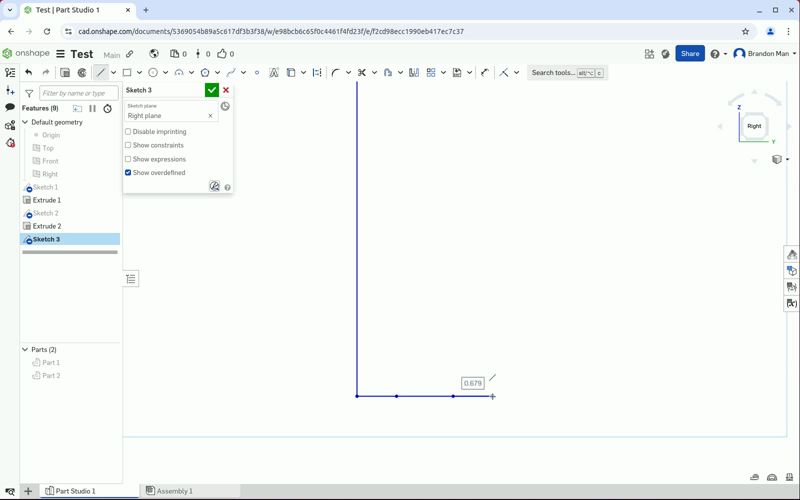
scroll(-6)
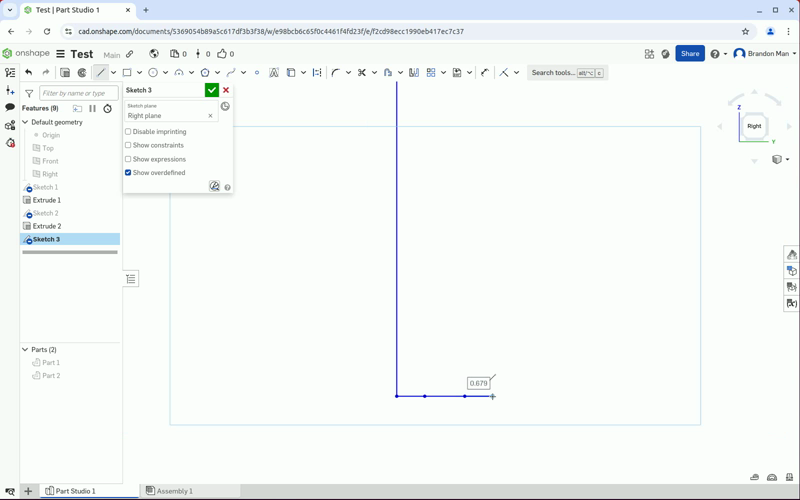
scroll(-6)
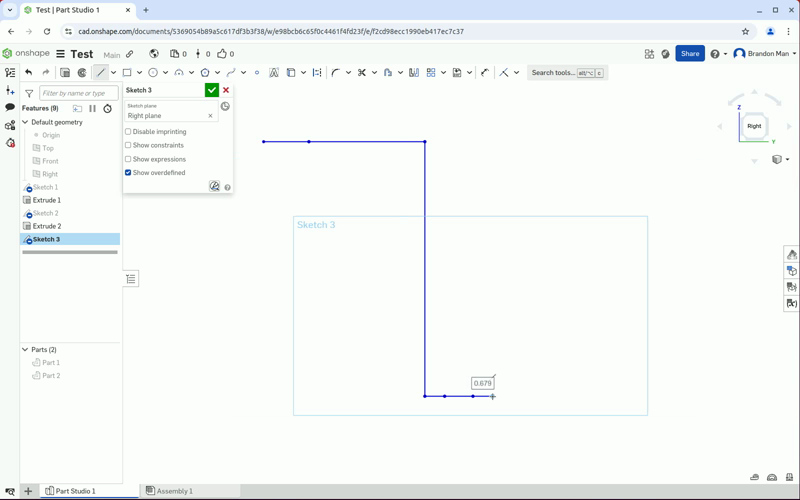
scroll(-6)
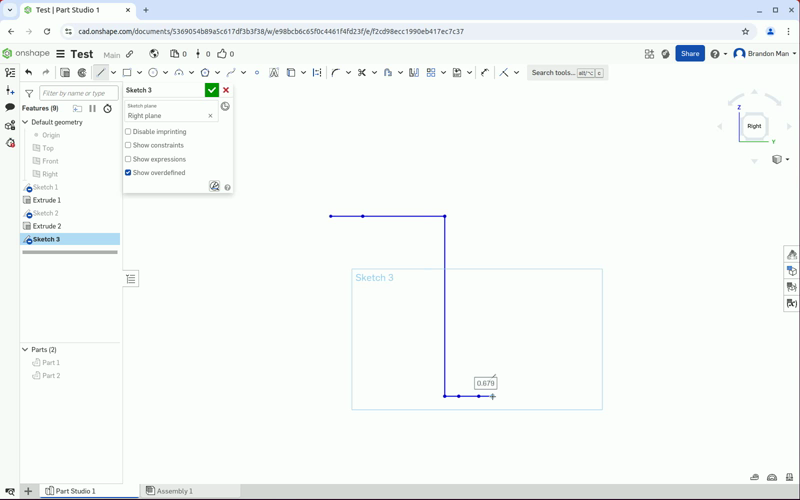
scroll(-6)
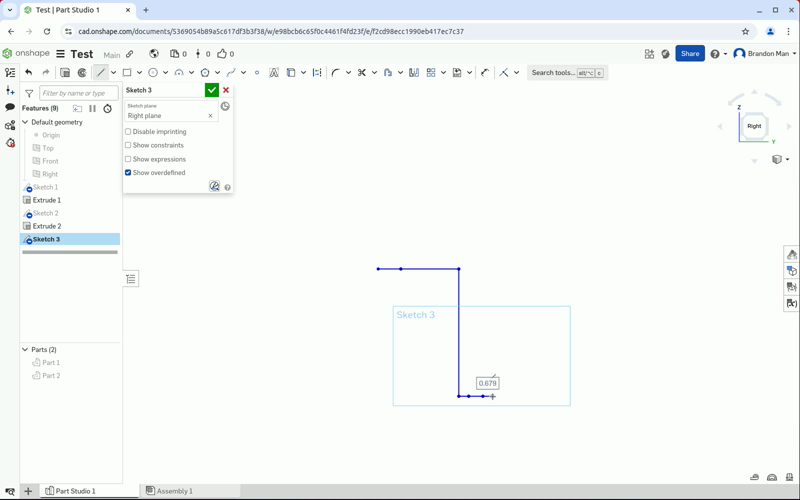
scroll(-6)
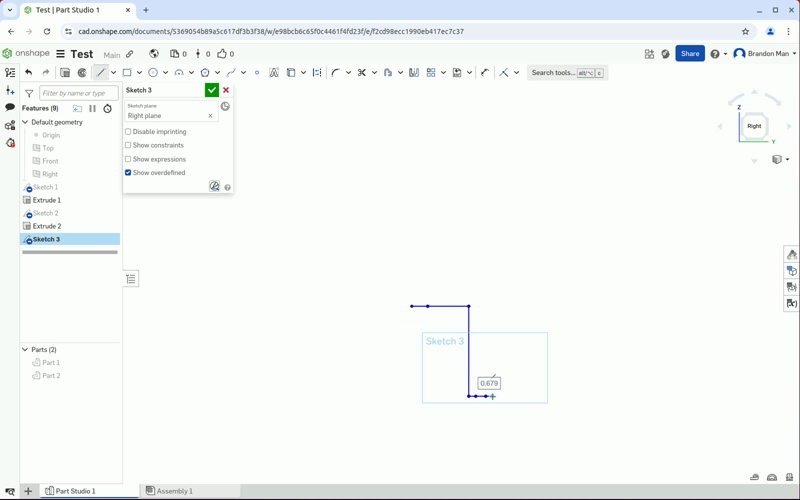
scroll(-6)
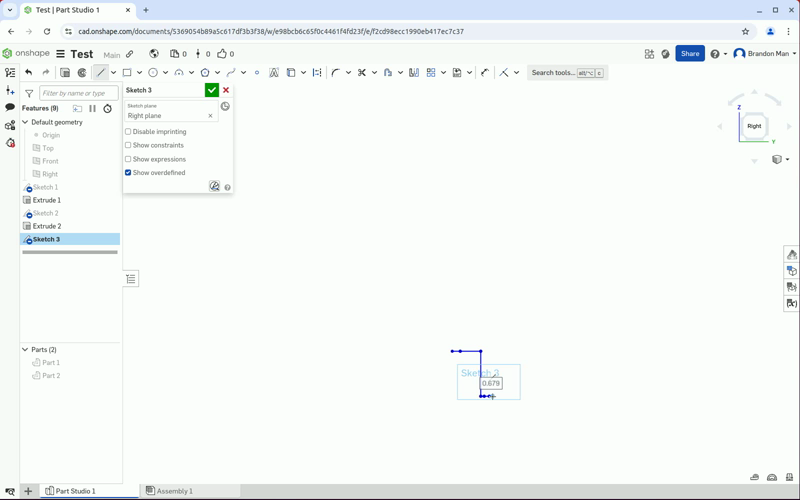
key_up(shift)
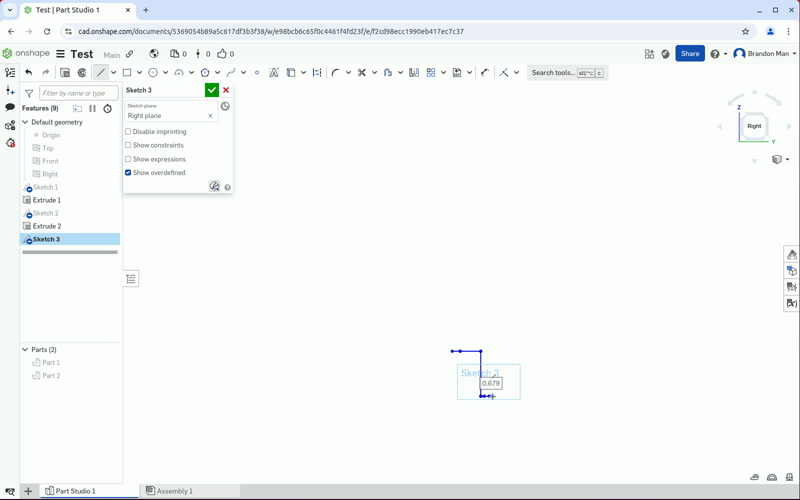
key_down(shift)
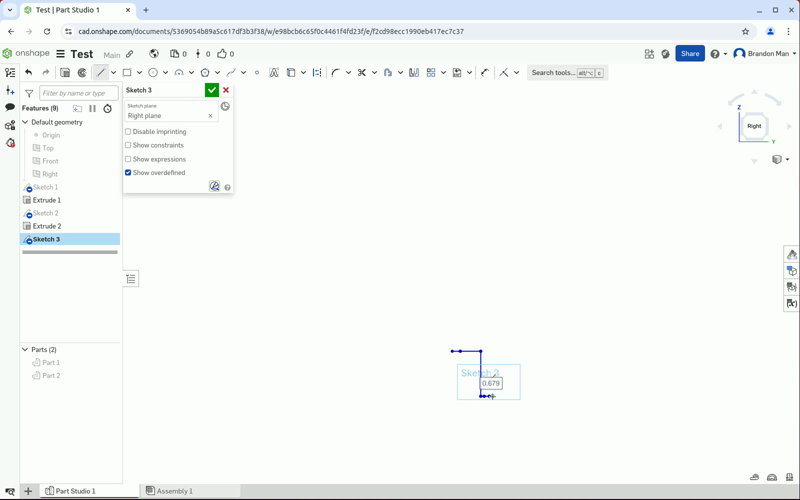
mouse_move(522, 396)
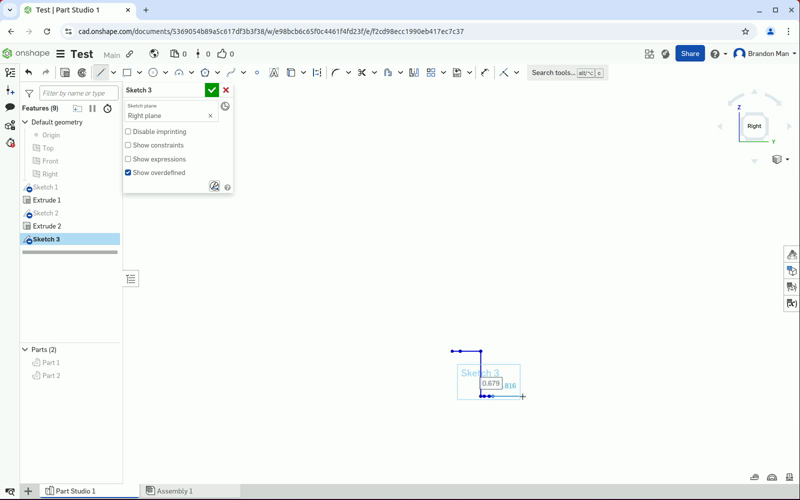
mouse_move(492, 351)
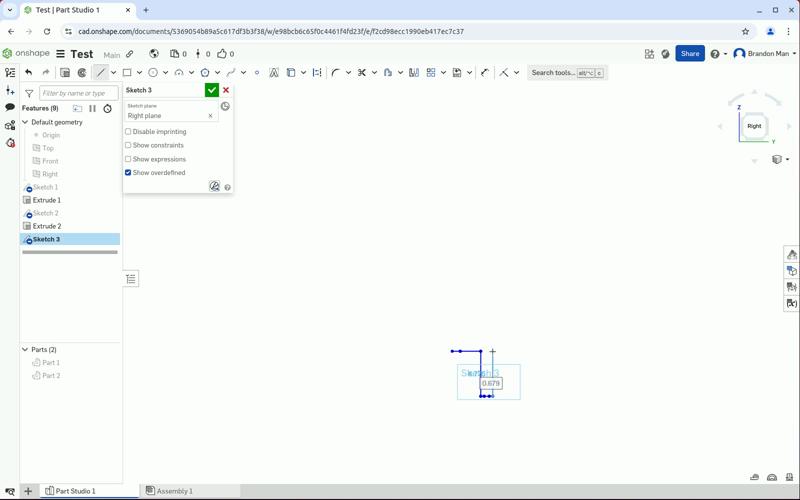
click(492, 351)
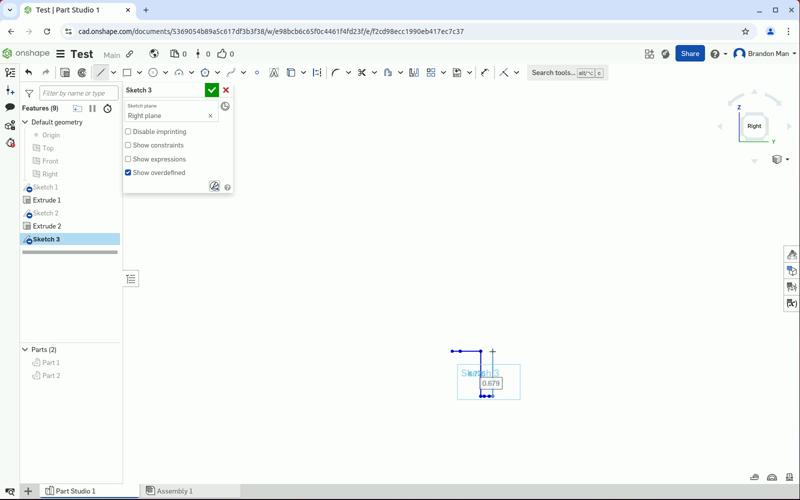
key_up(shift)
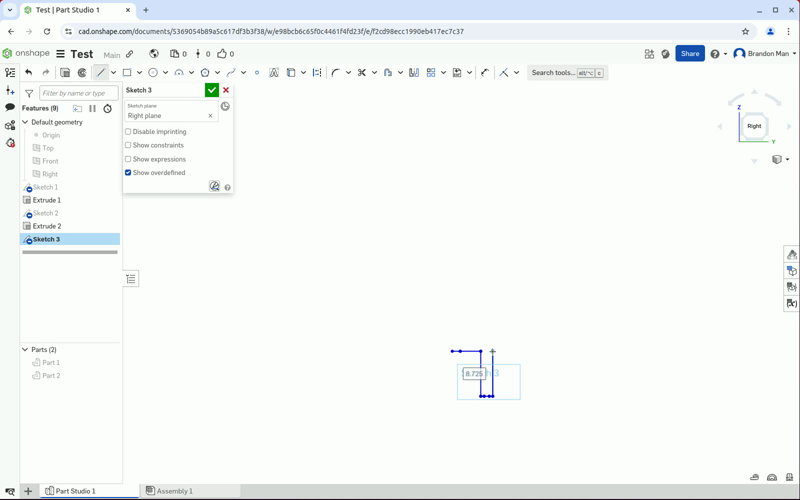
key_down(shift)
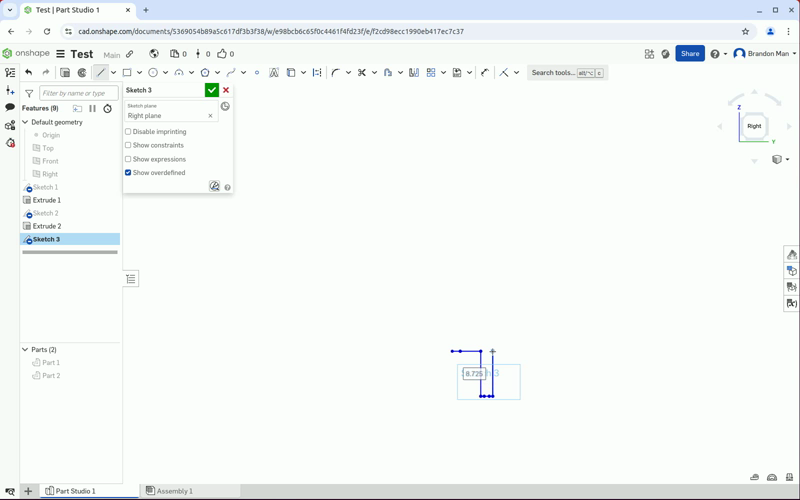
mouse_move(522, 351)
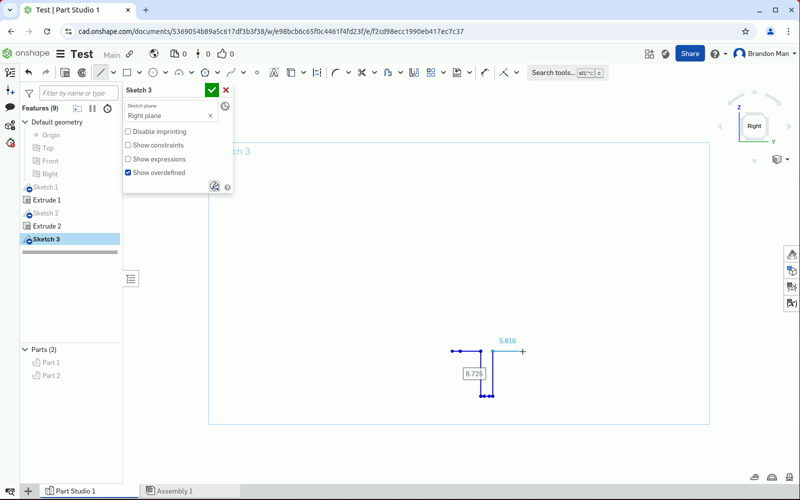
mouse_move(513, 351)
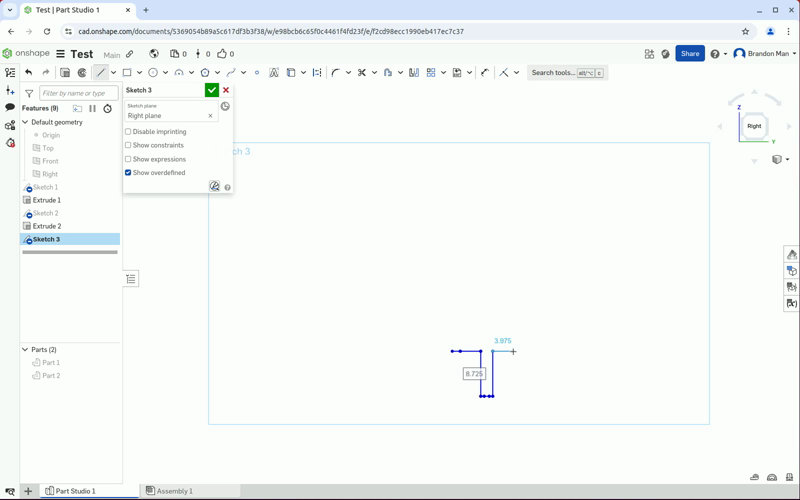
click(513, 351)
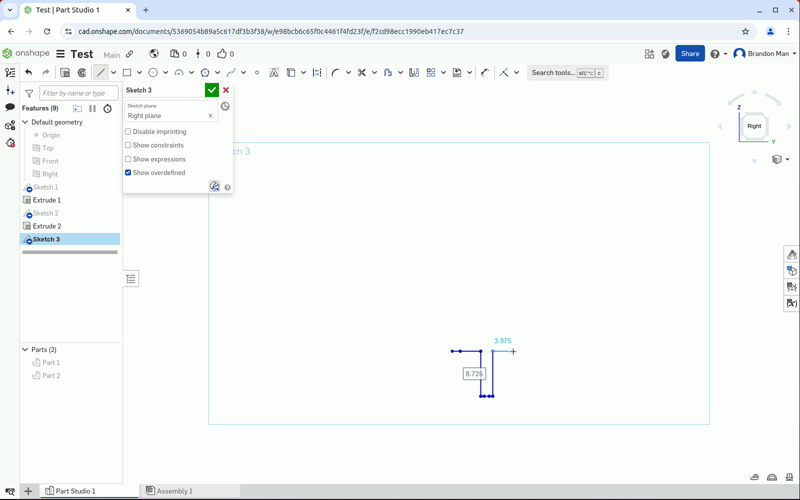
key_up(shift)
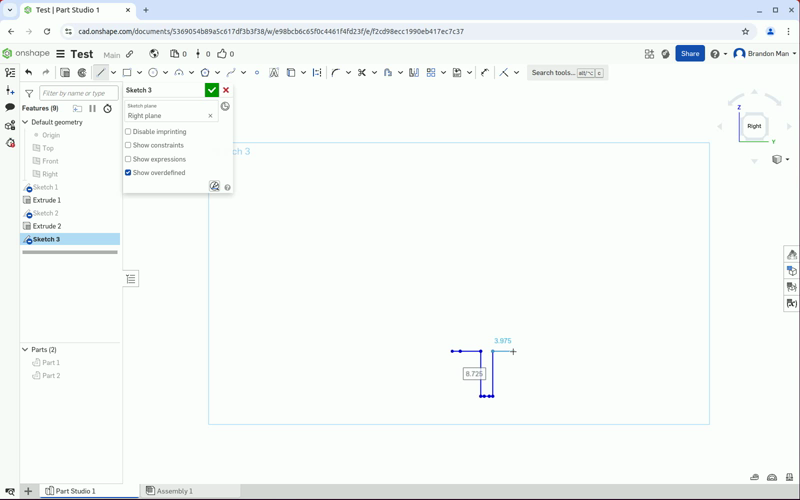
key_down(shift)
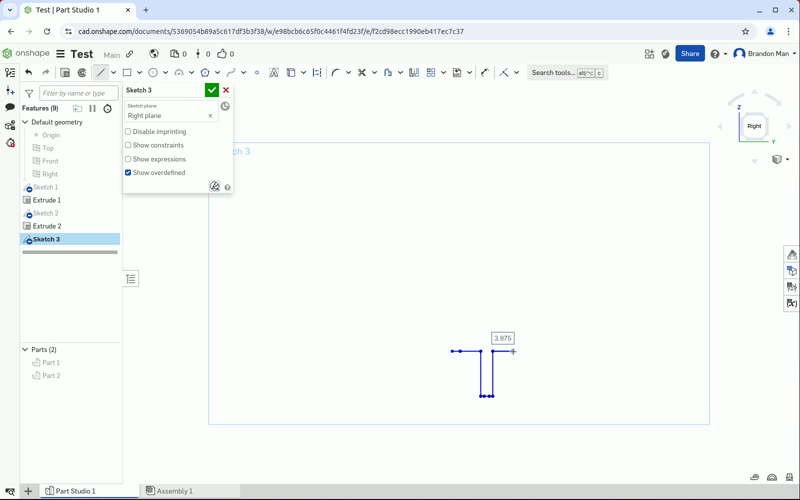
mouse_move(543, 351)
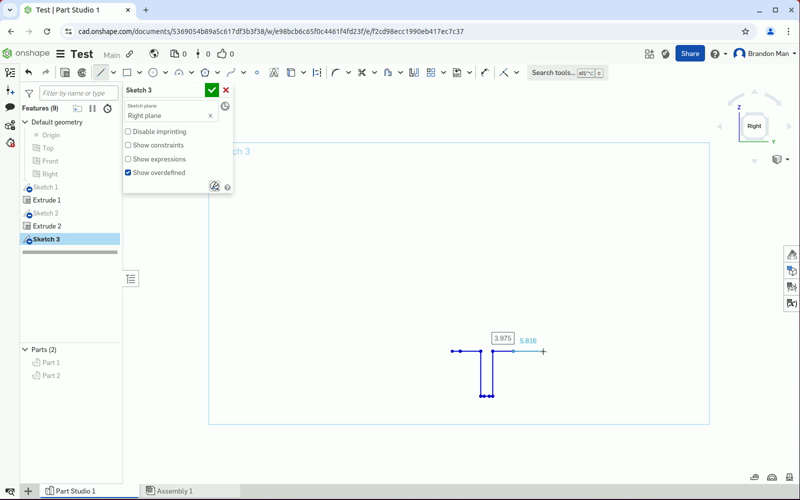
mouse_move(521, 351)
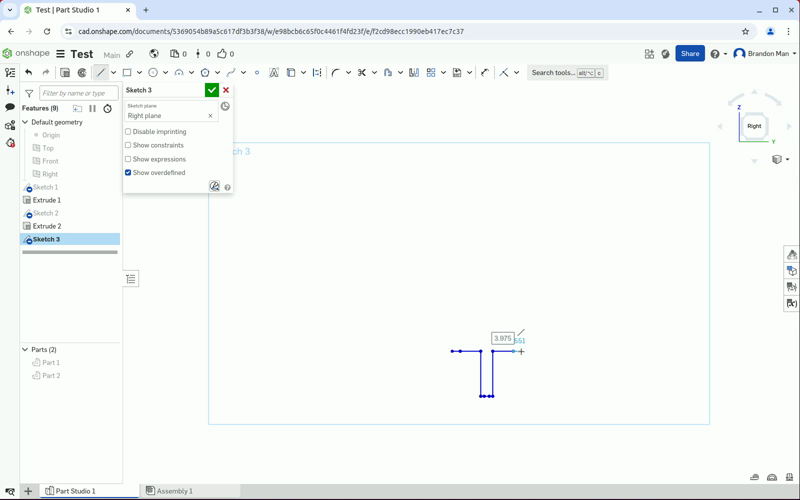
click(521, 351)
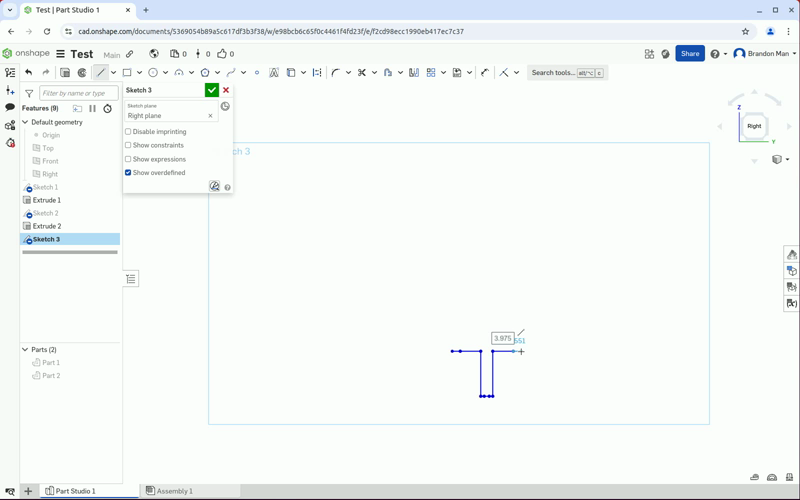
key_up(shift)
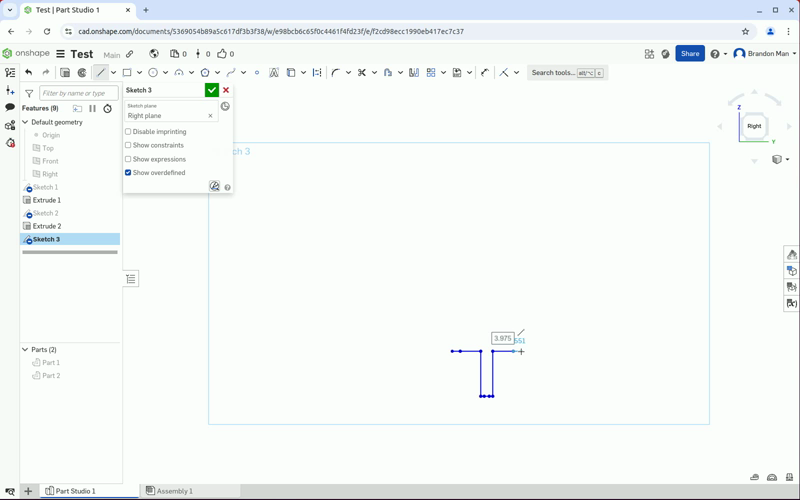
key_down(shift)
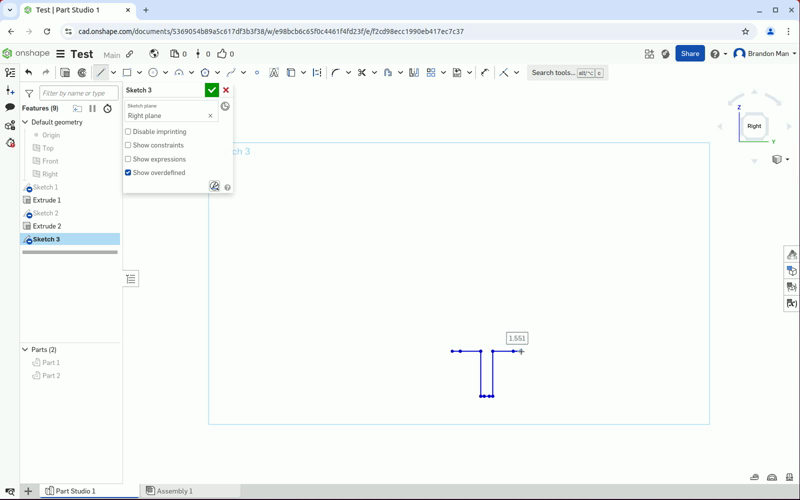
mouse_move(521, 282)
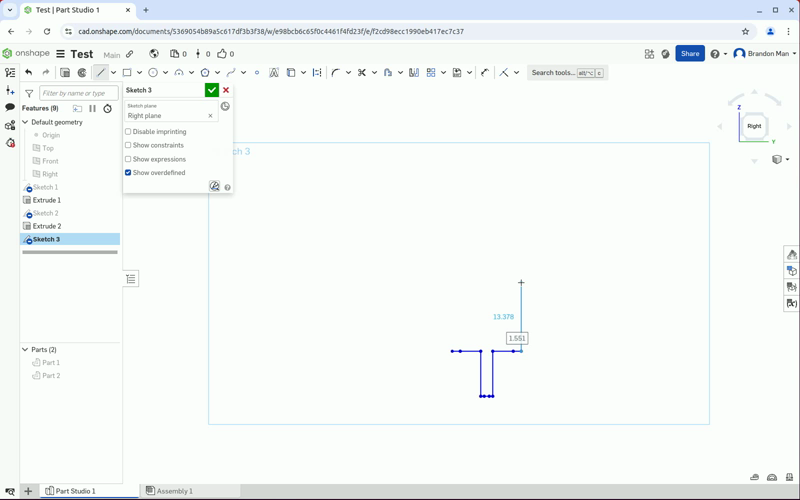
click(521, 282)
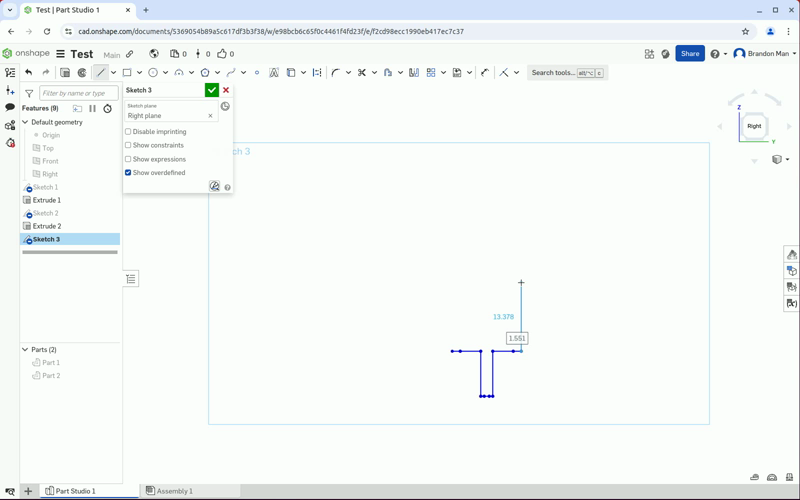
key_up(shift)
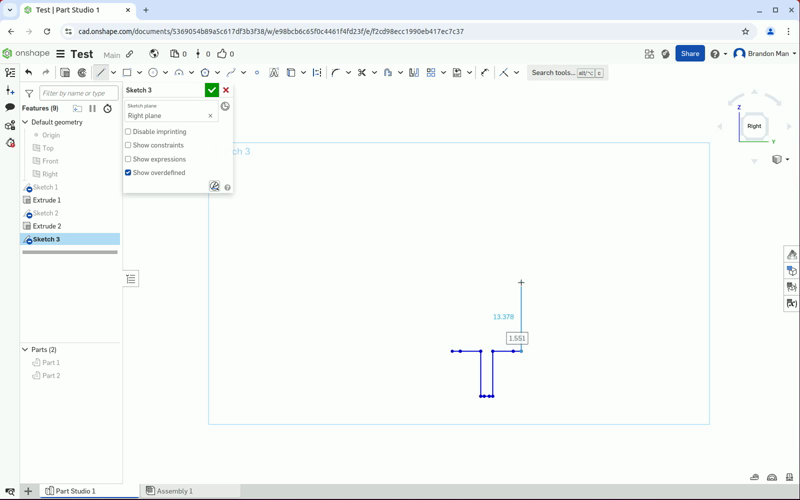
key_down(shift)
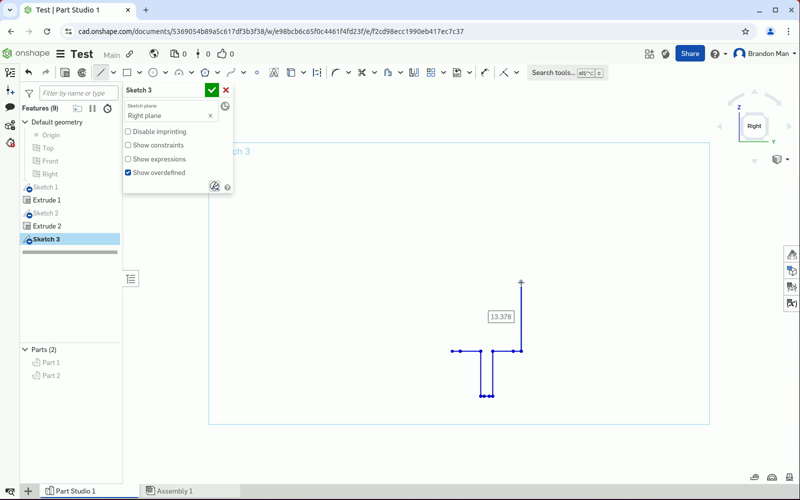
mouse_move(551, 282)
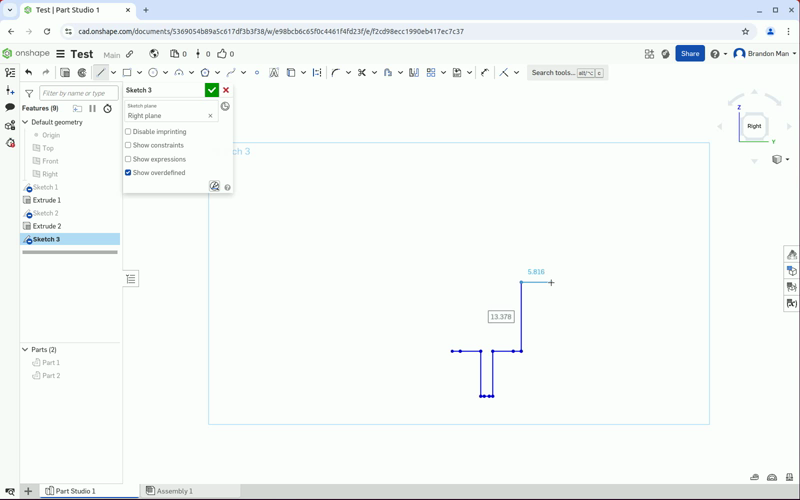
mouse_move(513, 282)
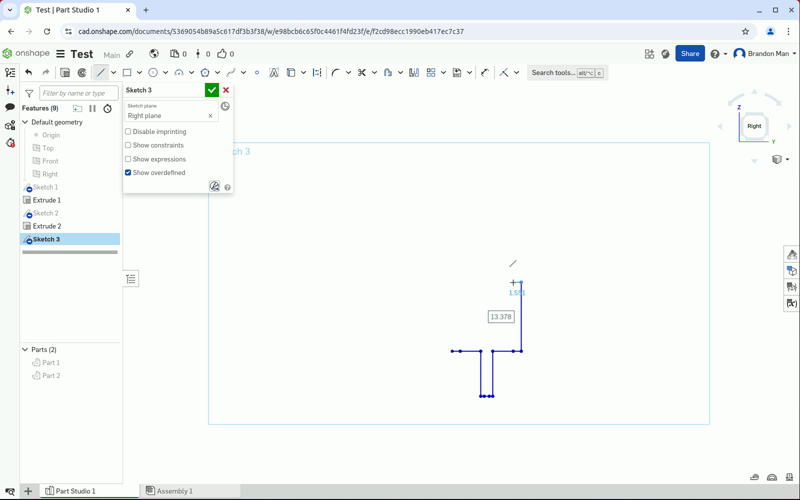
click(513, 282)
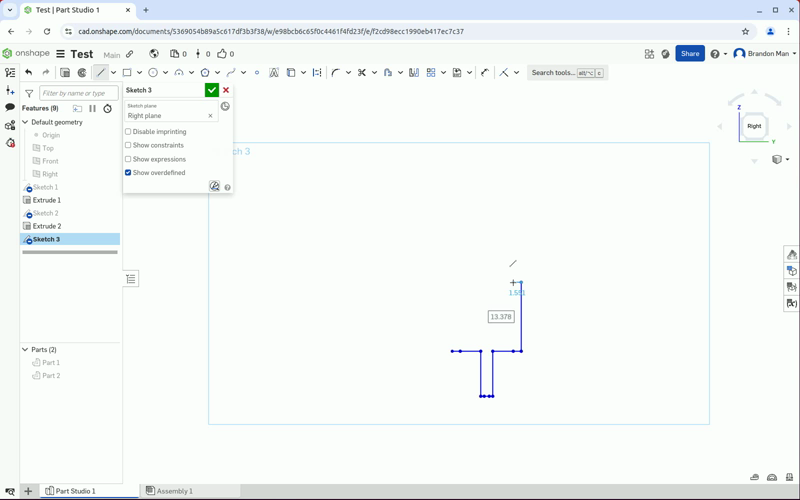
key_up(shift)
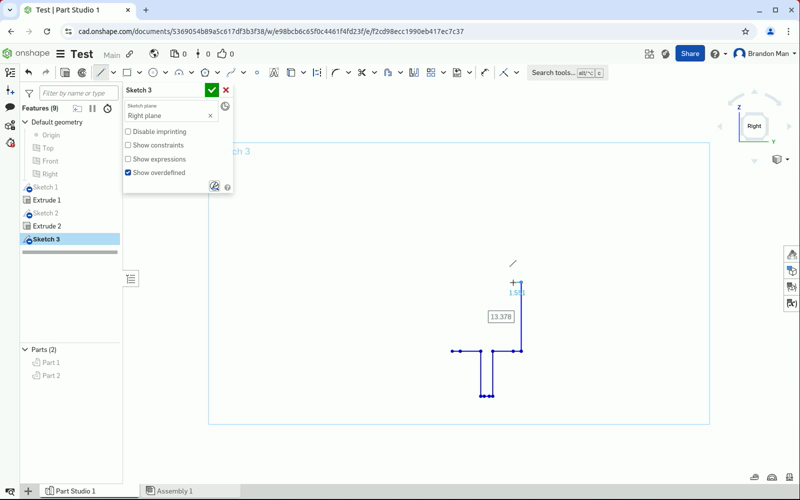
key_down(shift)
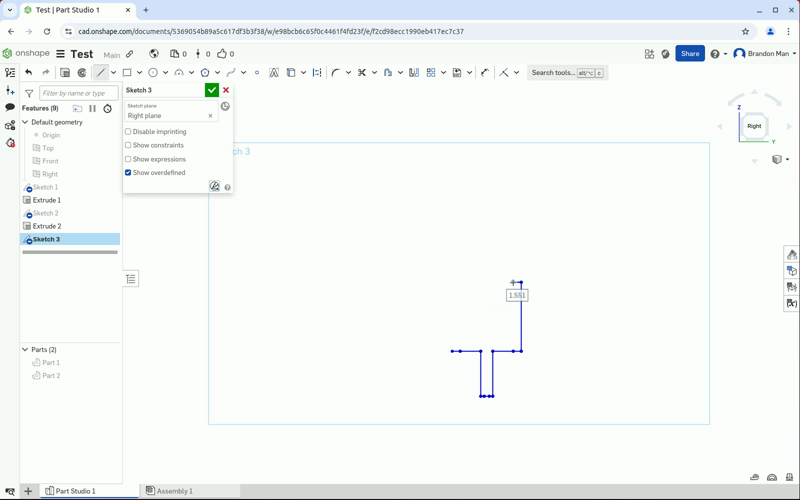
mouse_move(543, 282)
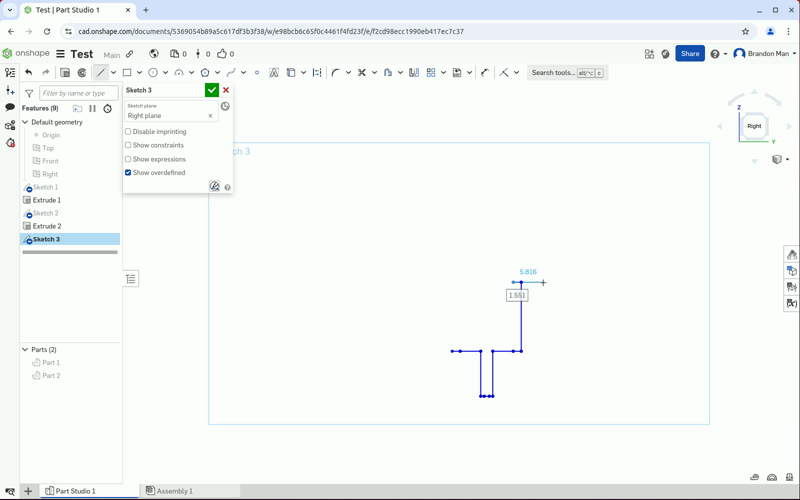
mouse_move(460, 282)
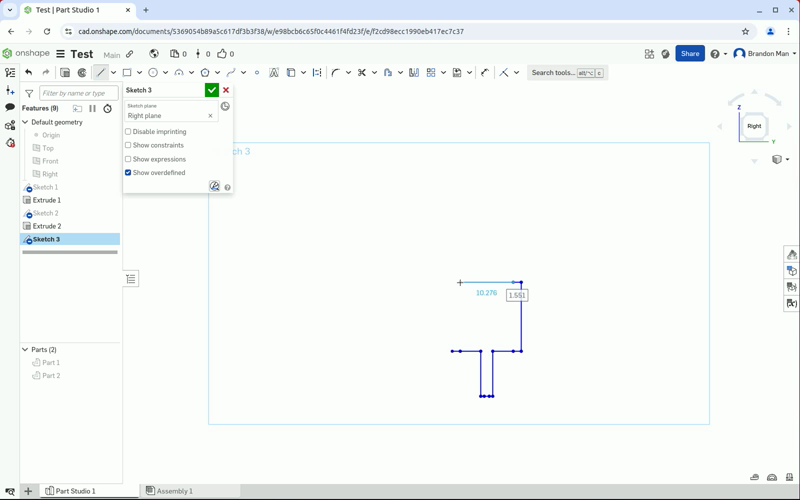
click(460, 282)
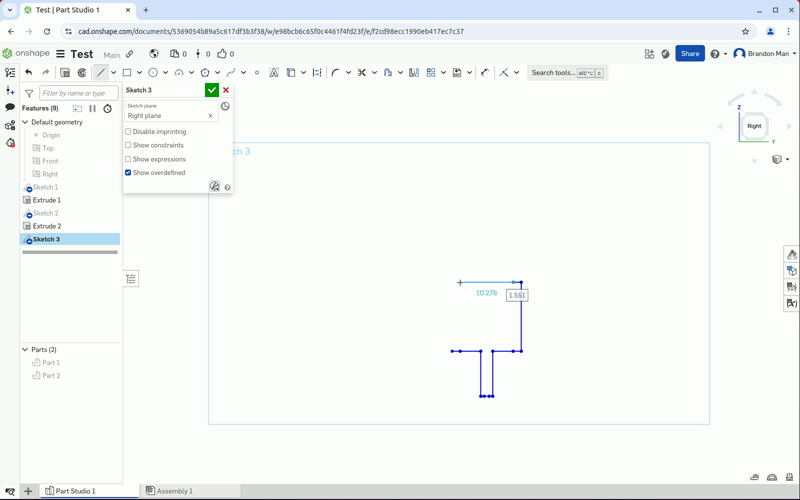
key_up(shift)
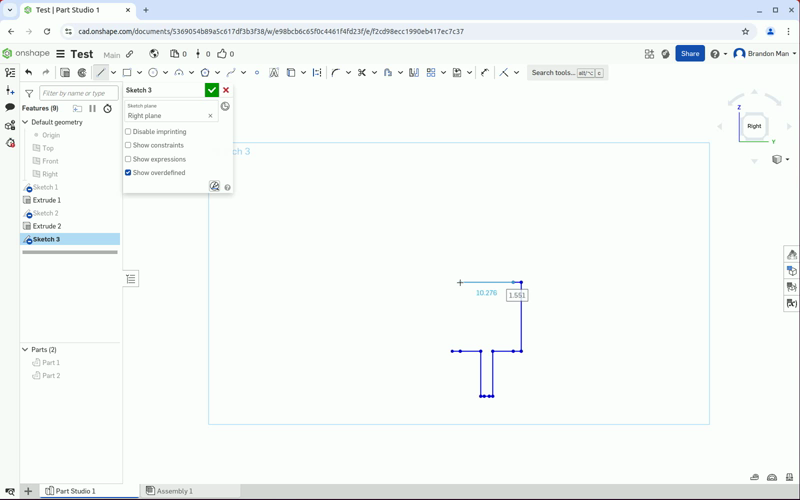
key_down(shift)
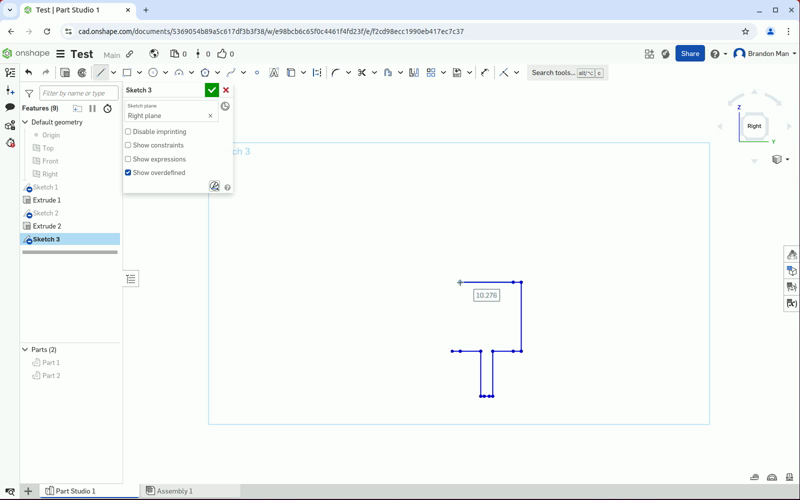
mouse_move(490, 282)
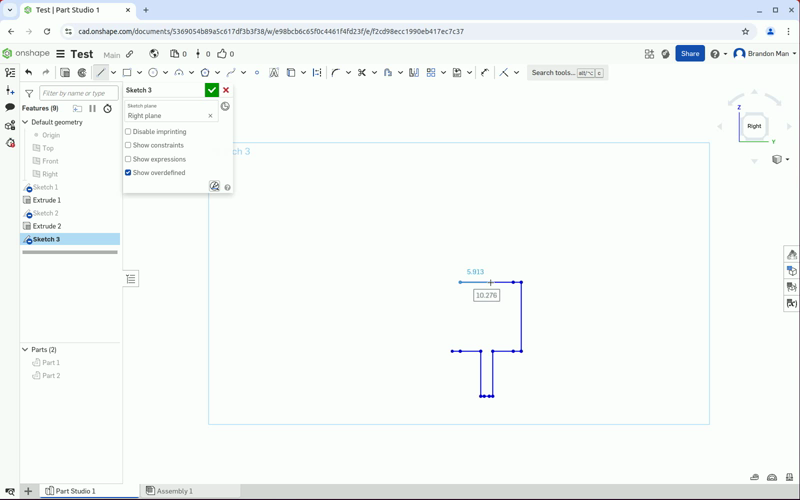
mouse_move(452, 282)
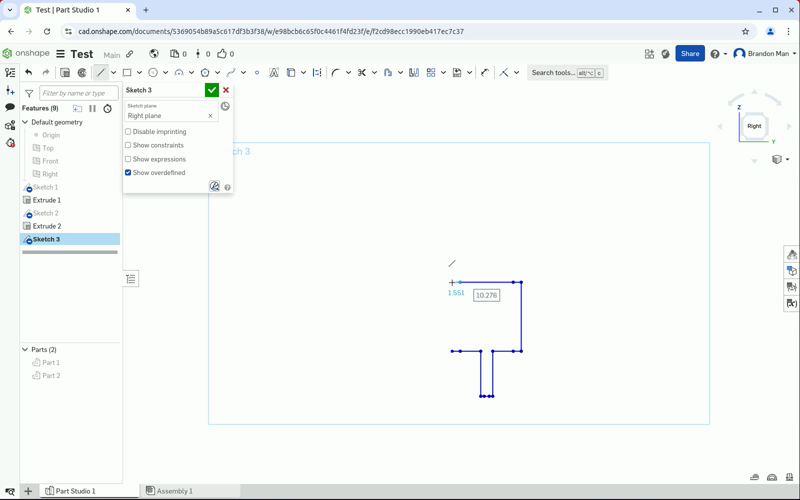
click(452, 282)
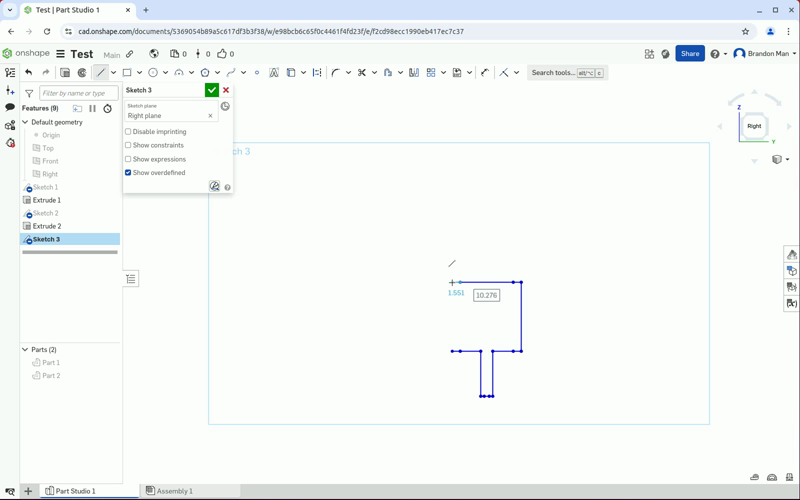
key_up(shift)
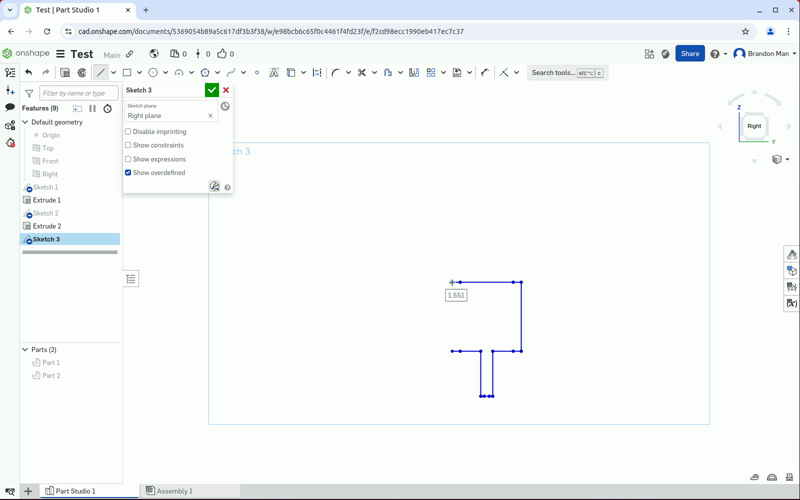
key_down(shift)
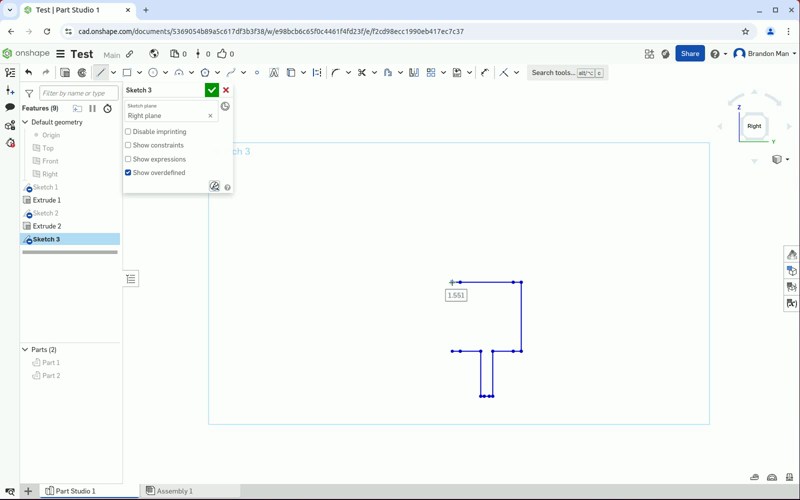
mouse_move(452, 351)
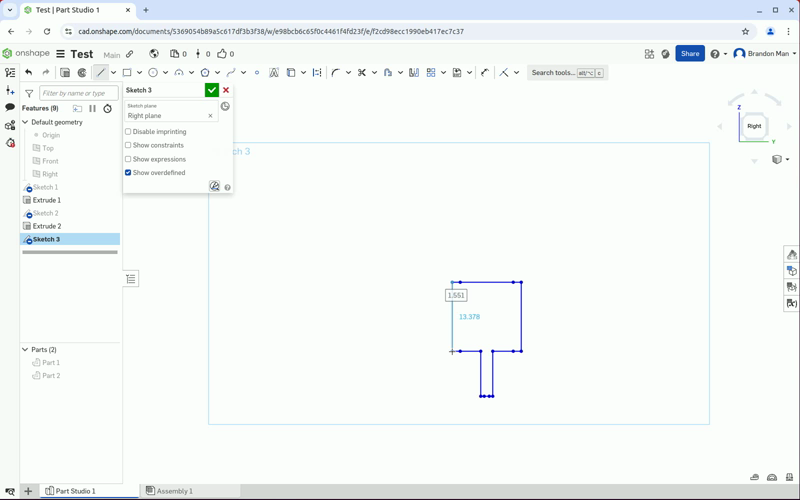
key_up(shift)
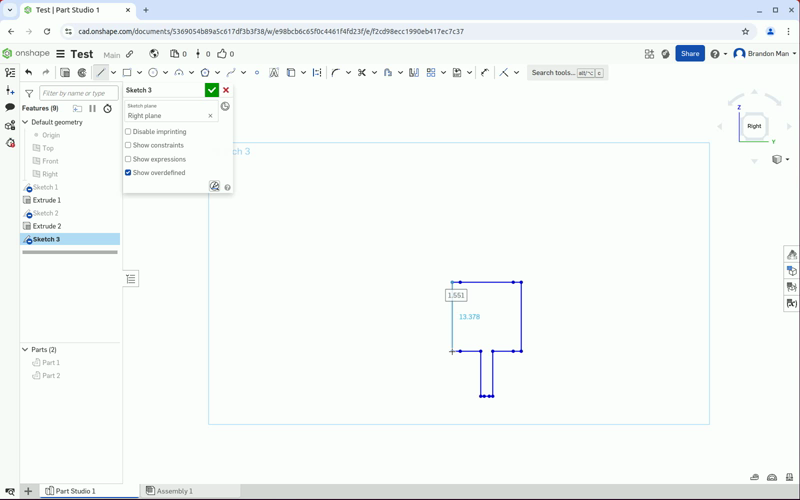
click(452, 351)
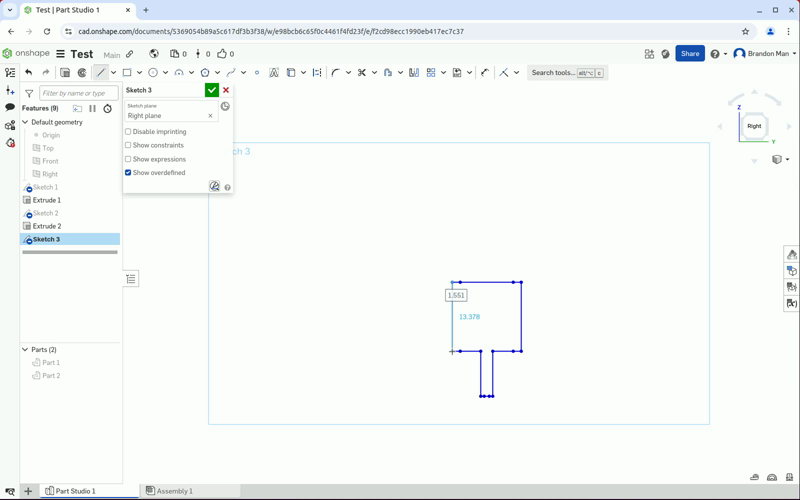
key(esc)
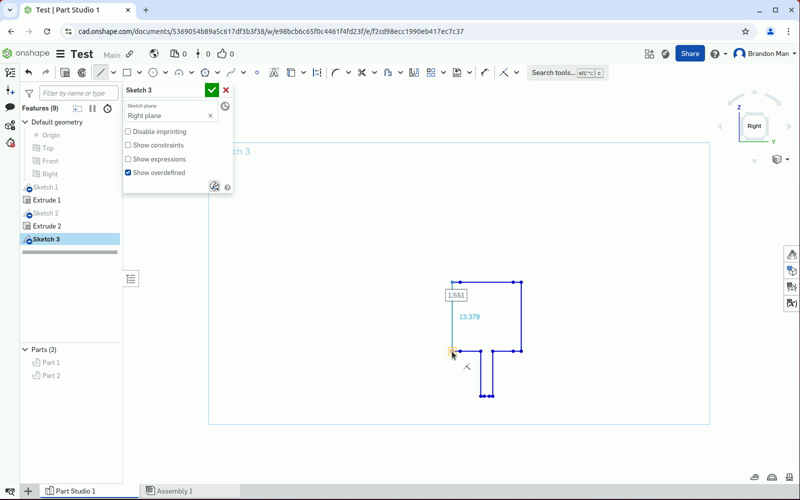
mouse_move(470, 344)
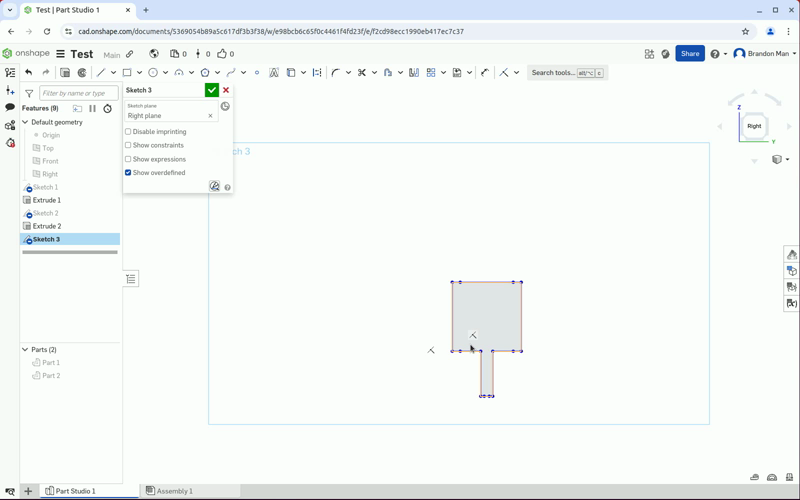
click(470, 344)
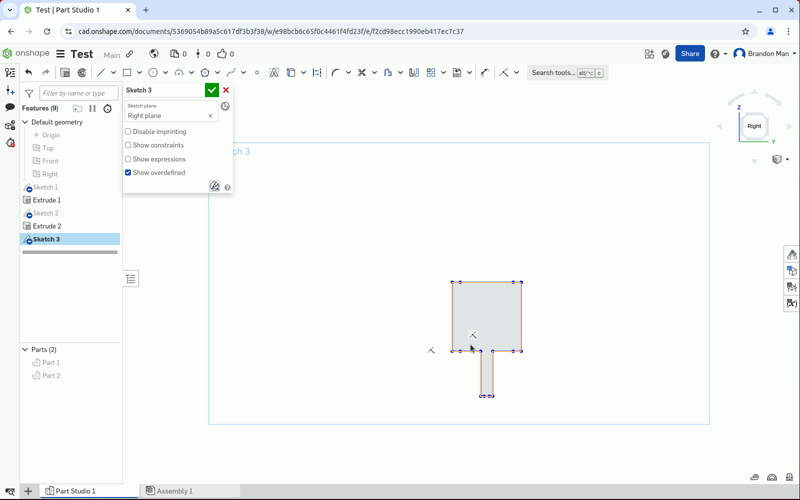
mouse_move(73, 352)
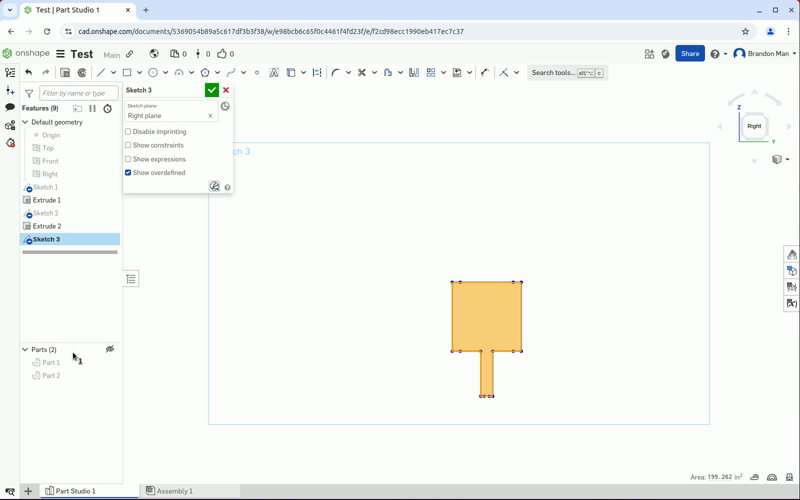
key(shift+y)
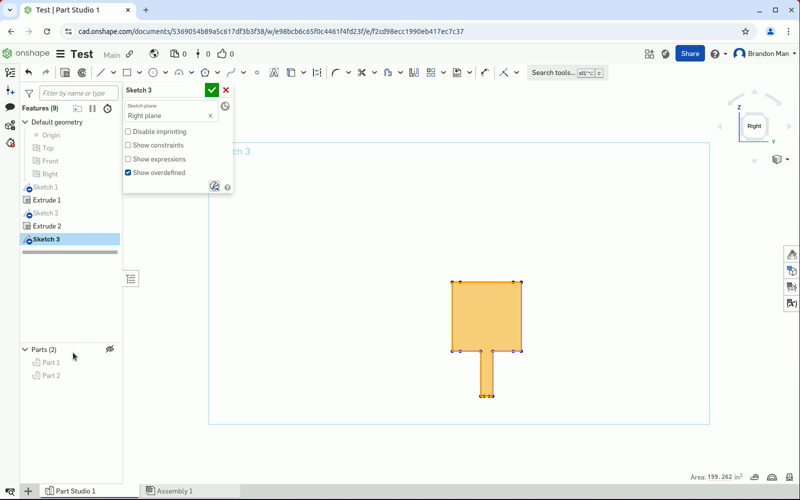
key(shift+e)
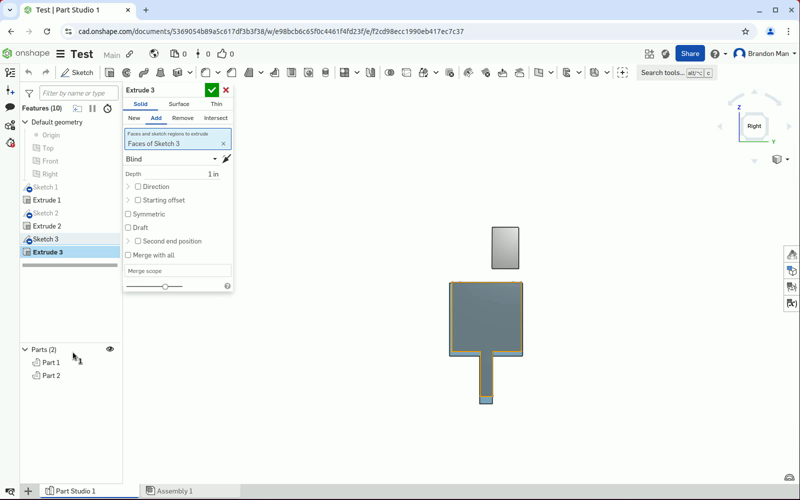
mouse_move(143, 106)
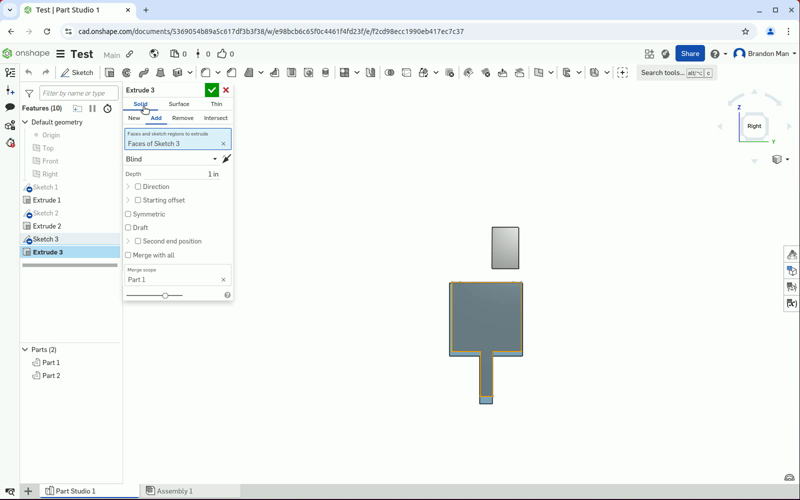
click(143, 106)
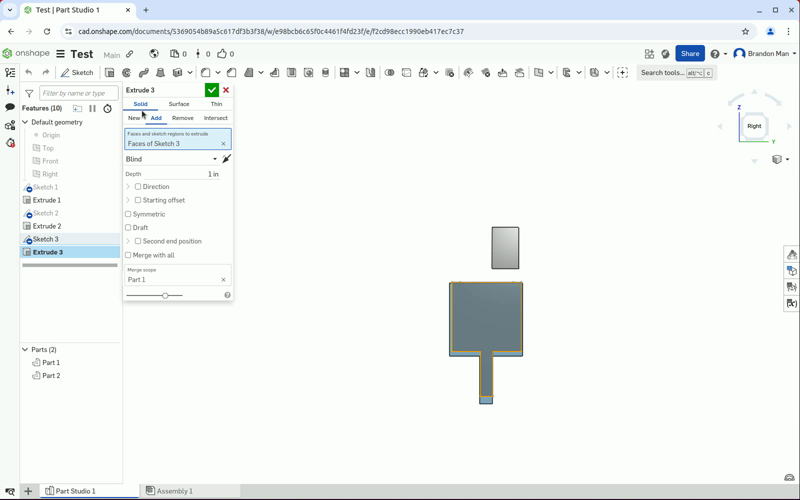
mouse_move(137, 120)
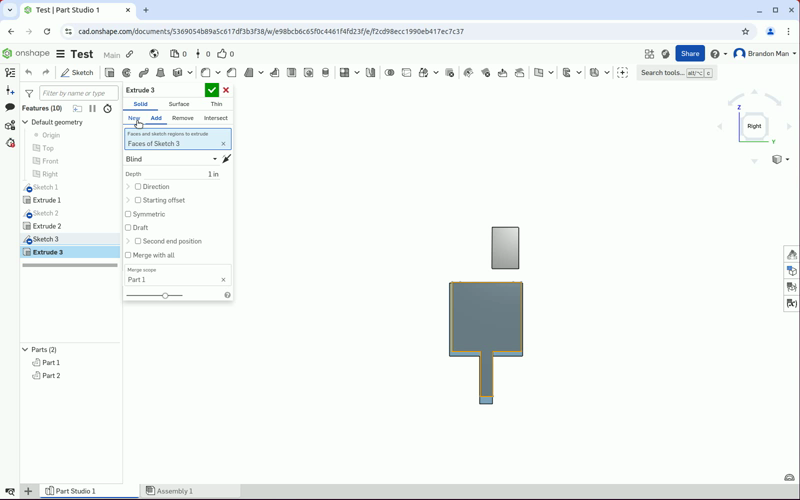
click(137, 120)
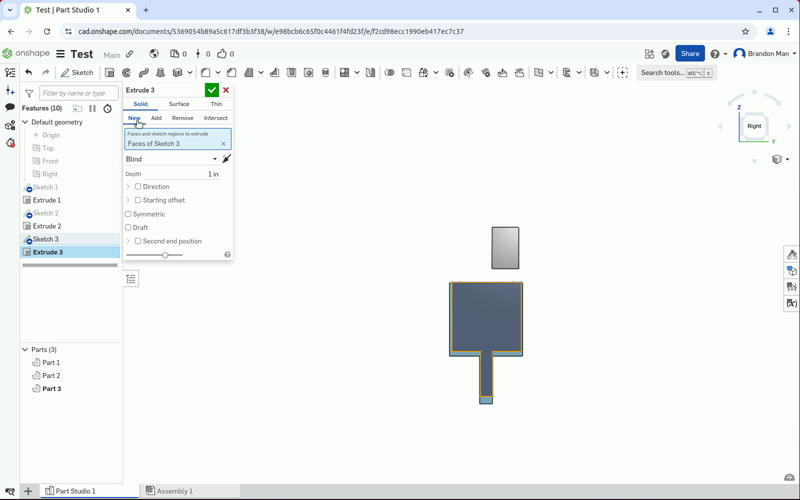
key(tab, 4)
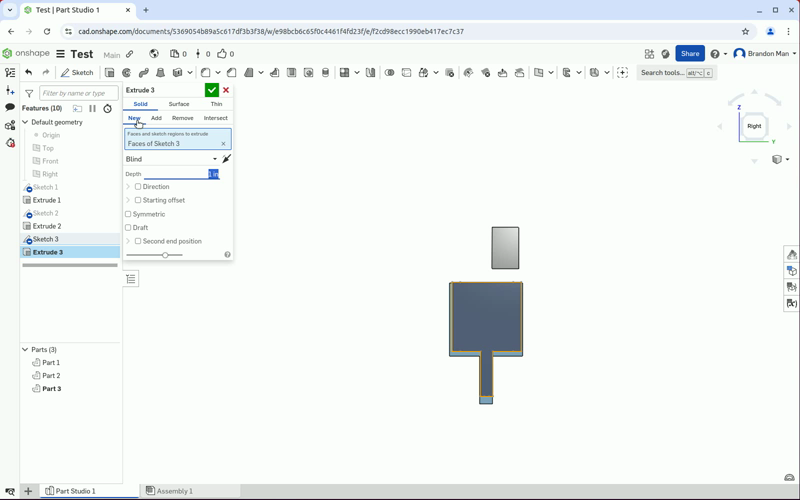
text(0.963)
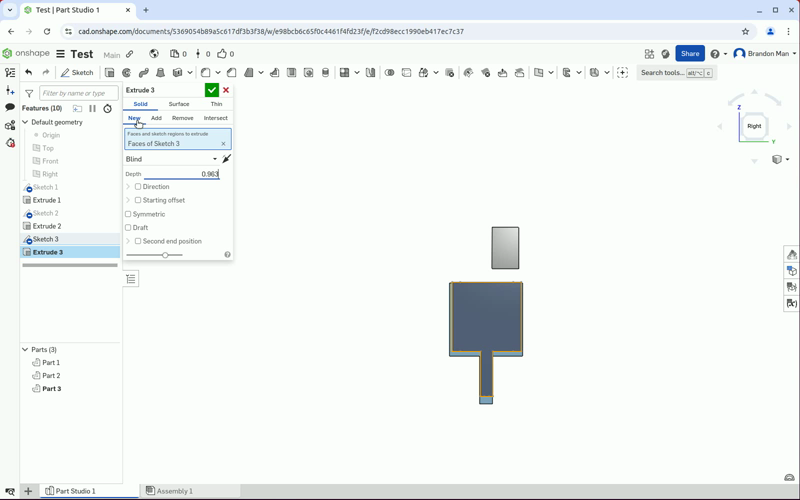
key(enter)
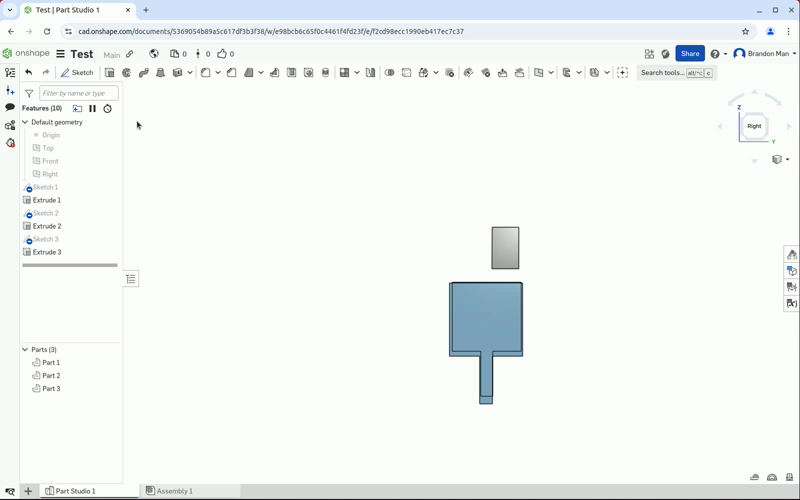
key(shift+h)
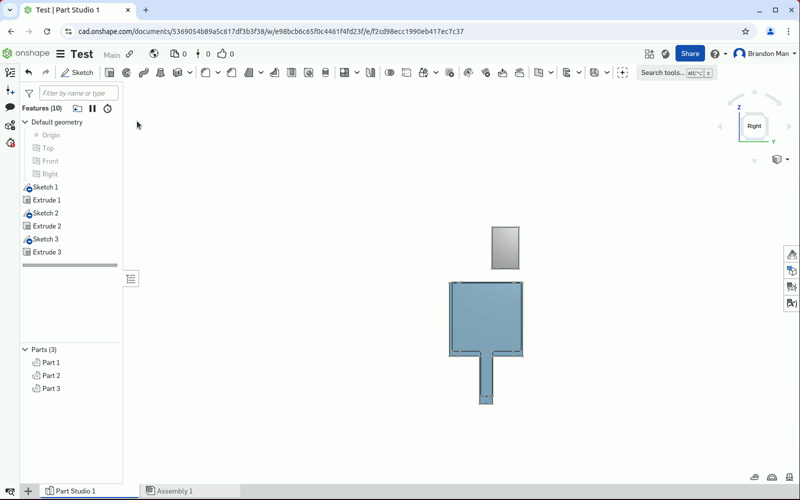
key(shift+h)
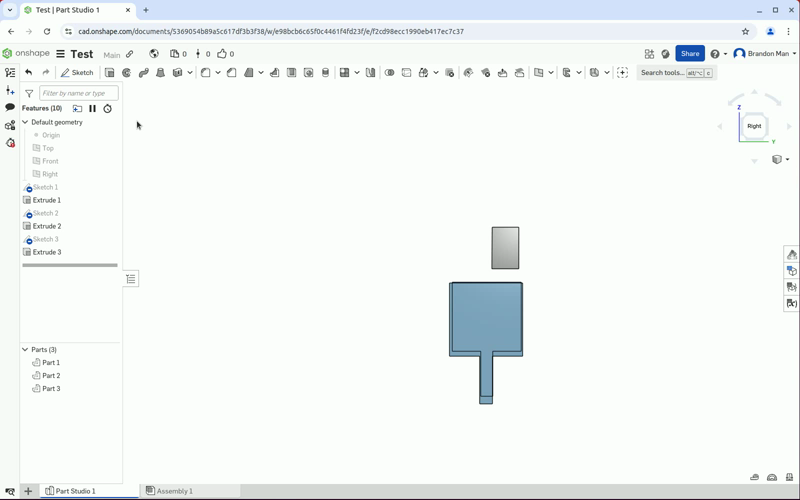
mouse_move(73, 189)
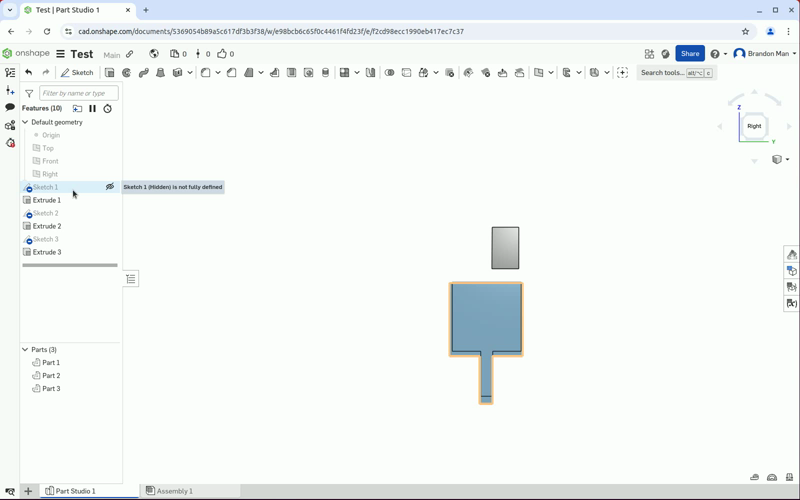
click(73, 189)
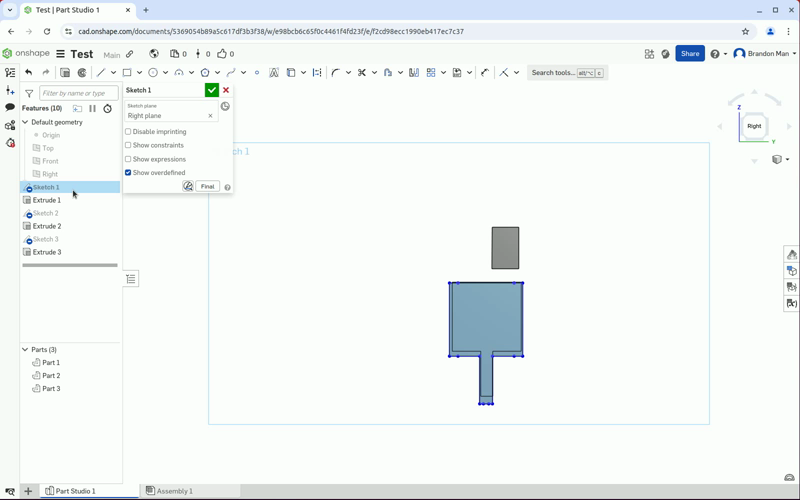
mouse_move(229, 92)
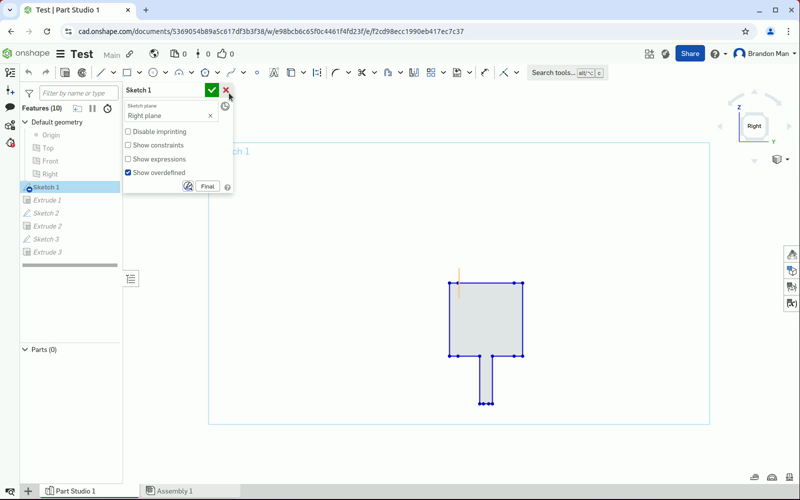
click(229, 92)
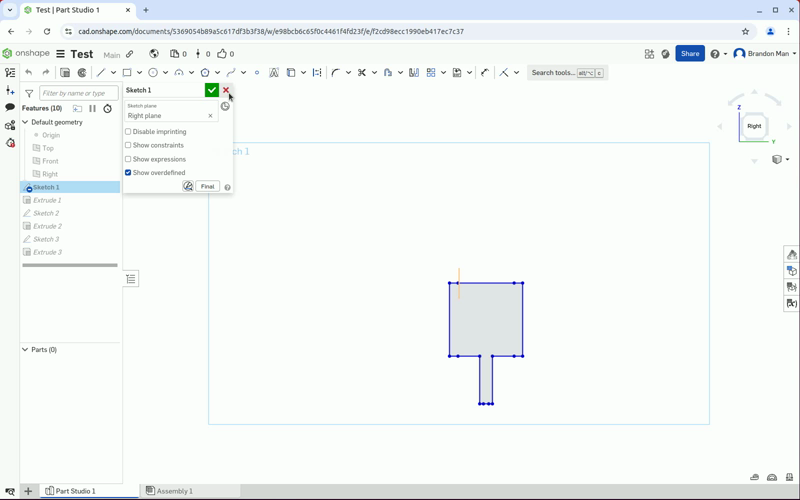
key(shift+s)
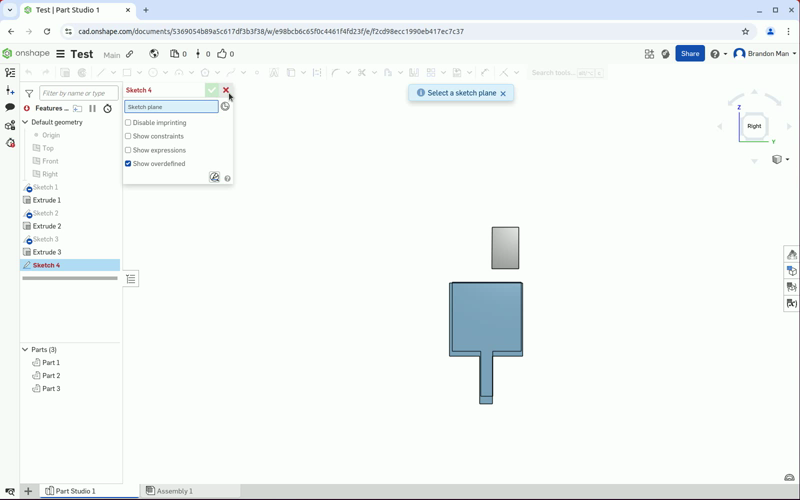
mouse_move(73, 176)
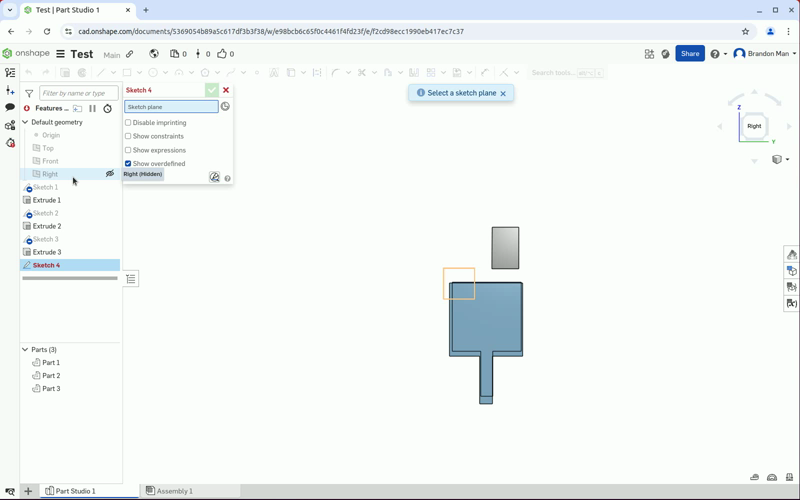
click(73, 176)
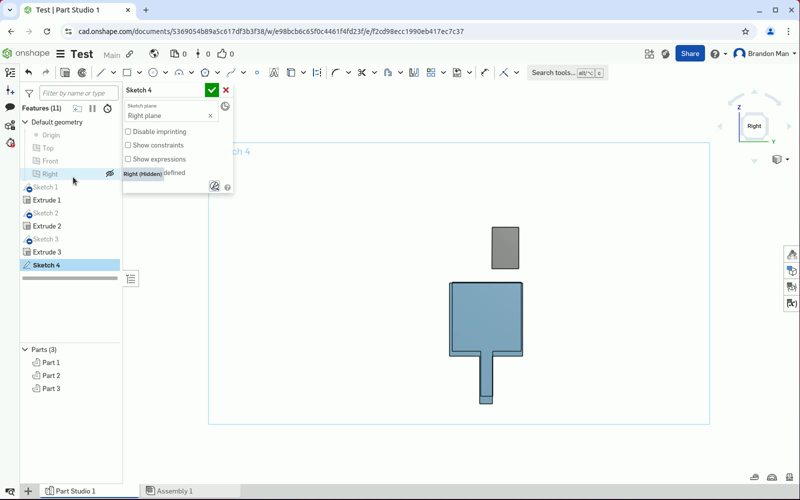
mouse_move(73, 352)
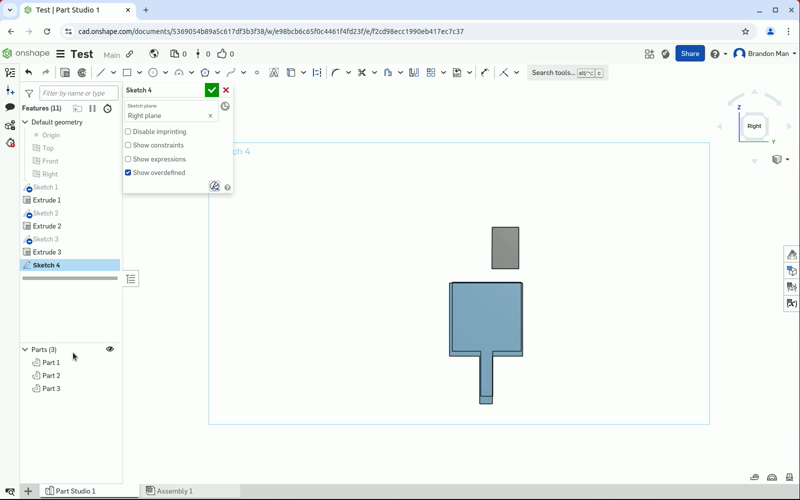
key(y)
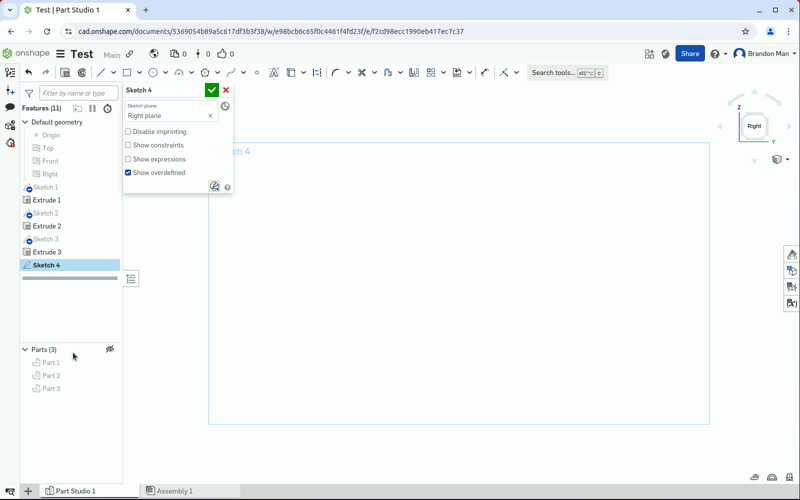
key(l)
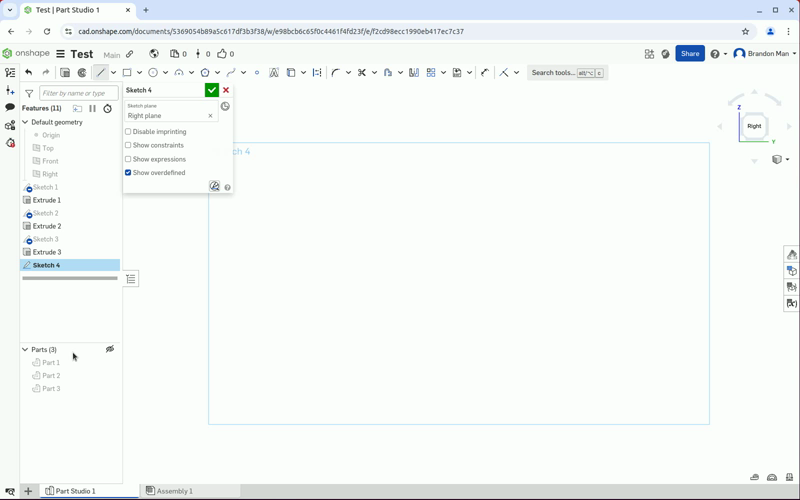
key_down(shift)
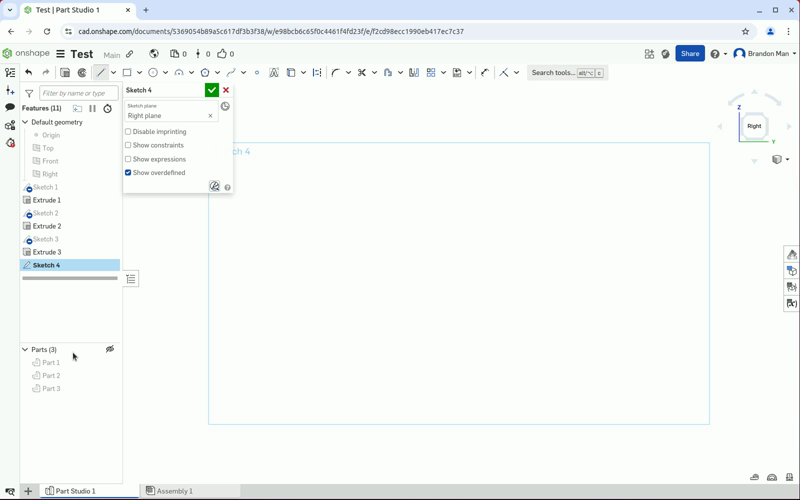
mouse_move(492, 268)
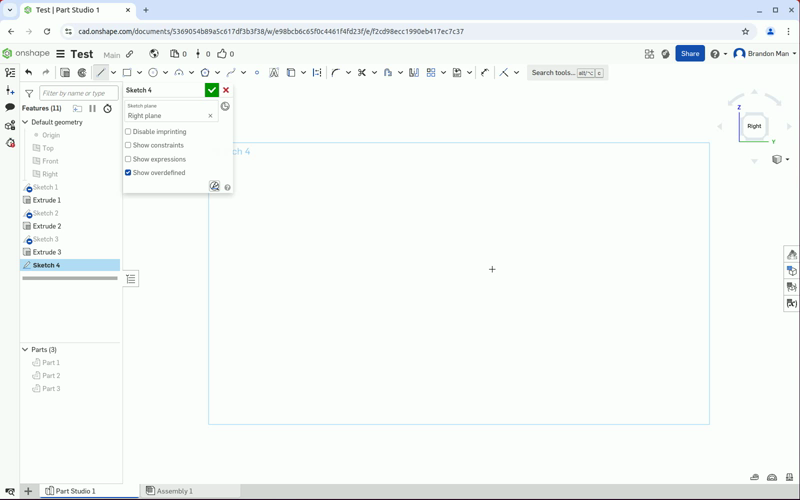
click(492, 268)
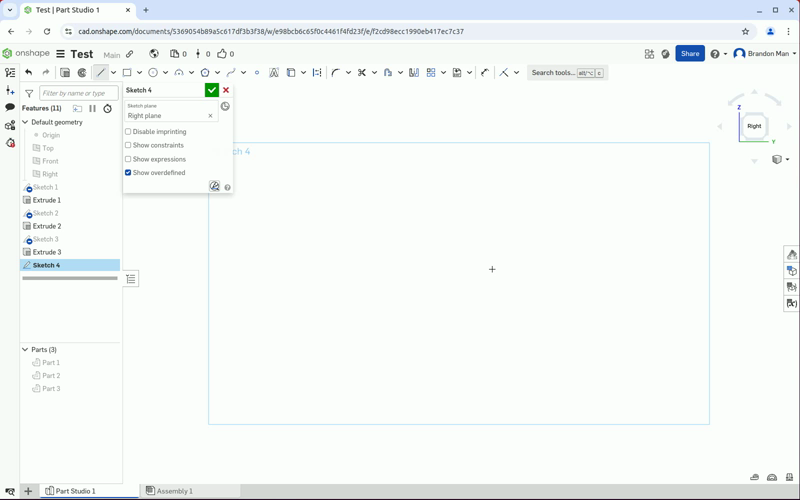
key_up(shift)
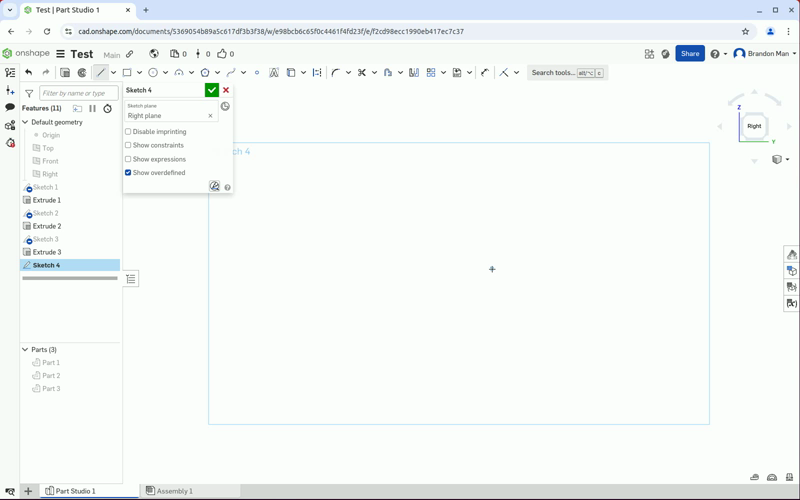
key_down(shift)
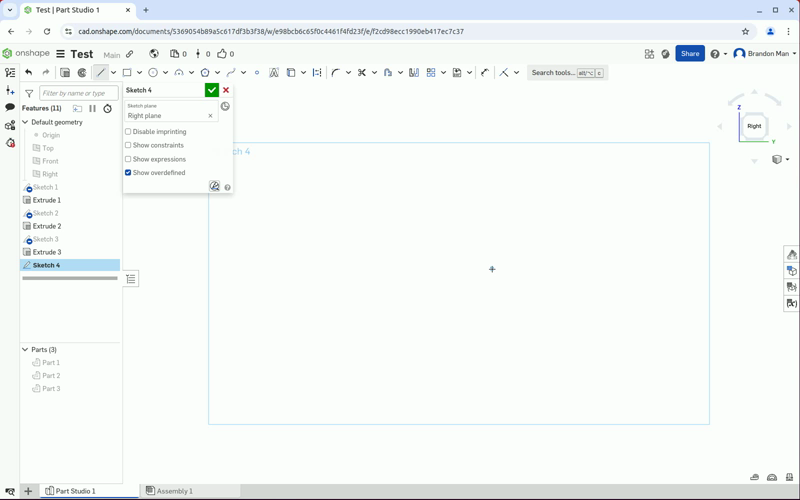
mouse_move(522, 268)
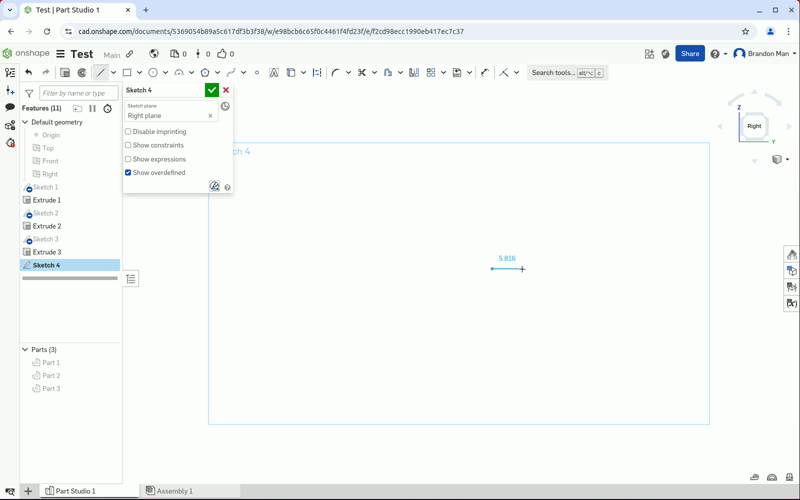
mouse_move(498, 268)
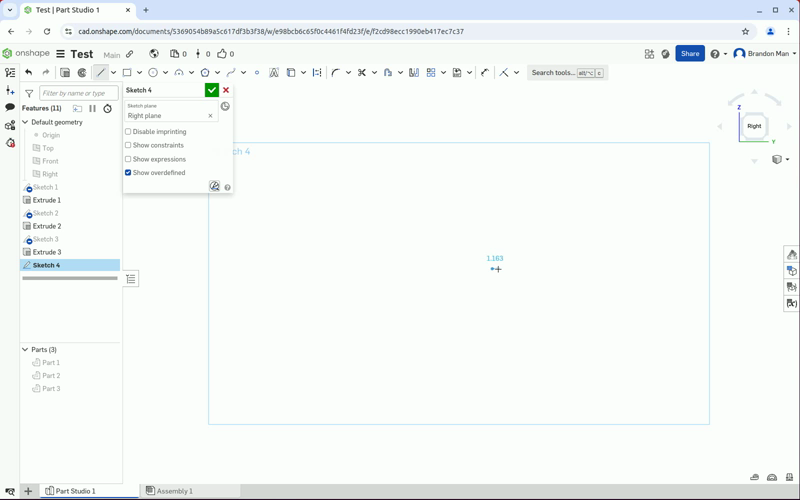
scroll(6)
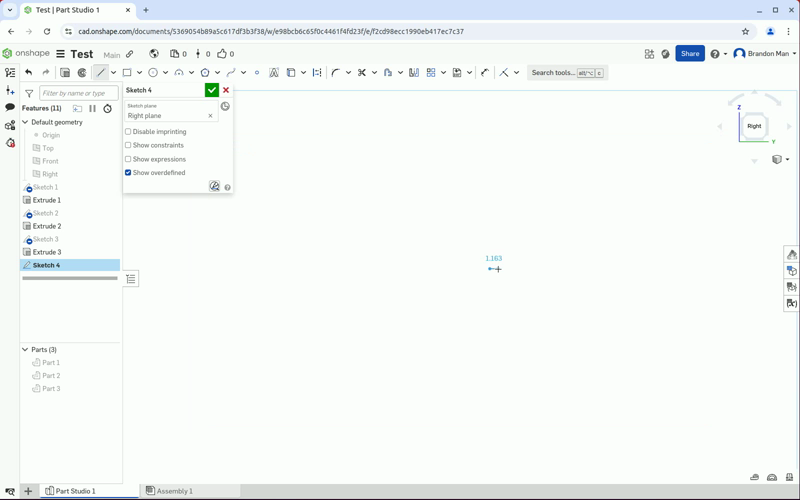
scroll(6)
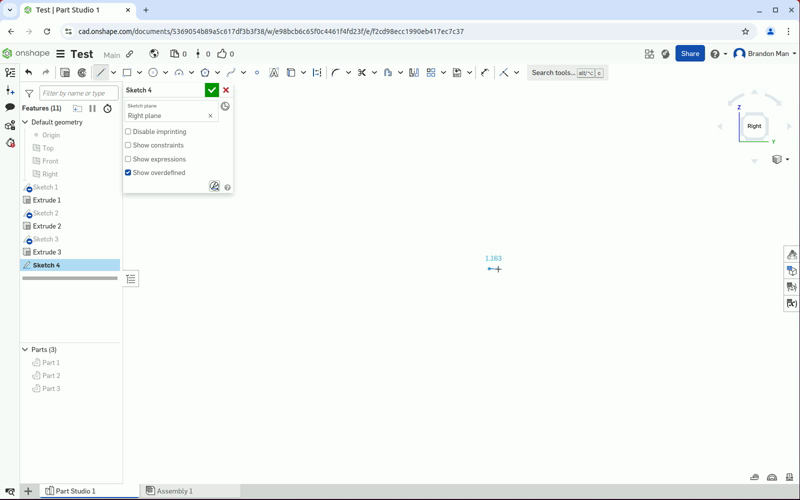
scroll(6)
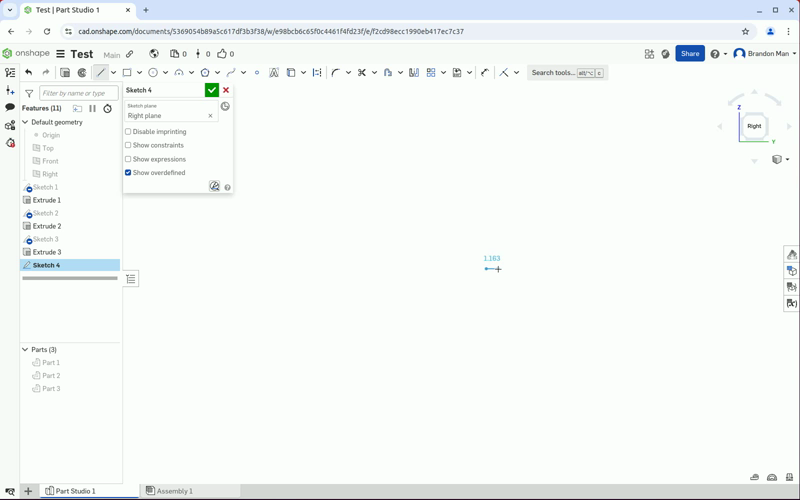
scroll(6)
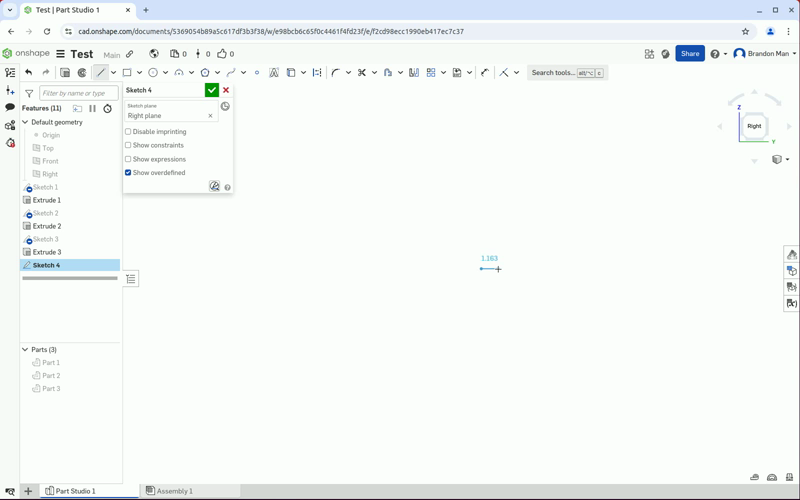
scroll(6)
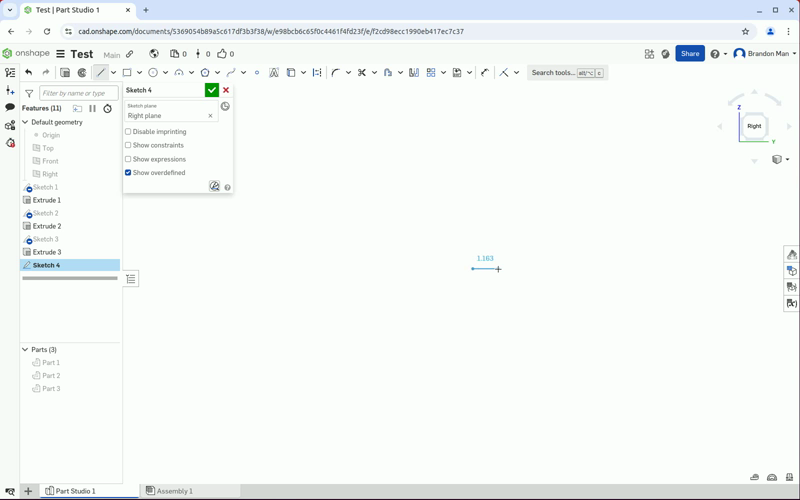
scroll(6)
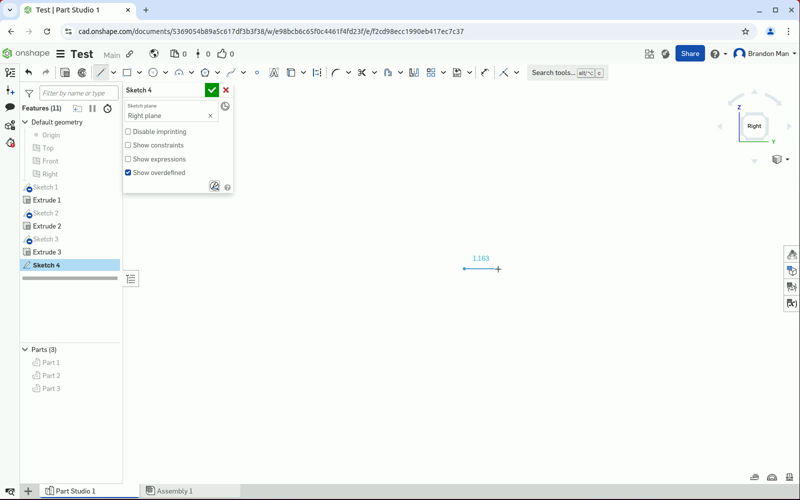
scroll(6)
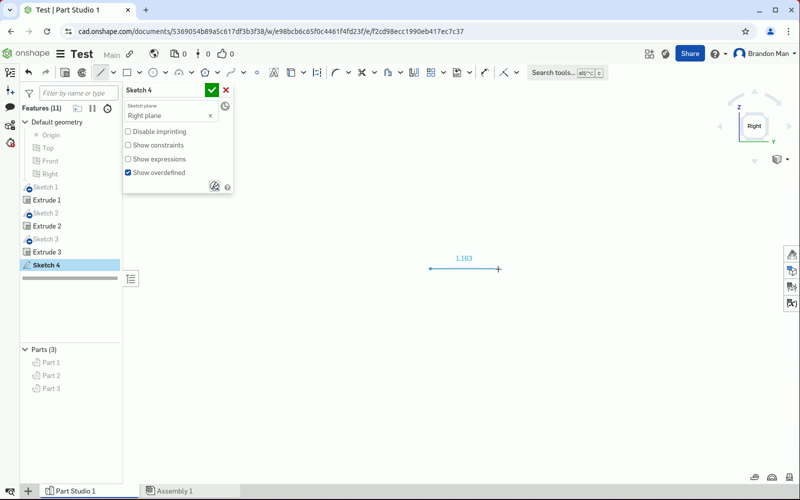
click(498, 268)
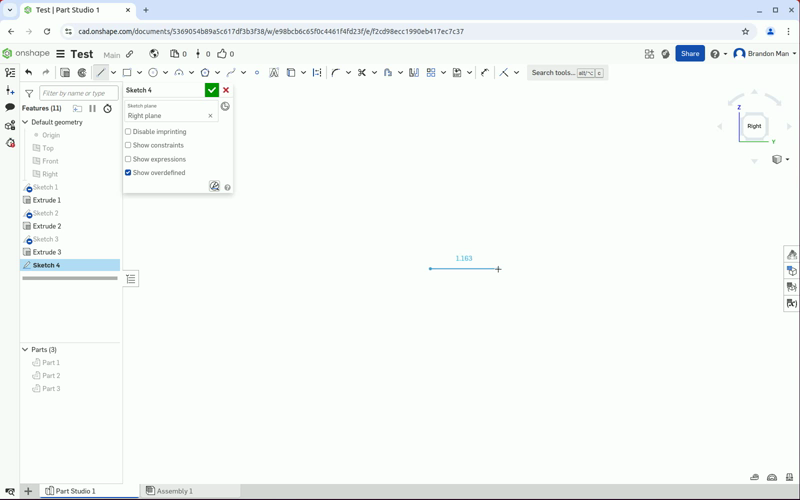
scroll(-6)
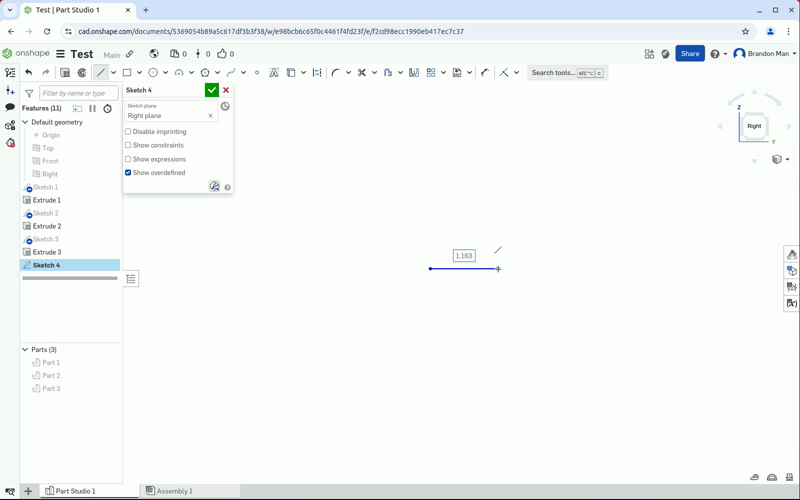
scroll(-6)
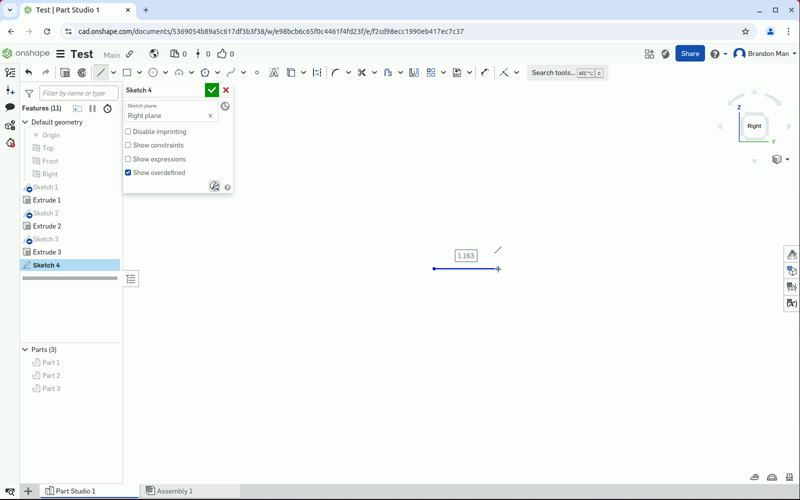
scroll(-6)
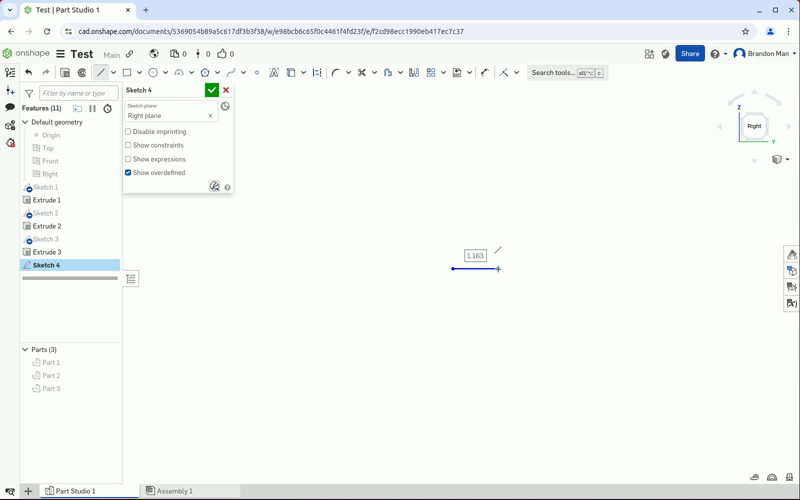
scroll(-6)
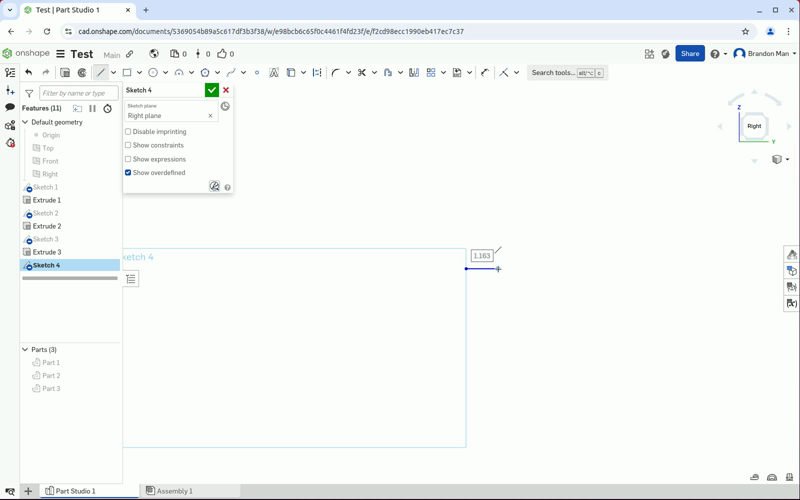
scroll(-6)
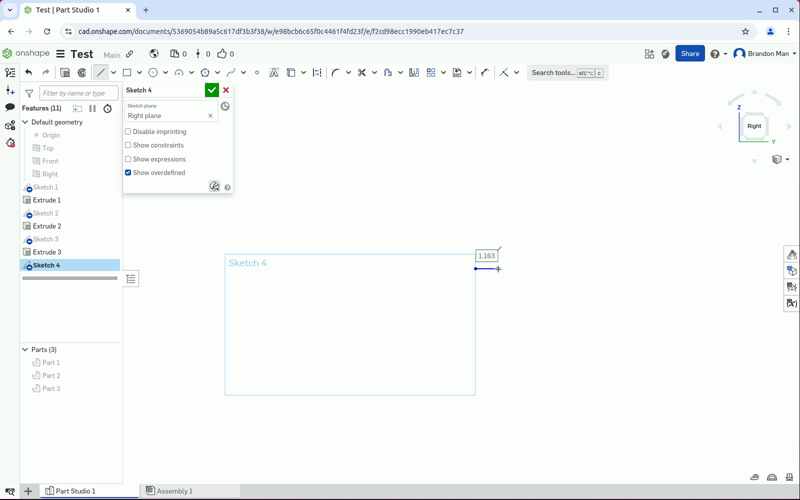
scroll(-6)
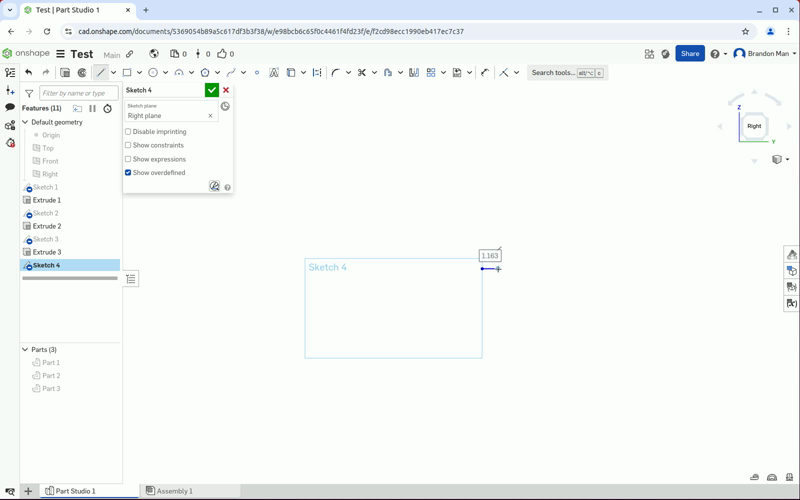
scroll(-6)
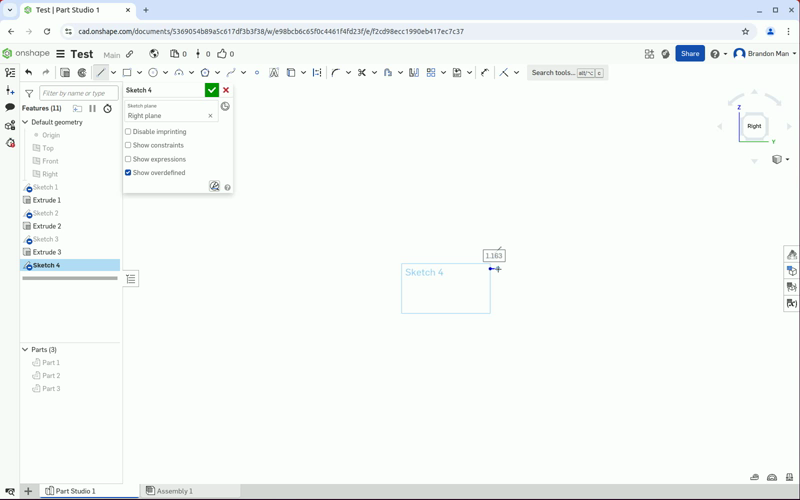
key_up(shift)
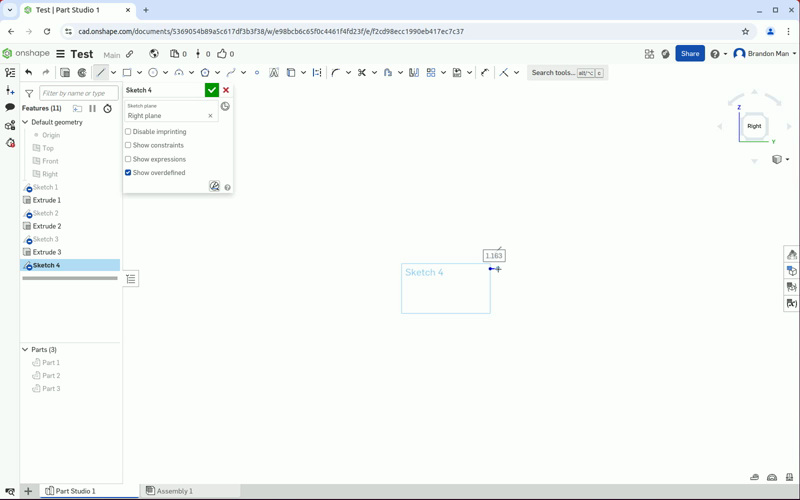
key_down(shift)
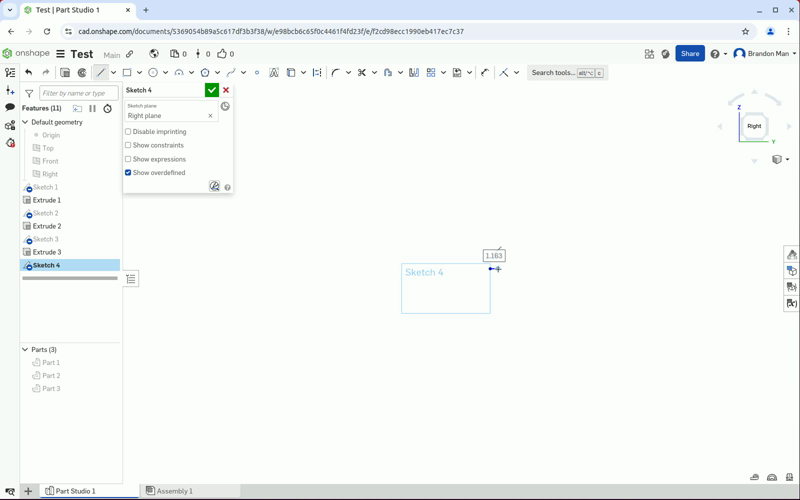
mouse_move(528, 268)
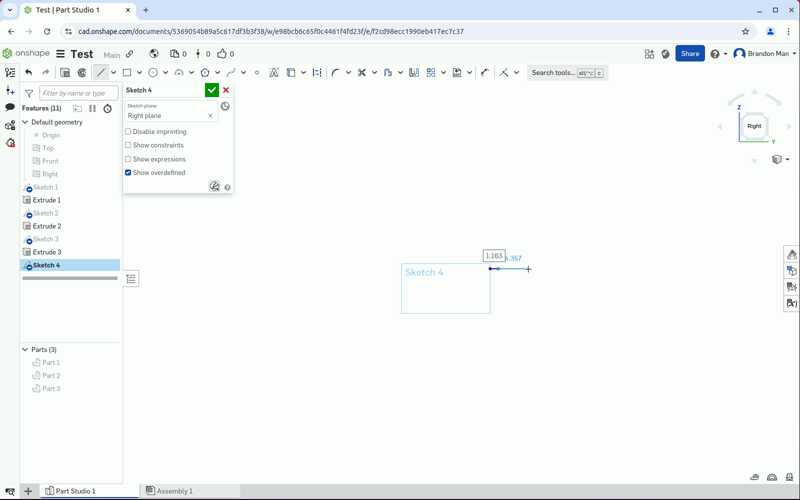
mouse_move(513, 268)
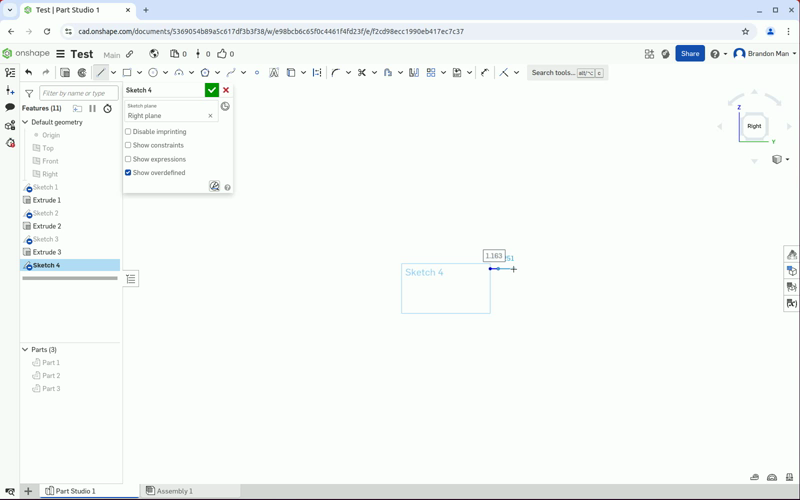
click(513, 268)
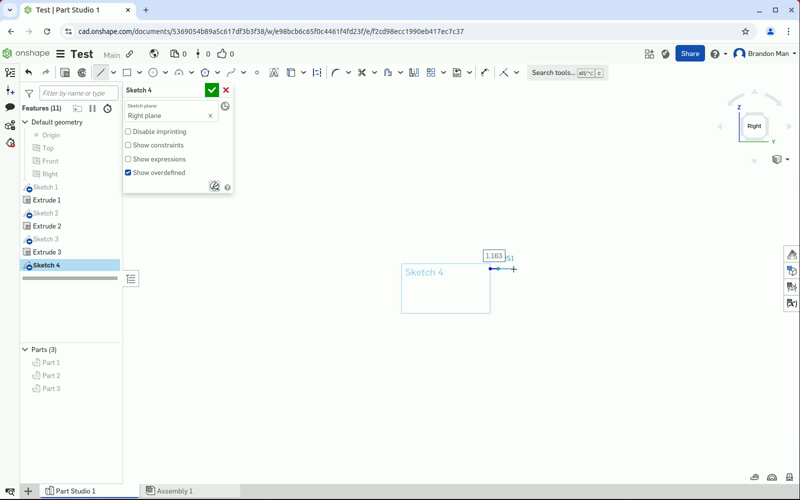
key_up(shift)
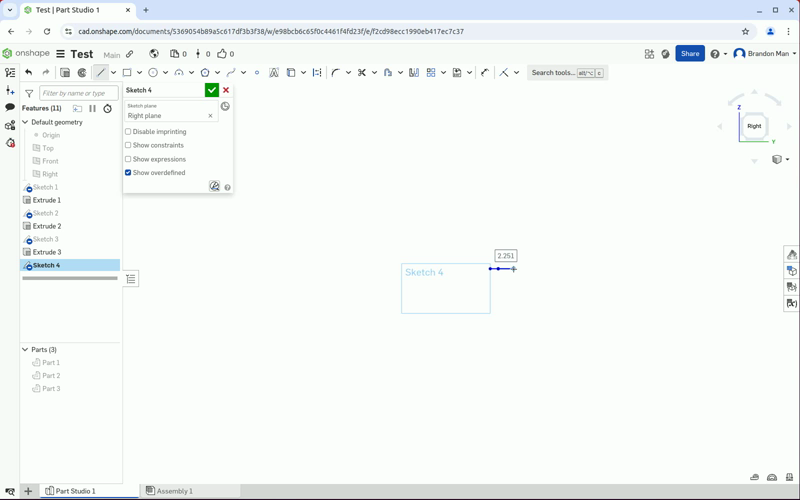
key_down(shift)
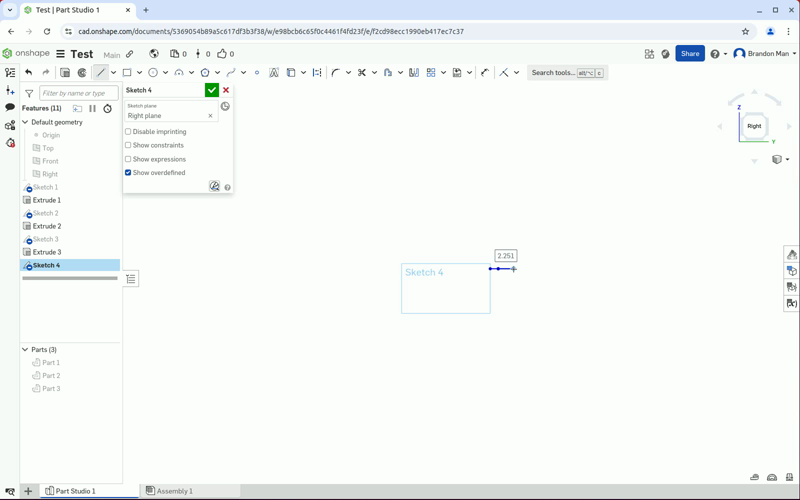
mouse_move(543, 268)
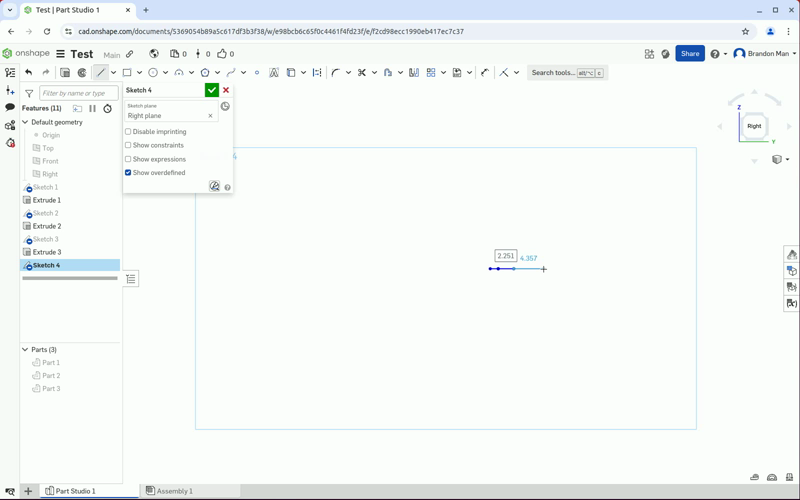
mouse_move(518, 268)
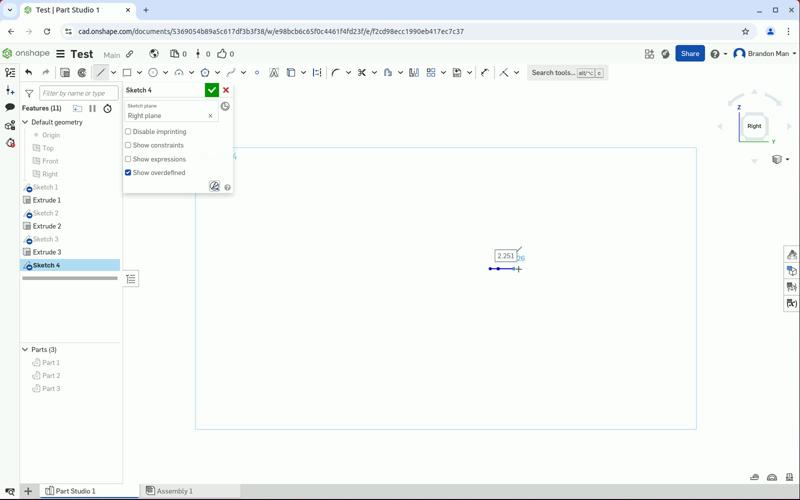
scroll(6)
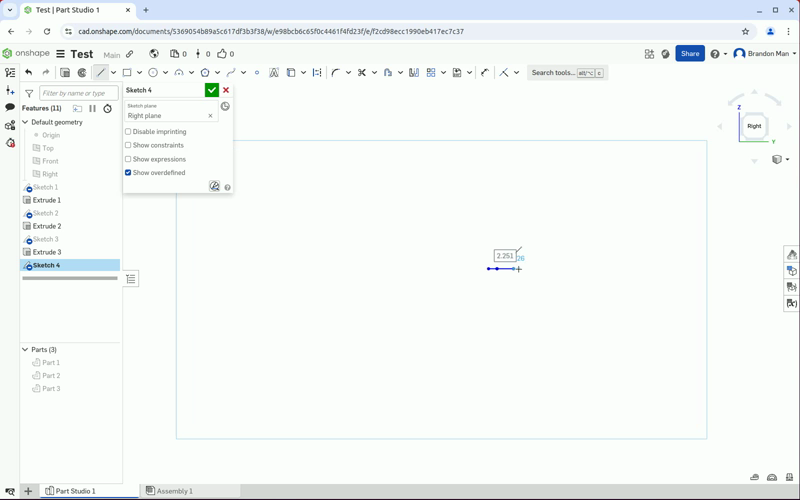
scroll(6)
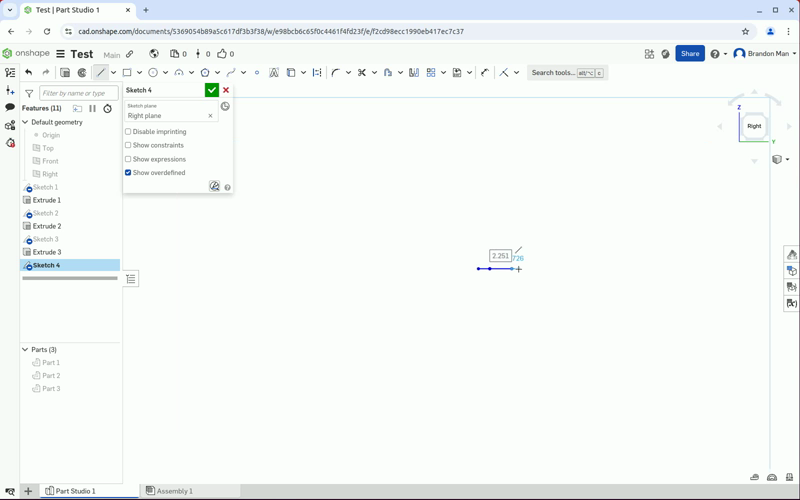
scroll(6)
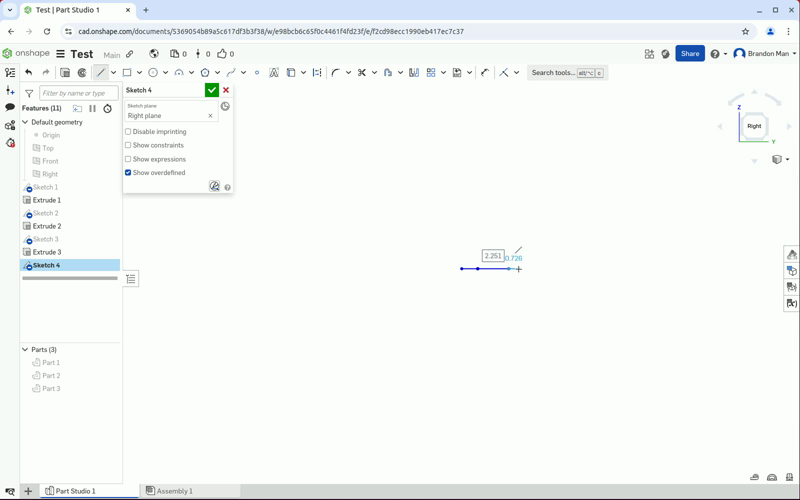
scroll(6)
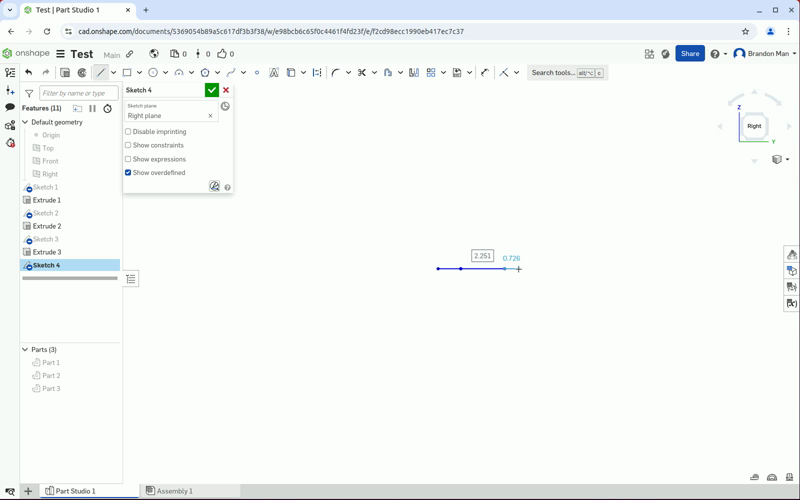
scroll(6)
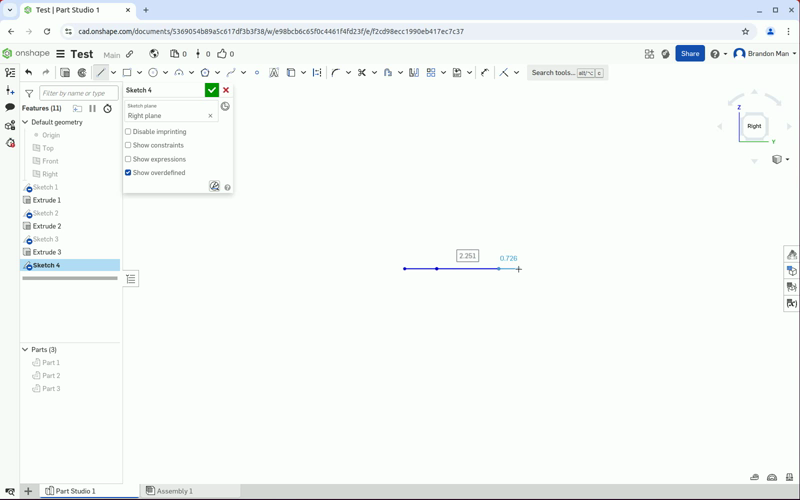
scroll(6)
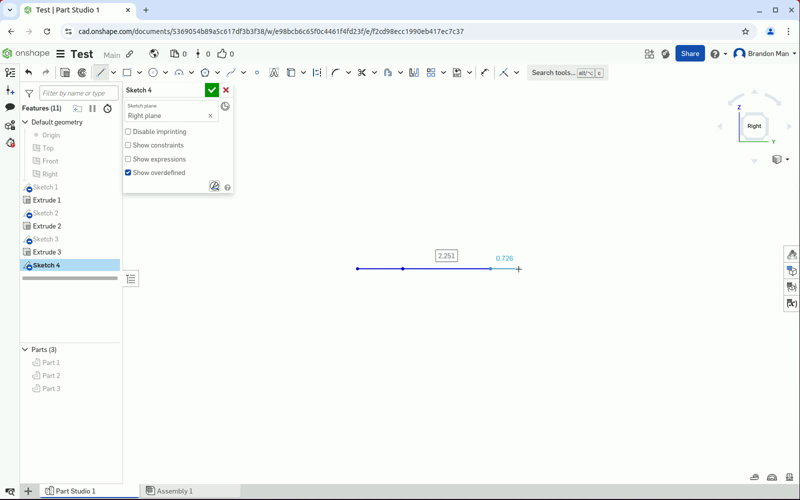
scroll(6)
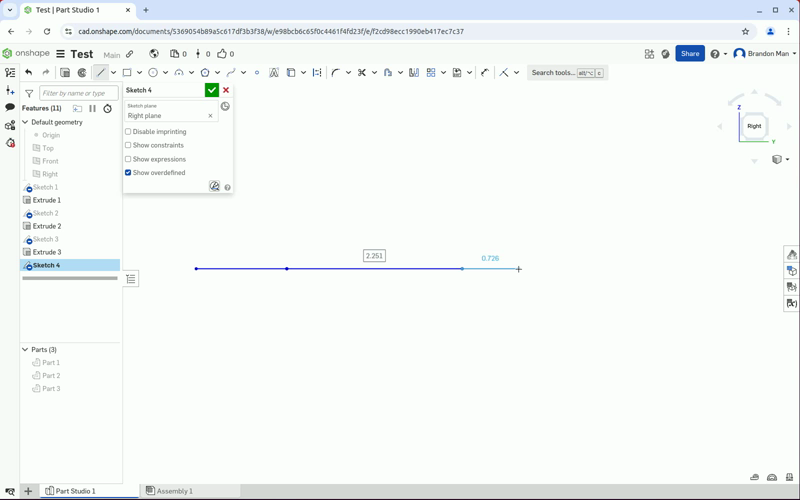
click(518, 268)
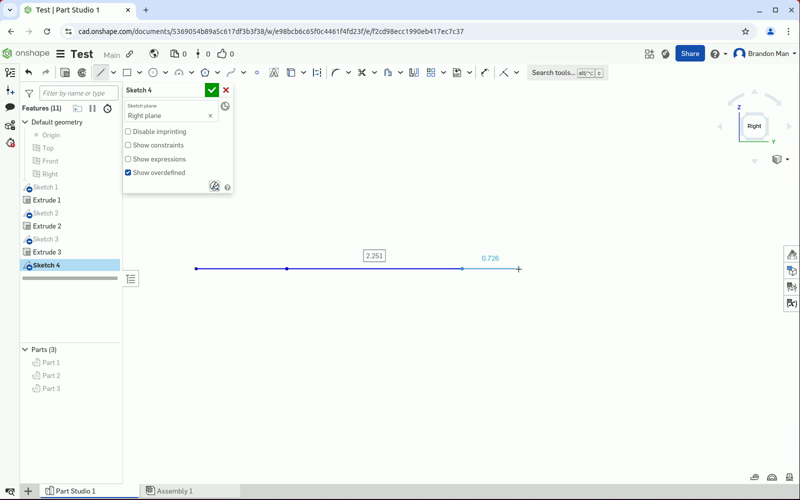
scroll(-6)
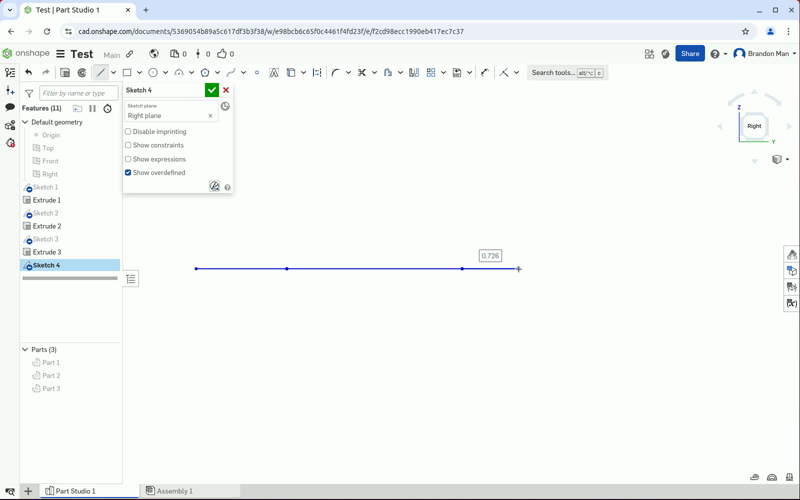
scroll(-6)
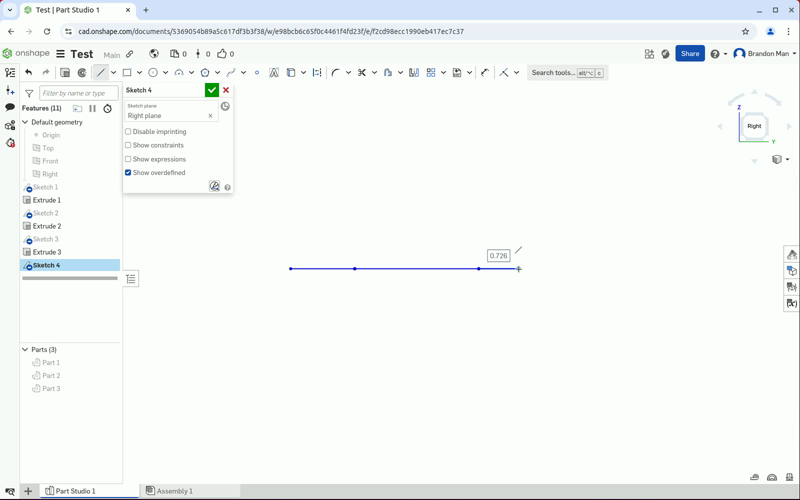
scroll(-6)
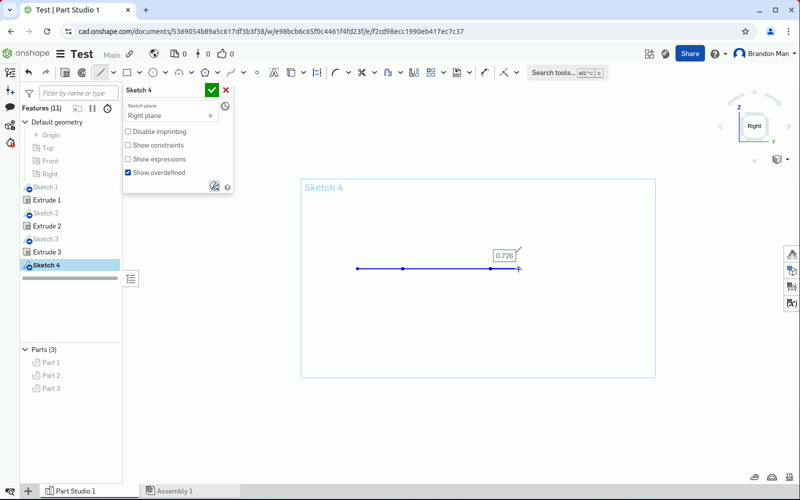
scroll(-6)
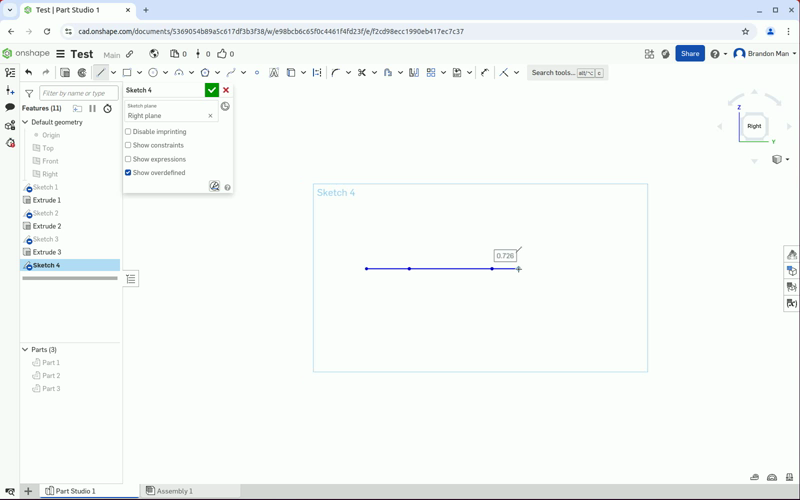
scroll(-6)
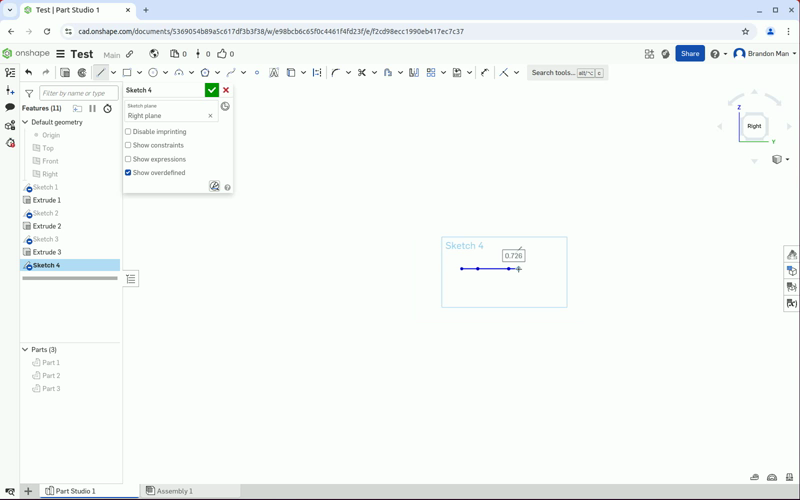
scroll(-6)
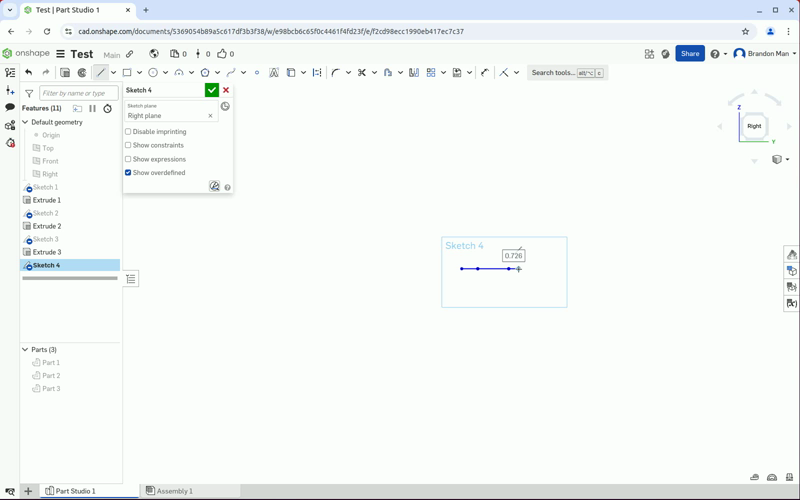
scroll(-6)
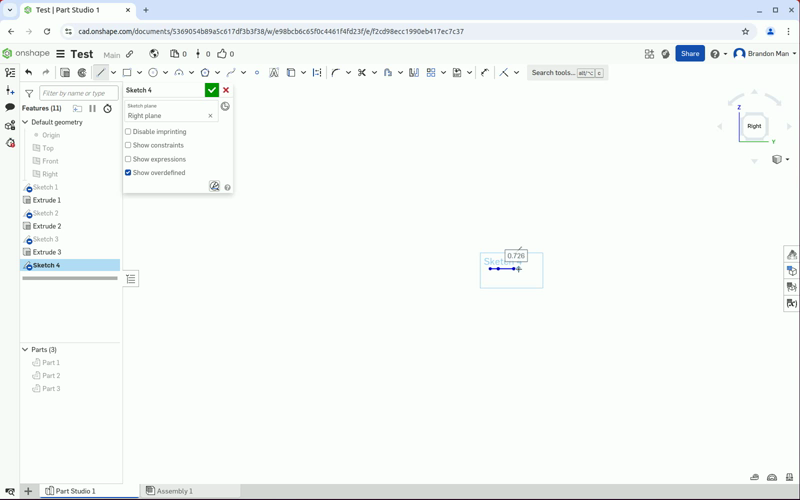
key_up(shift)
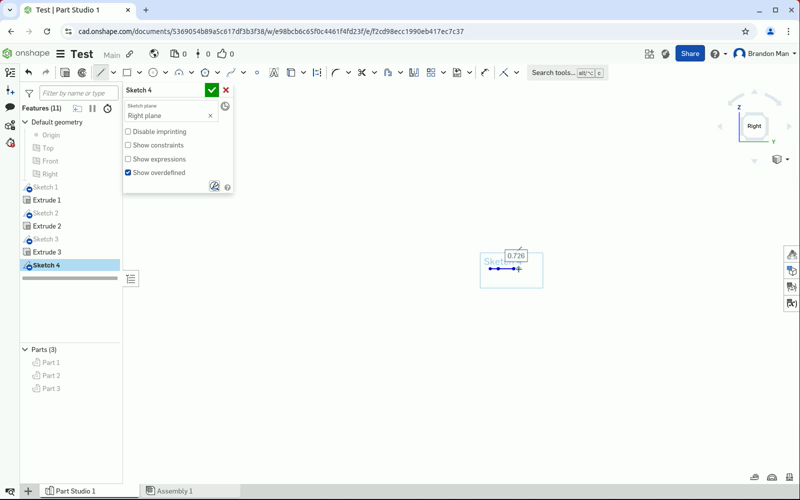
key_down(shift)
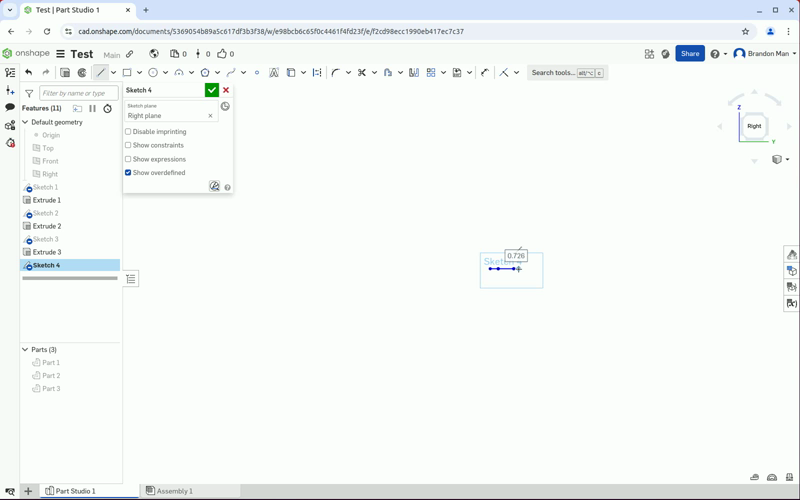
mouse_move(548, 268)
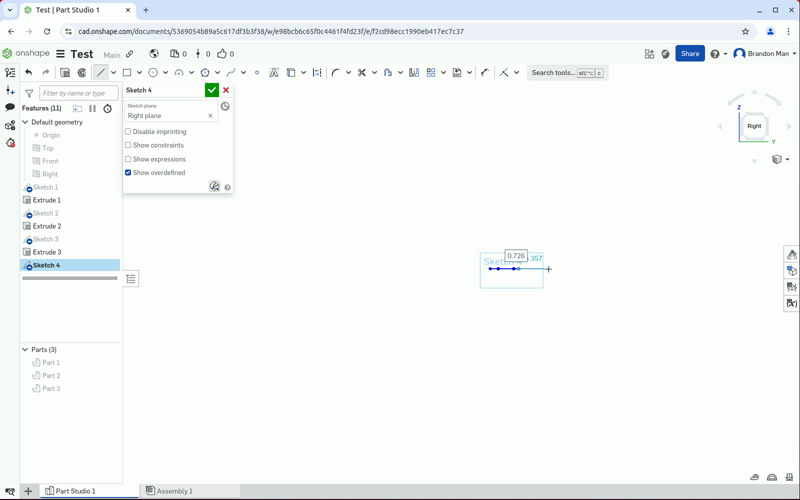
mouse_move(518, 227)
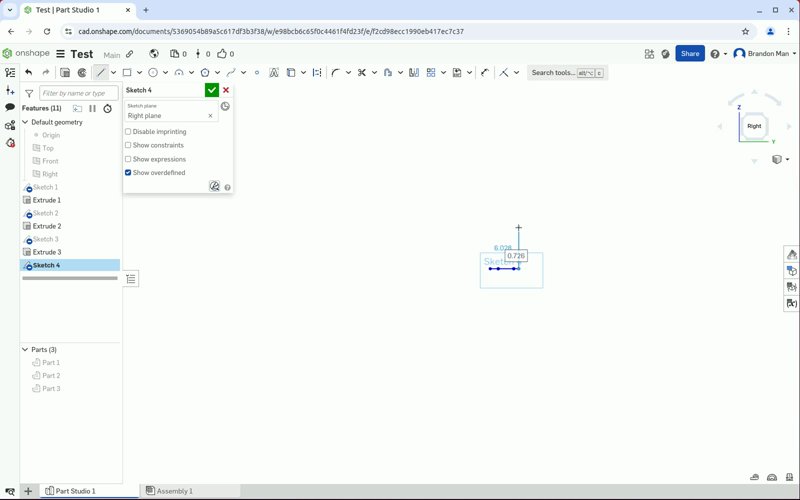
click(518, 227)
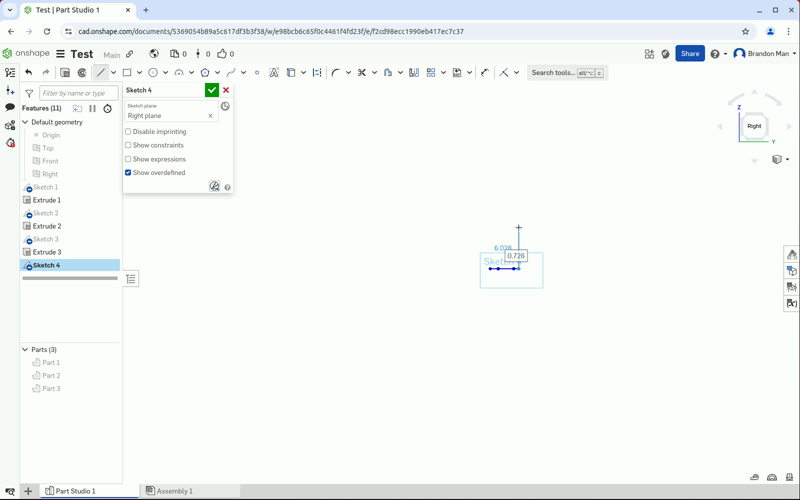
key_up(shift)
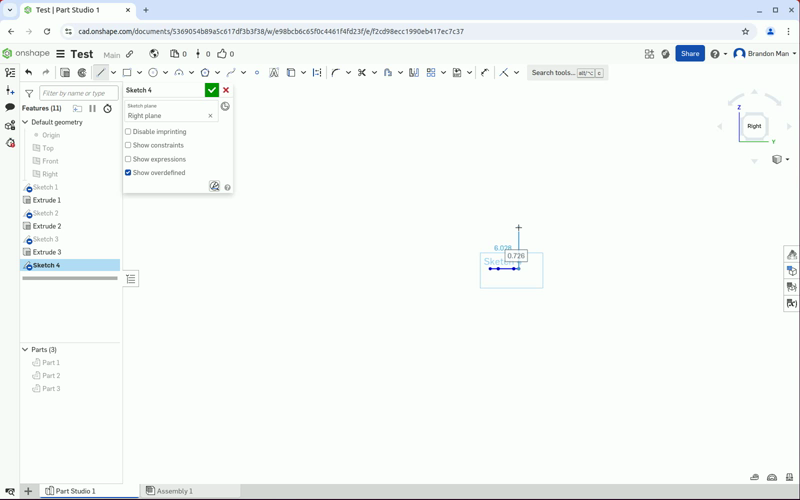
key_down(shift)
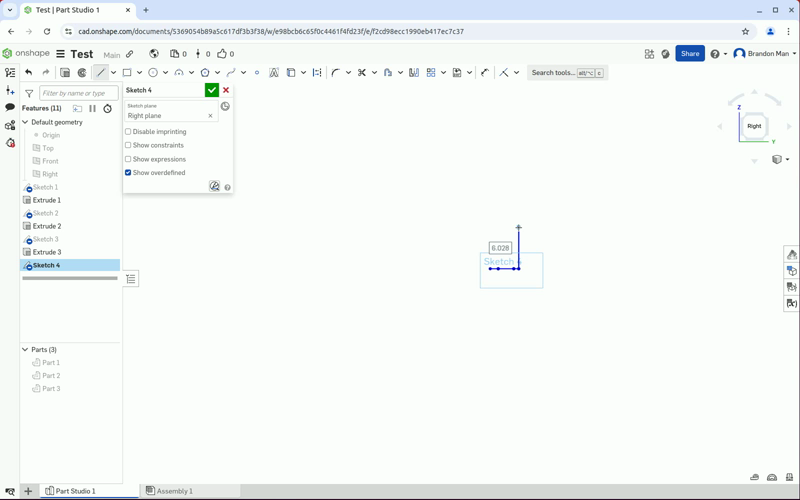
mouse_move(548, 227)
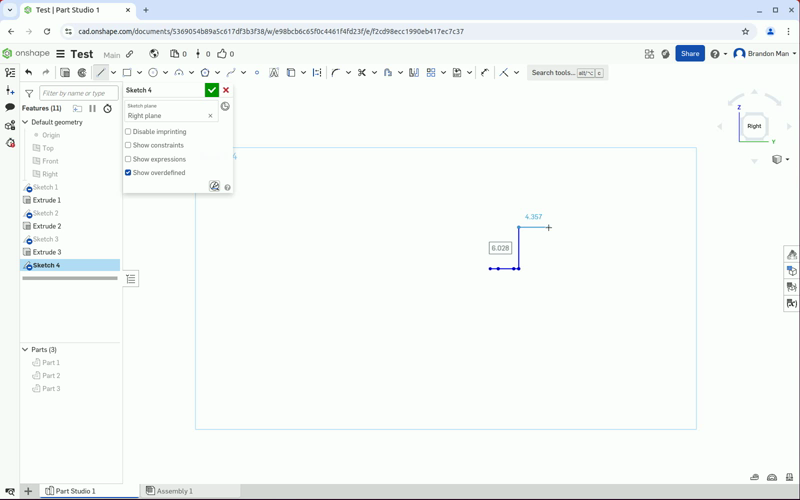
mouse_move(498, 227)
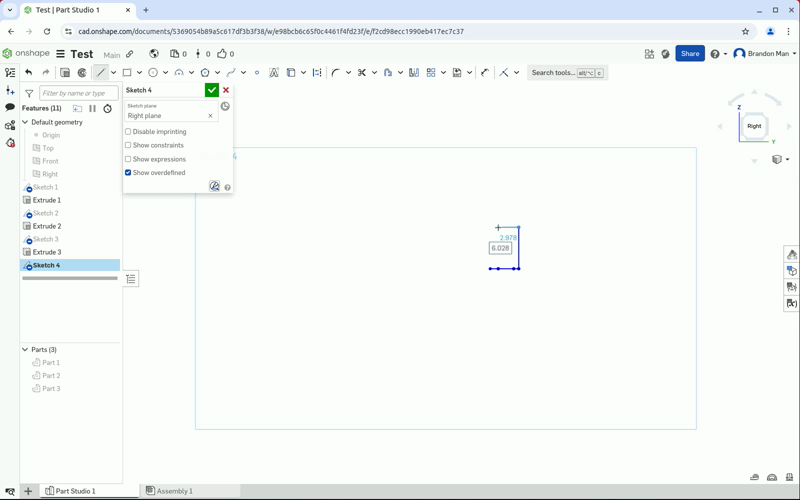
click(498, 227)
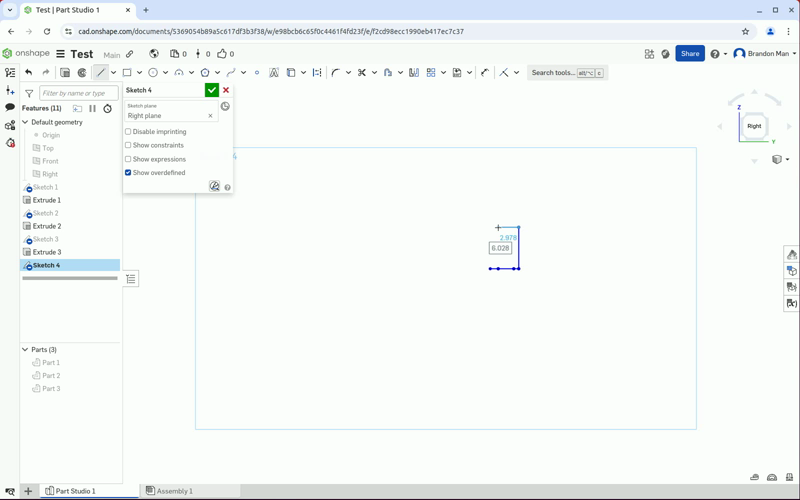
key_up(shift)
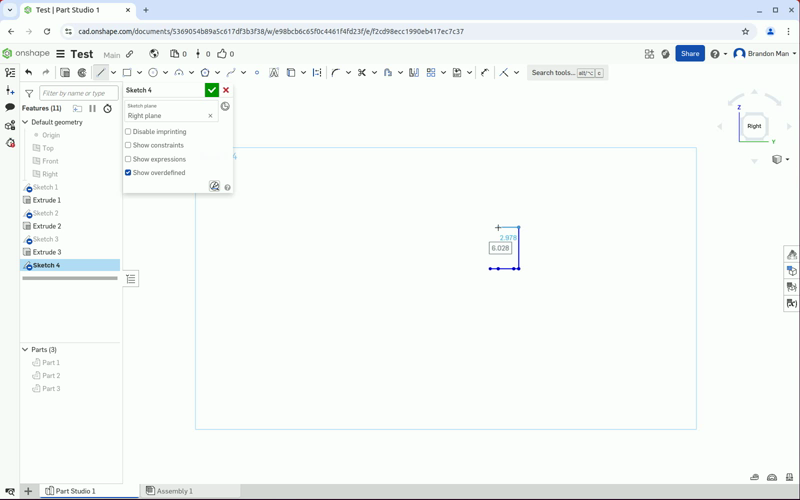
key_down(shift)
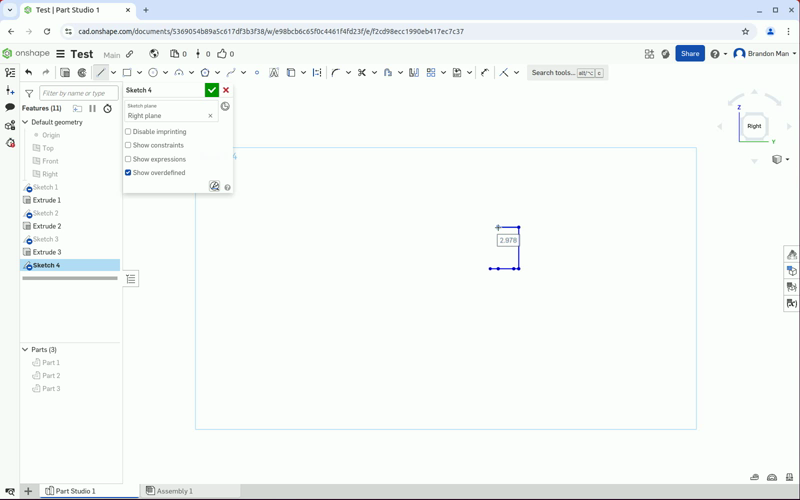
mouse_move(528, 227)
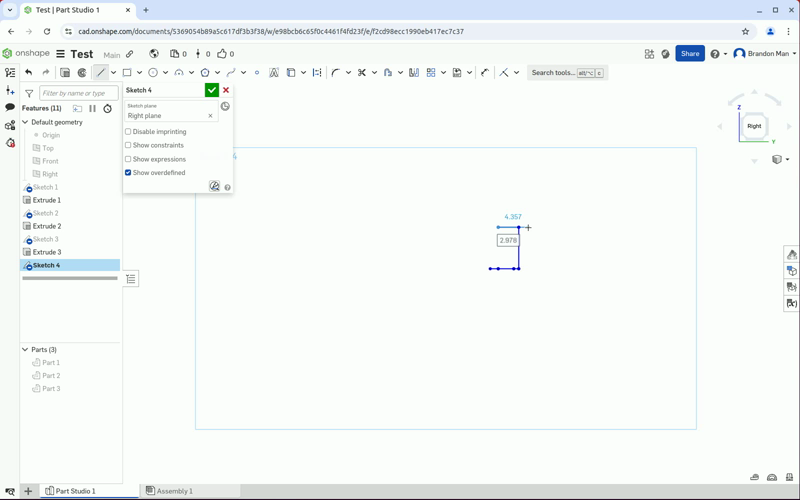
mouse_move(492, 227)
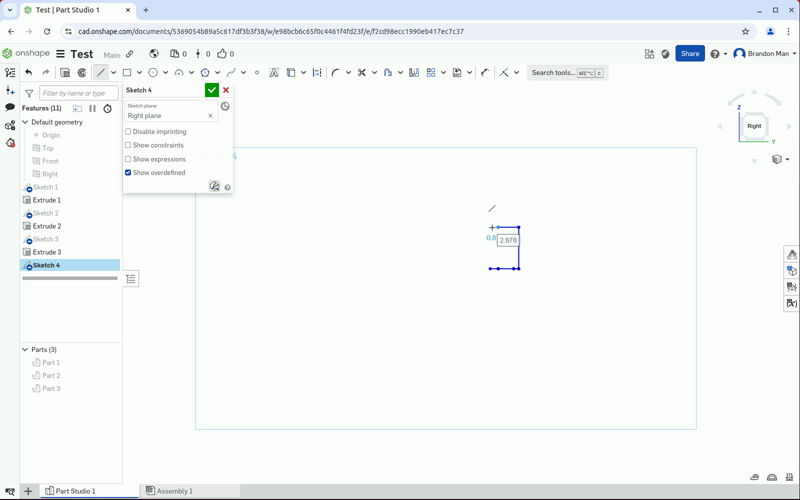
scroll(6)
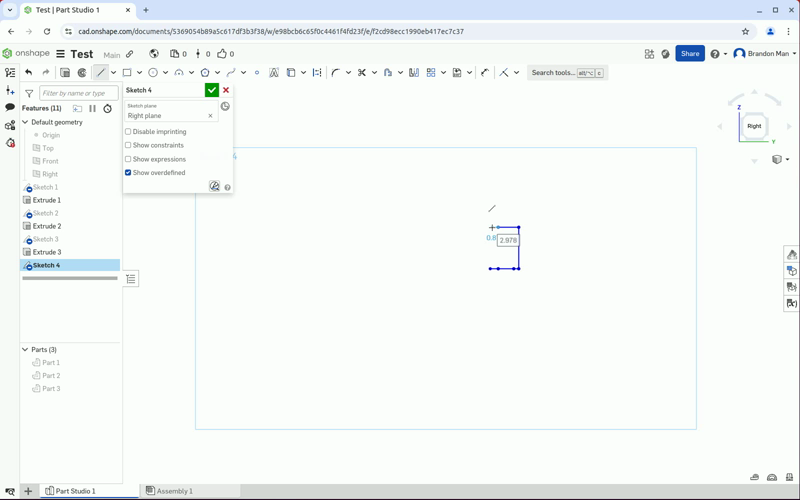
scroll(6)
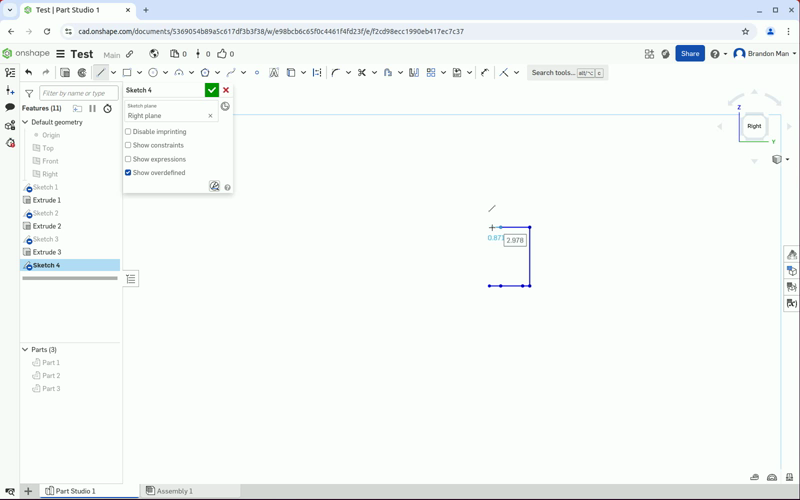
scroll(6)
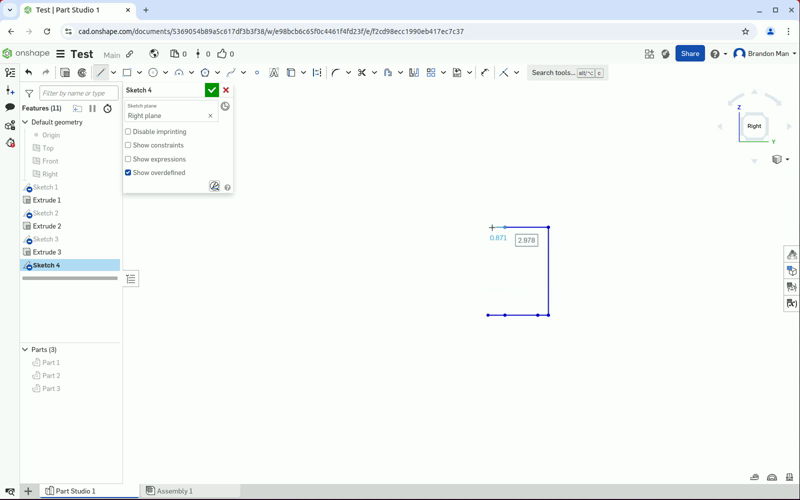
scroll(6)
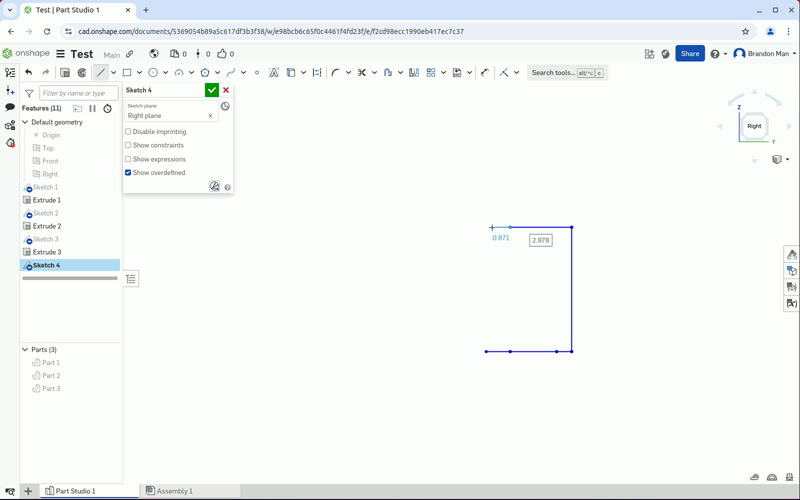
scroll(6)
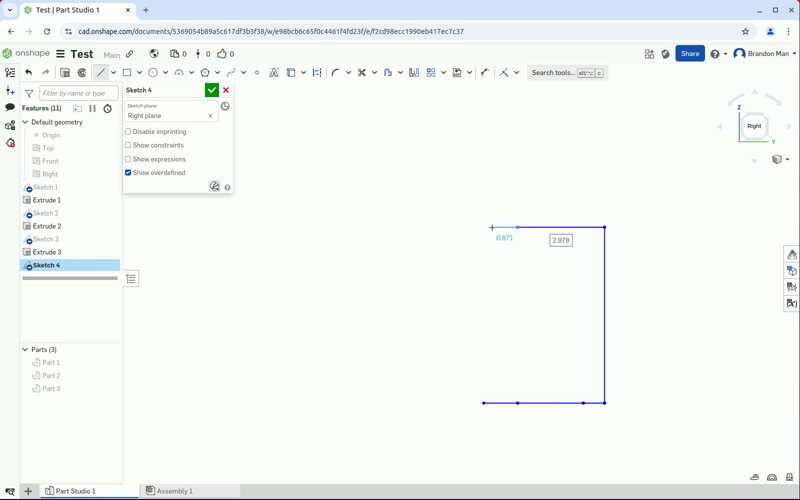
scroll(6)
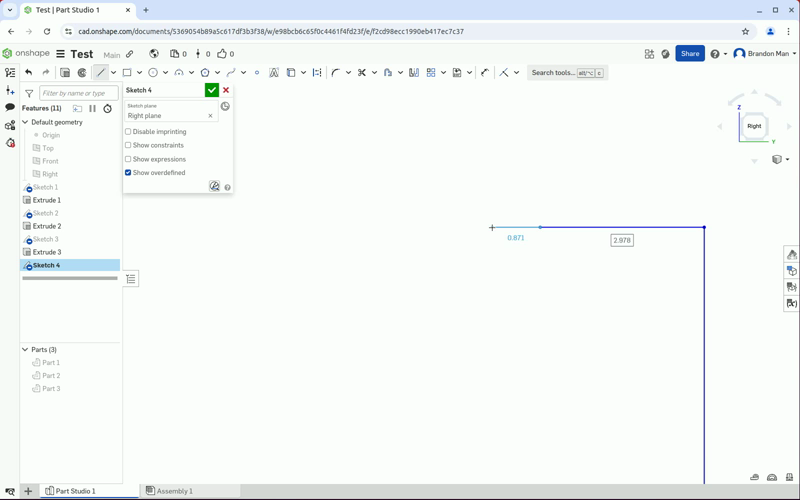
scroll(6)
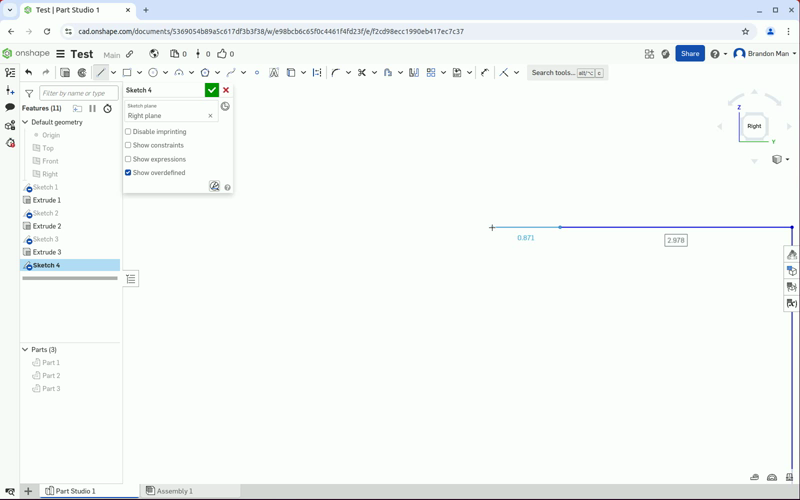
click(492, 227)
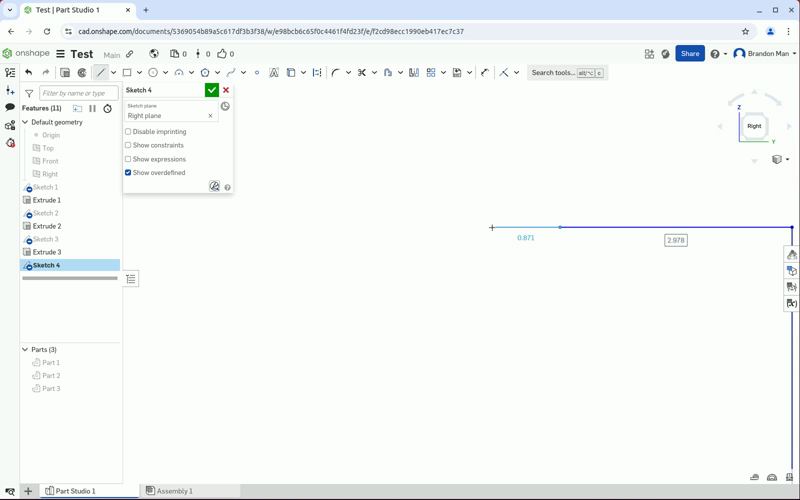
scroll(-6)
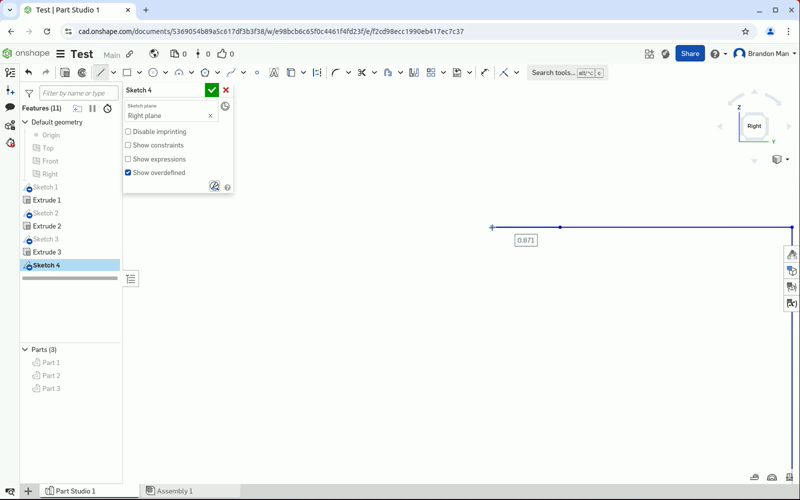
scroll(-6)
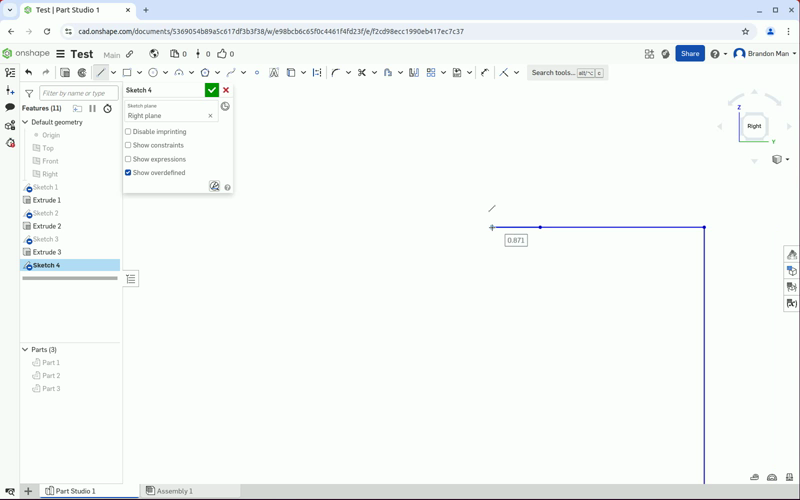
scroll(-6)
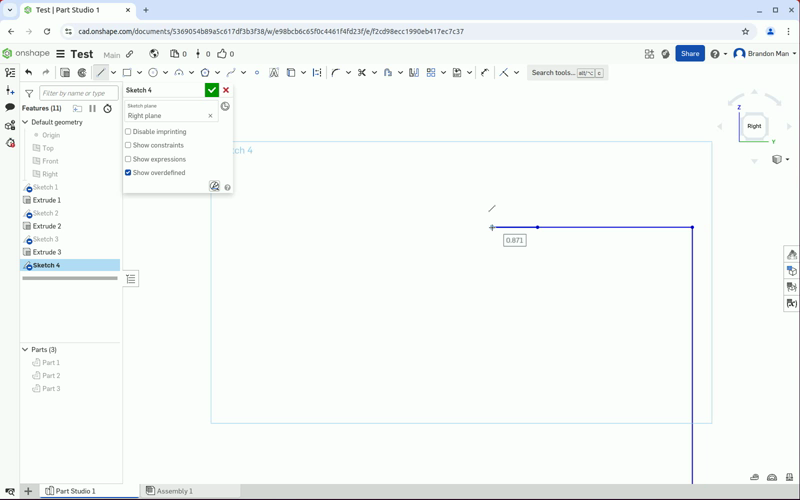
scroll(-6)
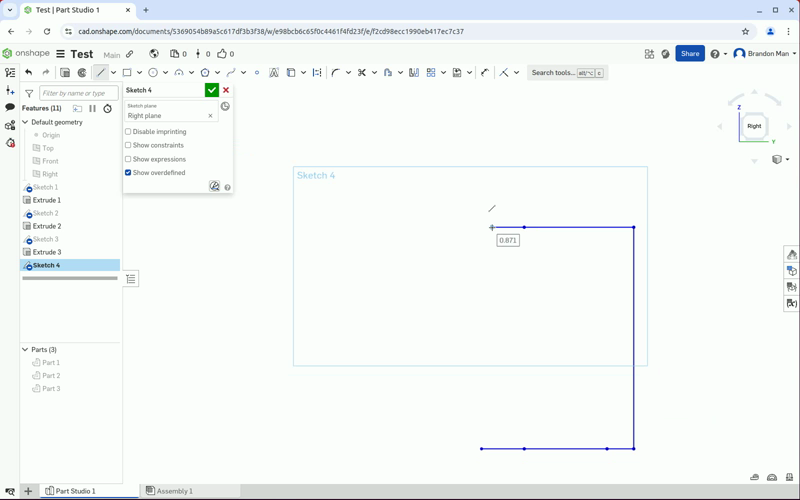
scroll(-6)
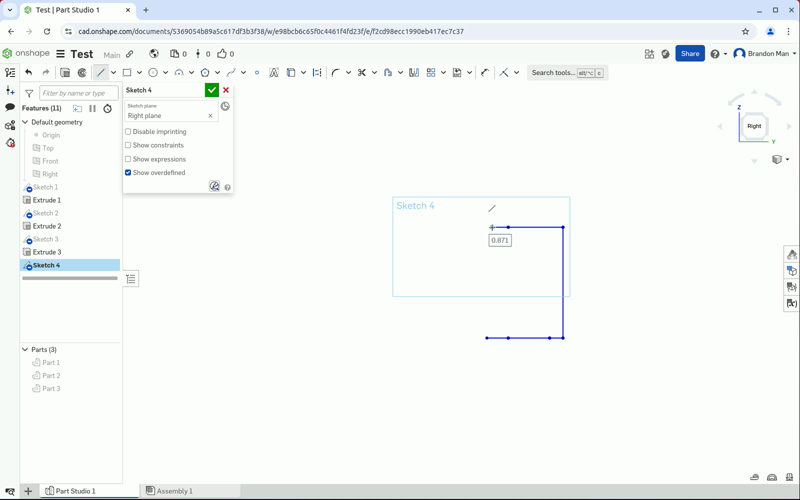
scroll(-6)
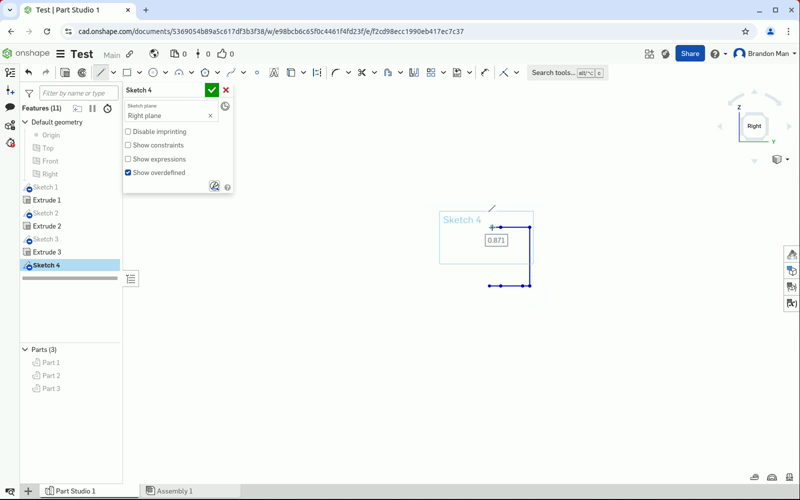
scroll(-6)
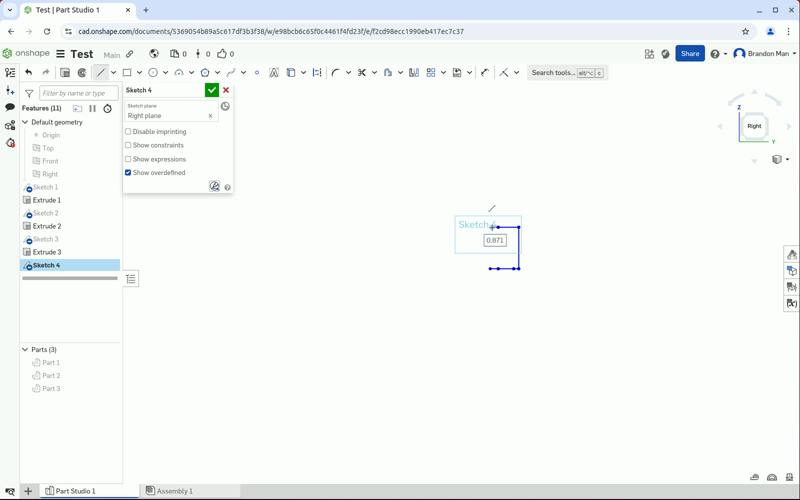
key_up(shift)
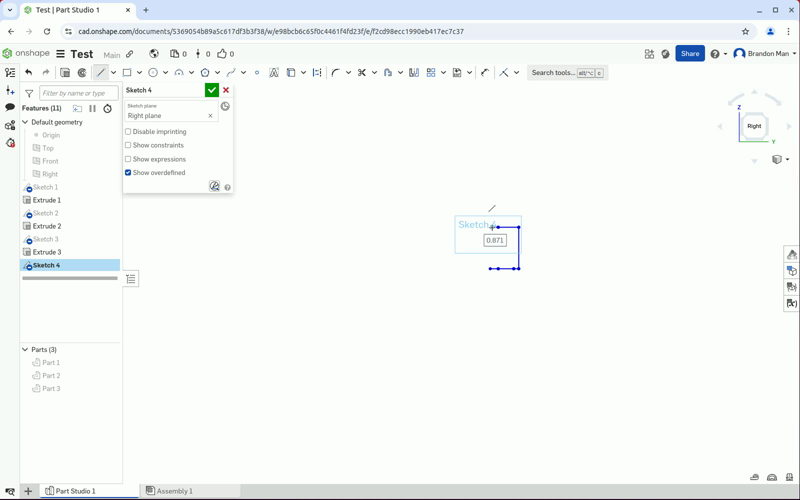
mouse_move(522, 227)
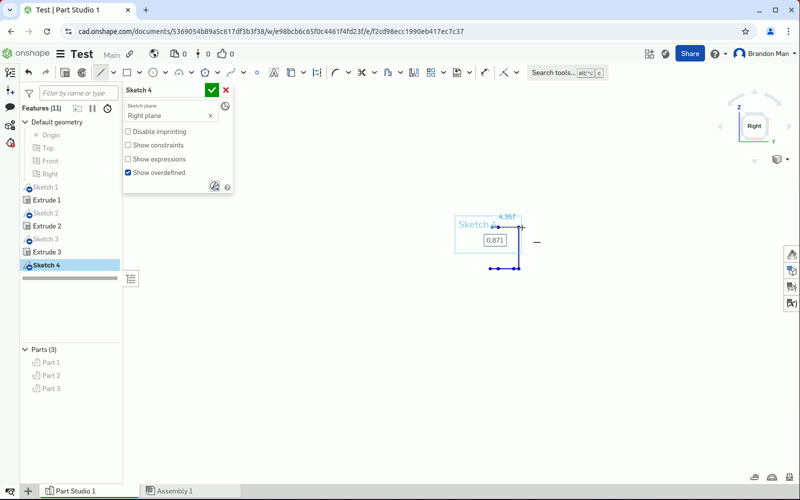
key_down(shift)
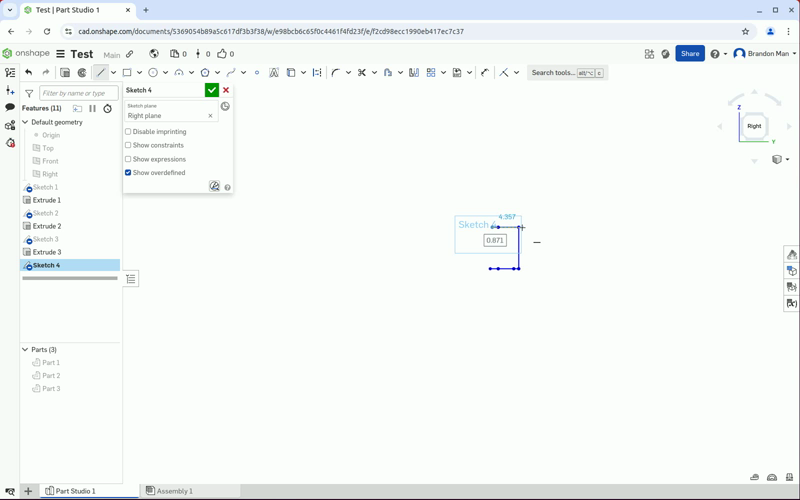
mouse_move(492, 268)
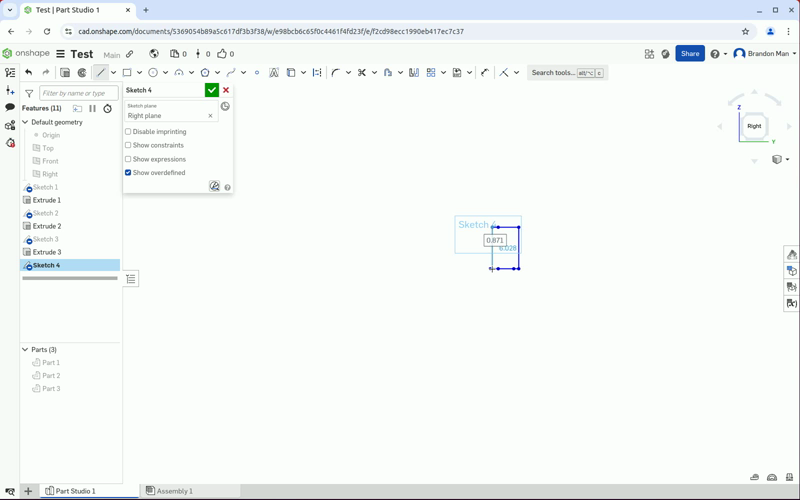
key_up(shift)
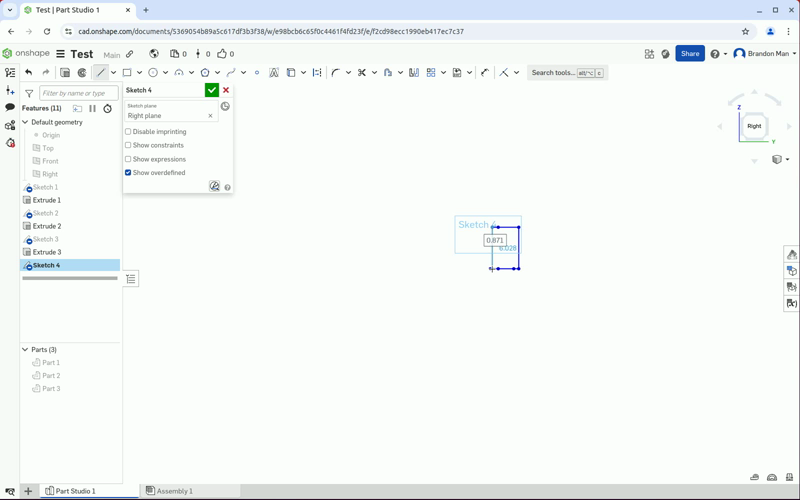
click(492, 268)
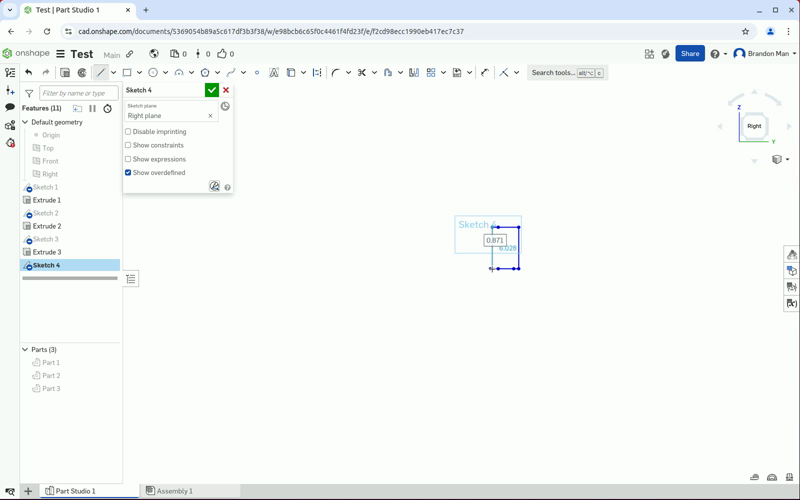
key(esc)
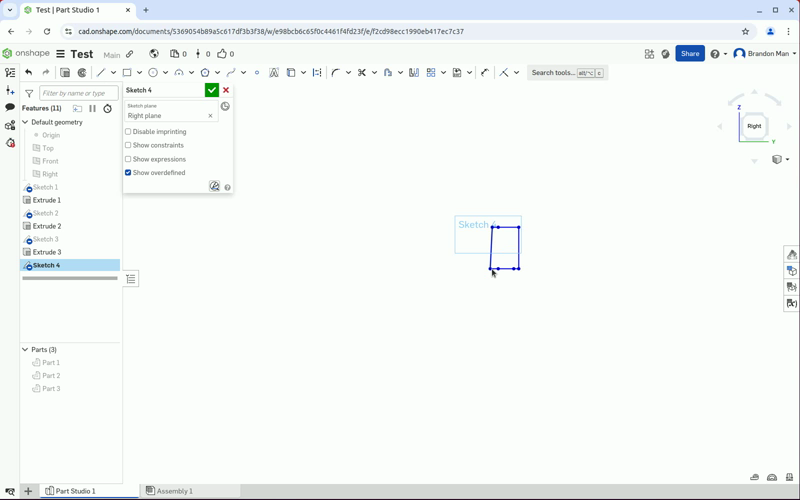
mouse_move(516, 265)
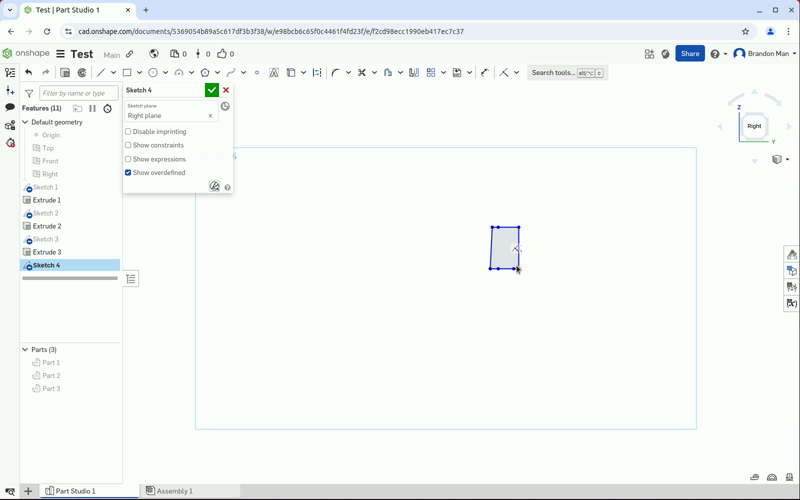
scroll(6)
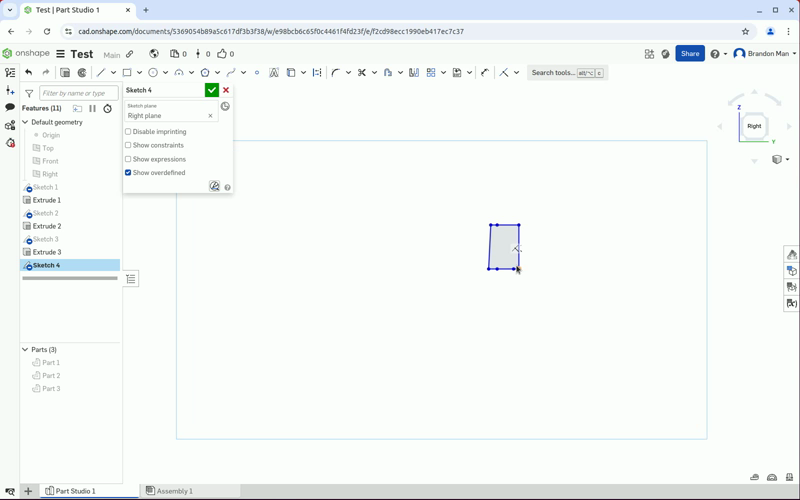
scroll(6)
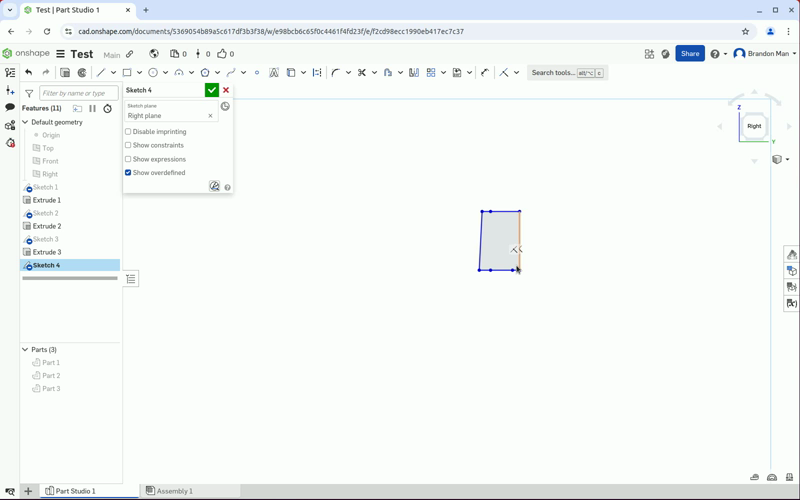
scroll(6)
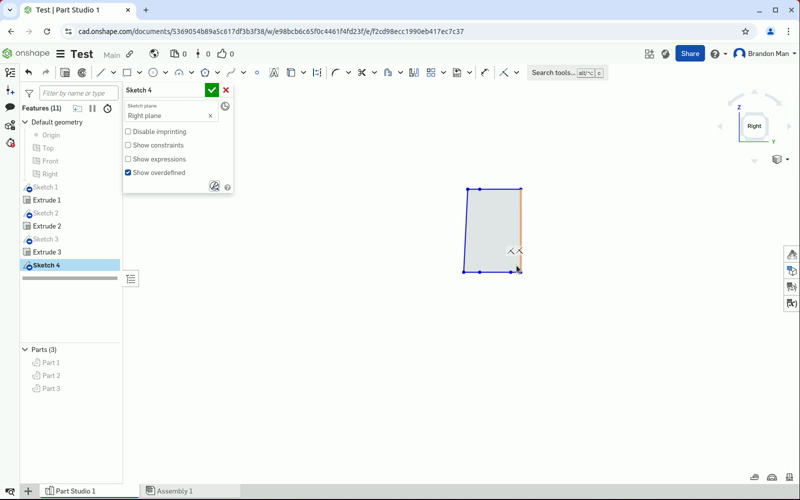
scroll(6)
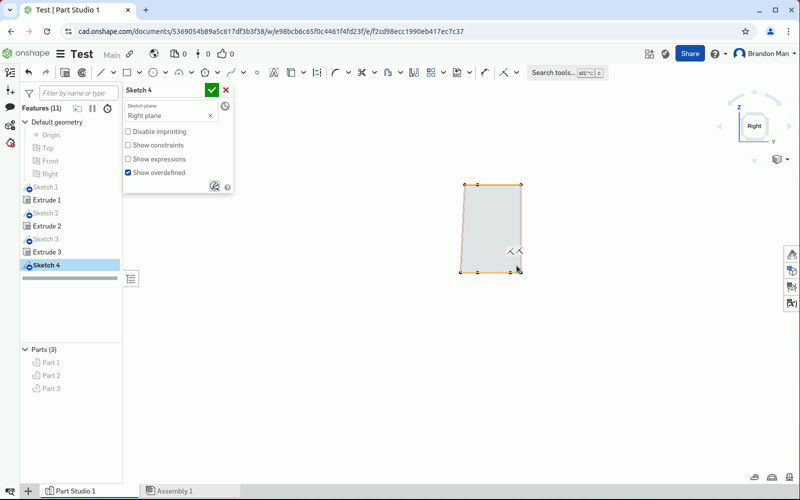
scroll(6)
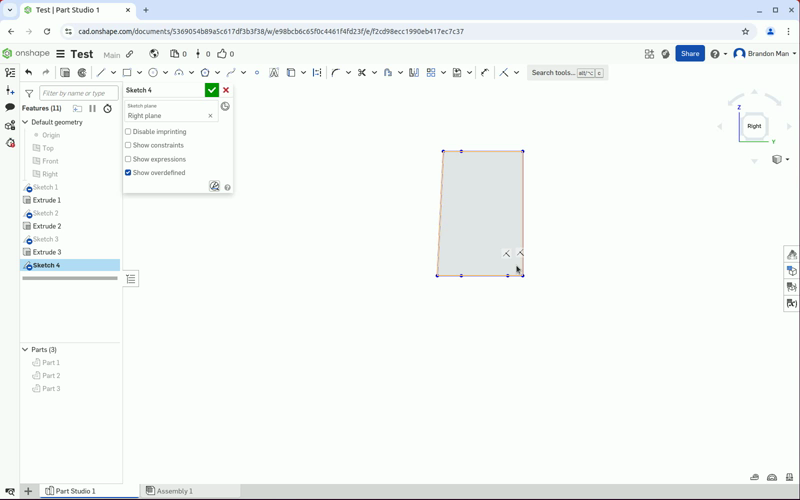
scroll(6)
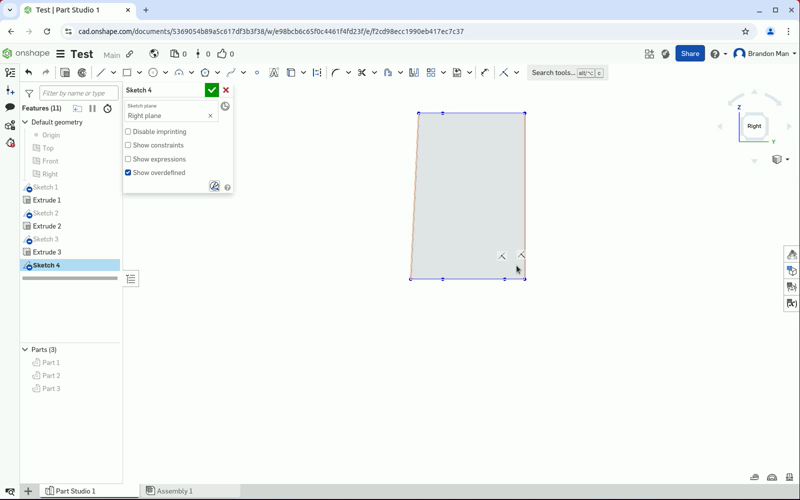
scroll(6)
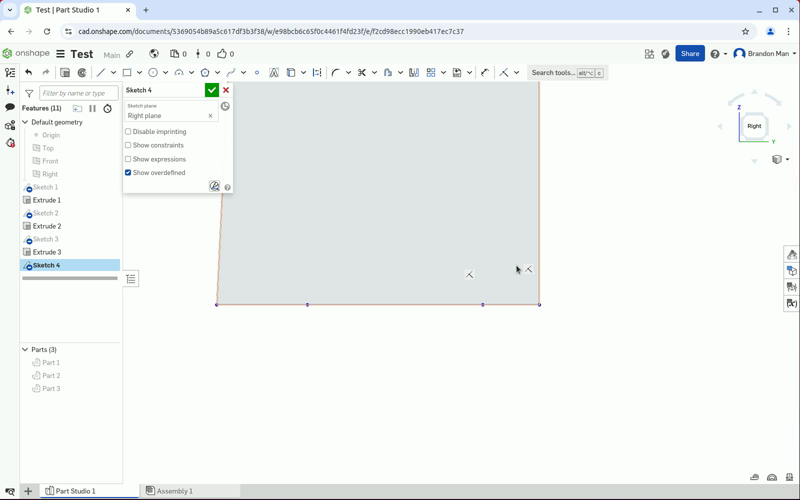
click(516, 265)
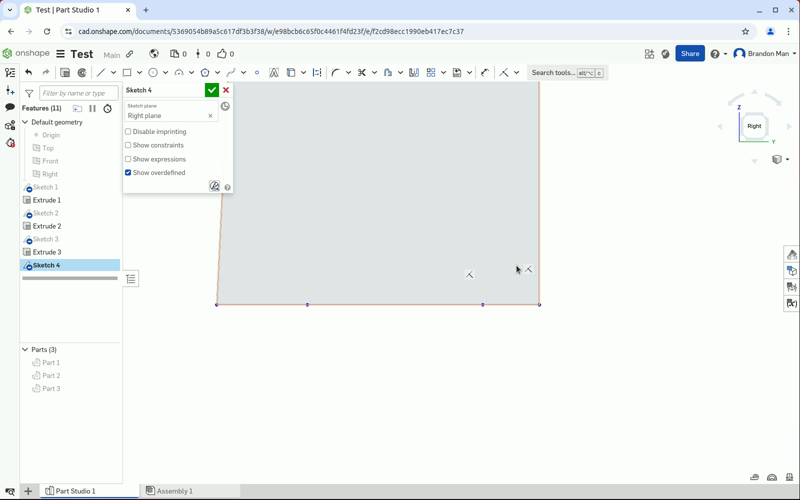
scroll(-6)
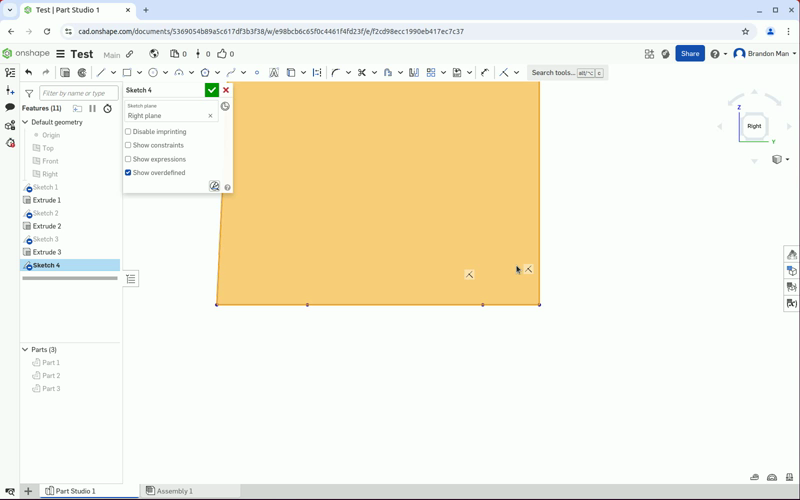
scroll(-6)
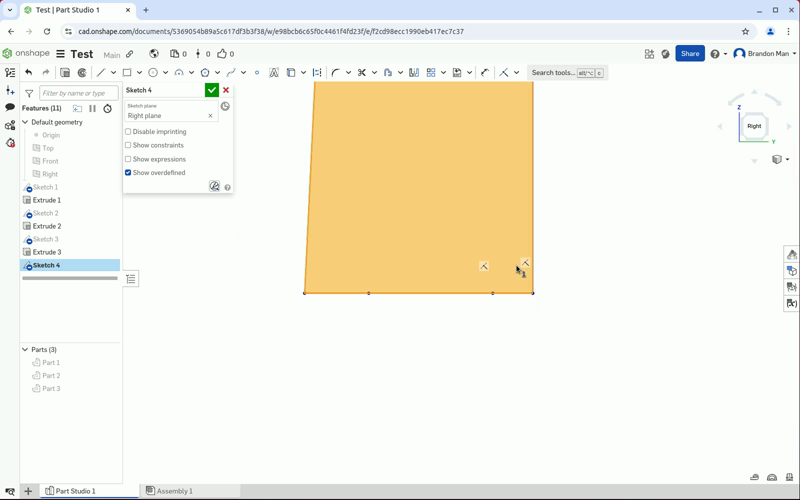
scroll(-6)
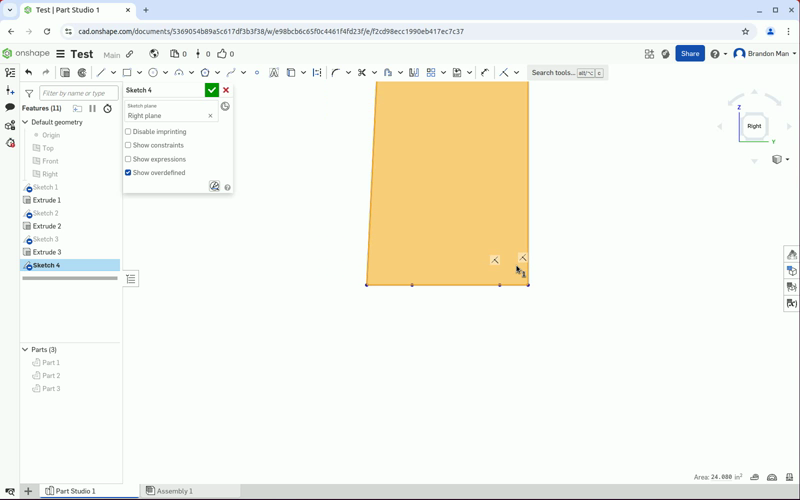
scroll(-6)
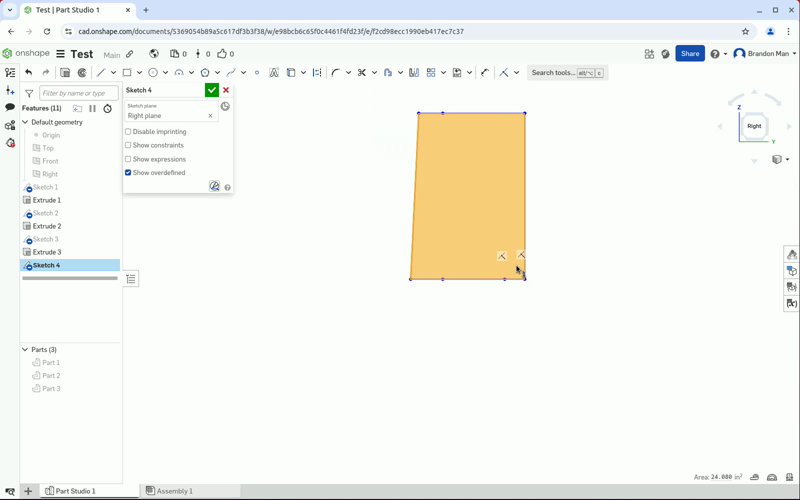
scroll(-6)
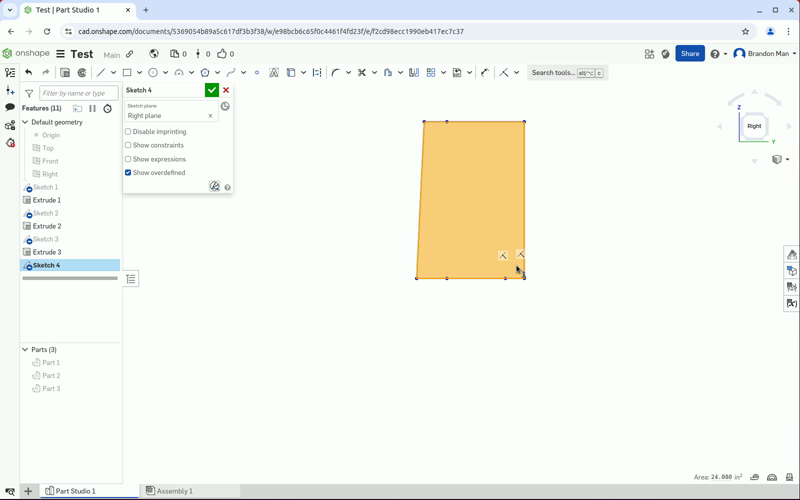
scroll(-6)
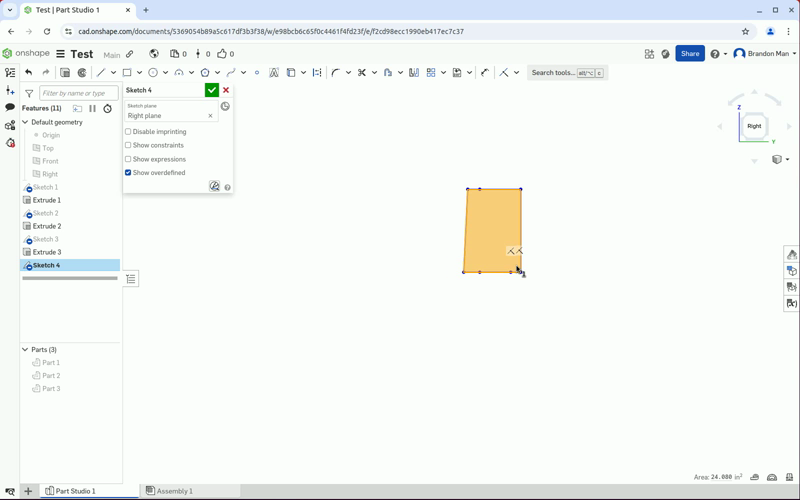
scroll(-6)
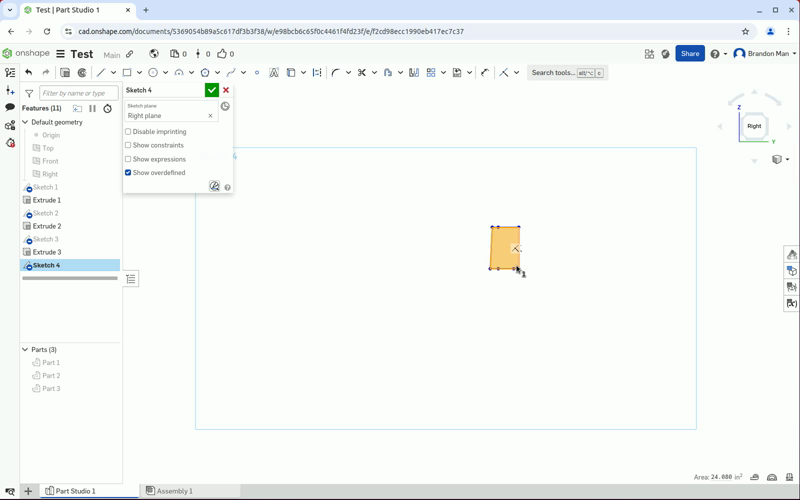
mouse_move(73, 352)
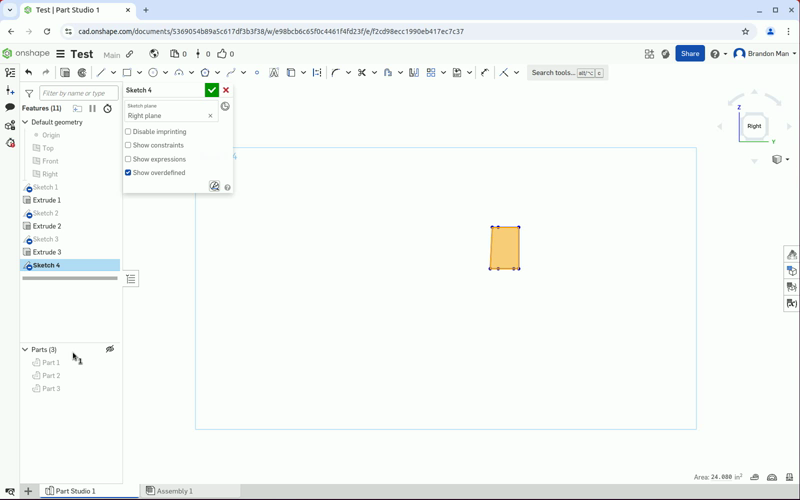
key(shift+y)
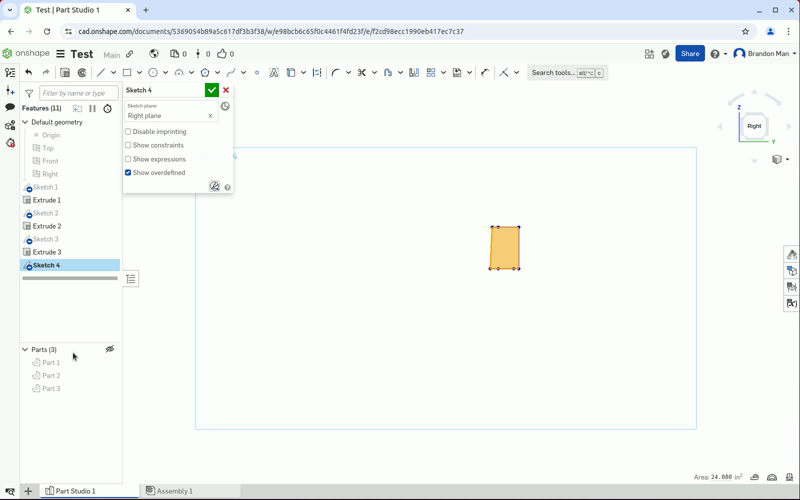
key(shift+e)
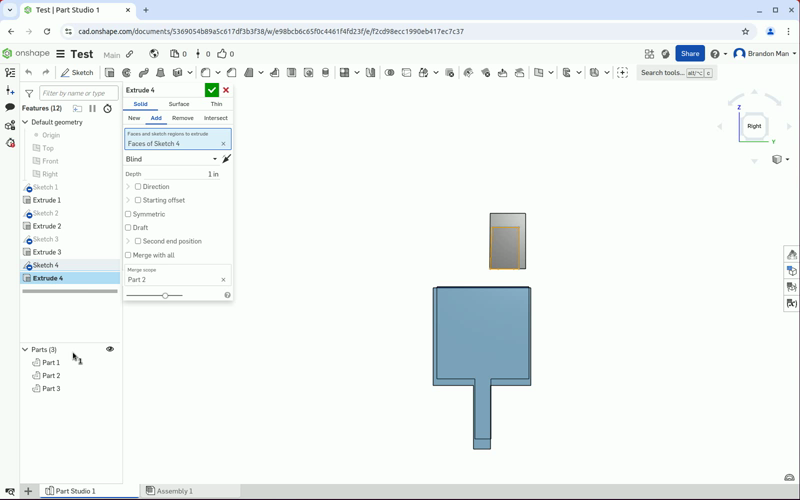
mouse_move(143, 106)
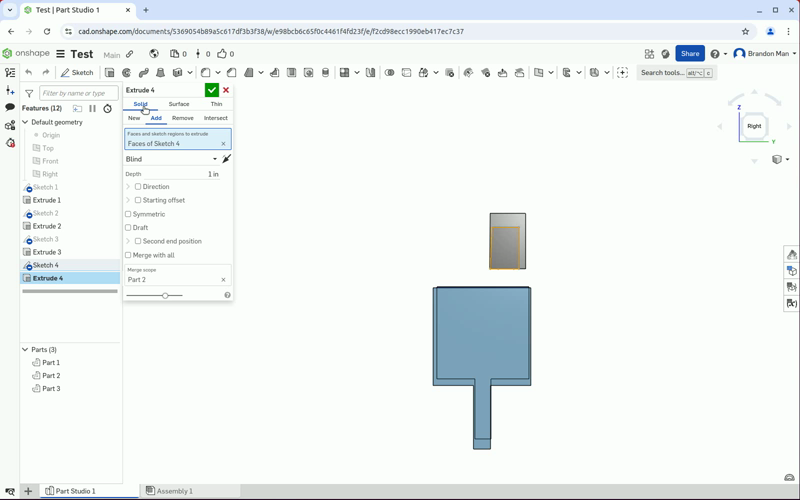
click(143, 106)
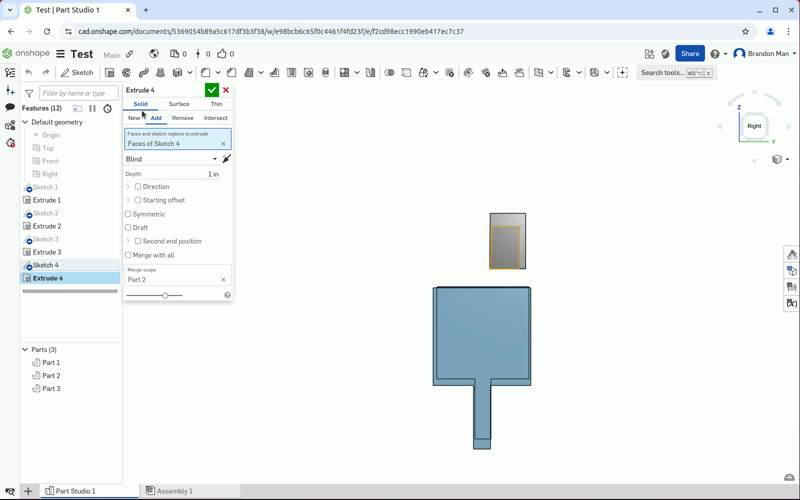
mouse_move(137, 120)
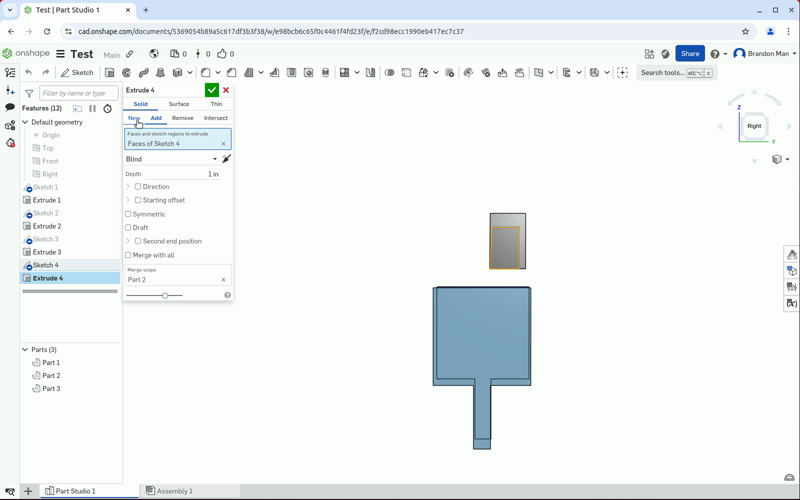
click(137, 120)
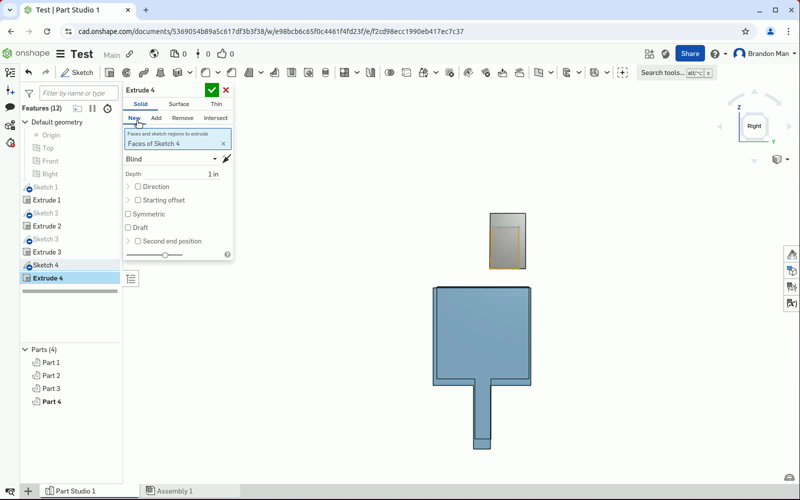
key(tab, 4)
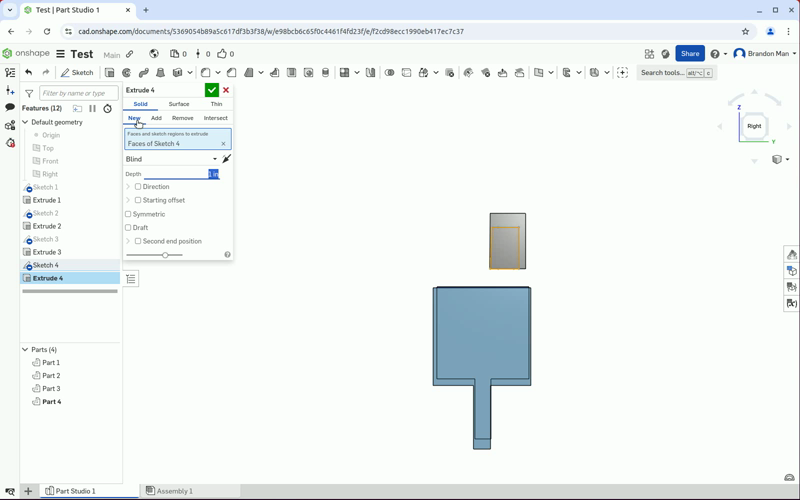
text(0.963)
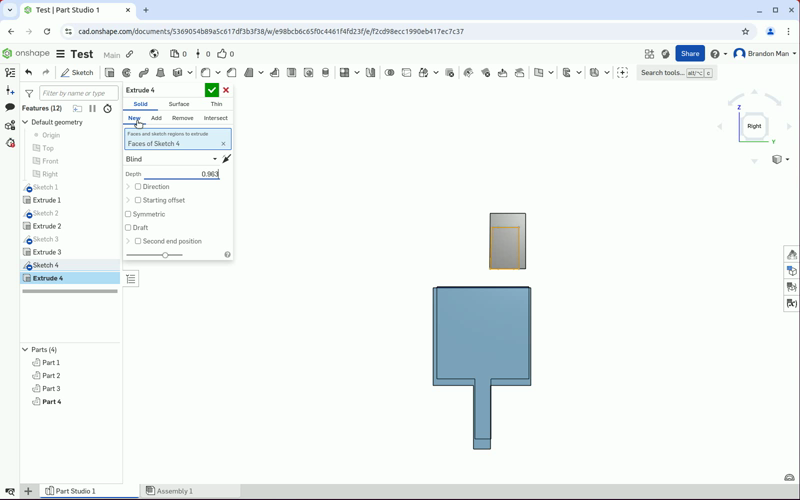
key(enter)
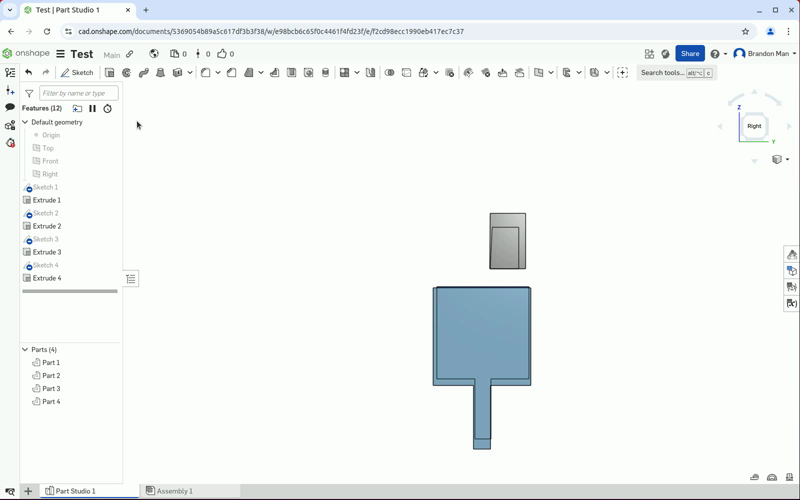
key(shift+h)
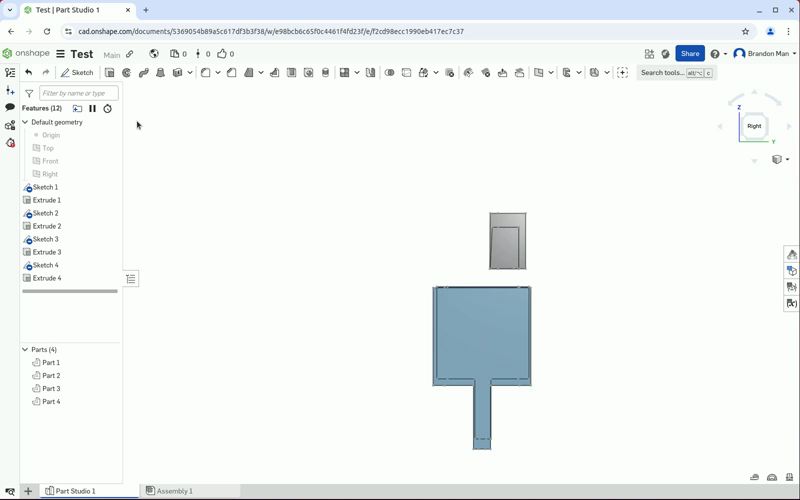
key(shift+h)
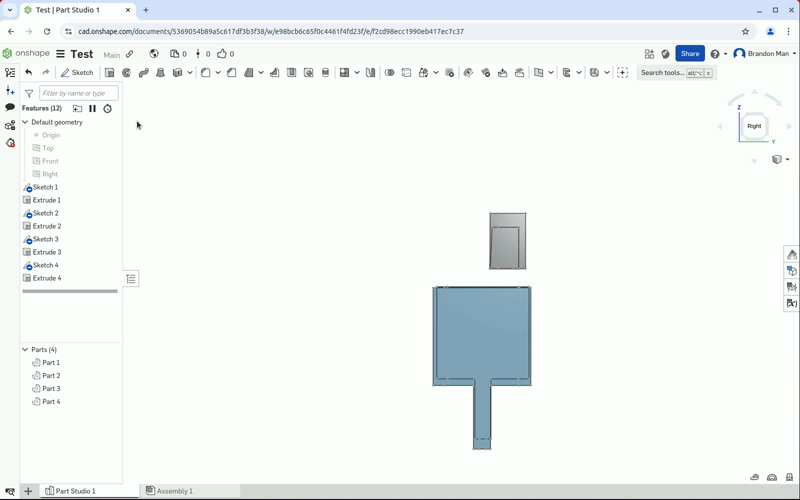
key(shift+7)
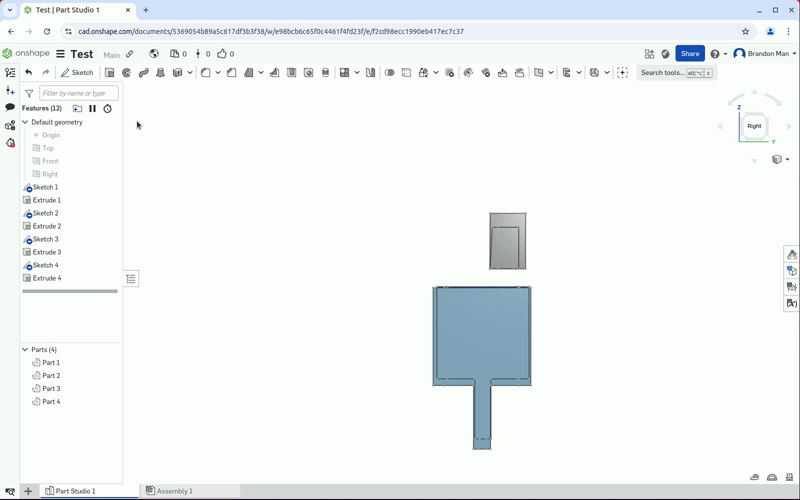
key(right, 2)
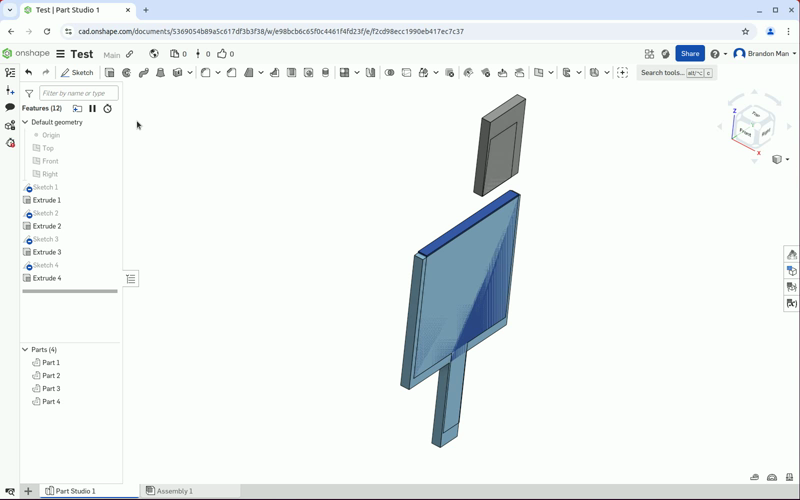
key(down, 2)
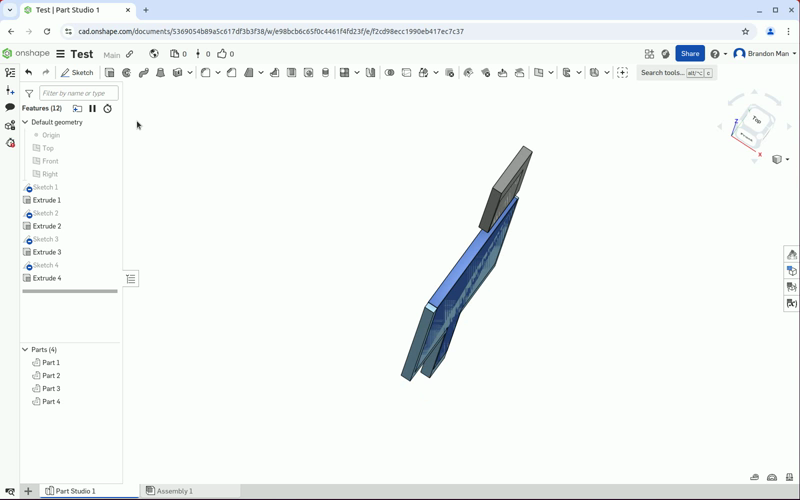
key(up, 2)
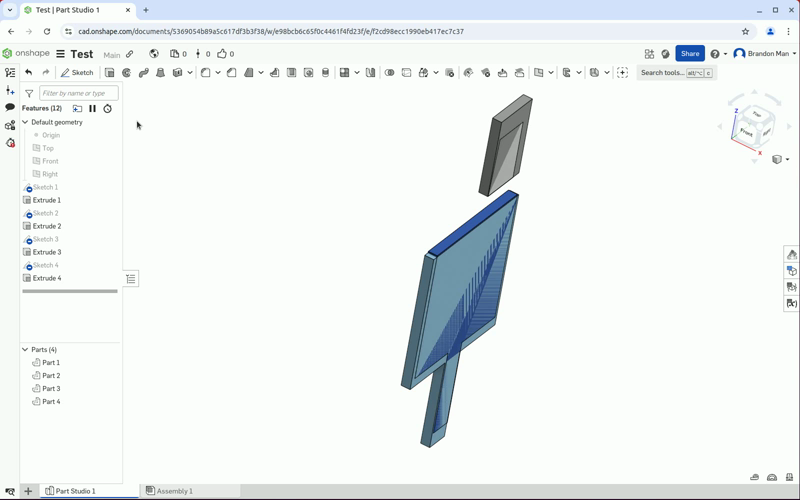
key(left, 2)
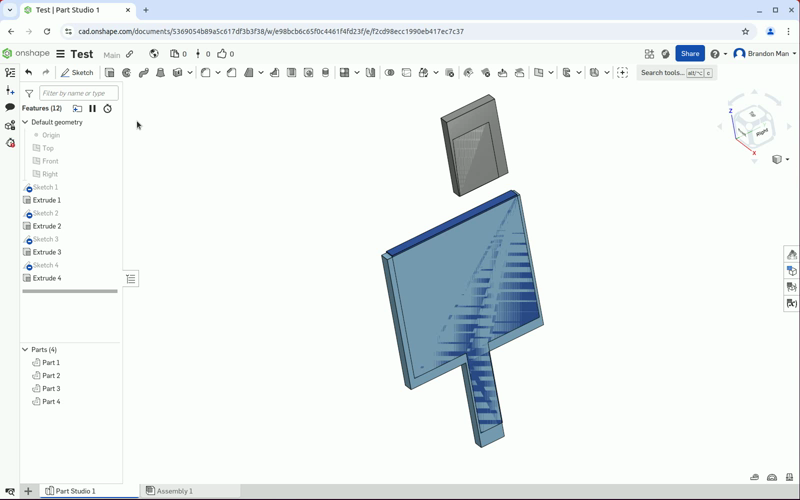
mouse_move(73, 189)
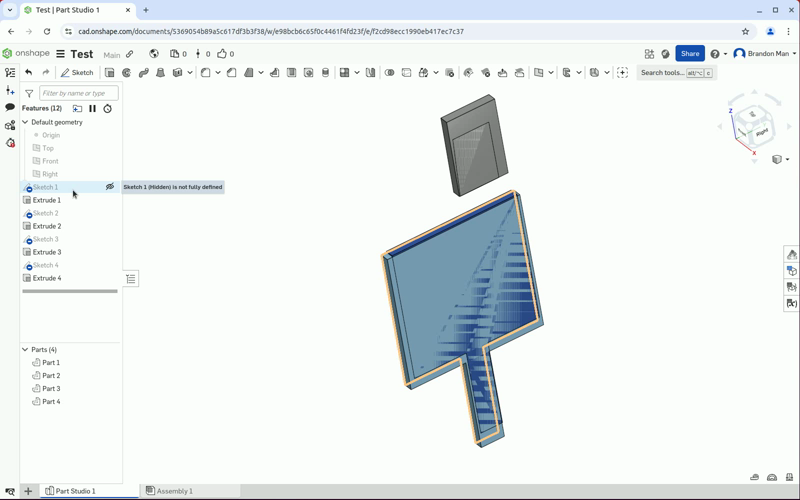
click(73, 189)